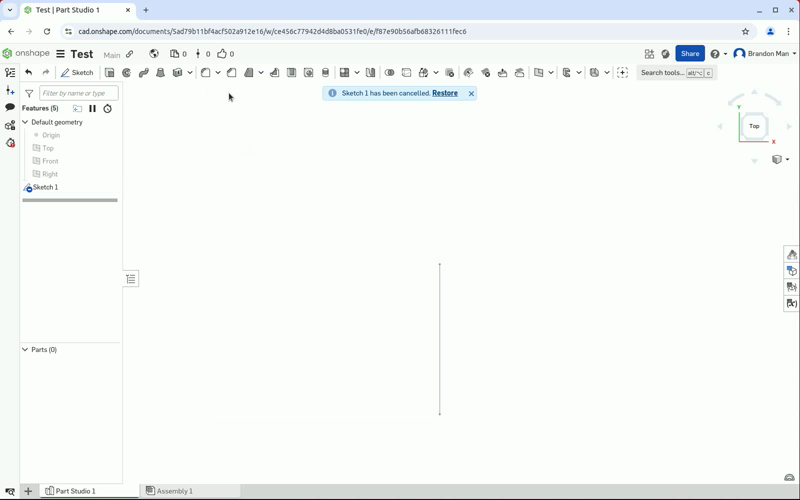
key(shift+h)
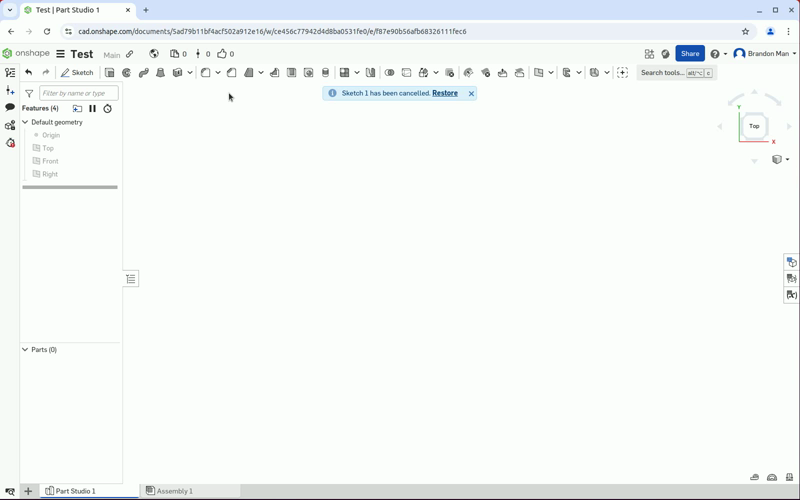
mouse_move(73, 352)
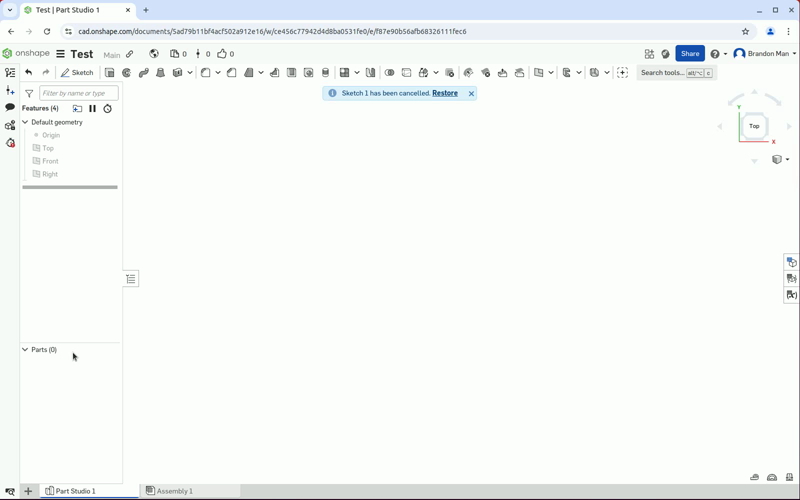
key(y)
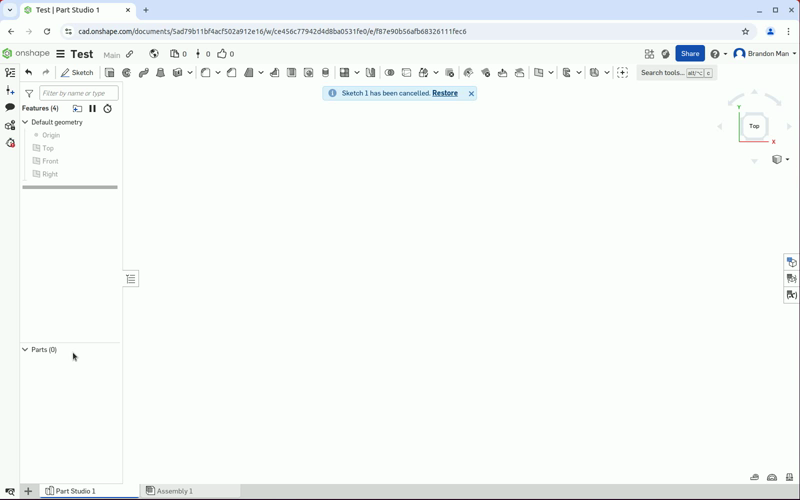
key(shift+p)
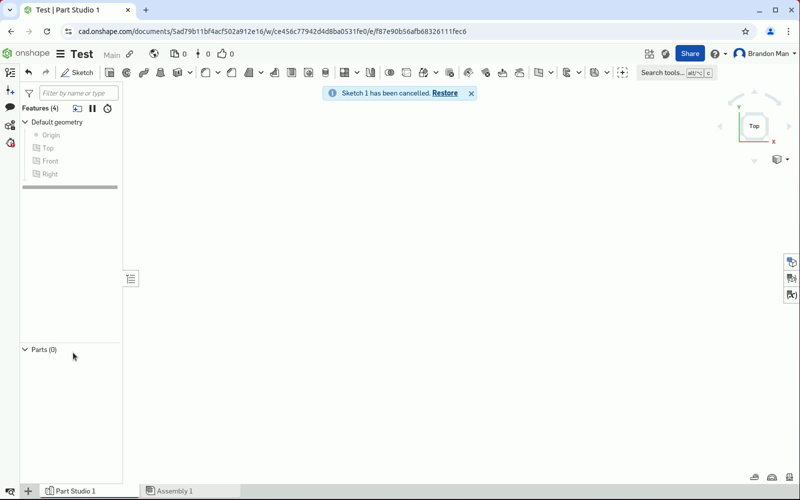
key(space)
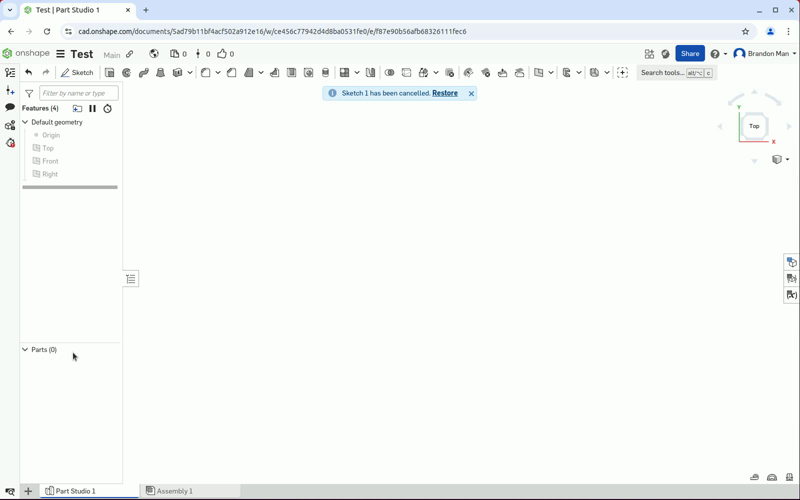
key_down(shift)
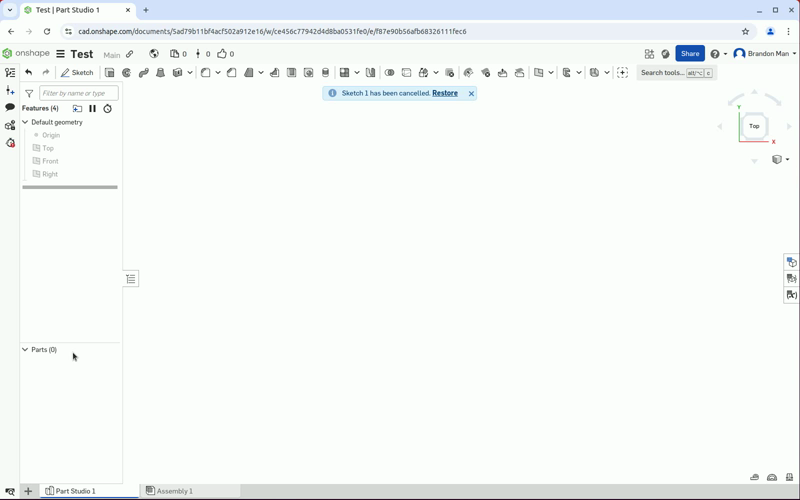
key(up)
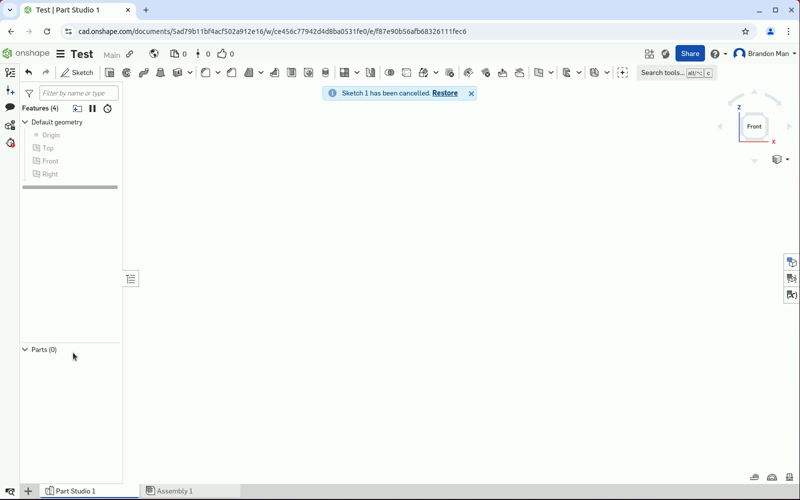
key_up(shift)
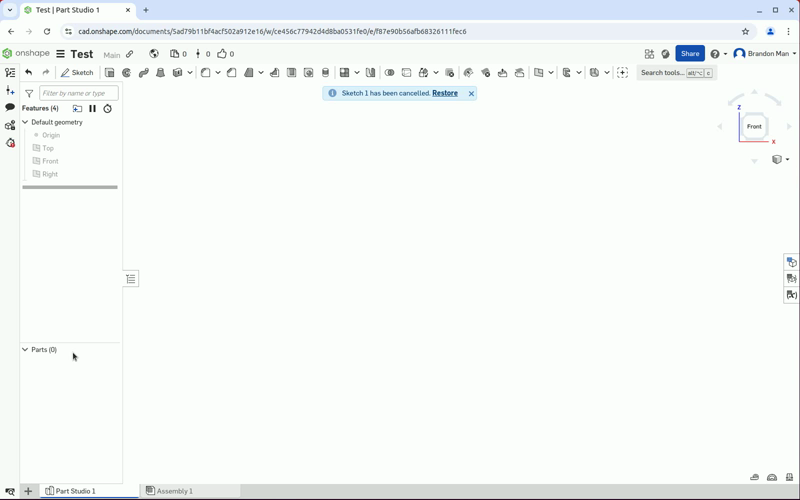
mouse_move(73, 352)
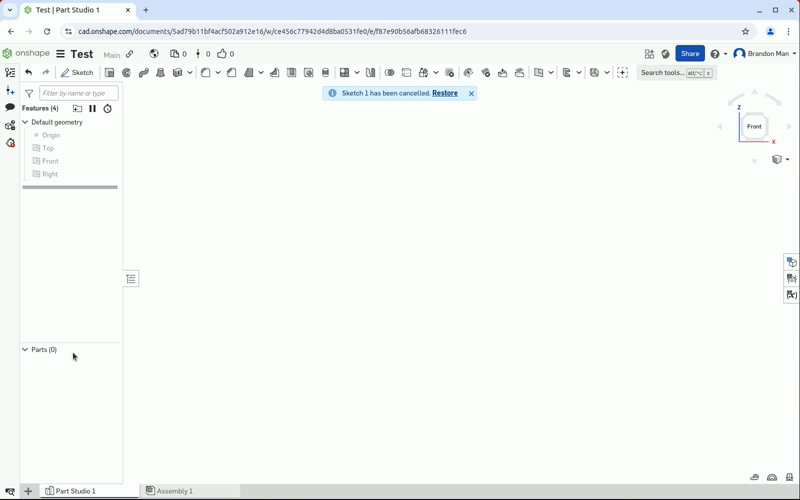
key(shift+y)
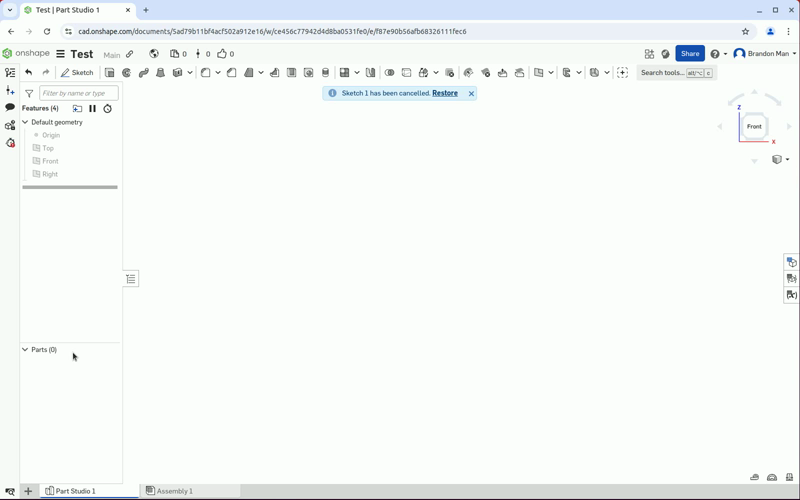
key(shift+s)
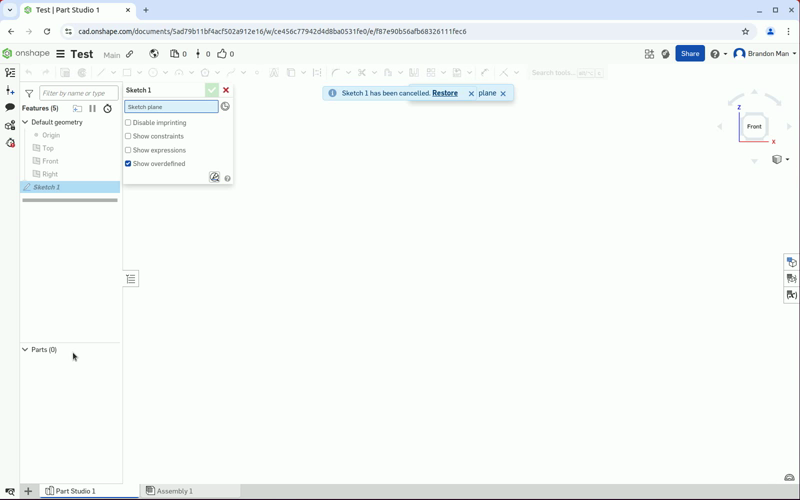
mouse_move(73, 163)
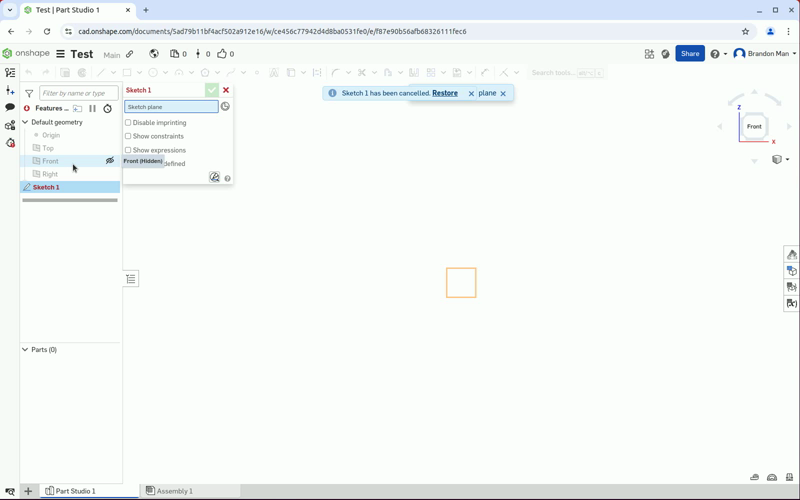
click(73, 163)
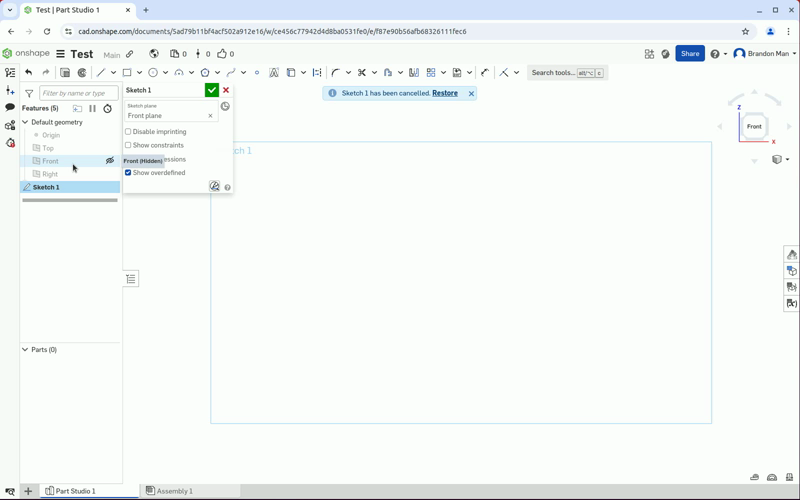
mouse_move(73, 352)
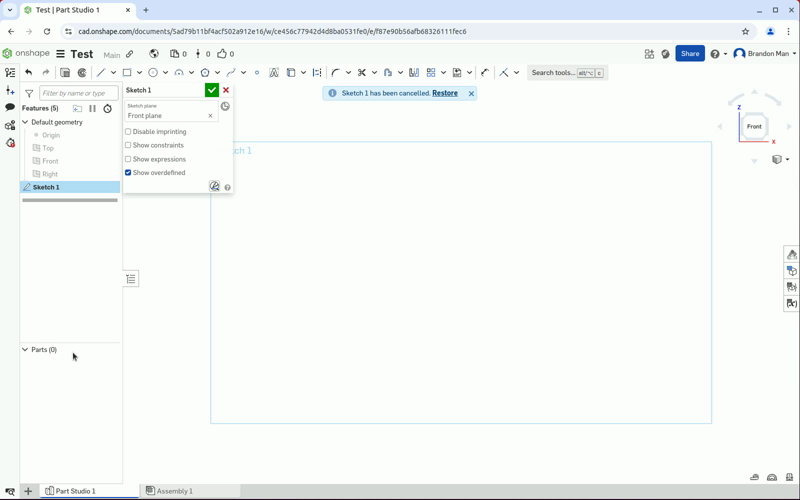
key(y)
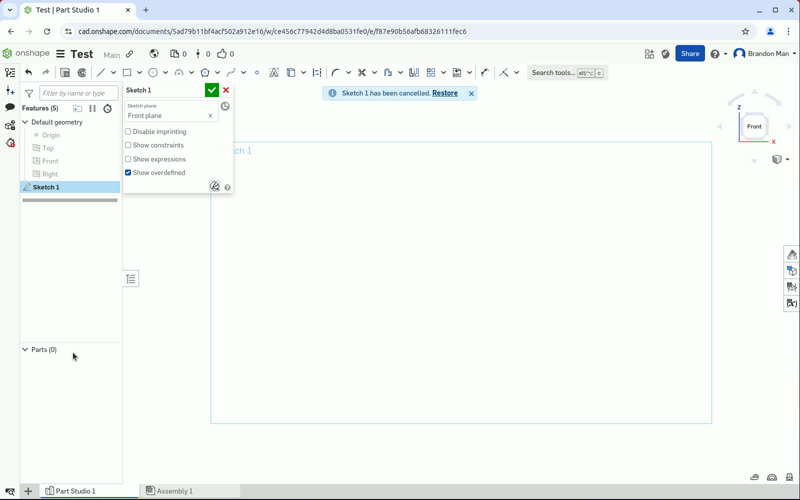
key(l)
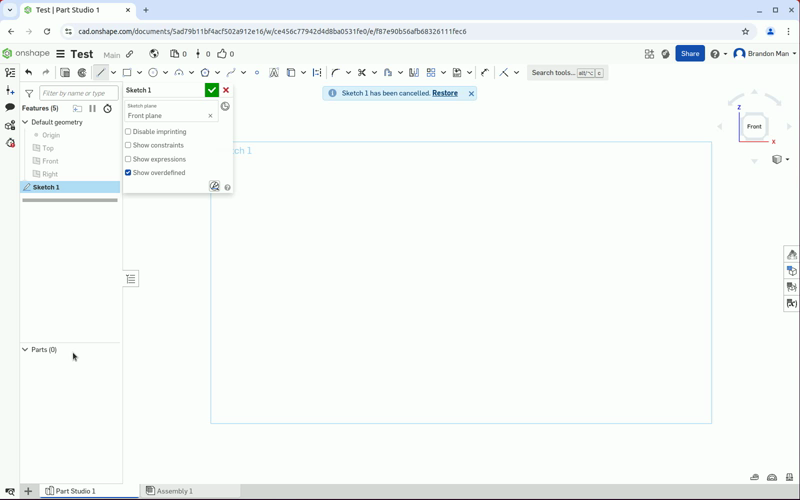
key_down(shift)
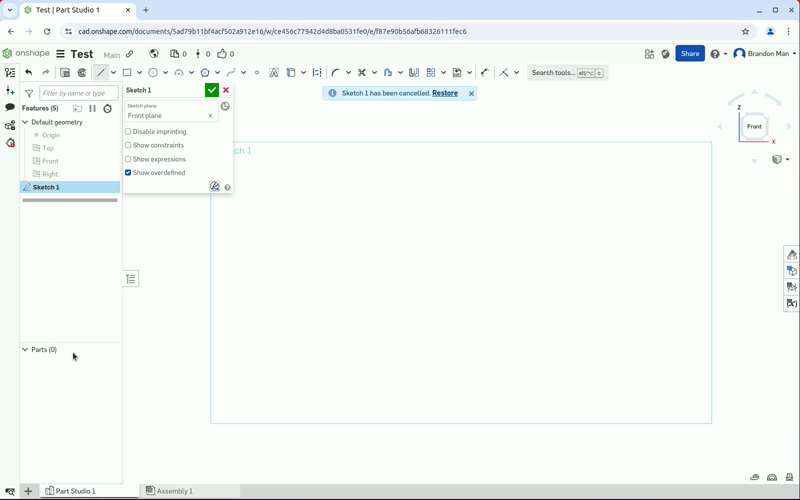
mouse_move(355, 295)
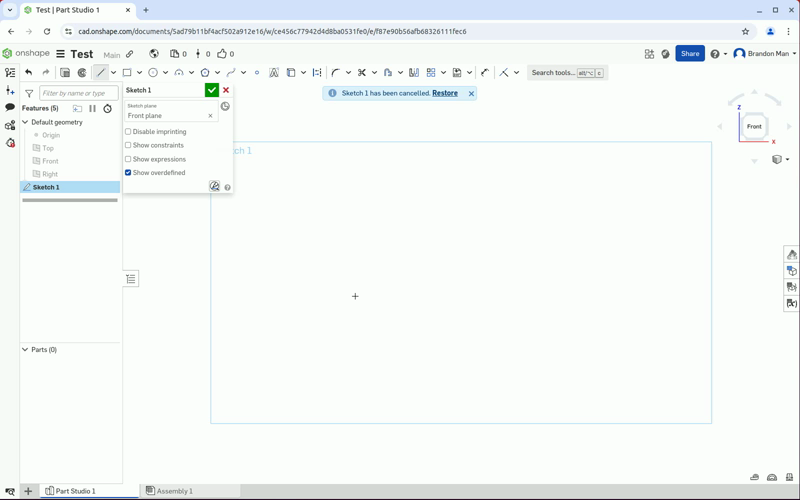
click(355, 295)
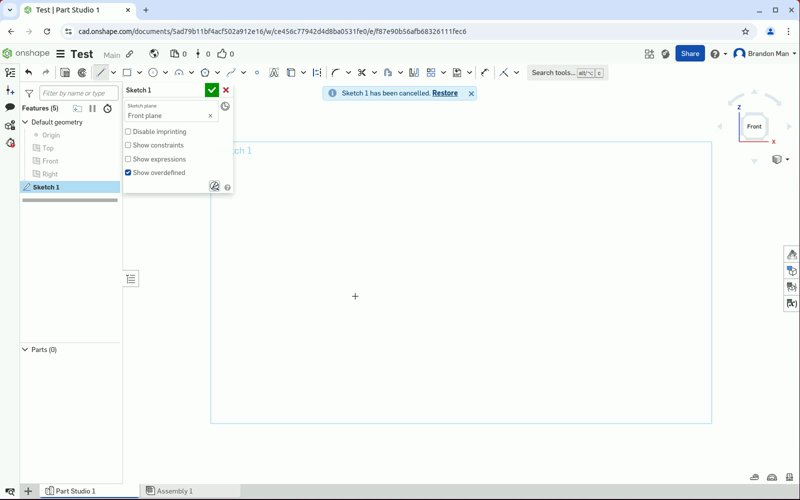
key_up(shift)
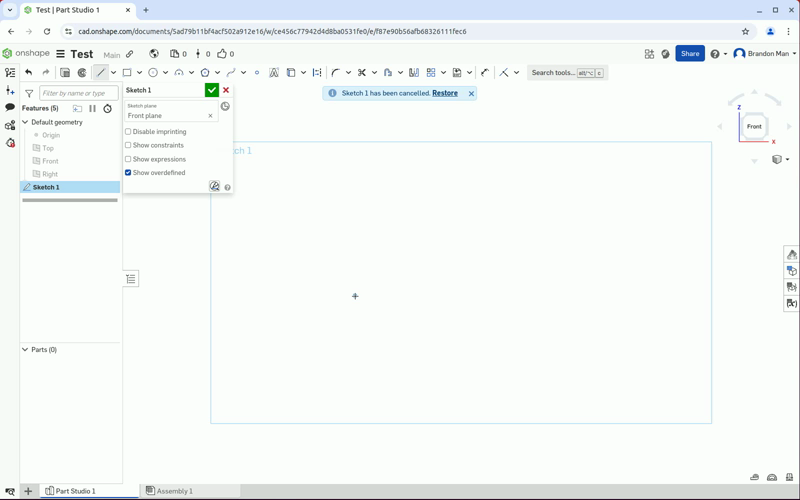
key_down(shift)
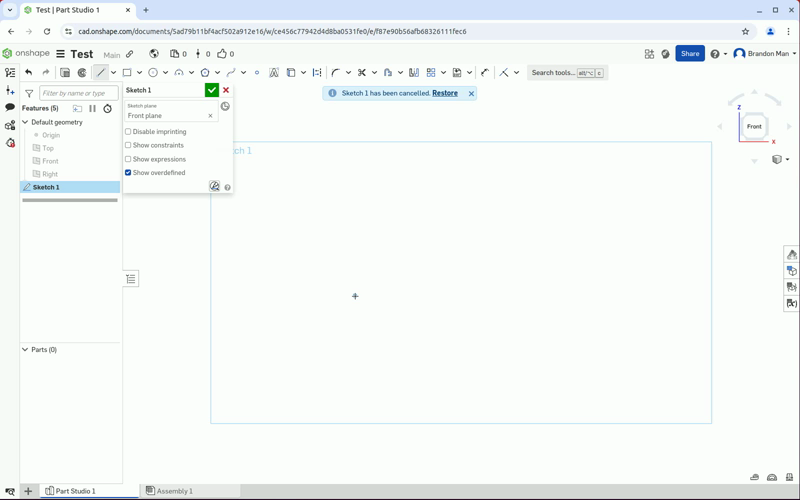
mouse_move(458, 307)
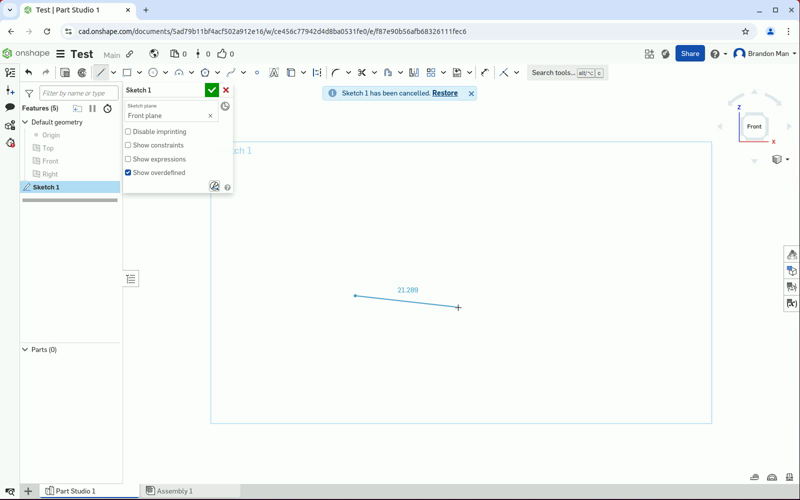
click(458, 307)
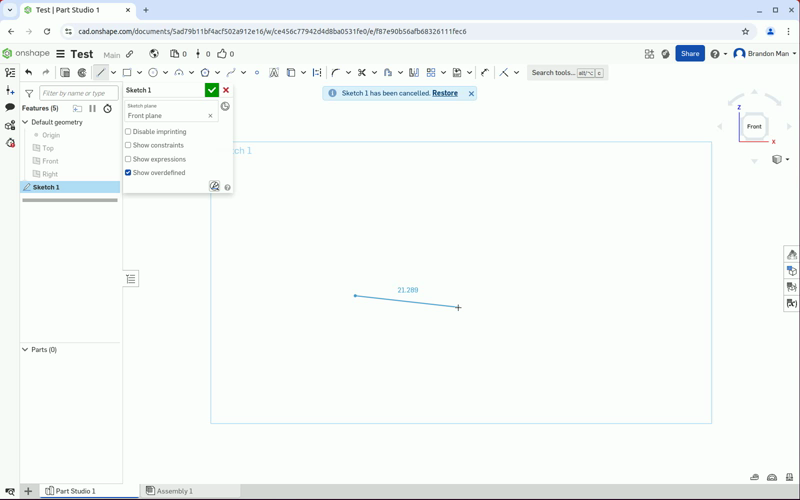
key_up(shift)
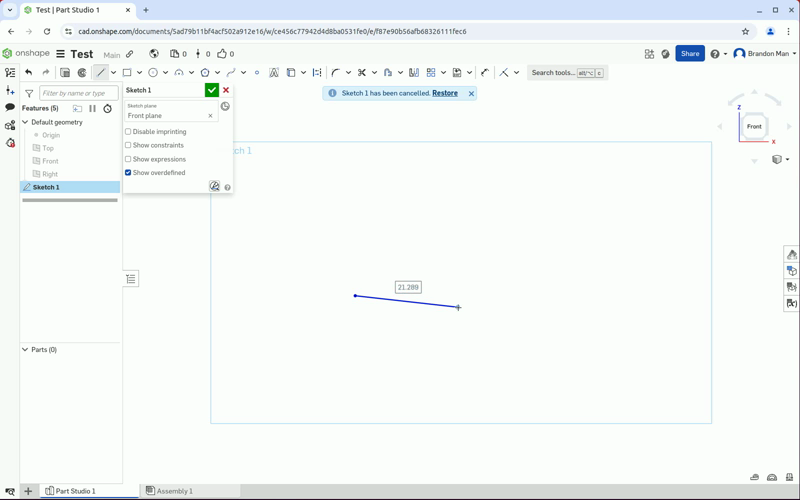
key(esc)
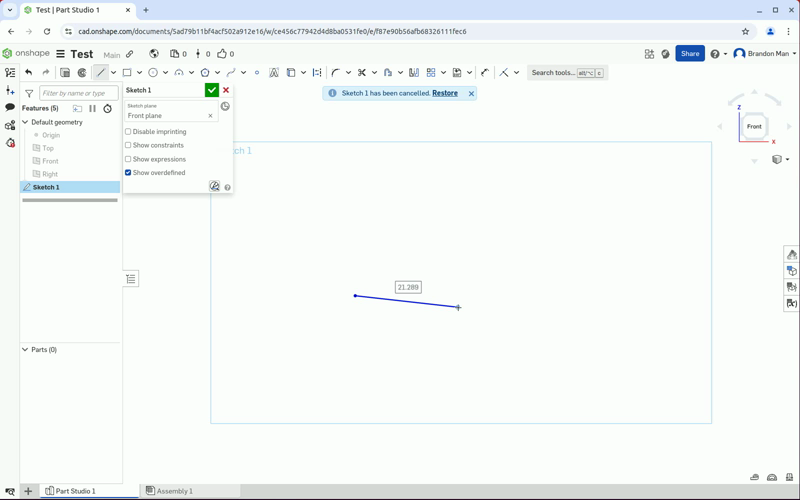
key(a)
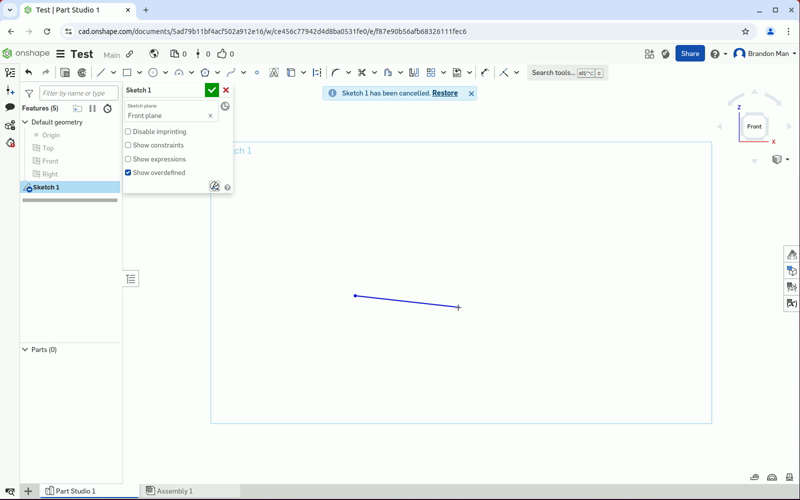
mouse_move(458, 307)
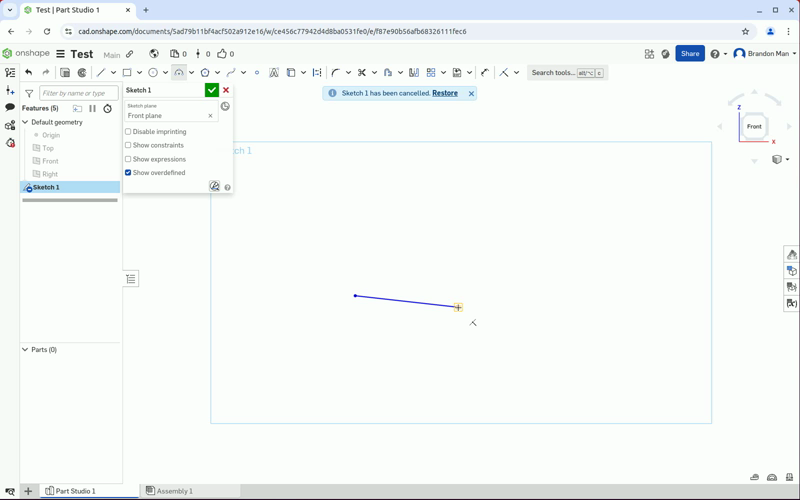
click(458, 307)
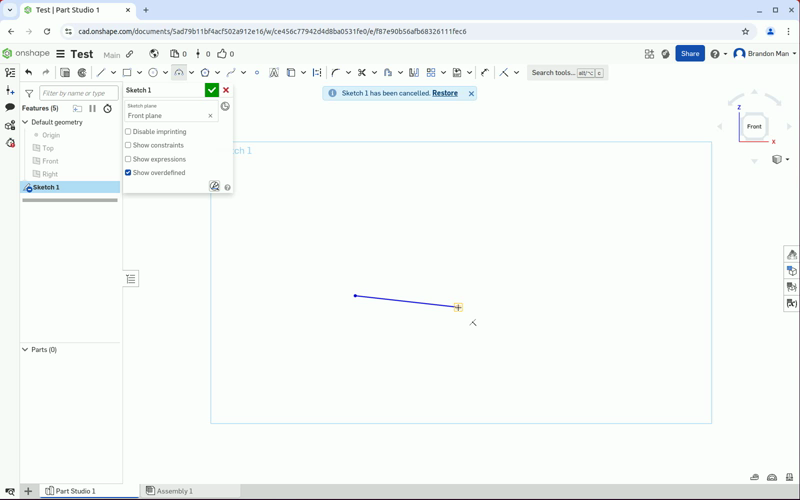
key_down(shift)
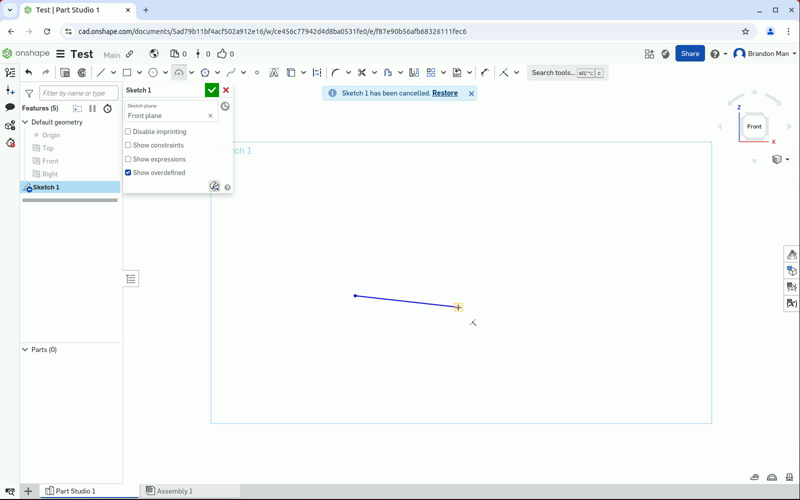
mouse_move(462, 307)
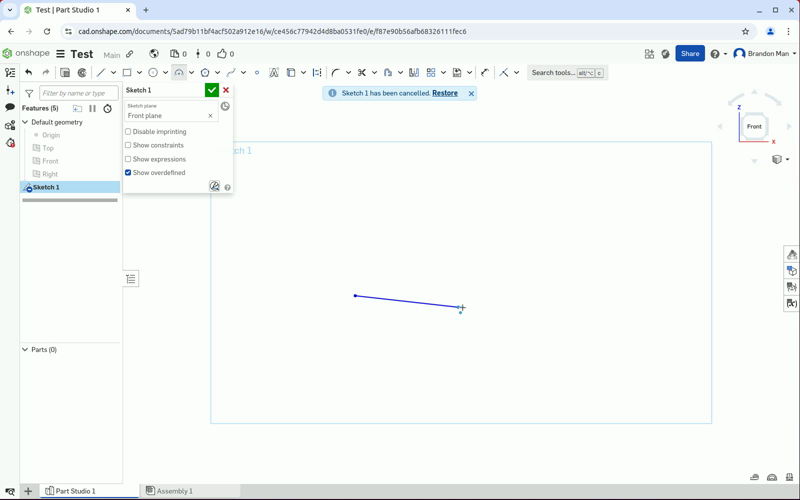
scroll(6)
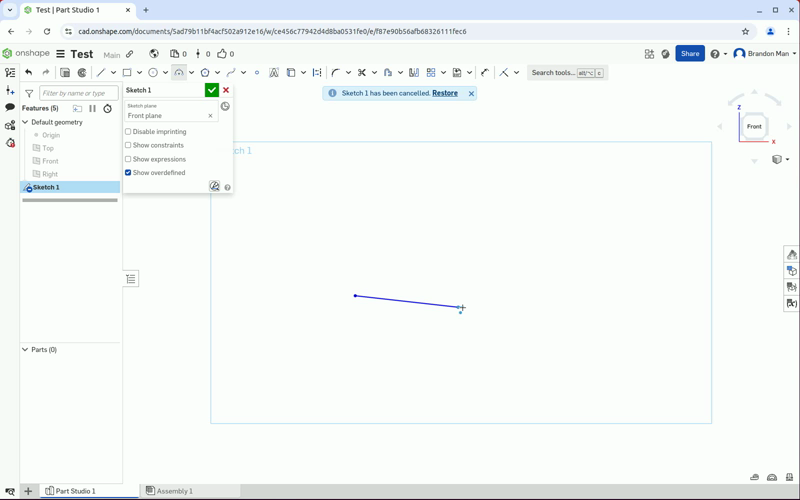
scroll(6)
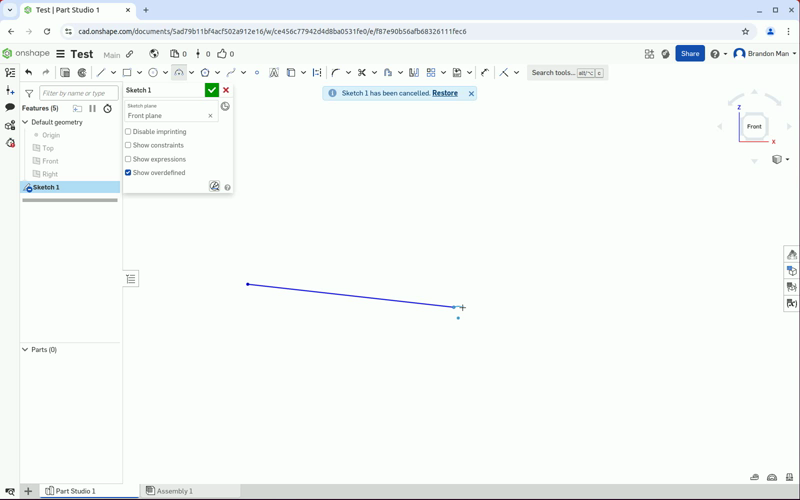
scroll(6)
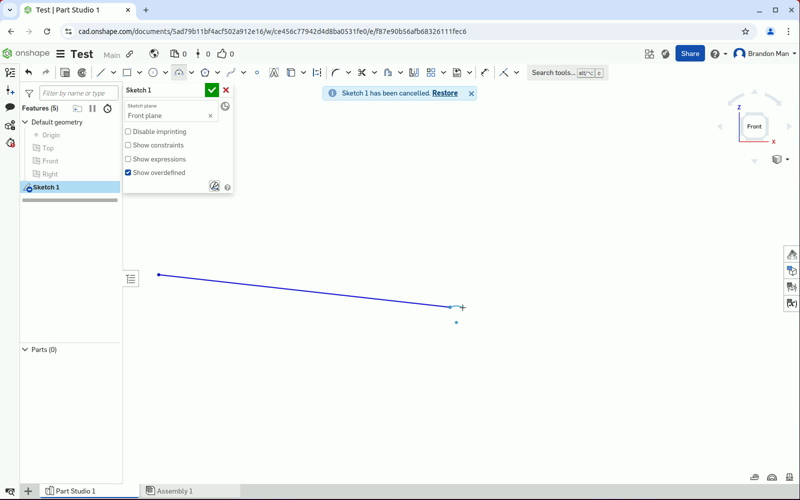
scroll(6)
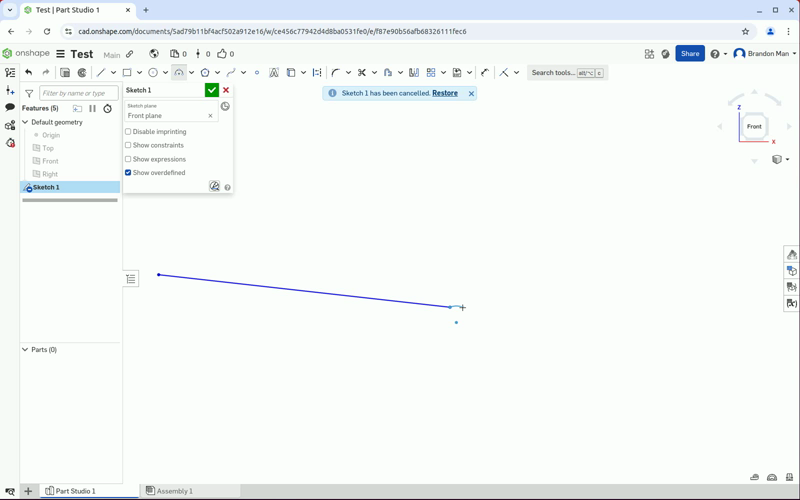
scroll(6)
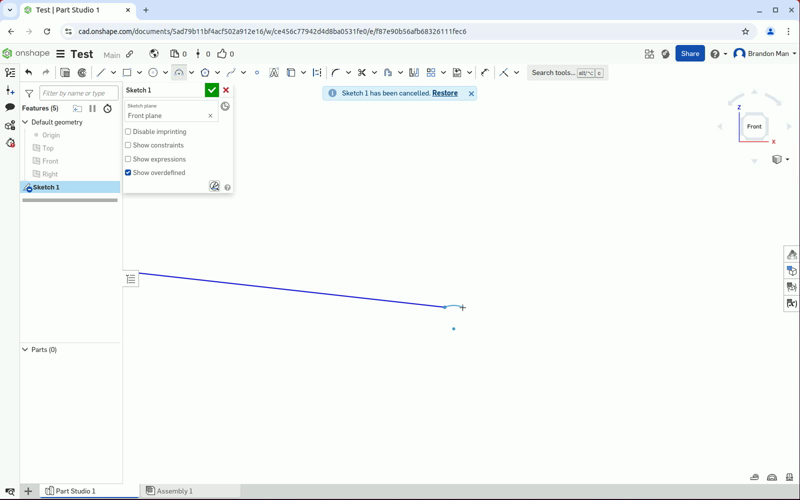
scroll(6)
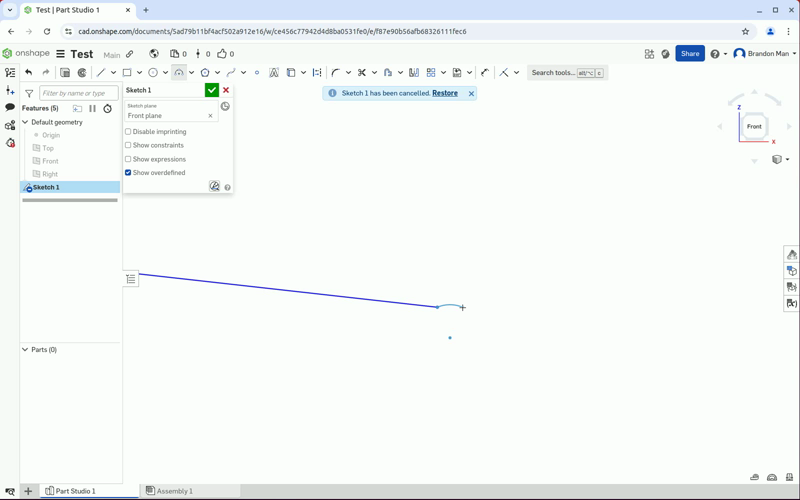
scroll(6)
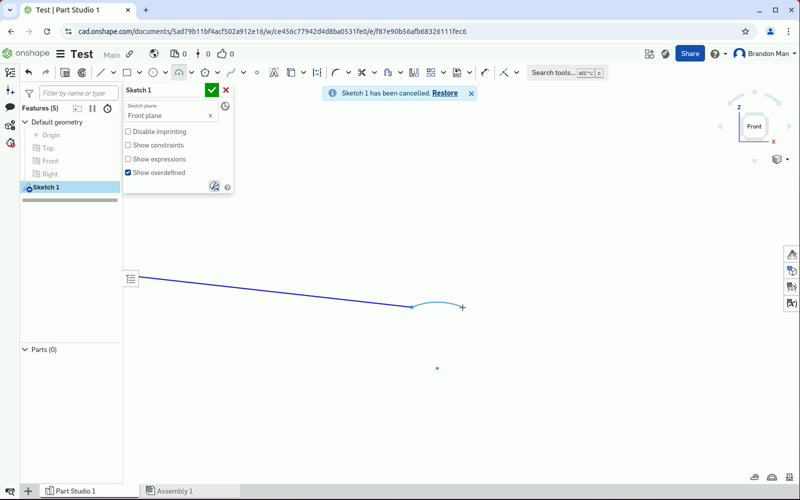
click(462, 307)
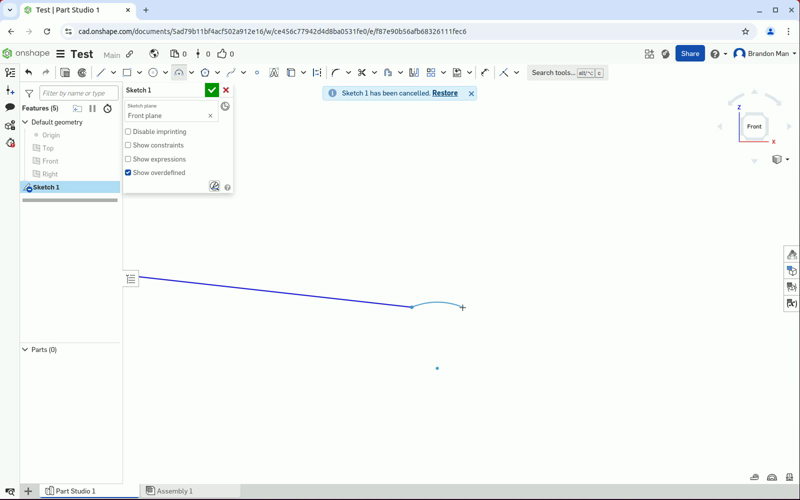
scroll(-6)
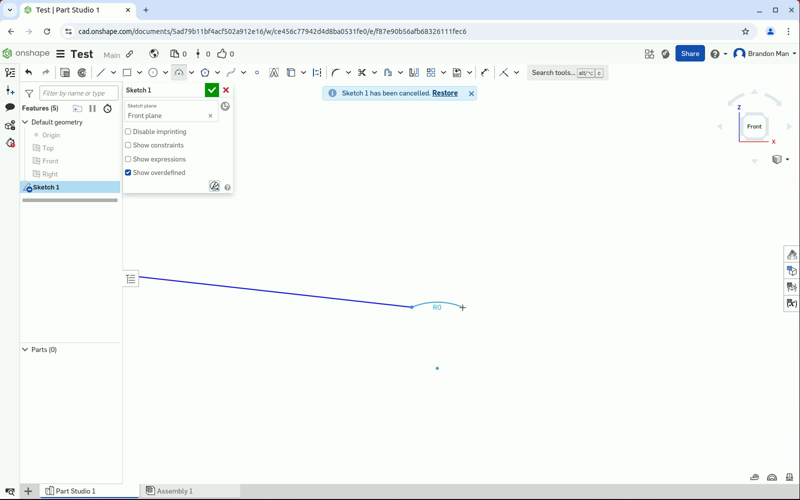
scroll(-6)
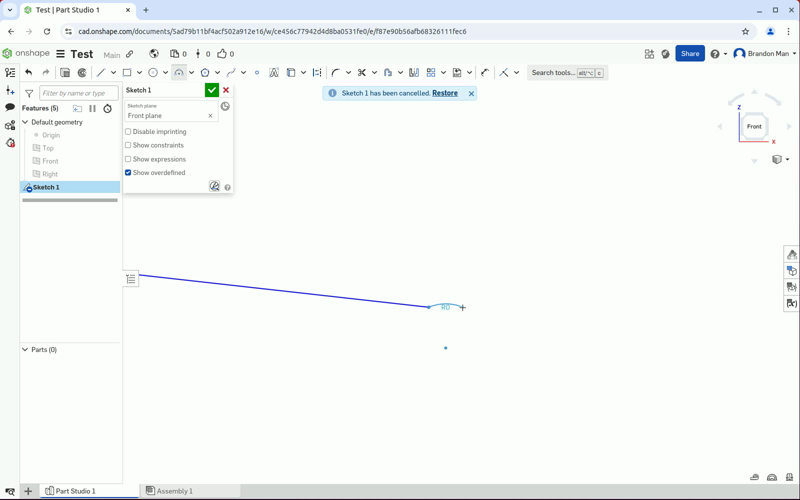
scroll(-6)
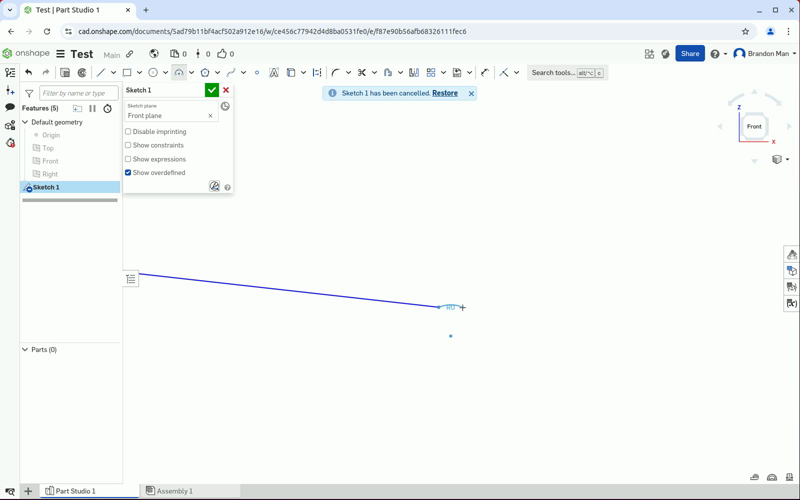
scroll(-6)
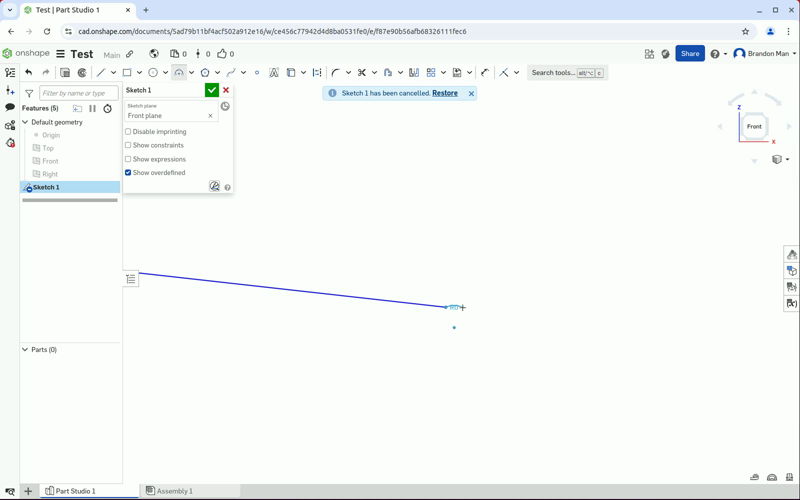
scroll(-6)
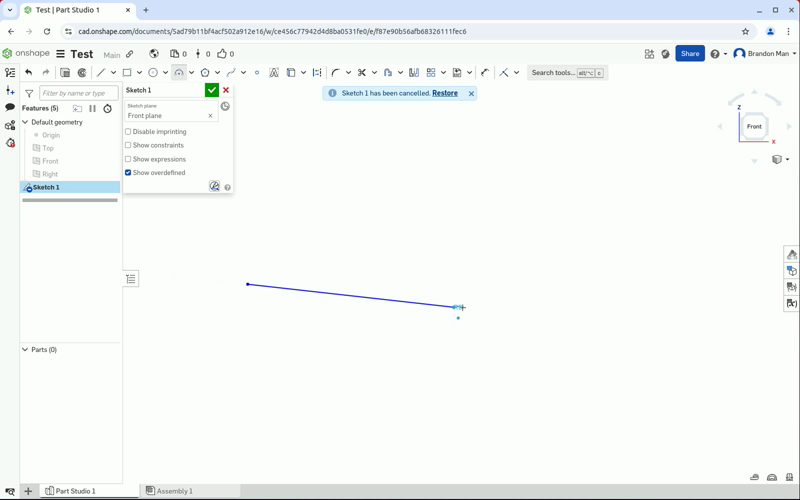
scroll(-6)
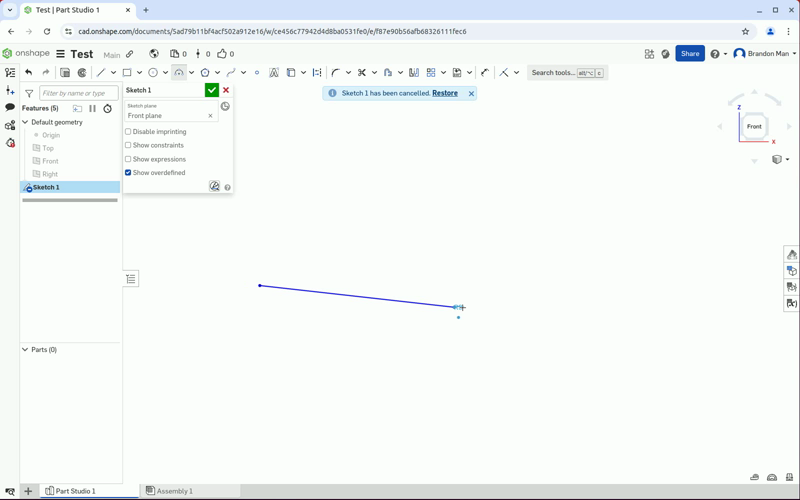
scroll(-6)
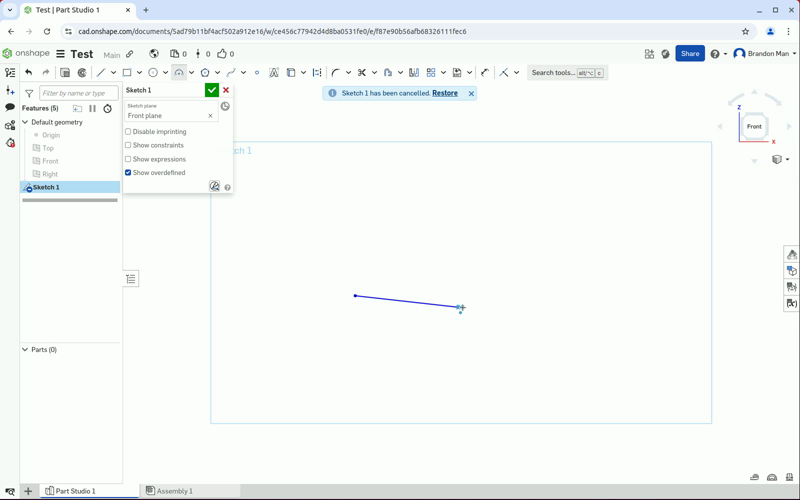
mouse_move(460, 308)
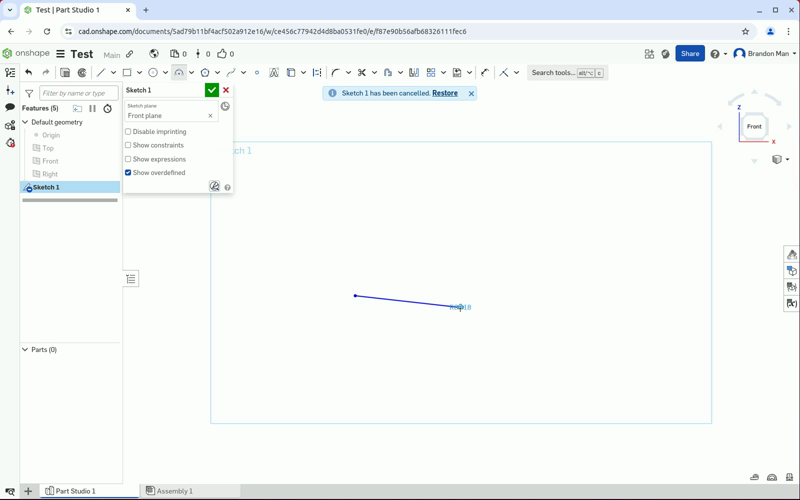
scroll(6)
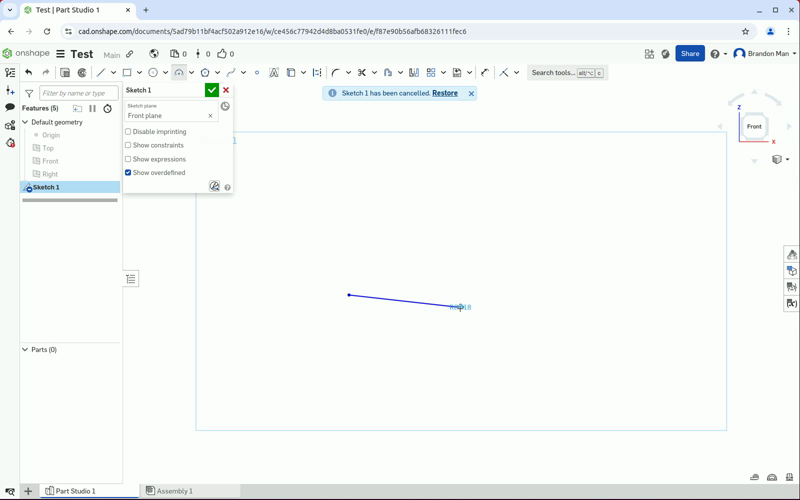
scroll(6)
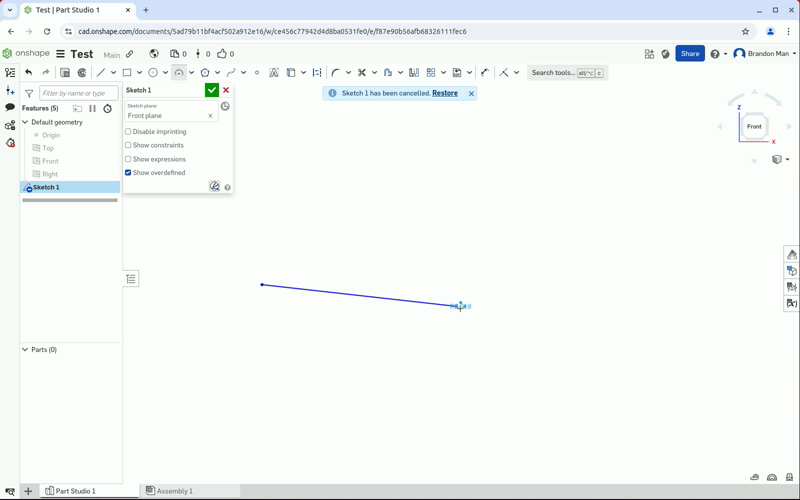
scroll(6)
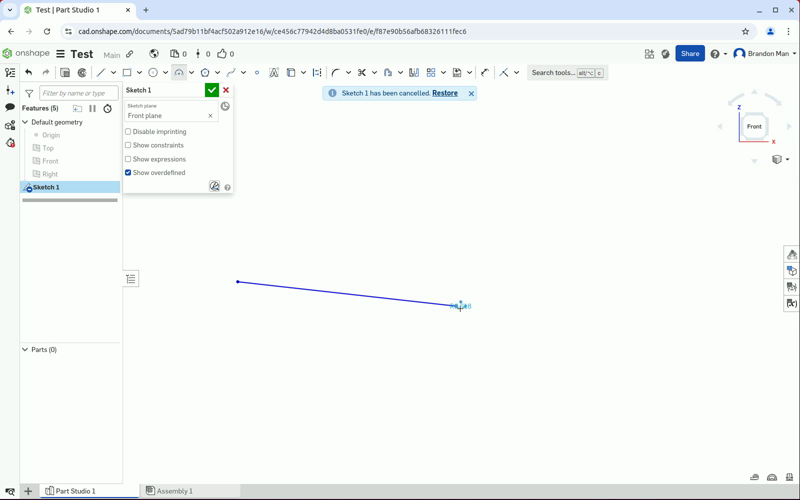
scroll(6)
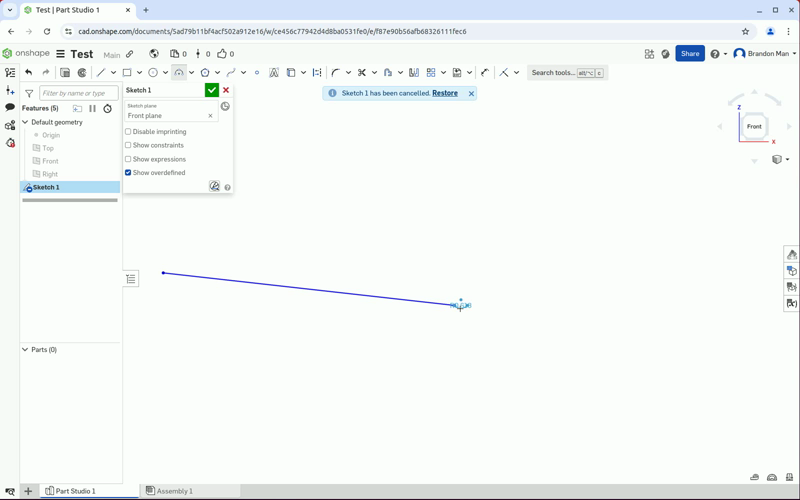
scroll(6)
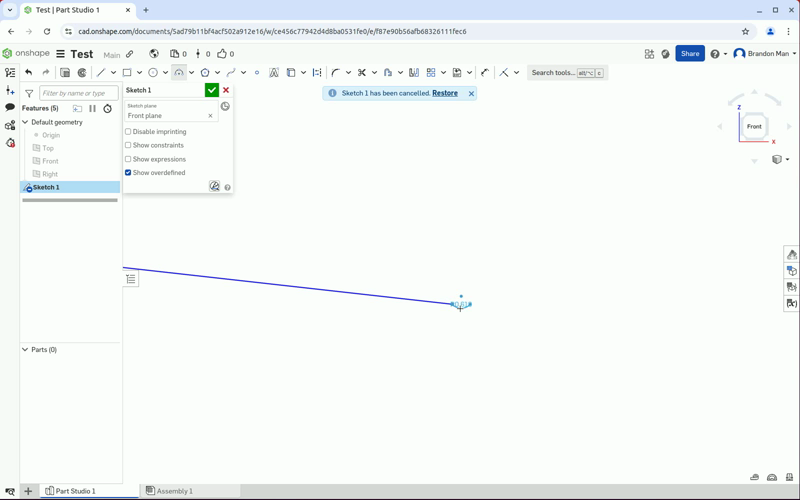
scroll(6)
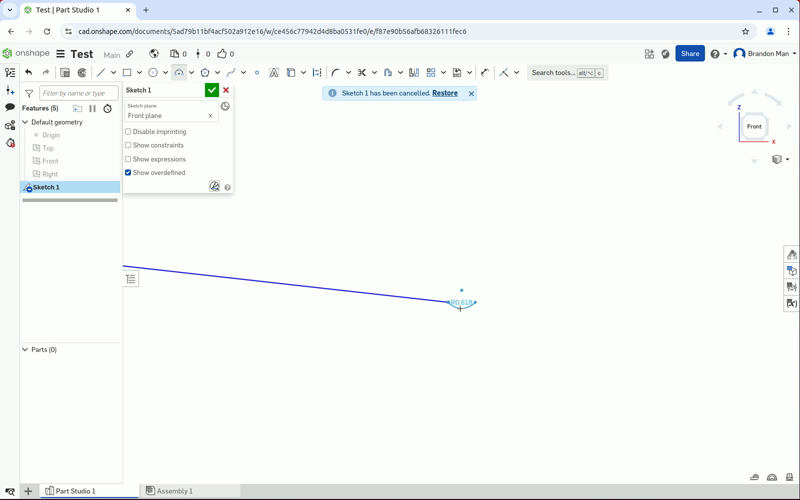
scroll(6)
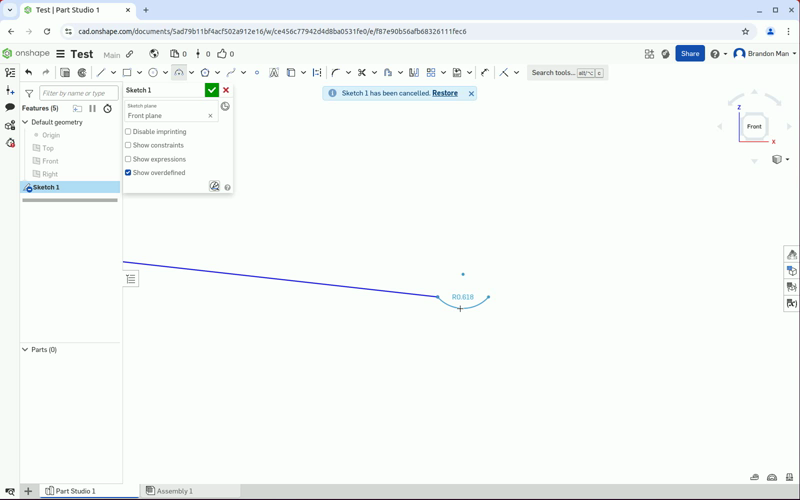
click(460, 308)
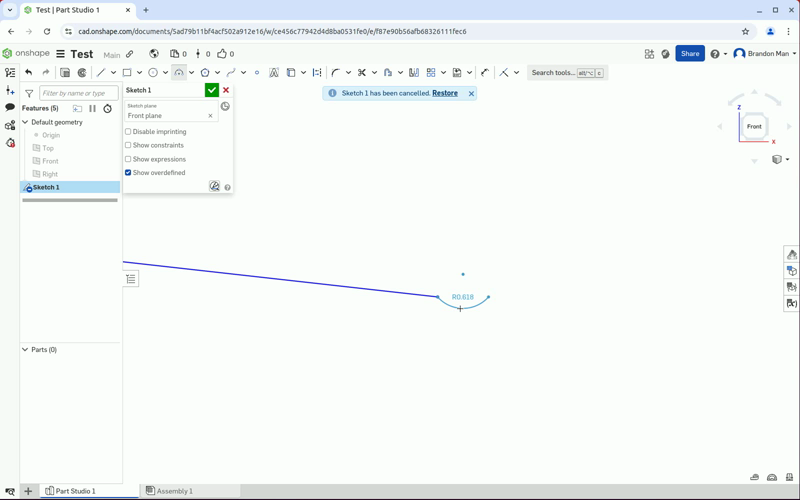
scroll(-6)
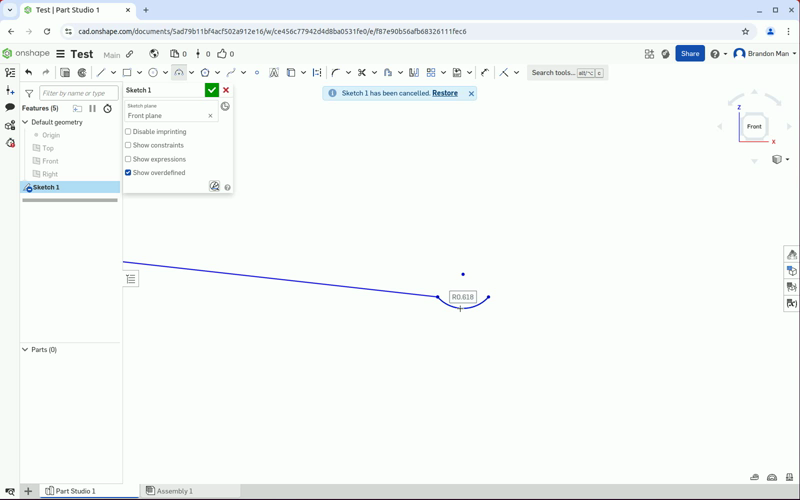
scroll(-6)
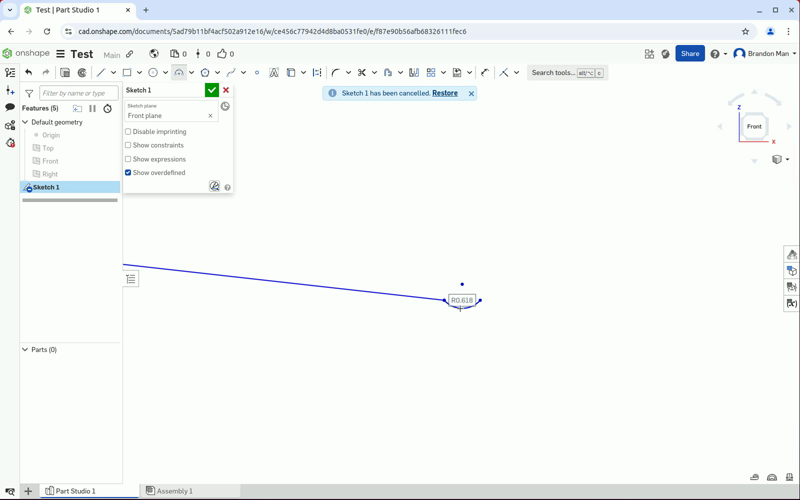
scroll(-6)
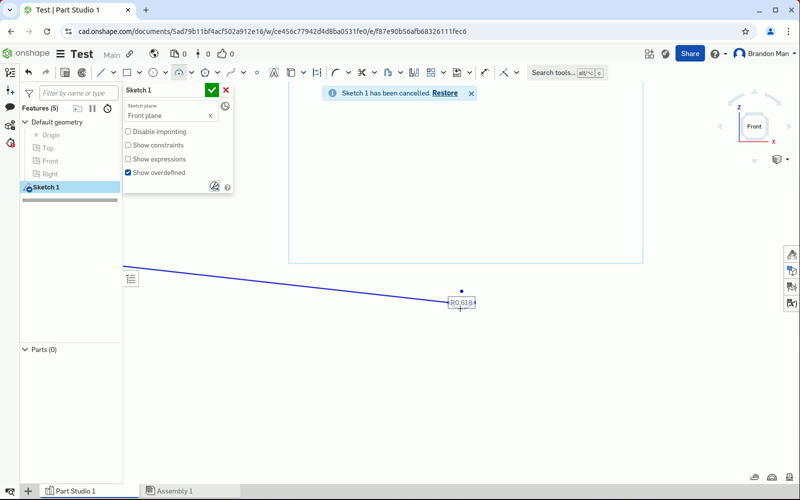
scroll(-6)
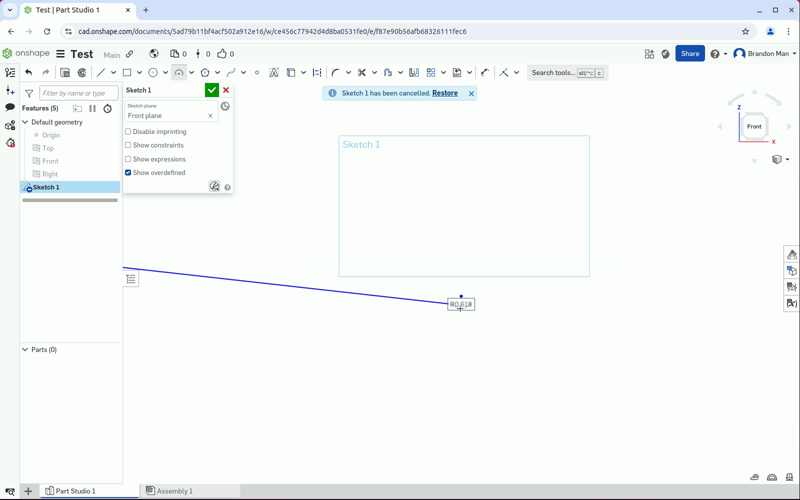
scroll(-6)
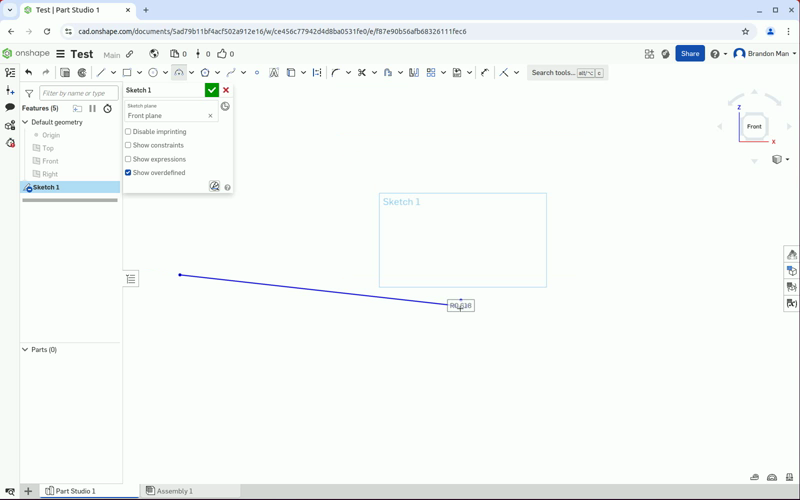
scroll(-6)
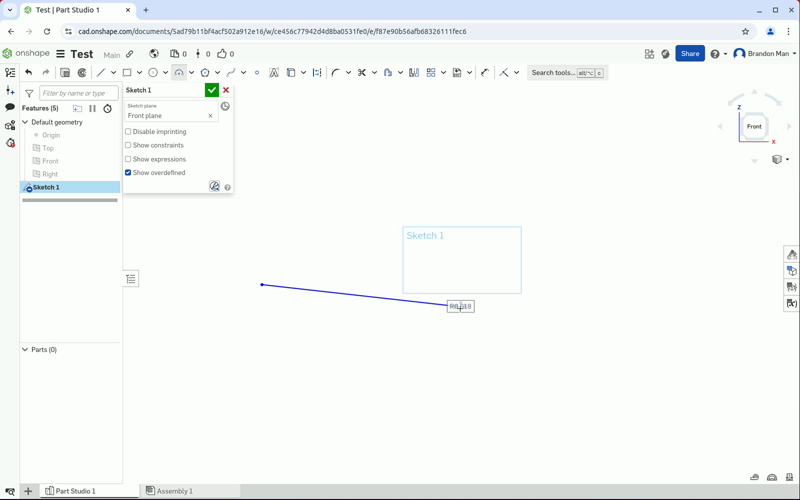
scroll(-6)
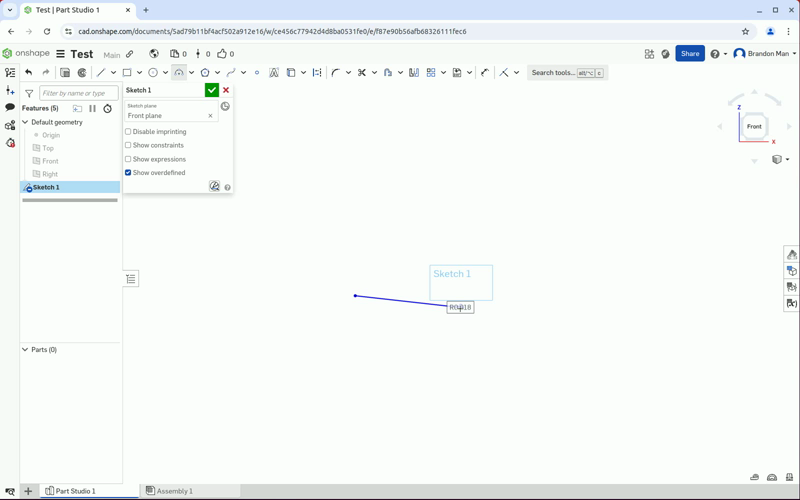
key_up(shift)
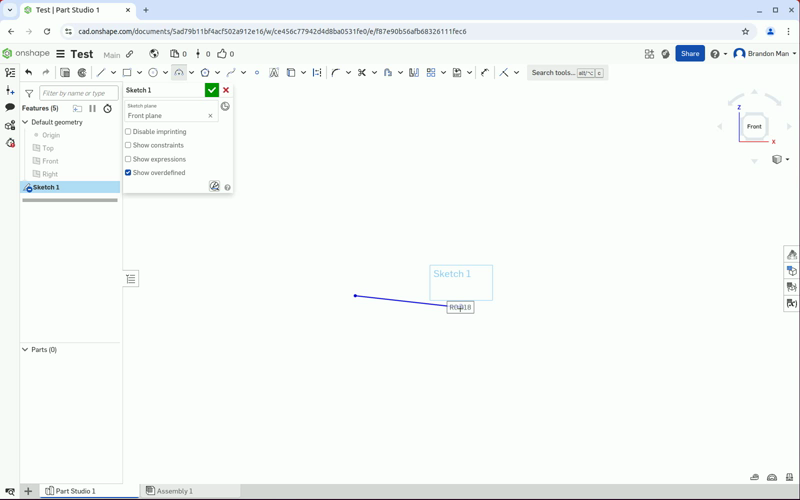
key(esc)
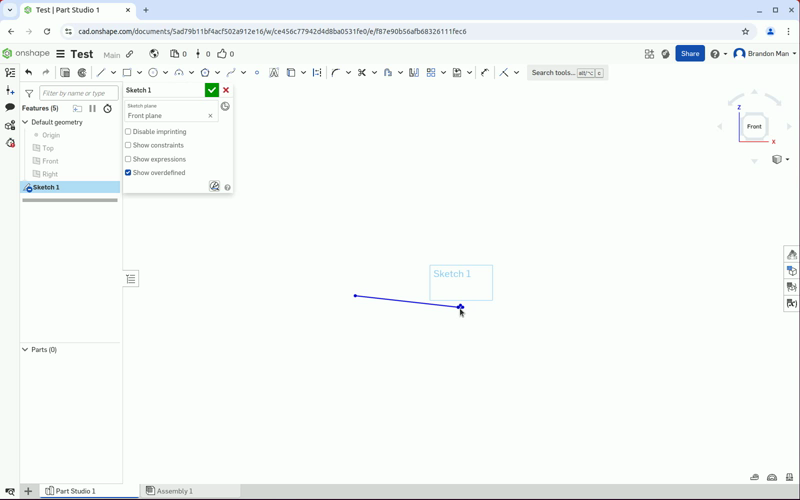
key(l)
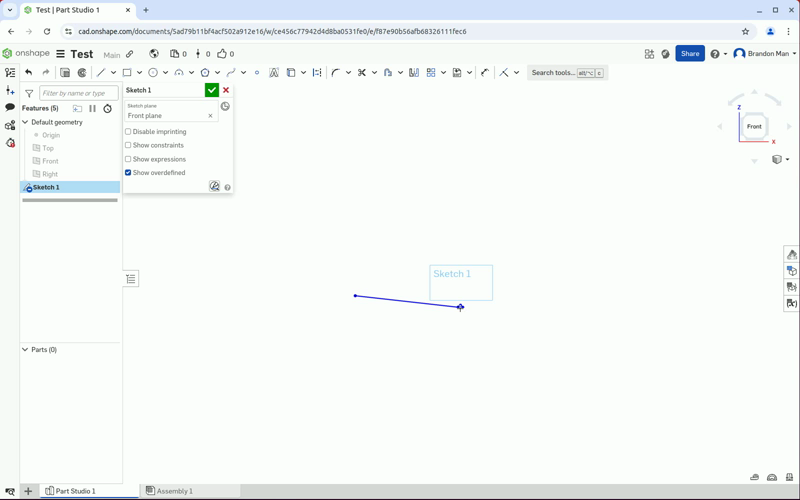
mouse_move(462, 307)
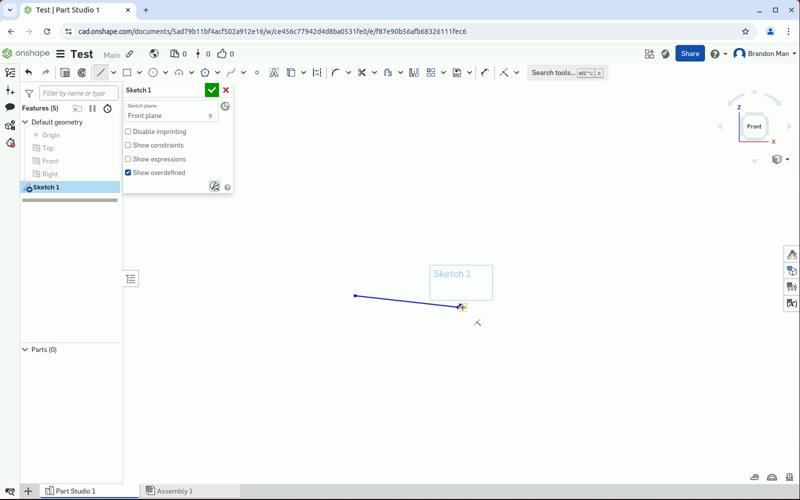
scroll(6)
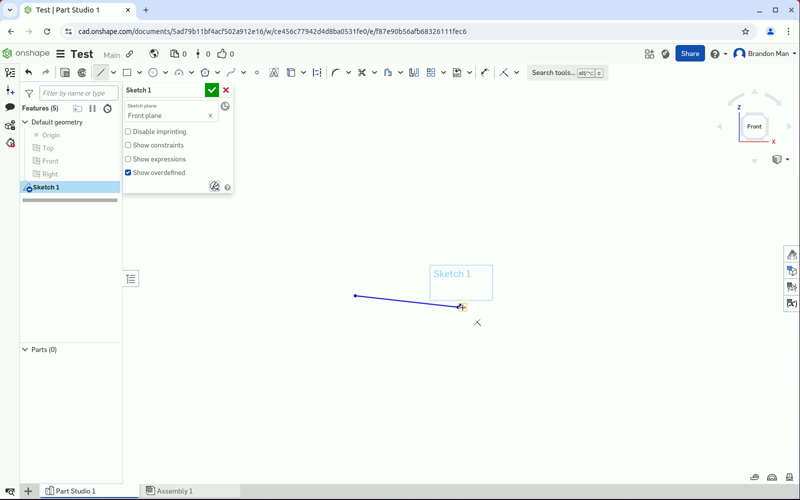
scroll(6)
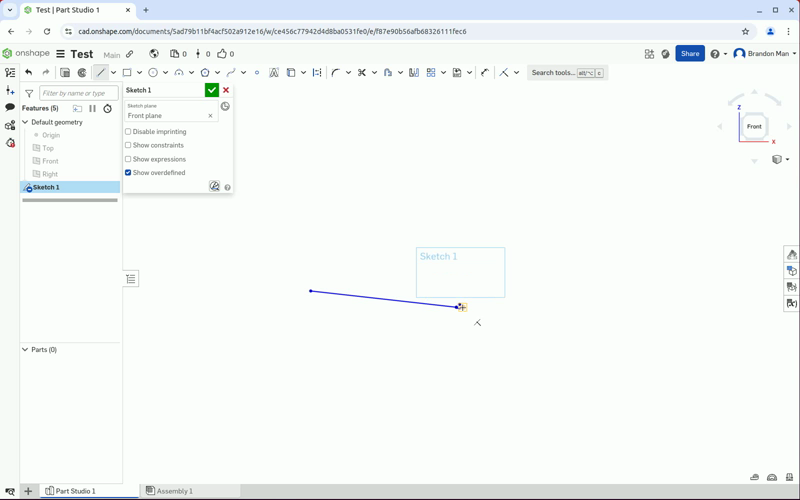
scroll(6)
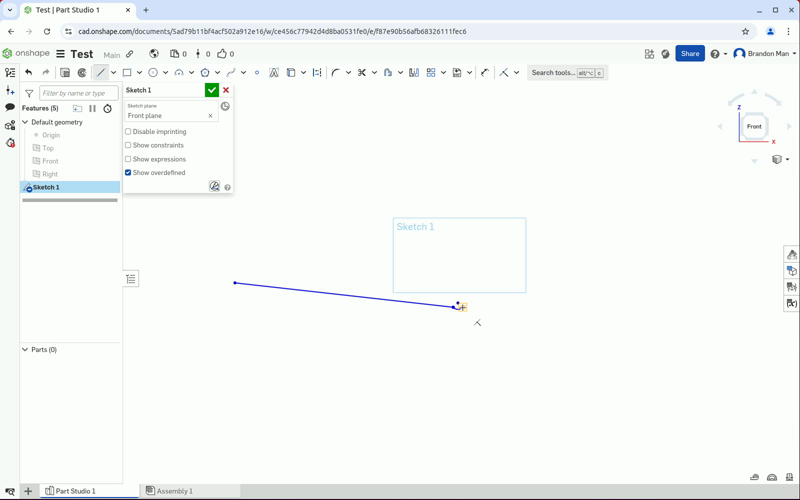
scroll(6)
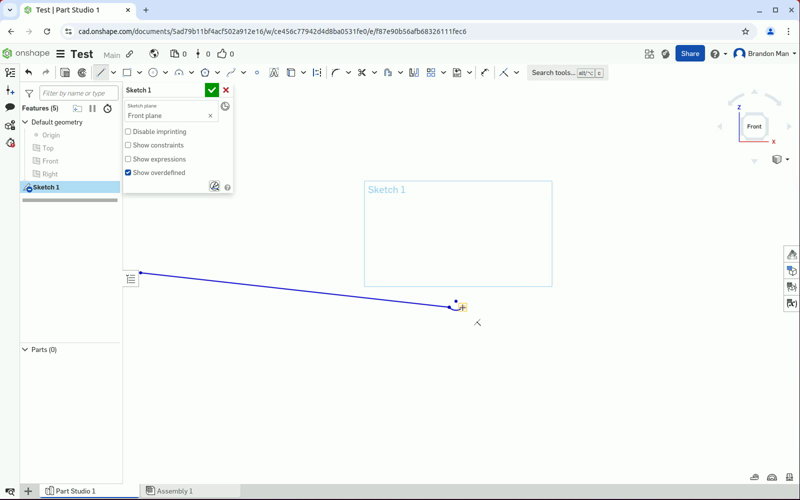
scroll(6)
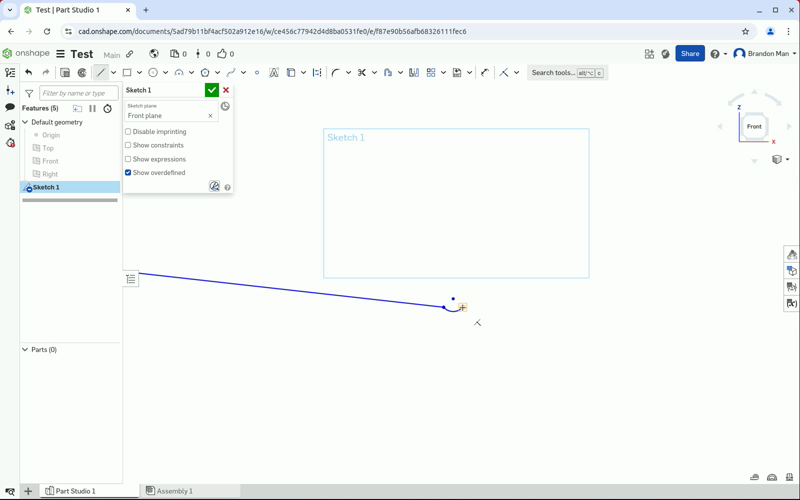
scroll(6)
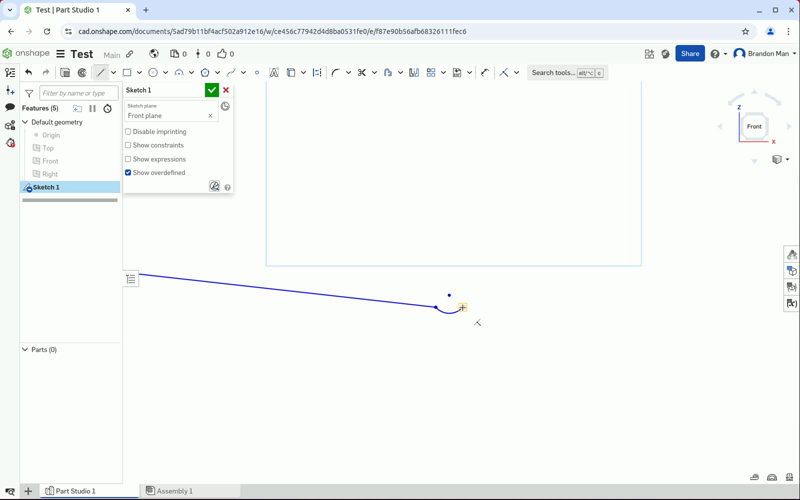
scroll(6)
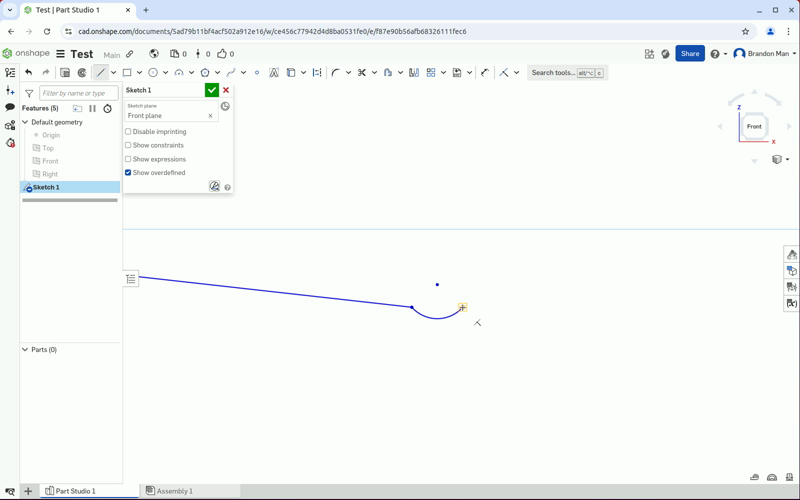
click(462, 307)
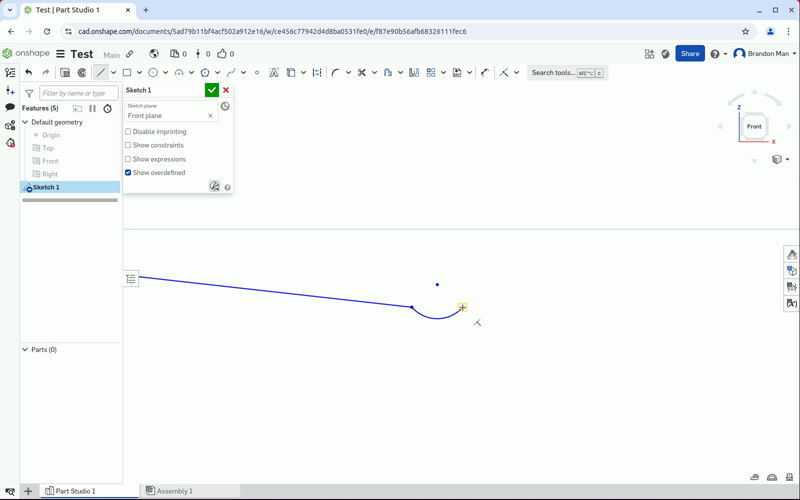
scroll(-6)
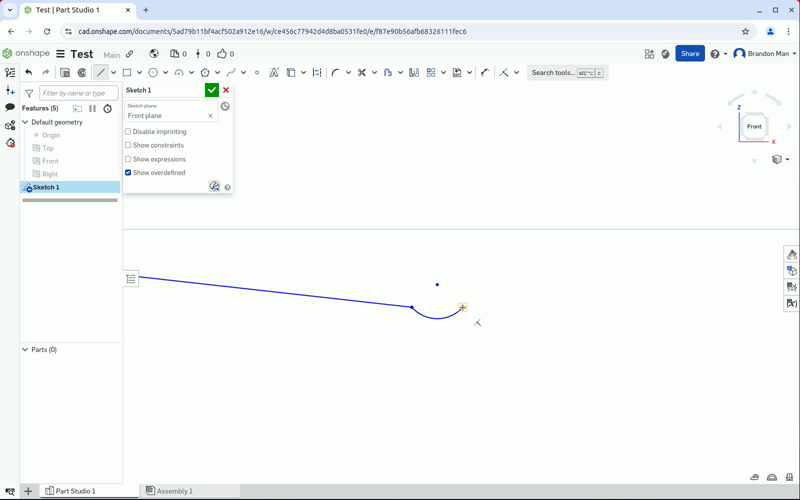
scroll(-6)
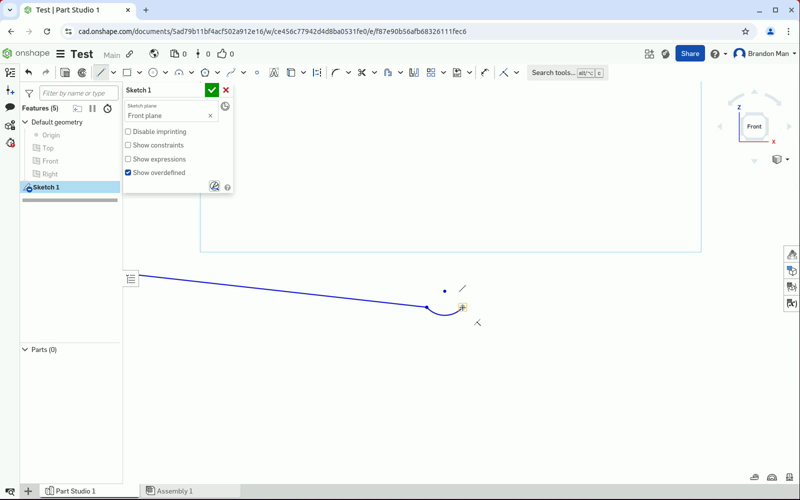
scroll(-6)
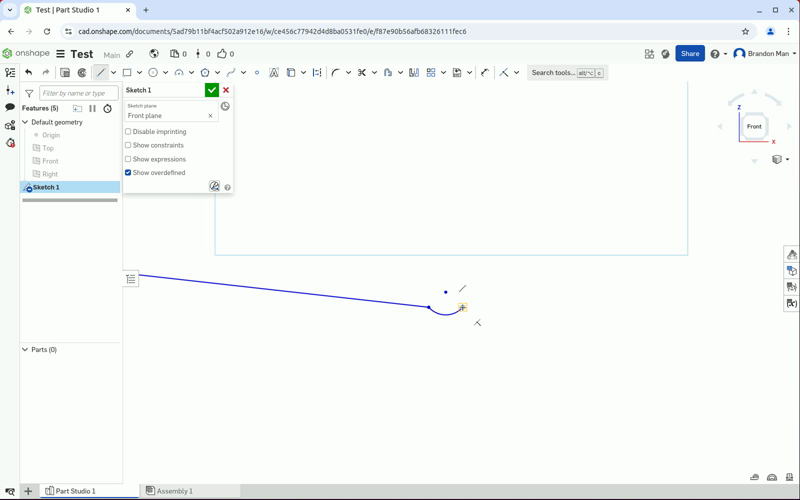
scroll(-6)
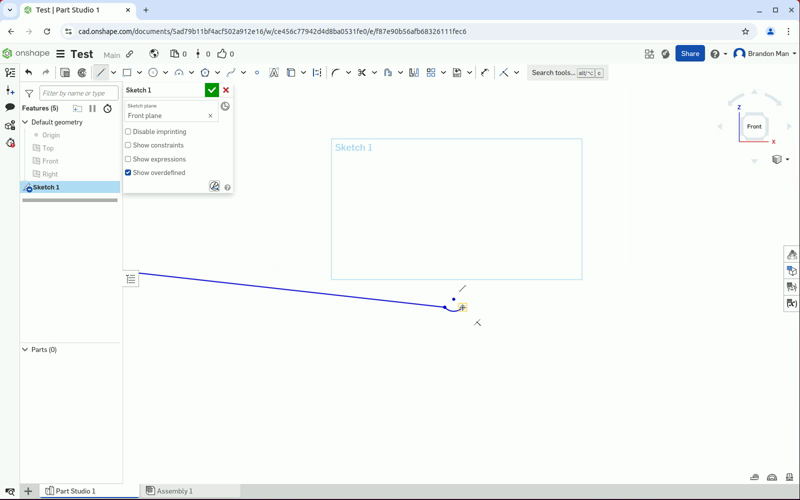
scroll(-6)
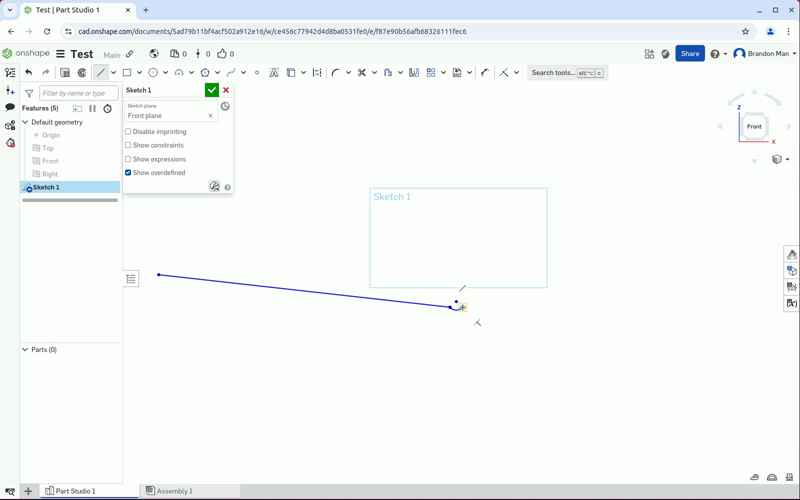
scroll(-6)
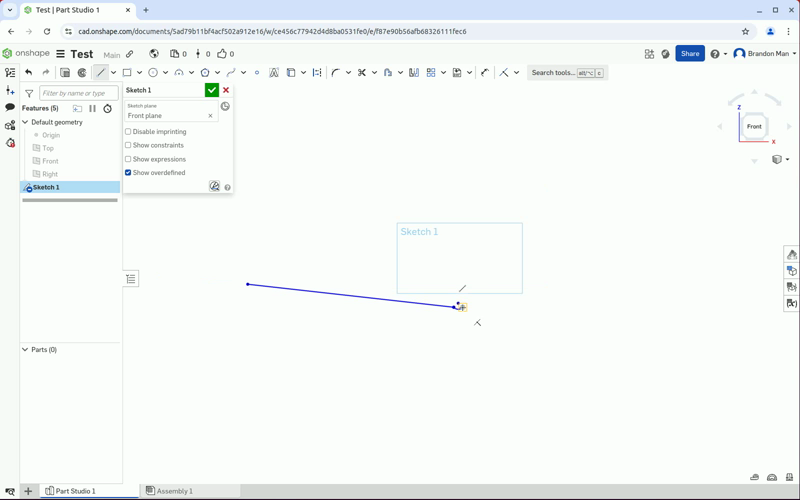
scroll(-6)
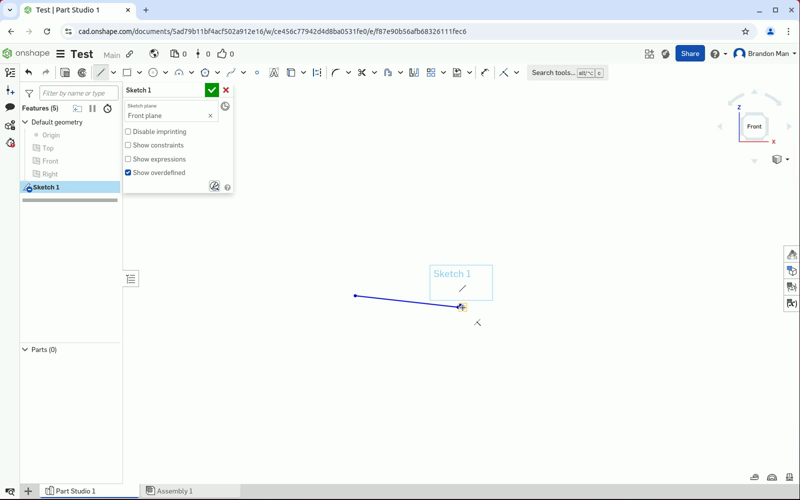
key_down(shift)
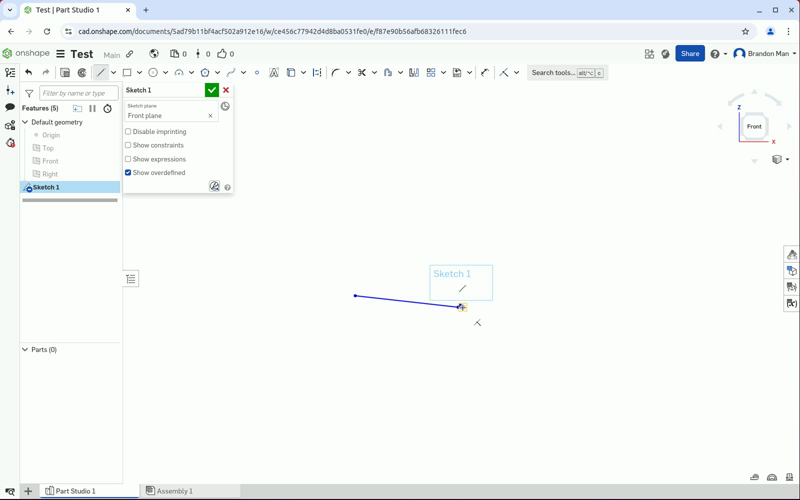
mouse_move(560, 295)
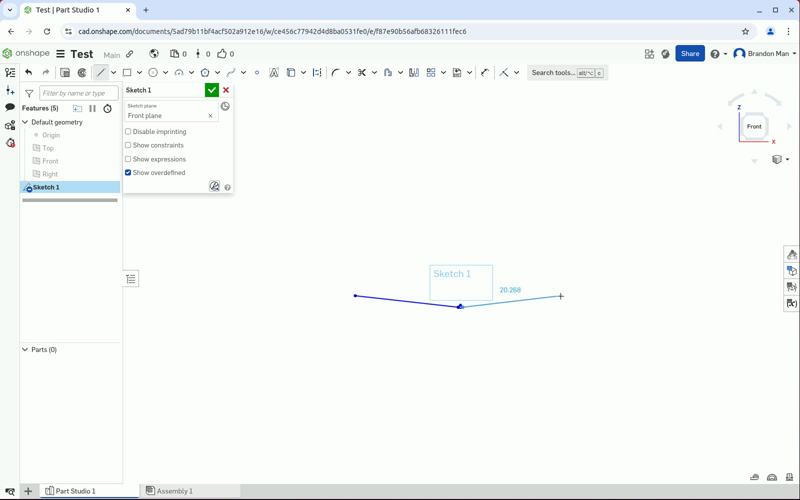
click(560, 295)
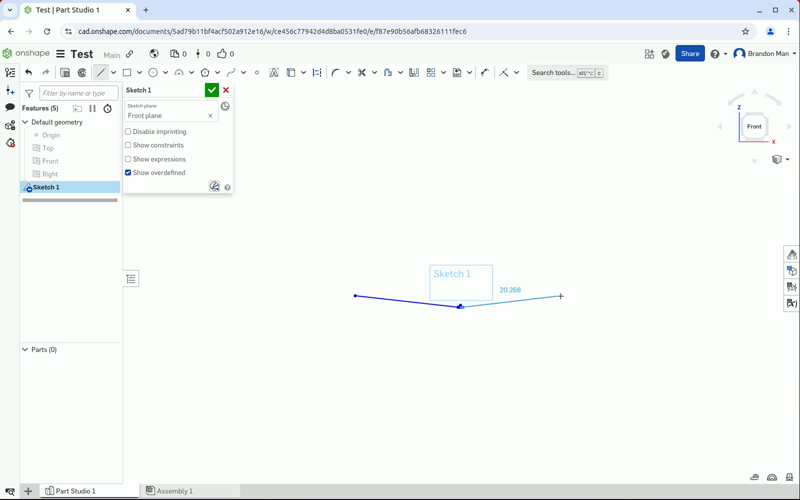
key_up(shift)
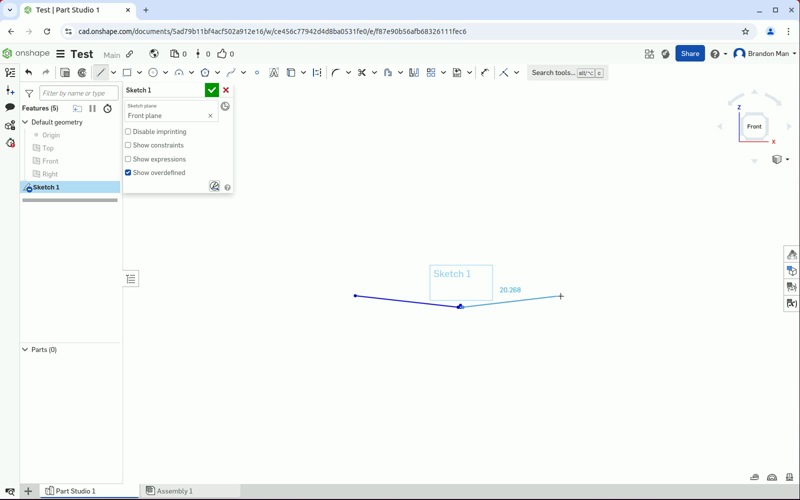
key(esc)
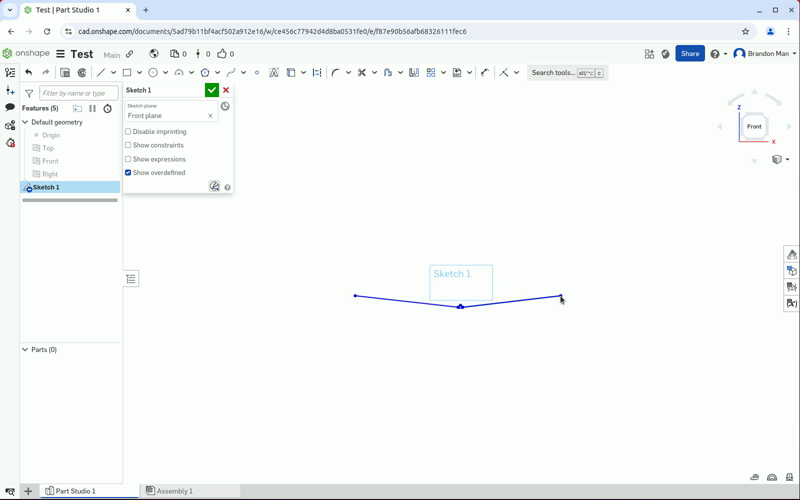
key(a)
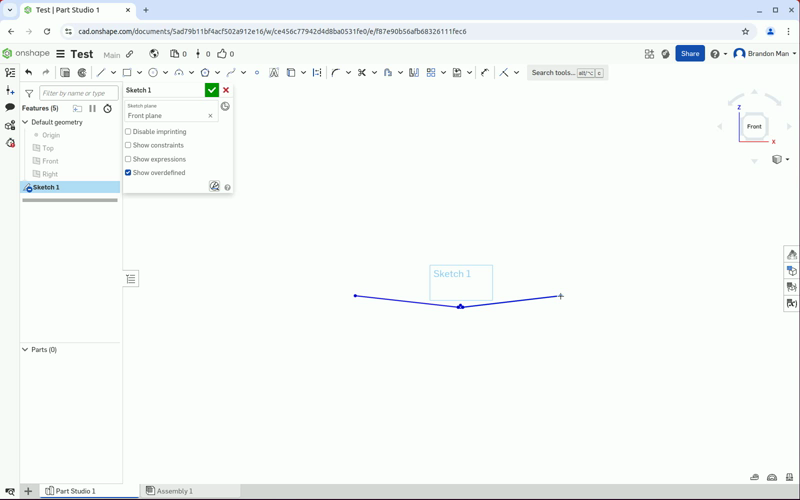
mouse_move(560, 295)
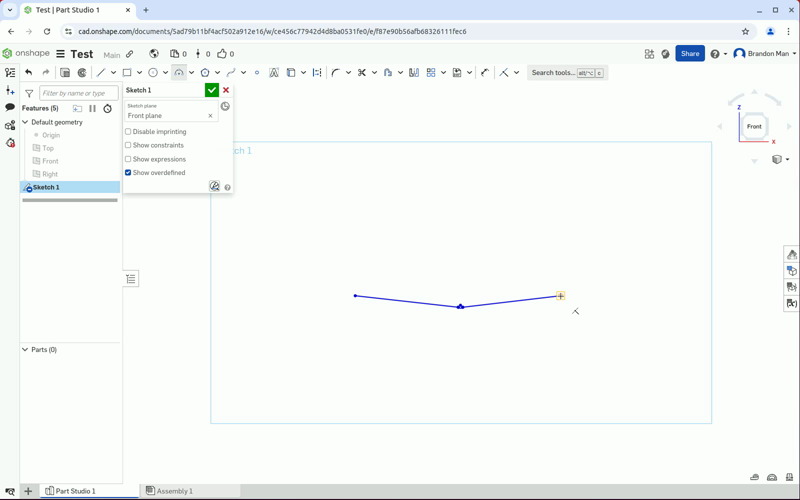
click(560, 295)
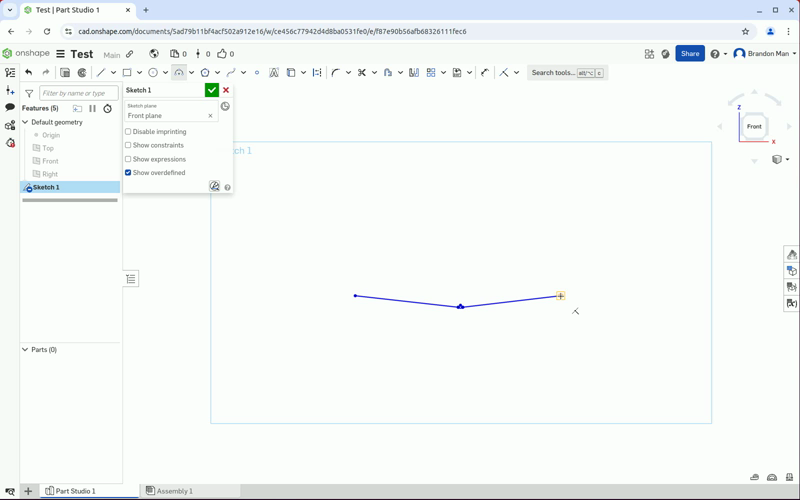
key_down(shift)
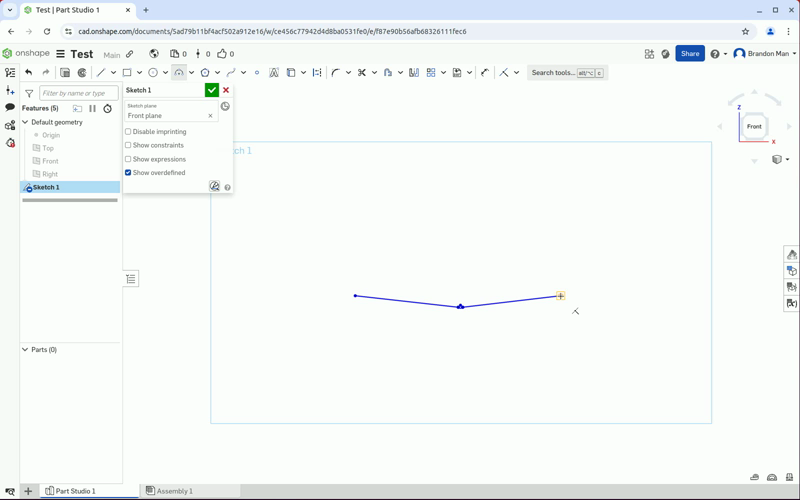
mouse_move(560, 270)
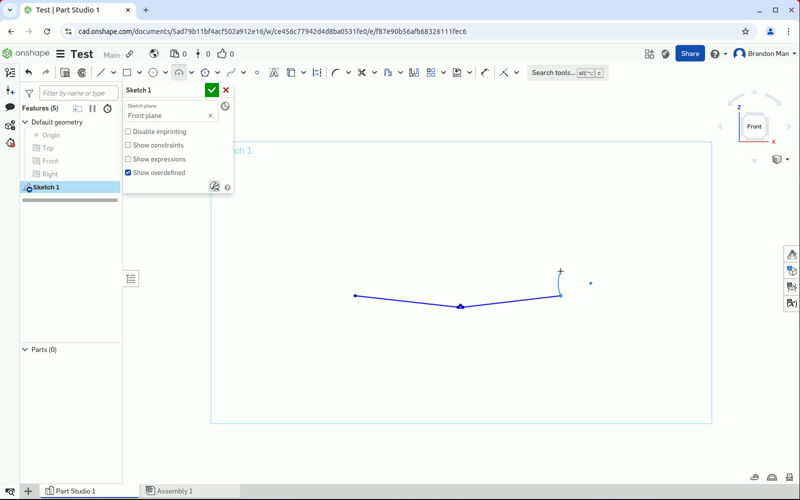
click(560, 270)
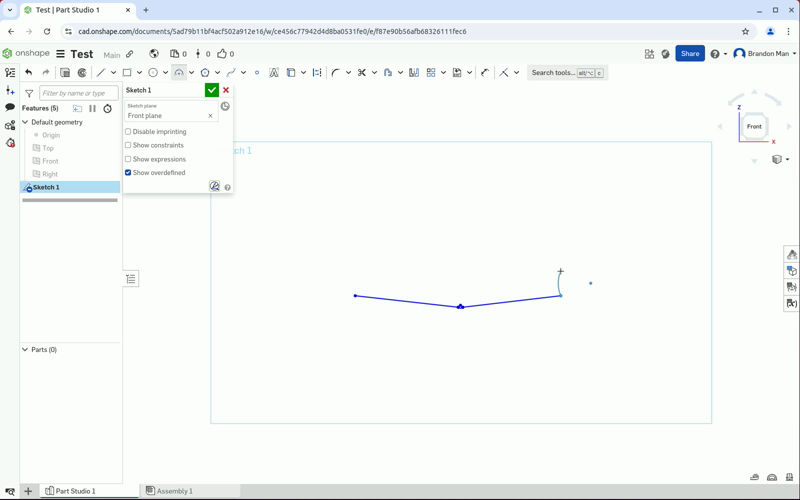
mouse_move(572, 283)
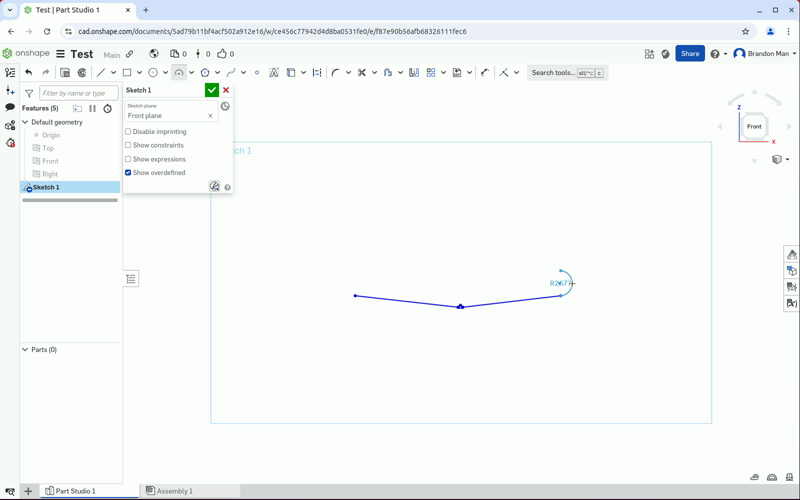
click(572, 283)
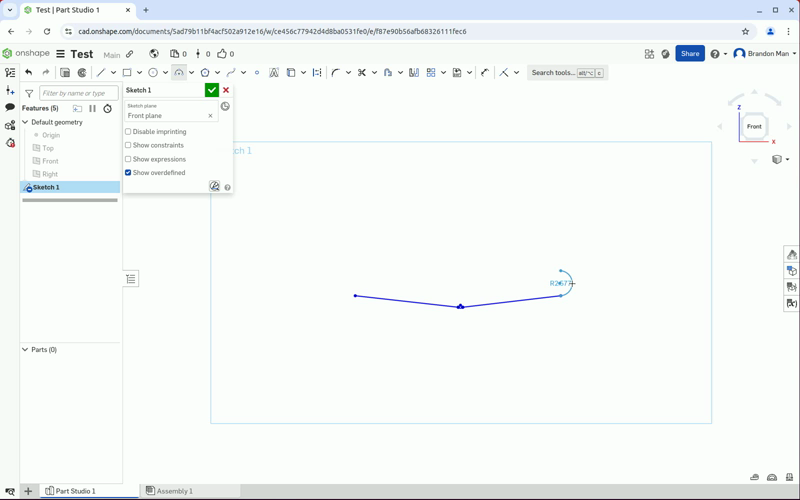
key_up(shift)
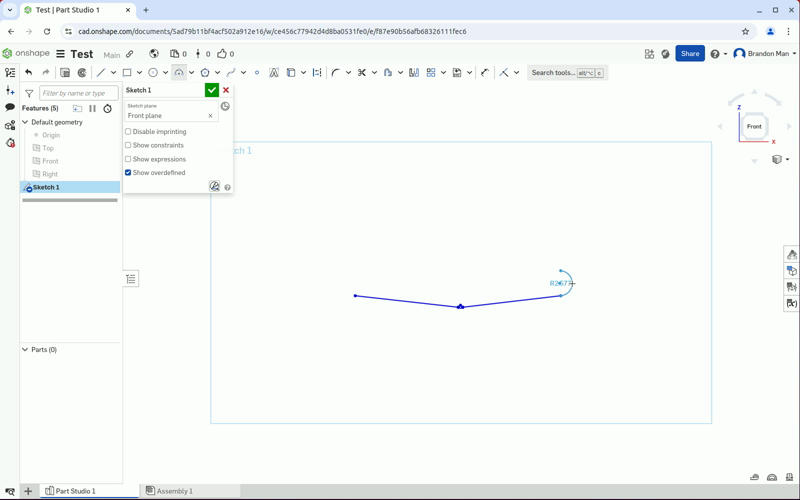
key(esc)
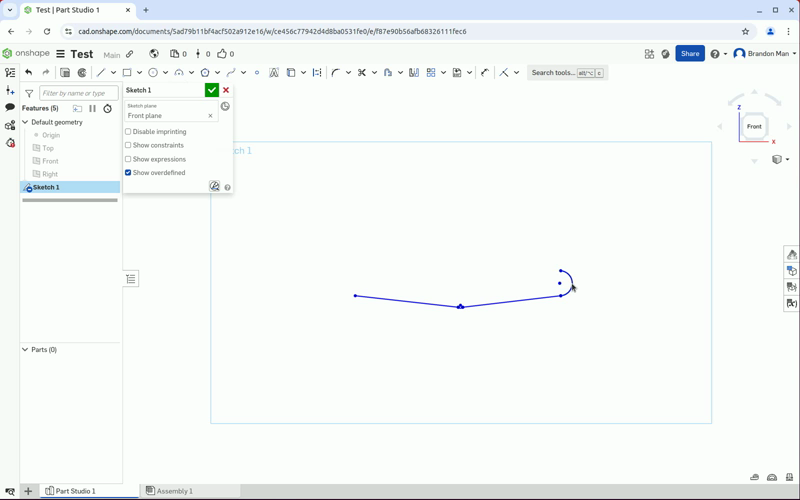
key(l)
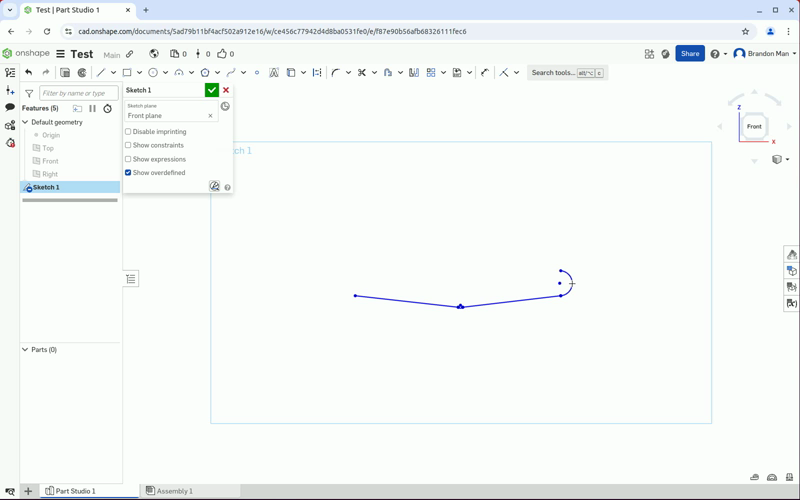
mouse_move(560, 270)
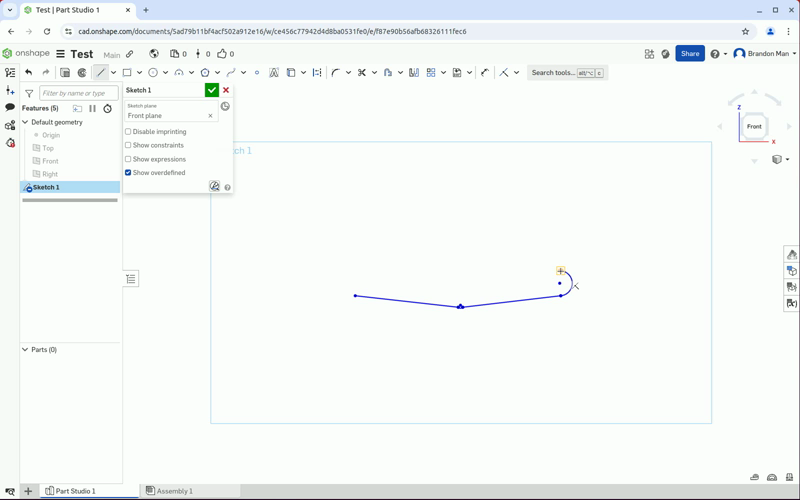
click(560, 270)
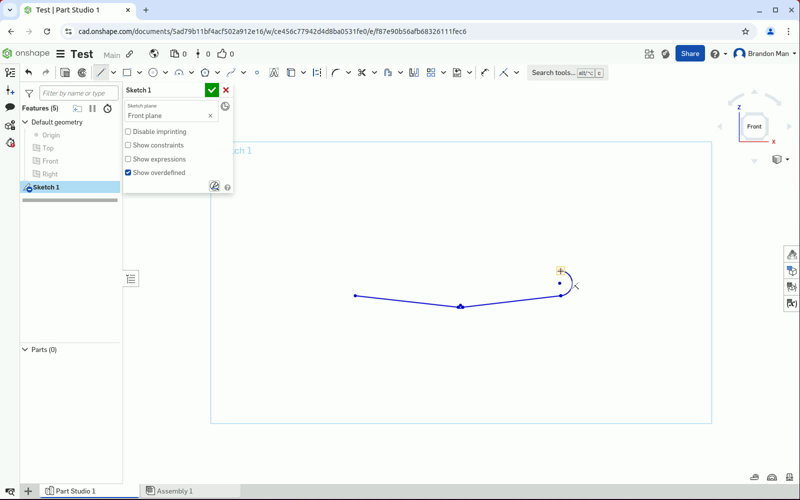
key_down(shift)
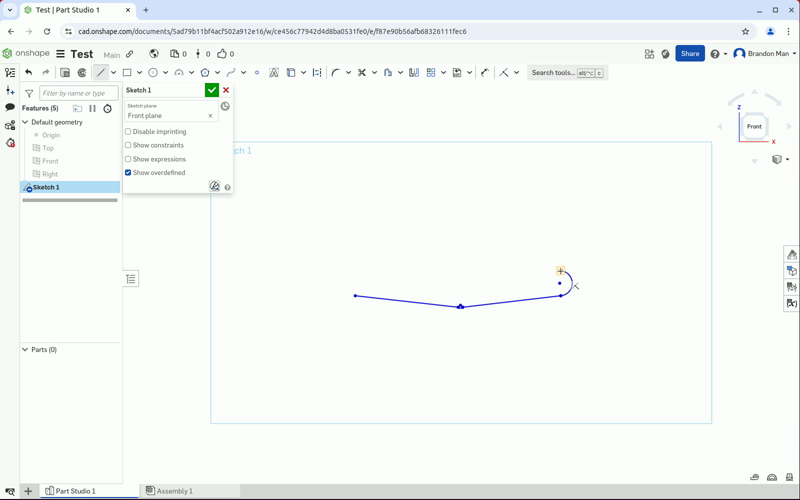
mouse_move(462, 266)
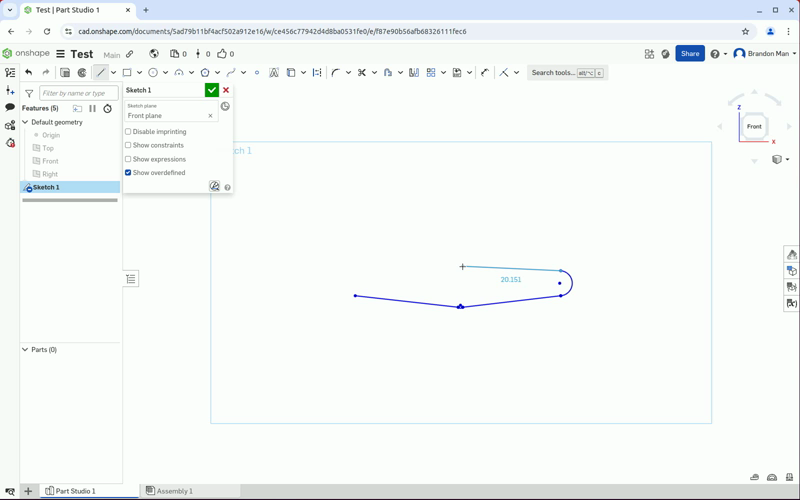
click(462, 266)
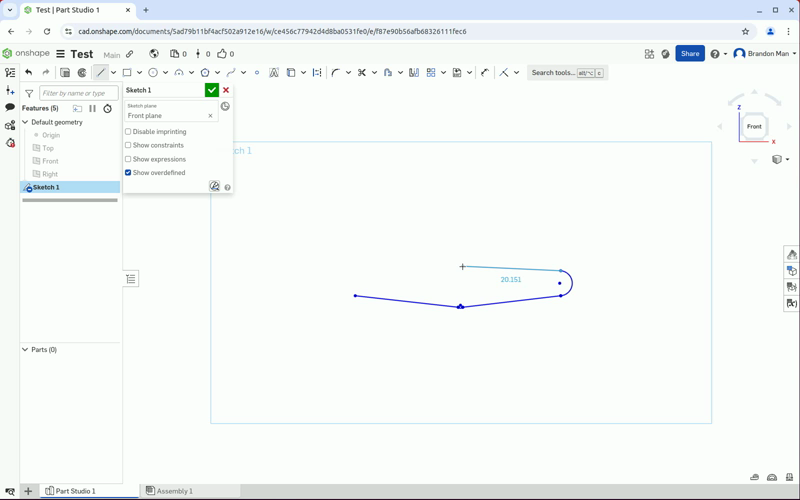
key_up(shift)
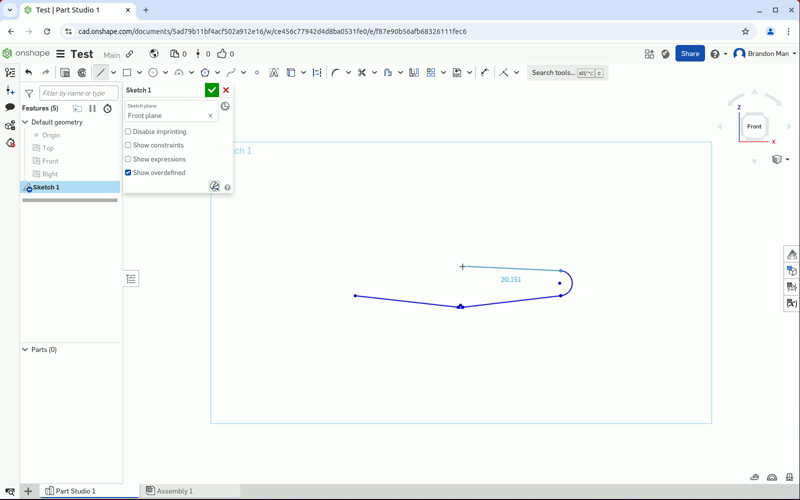
key(esc)
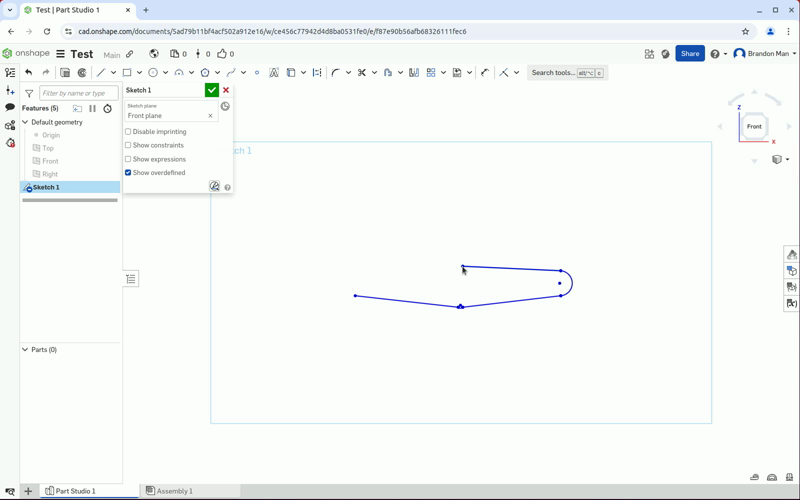
key(a)
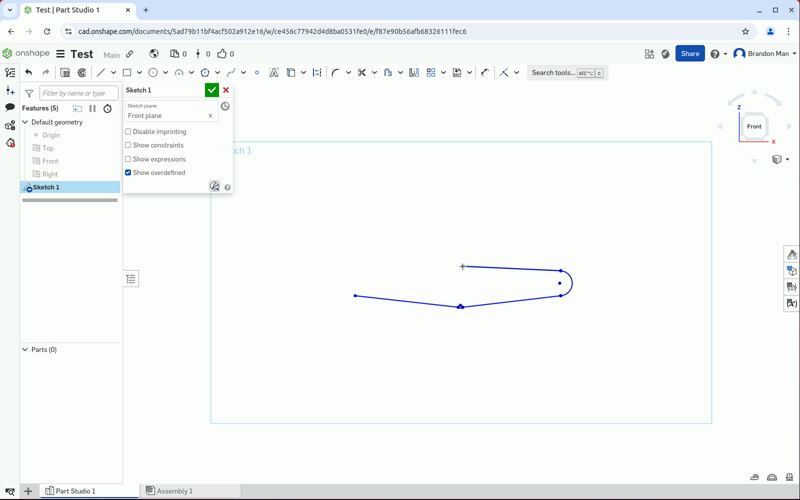
mouse_move(462, 266)
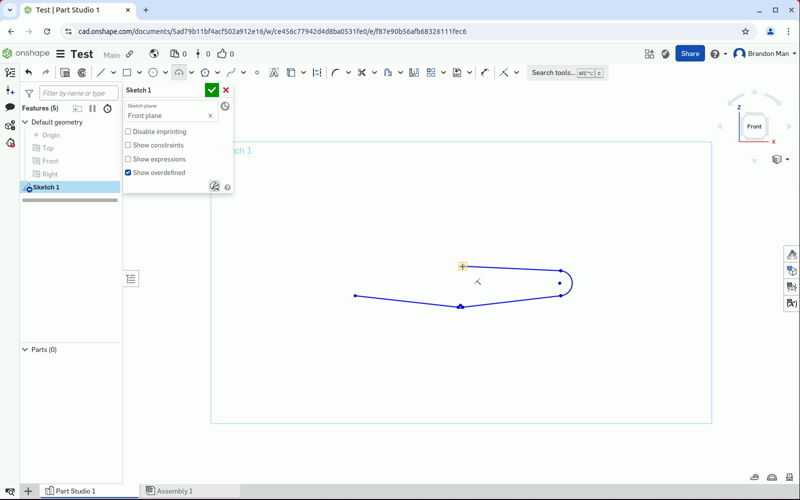
click(462, 266)
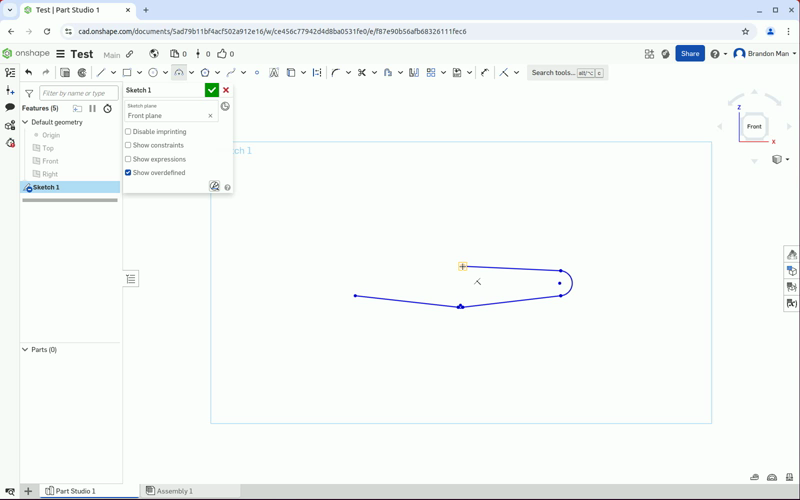
key_down(shift)
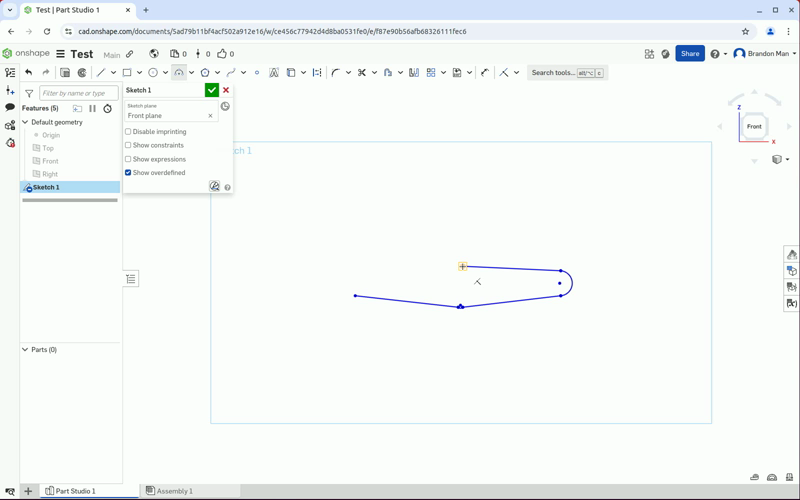
mouse_move(458, 266)
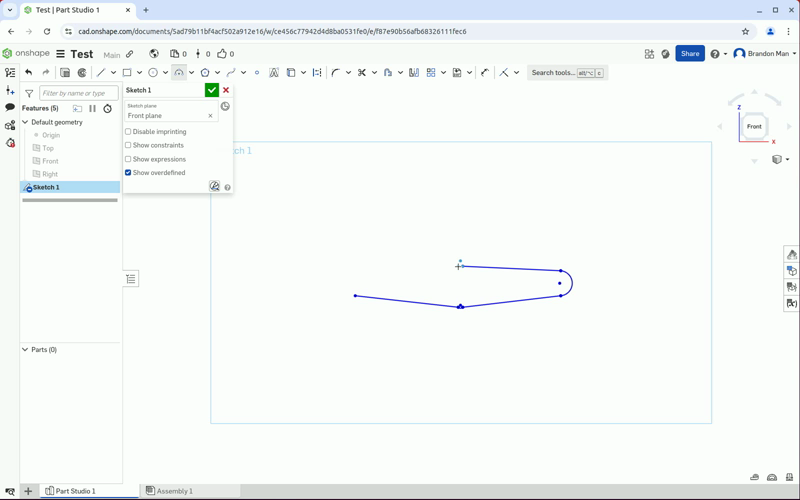
scroll(6)
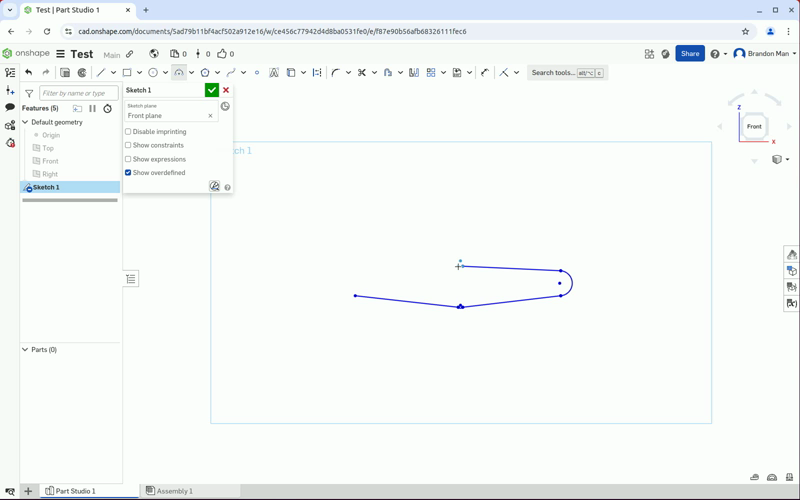
scroll(6)
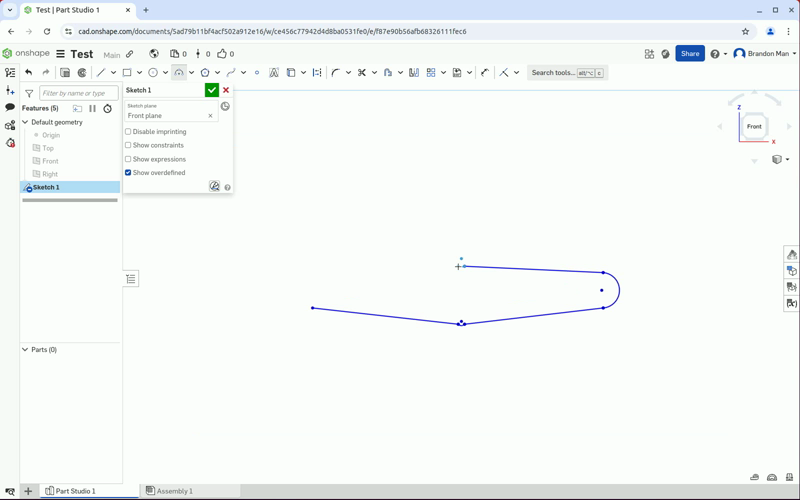
scroll(6)
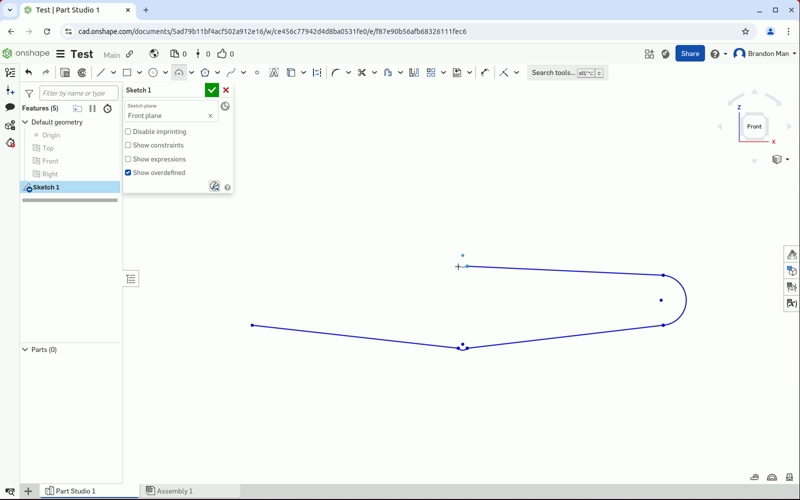
scroll(6)
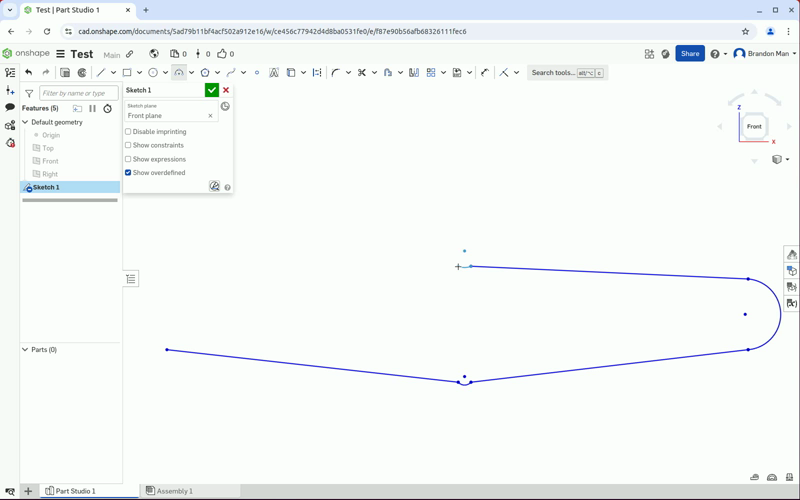
scroll(6)
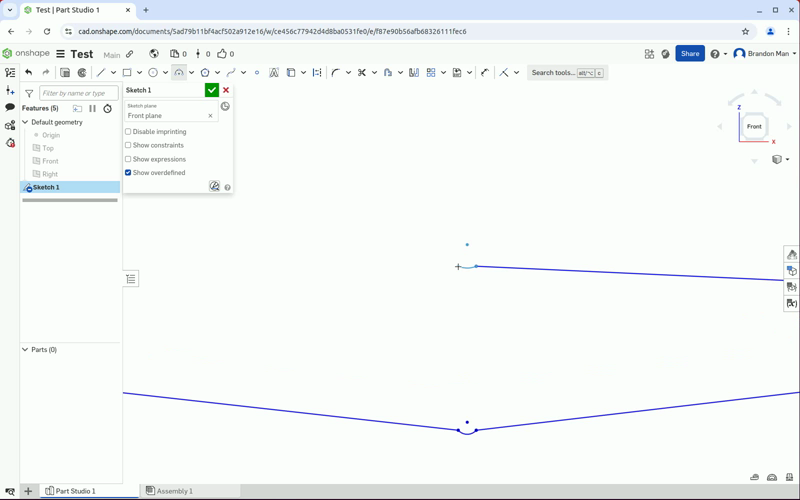
scroll(6)
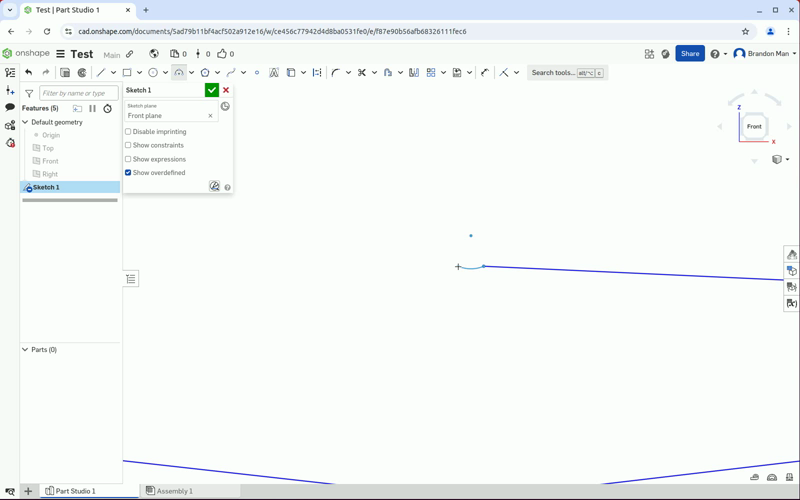
scroll(6)
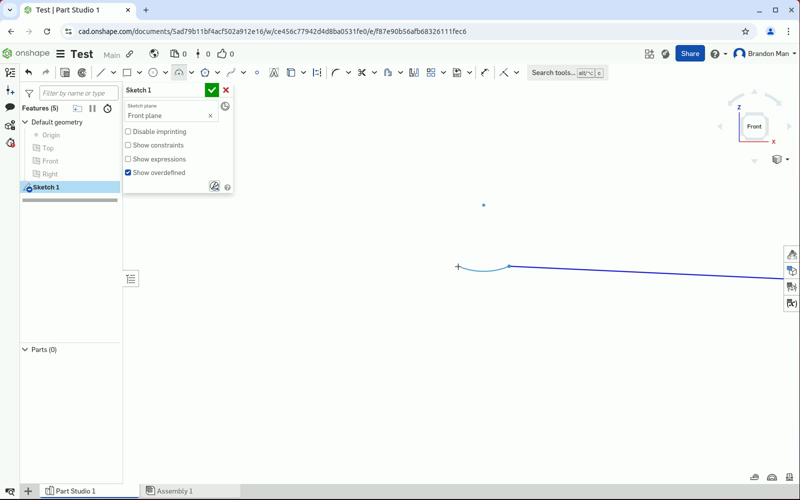
click(458, 266)
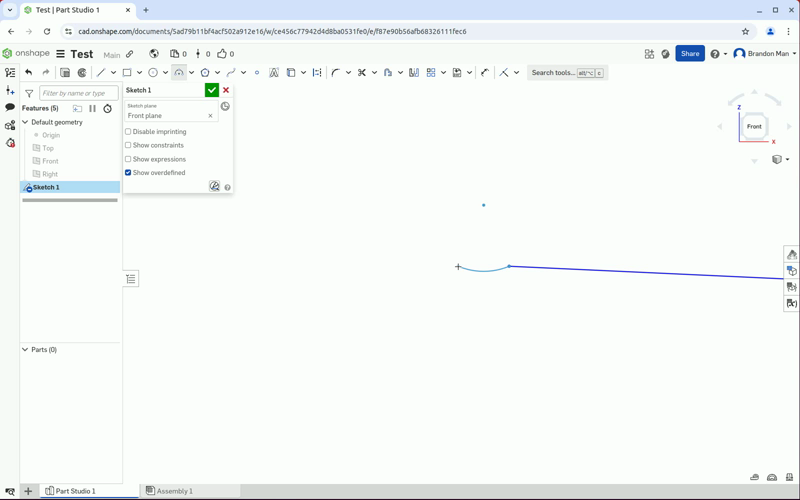
scroll(-6)
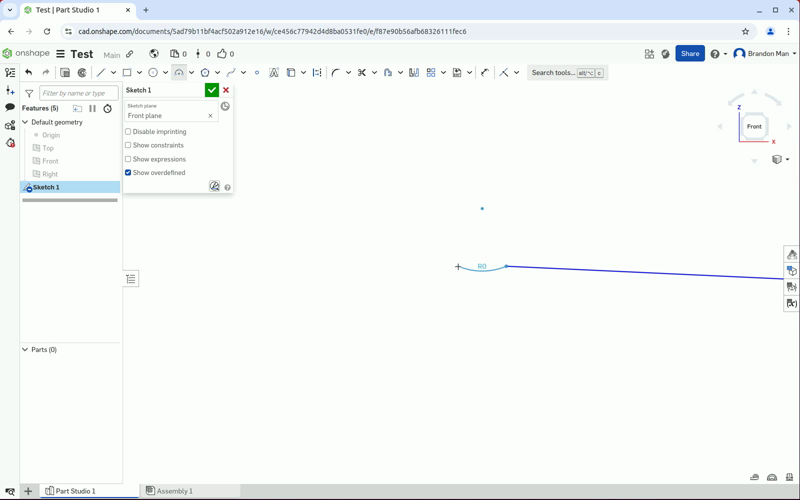
scroll(-6)
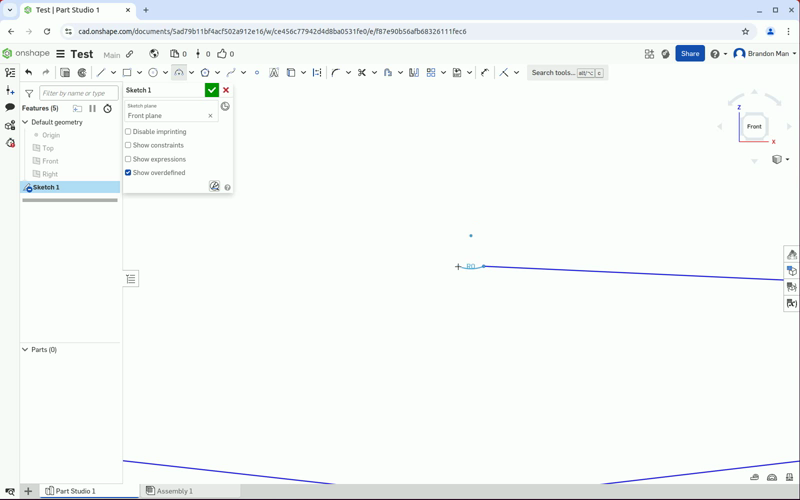
scroll(-6)
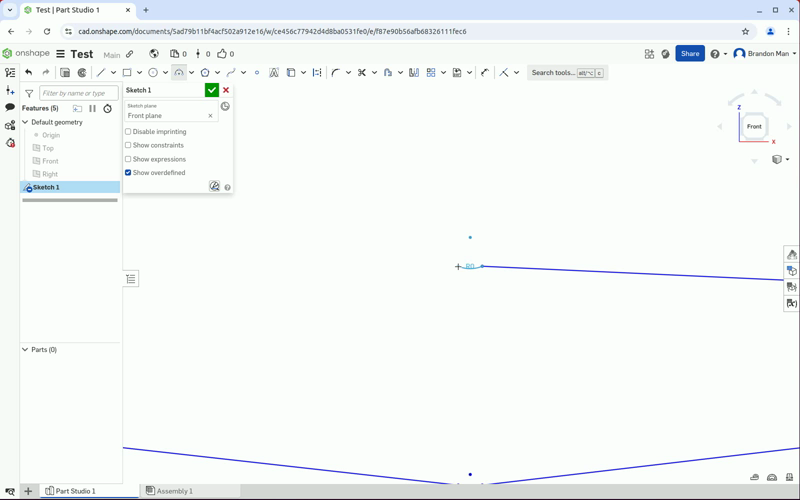
scroll(-6)
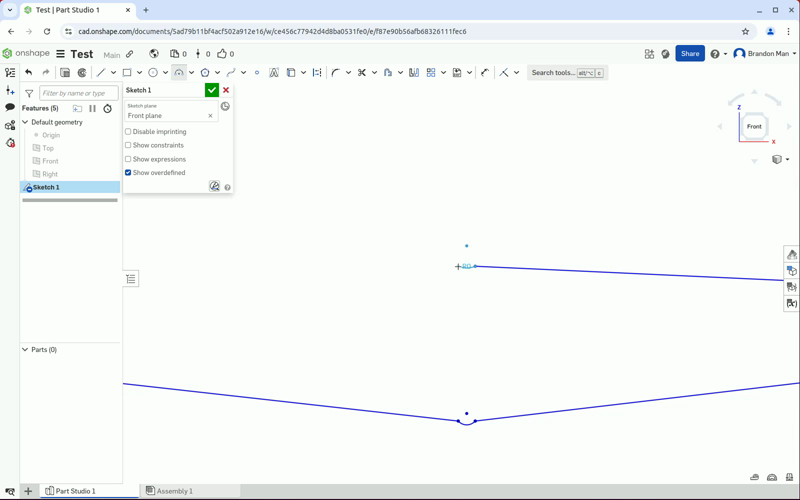
scroll(-6)
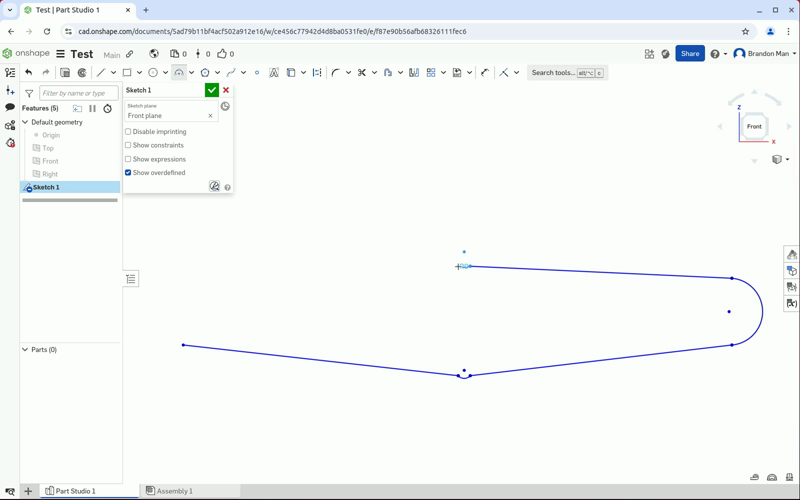
scroll(-6)
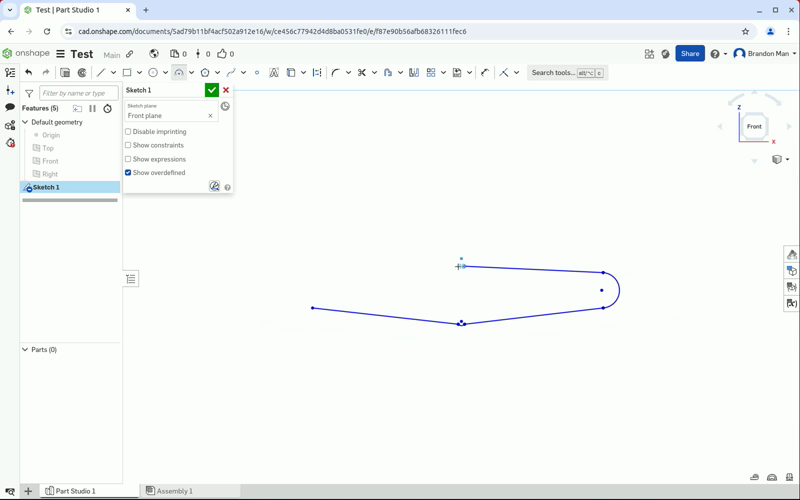
scroll(-6)
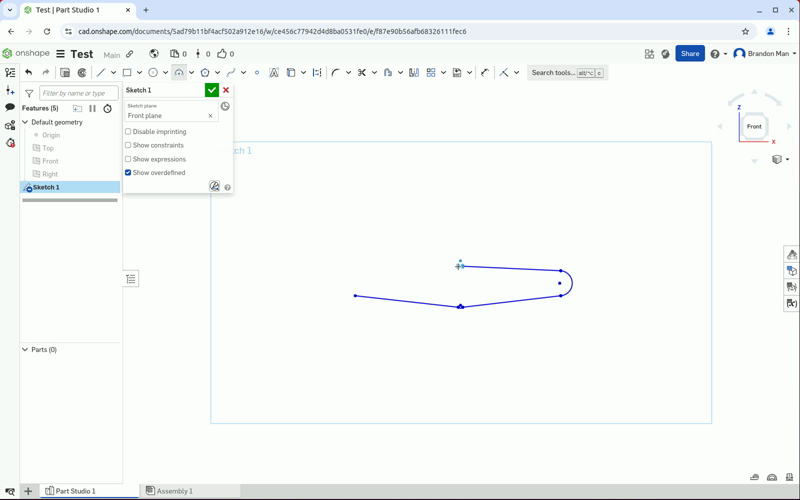
mouse_move(460, 265)
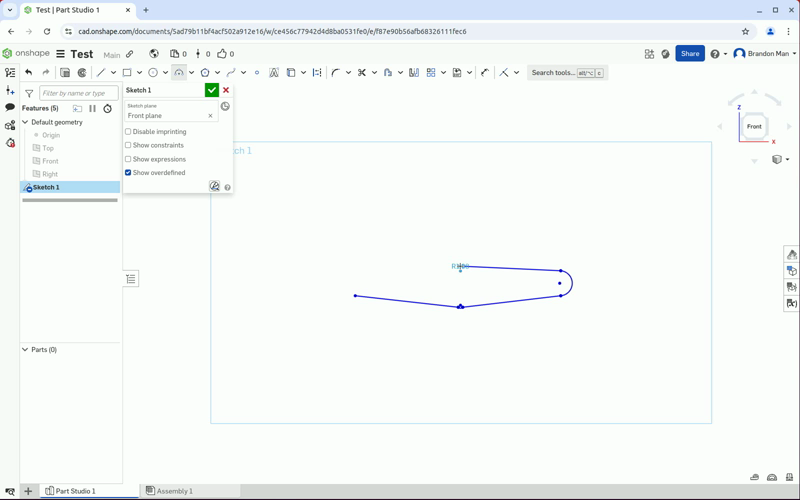
scroll(6)
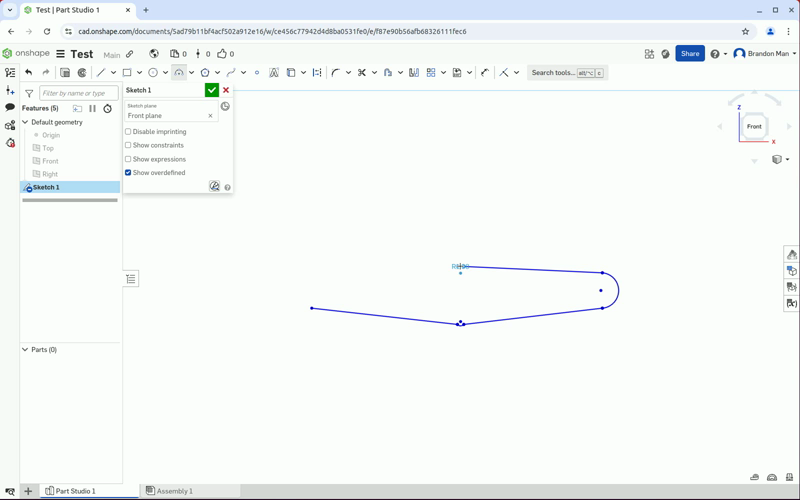
scroll(6)
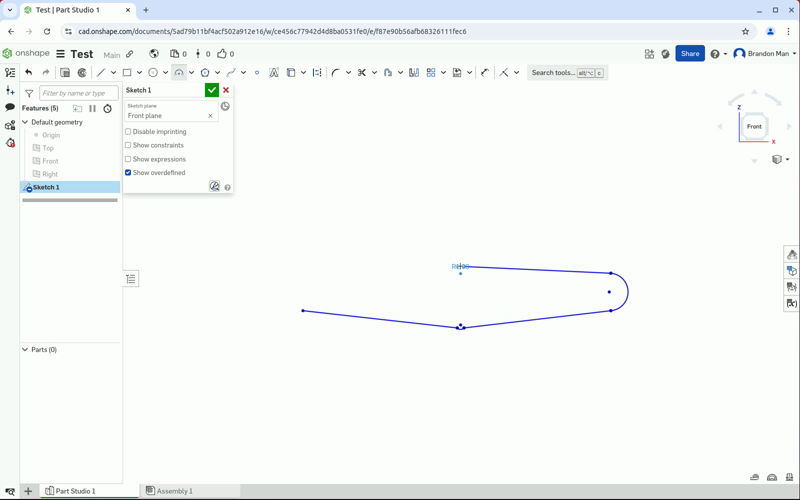
scroll(6)
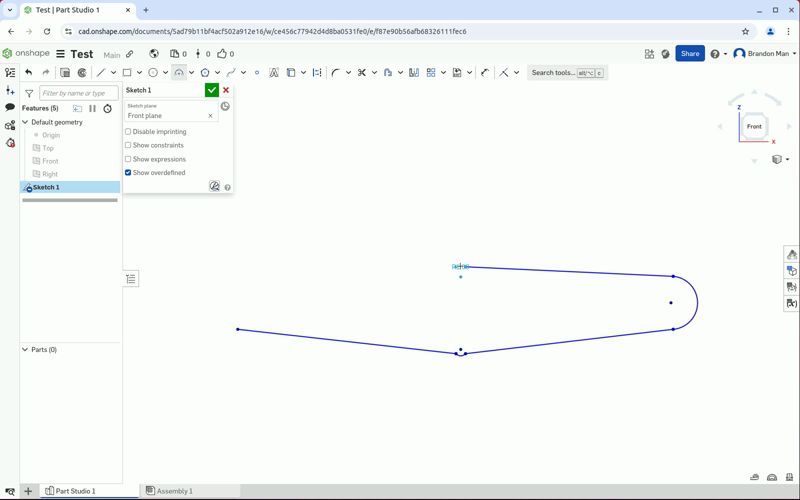
scroll(6)
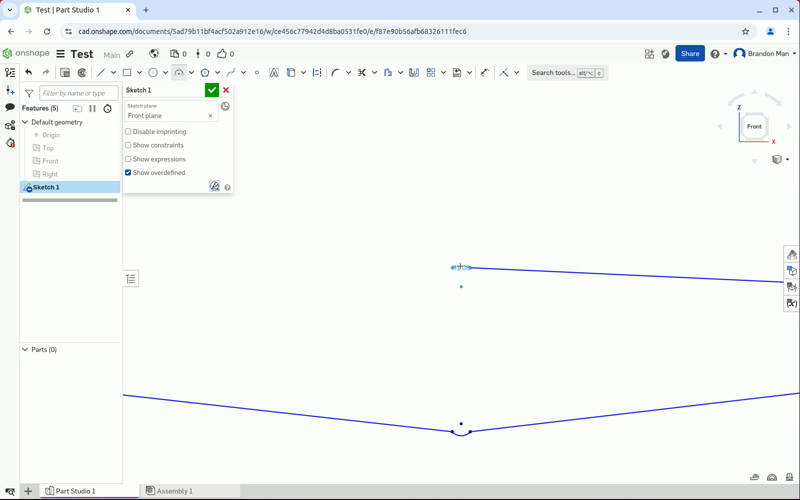
scroll(6)
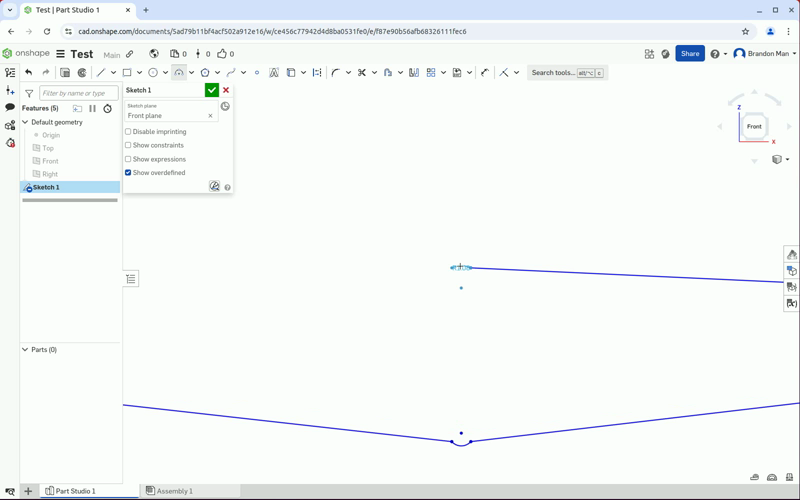
scroll(6)
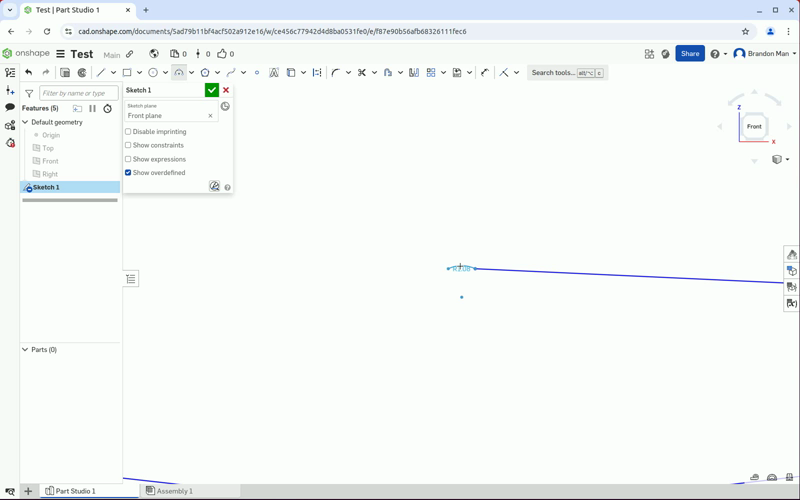
scroll(6)
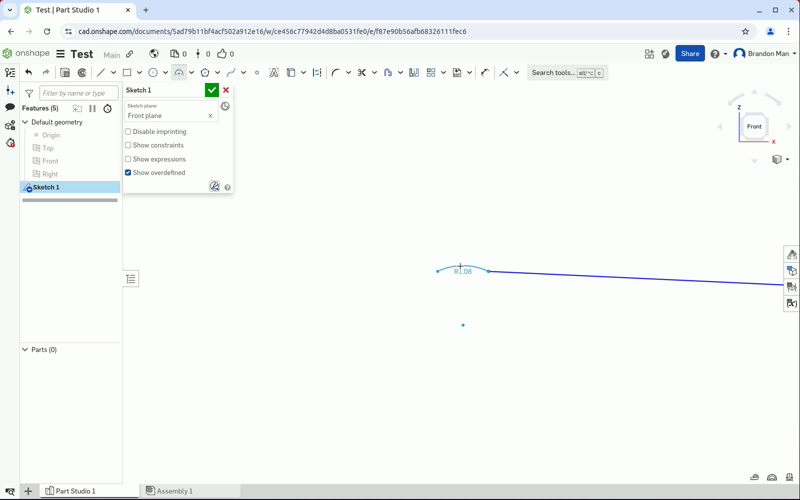
click(460, 265)
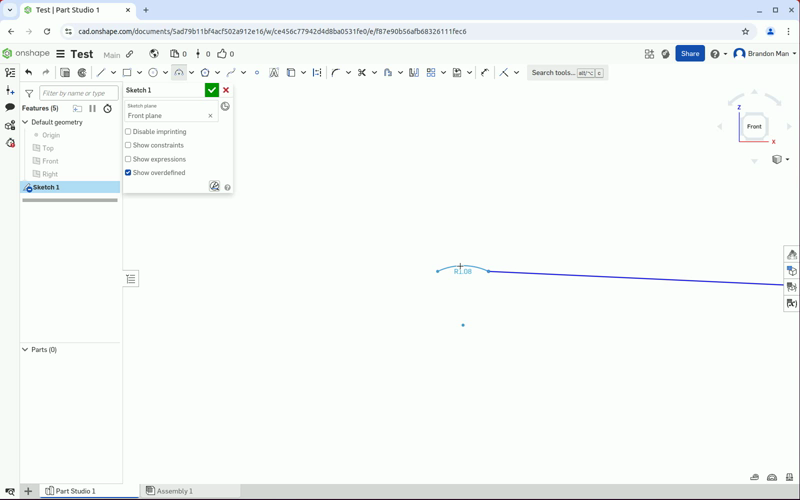
scroll(-6)
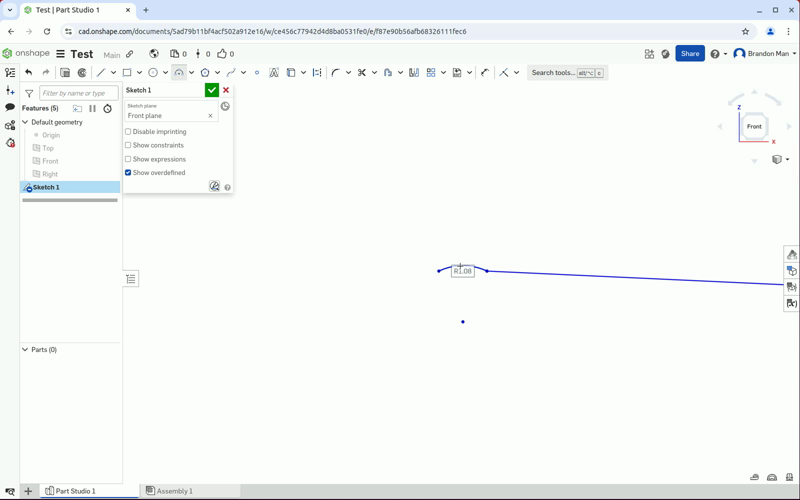
scroll(-6)
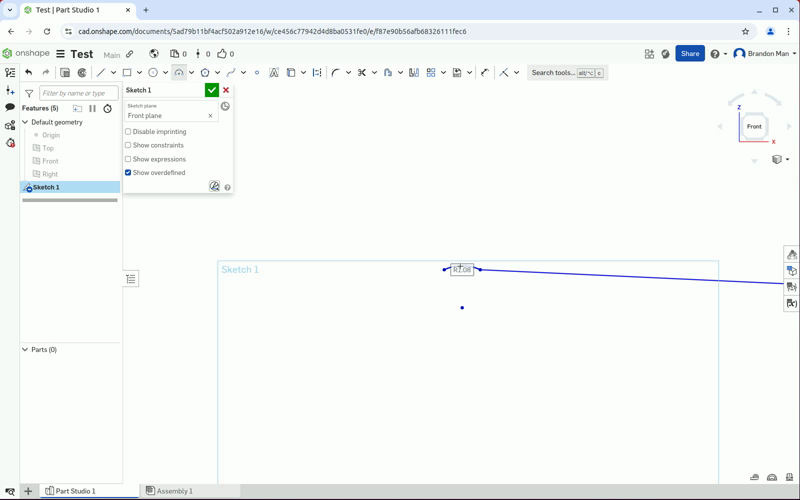
scroll(-6)
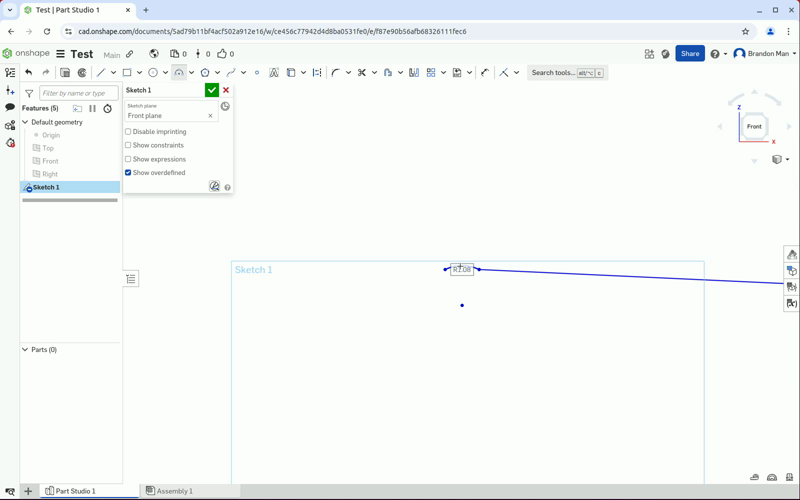
scroll(-6)
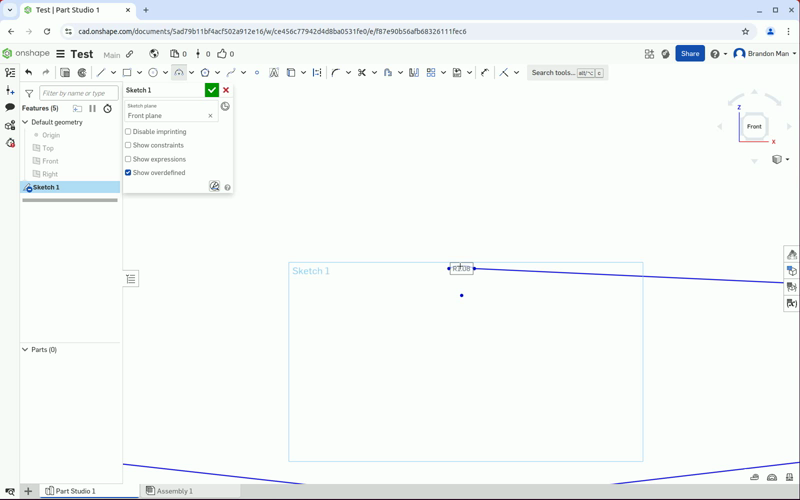
scroll(-6)
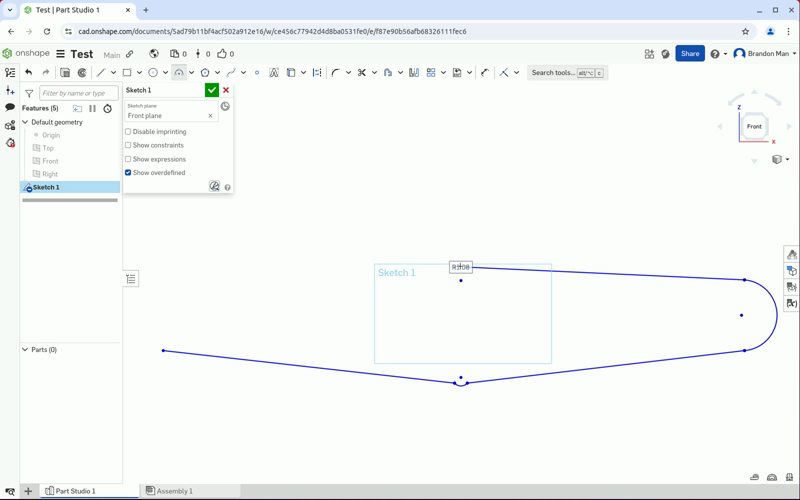
scroll(-6)
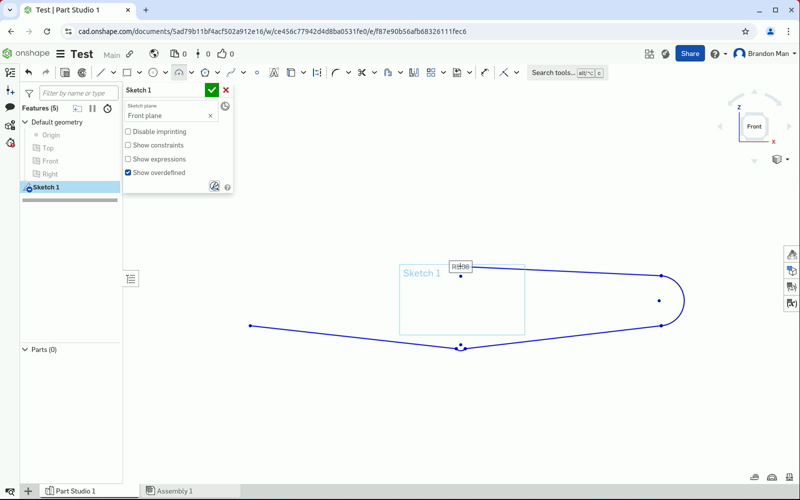
scroll(-6)
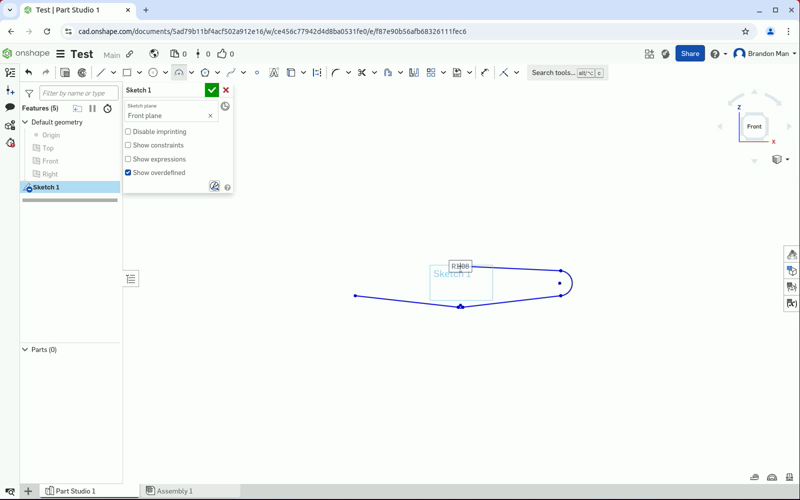
key_up(shift)
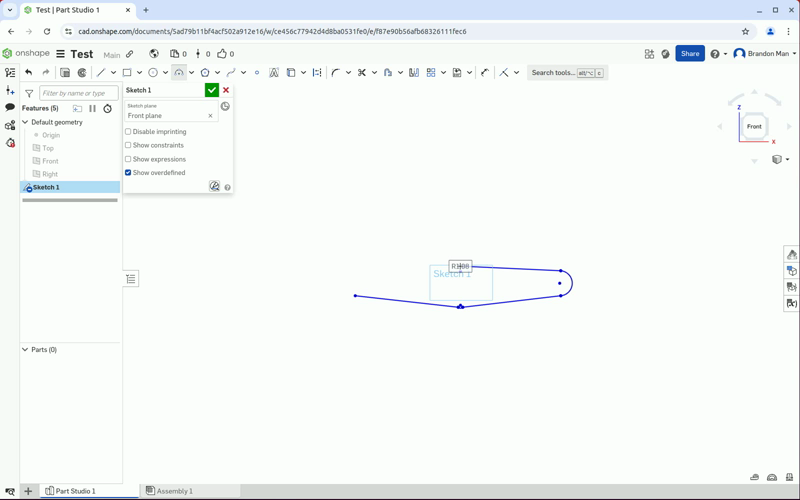
key(esc)
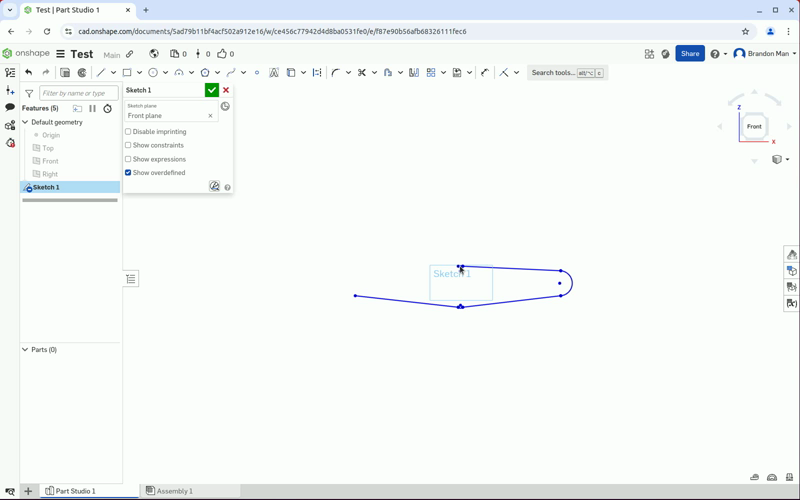
key(l)
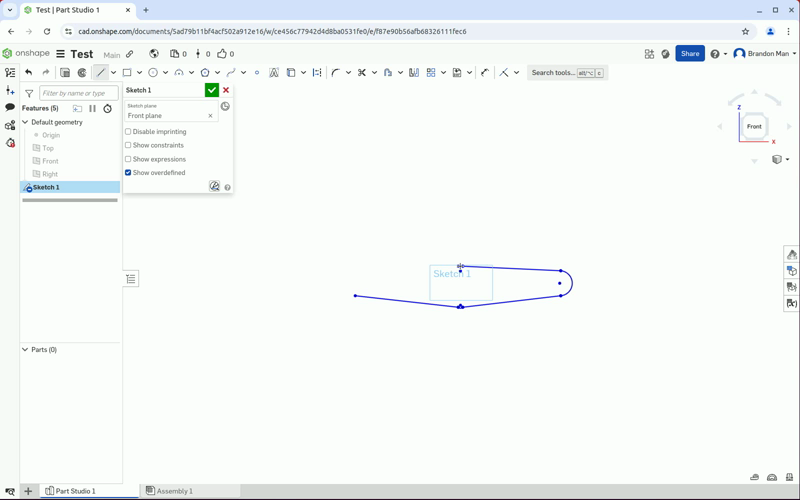
mouse_move(458, 266)
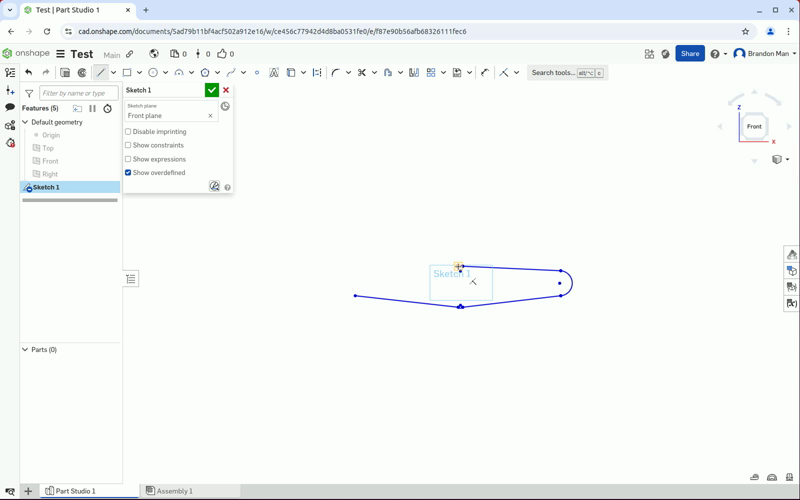
scroll(6)
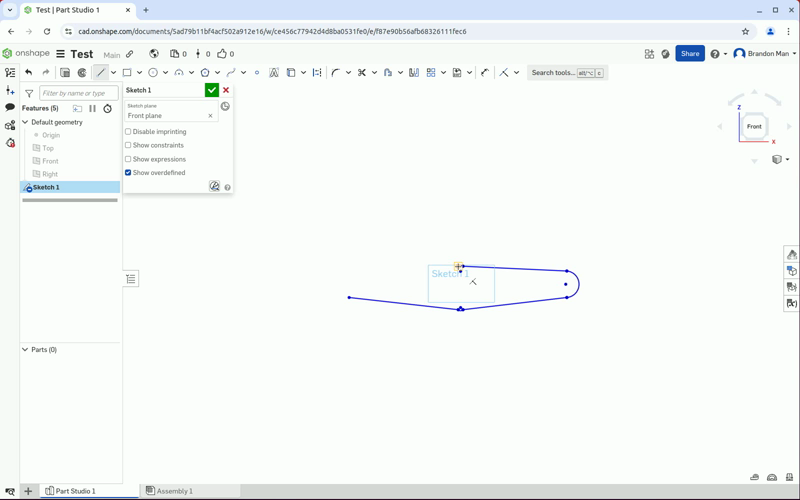
scroll(6)
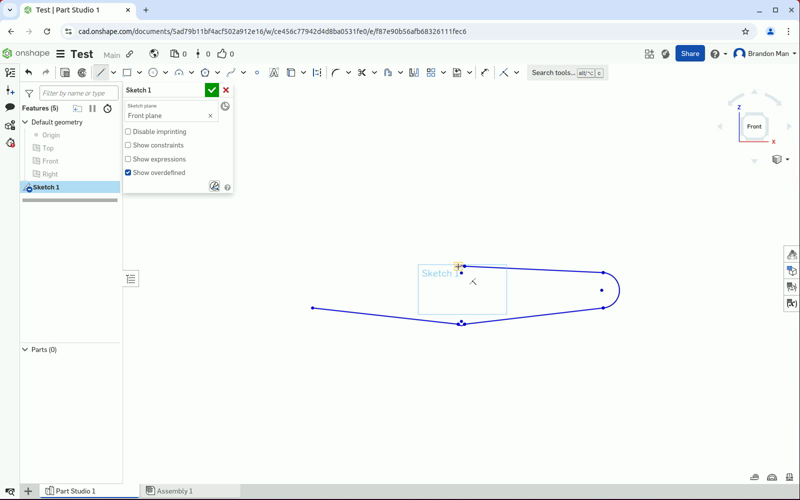
scroll(6)
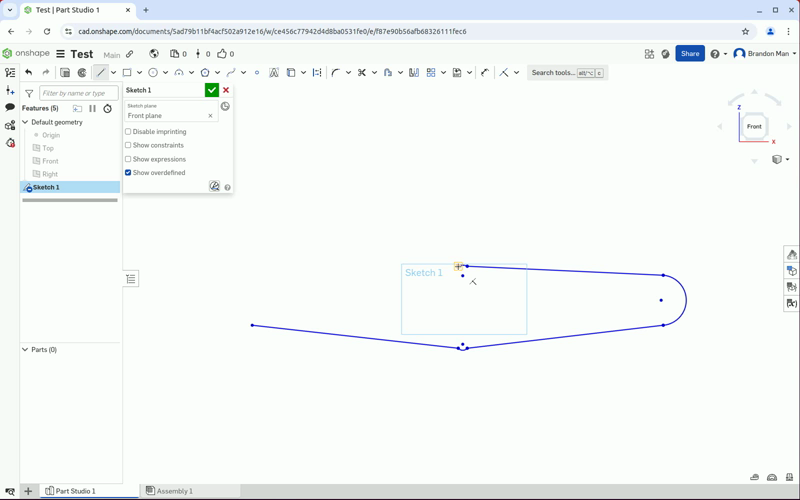
scroll(6)
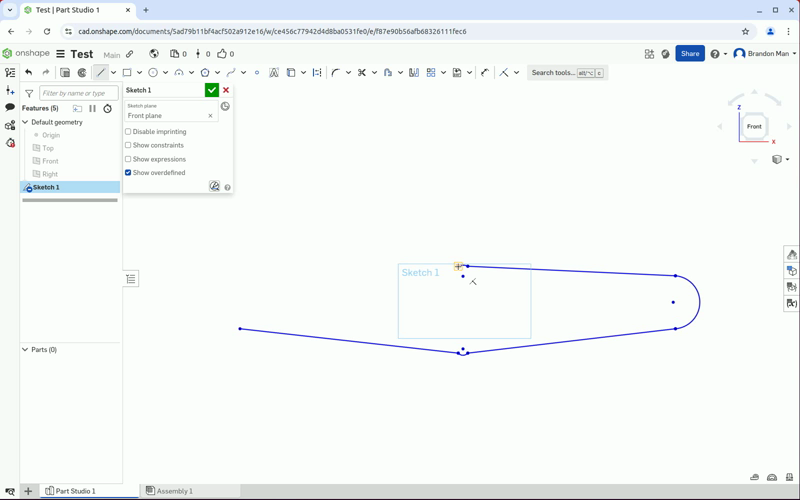
scroll(6)
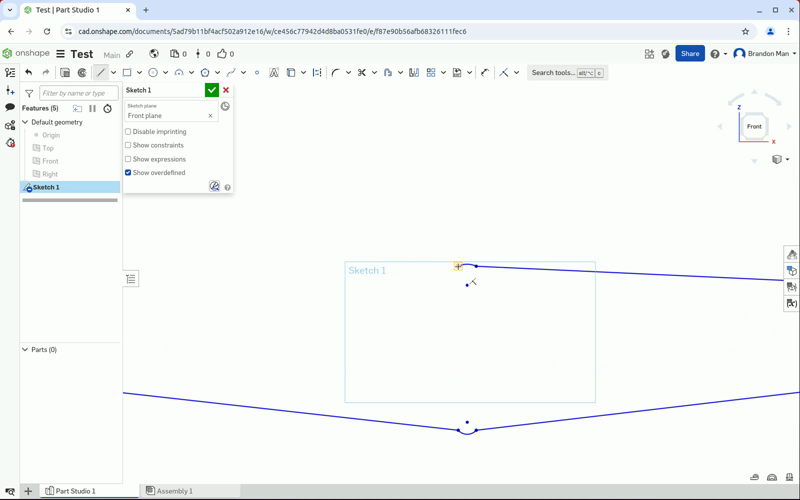
scroll(6)
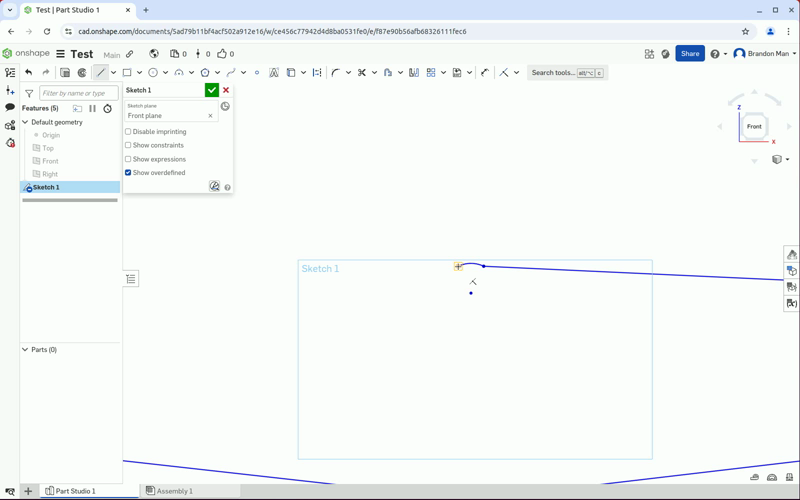
scroll(6)
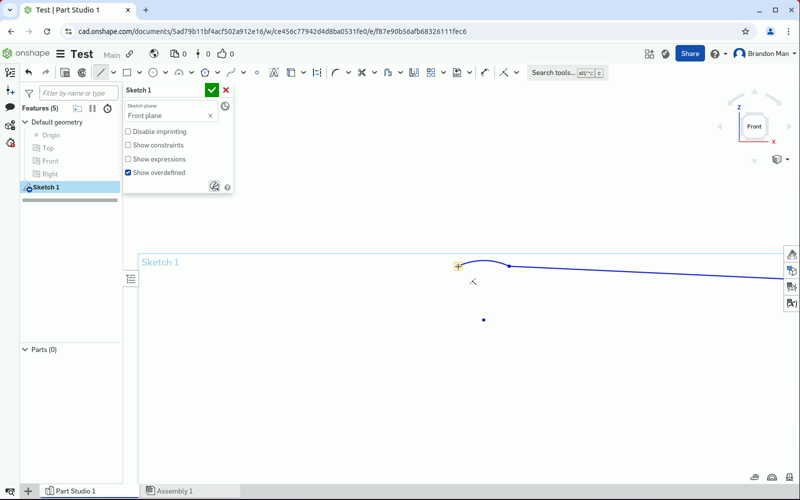
click(458, 266)
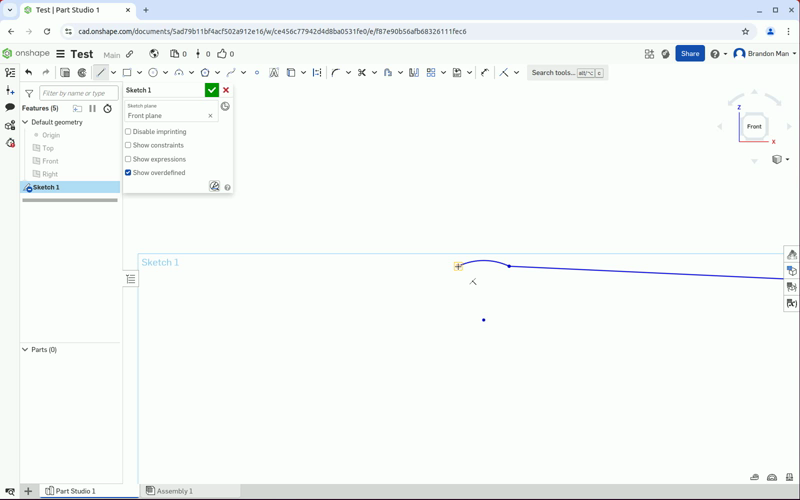
scroll(-6)
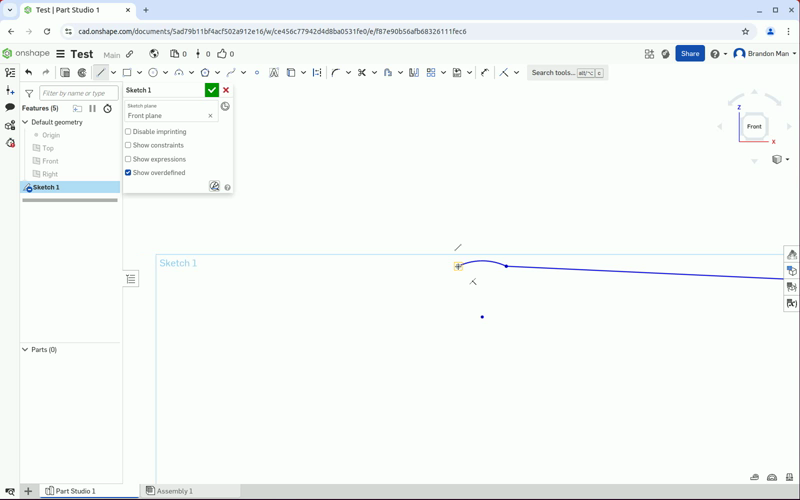
scroll(-6)
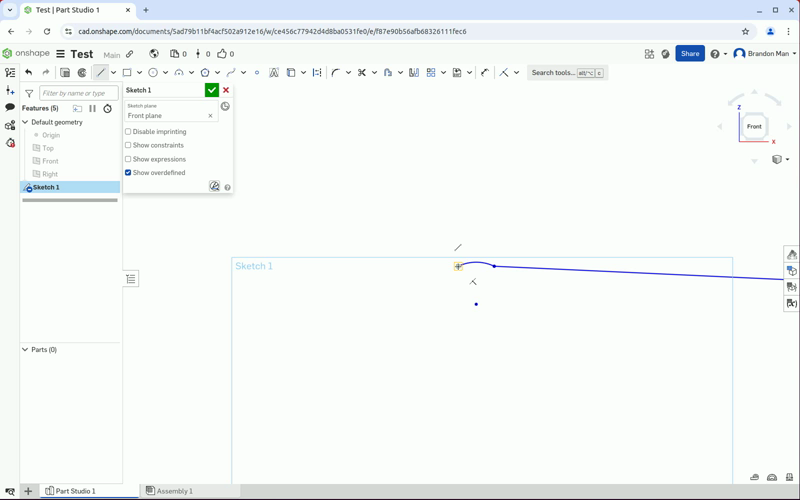
scroll(-6)
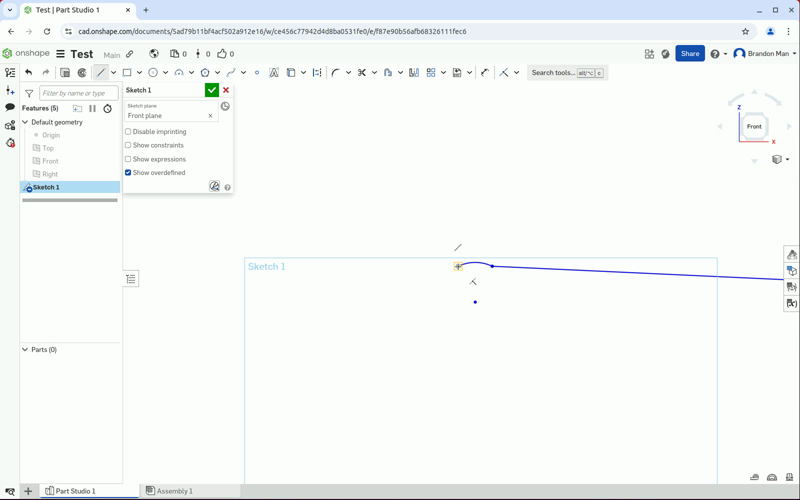
scroll(-6)
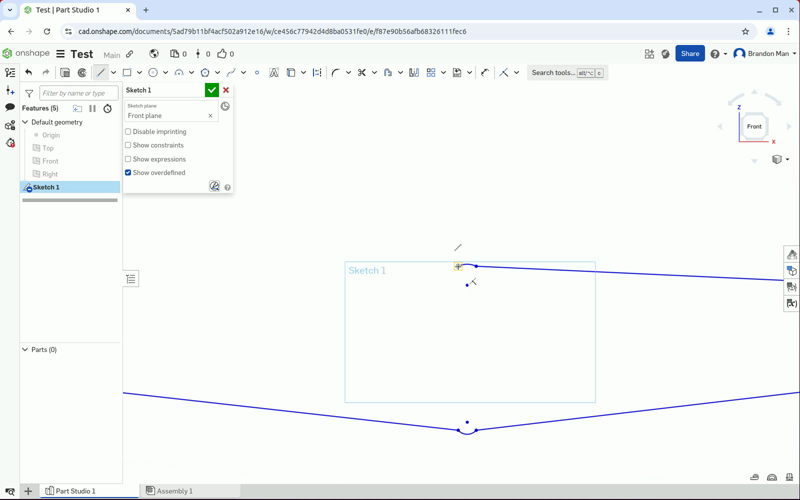
scroll(-6)
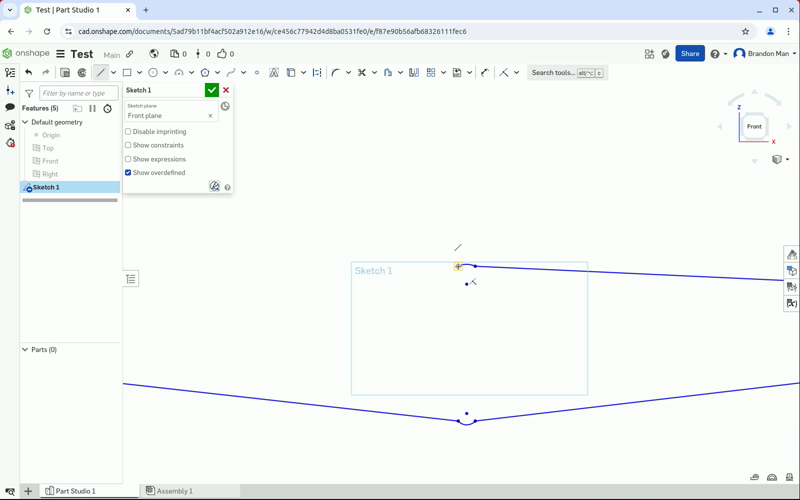
scroll(-6)
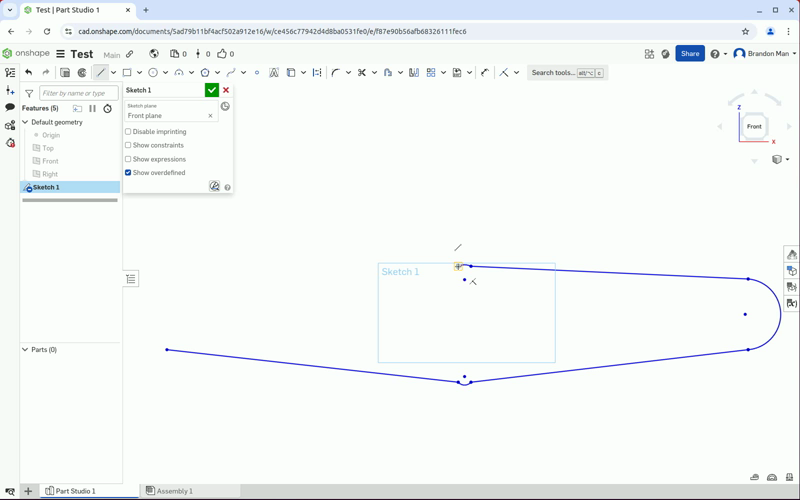
scroll(-6)
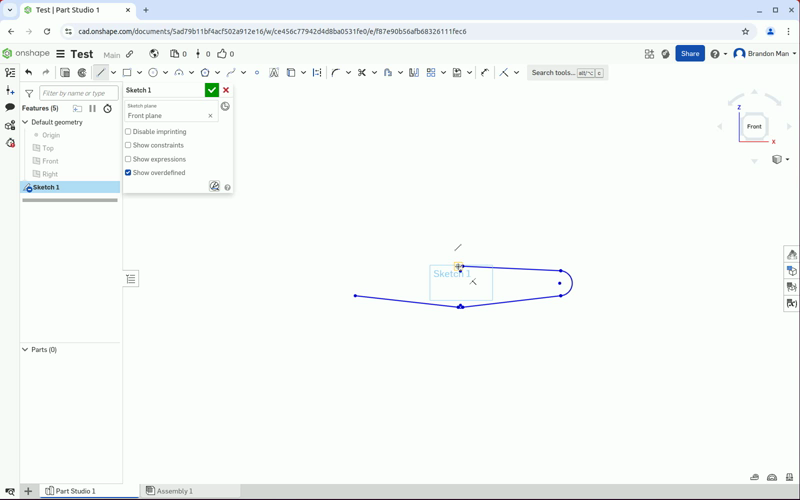
key_down(shift)
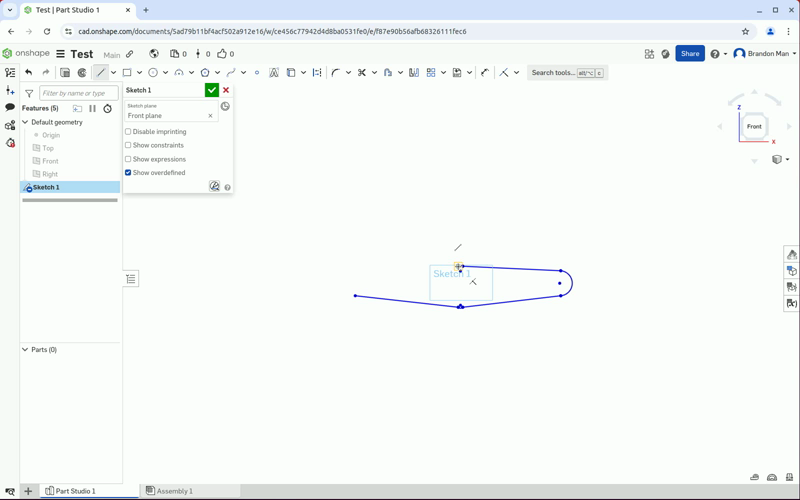
mouse_move(359, 273)
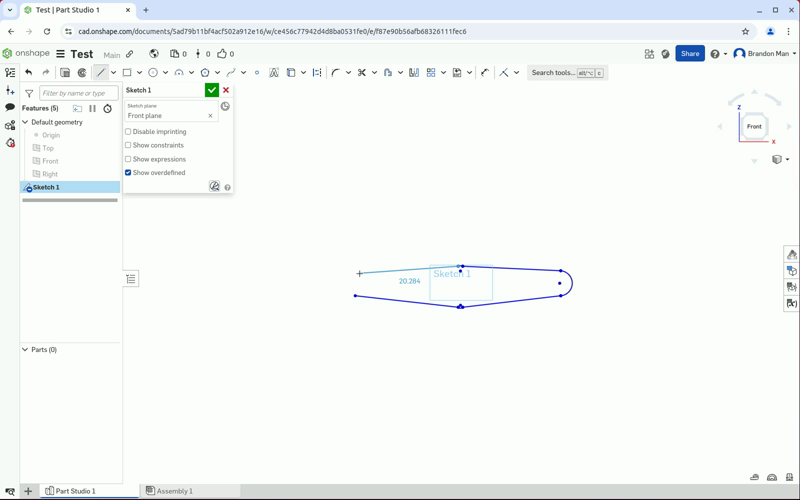
click(359, 273)
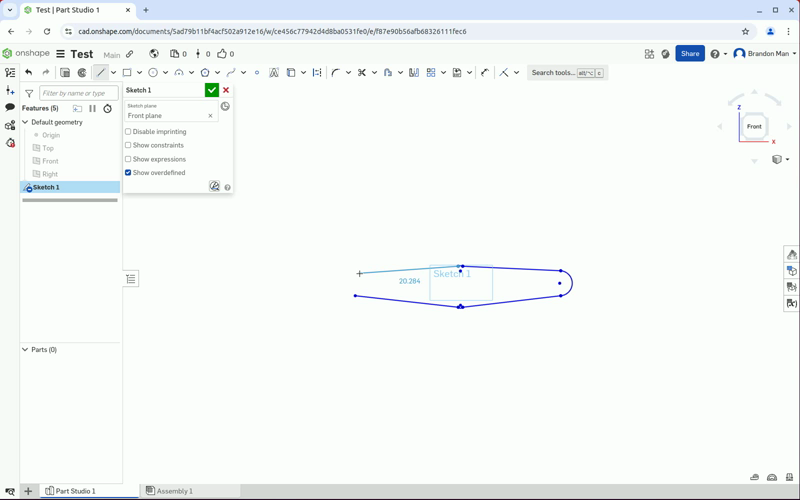
key_up(shift)
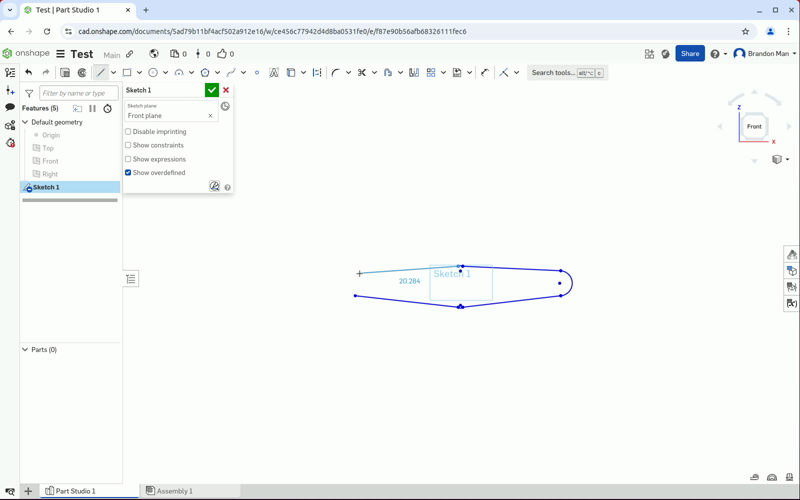
key(esc)
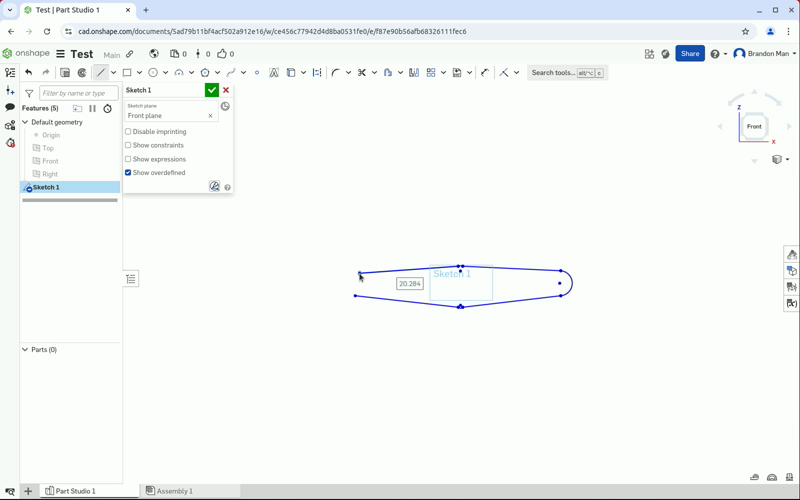
key(a)
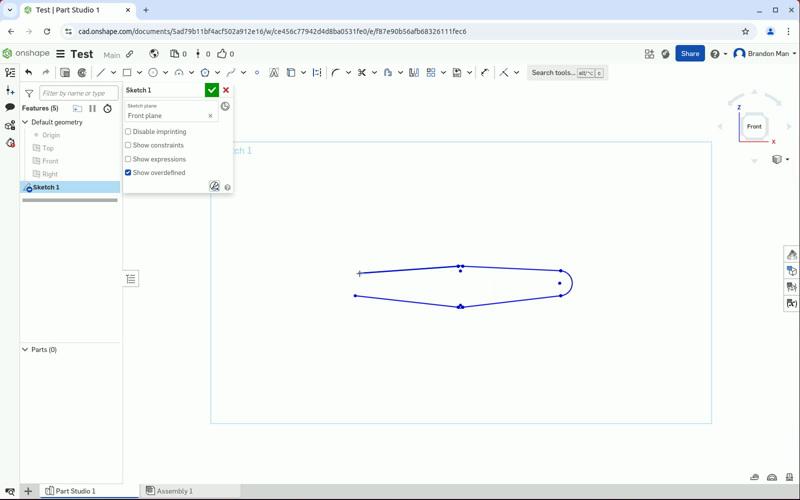
mouse_move(359, 273)
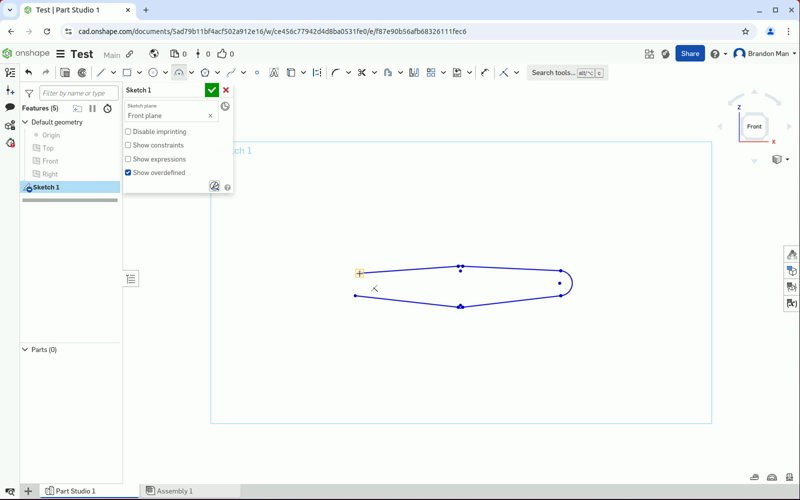
click(359, 273)
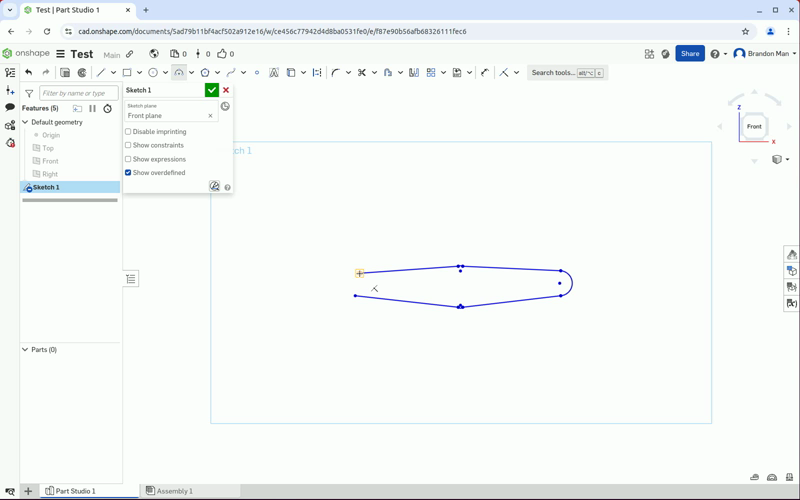
mouse_move(355, 295)
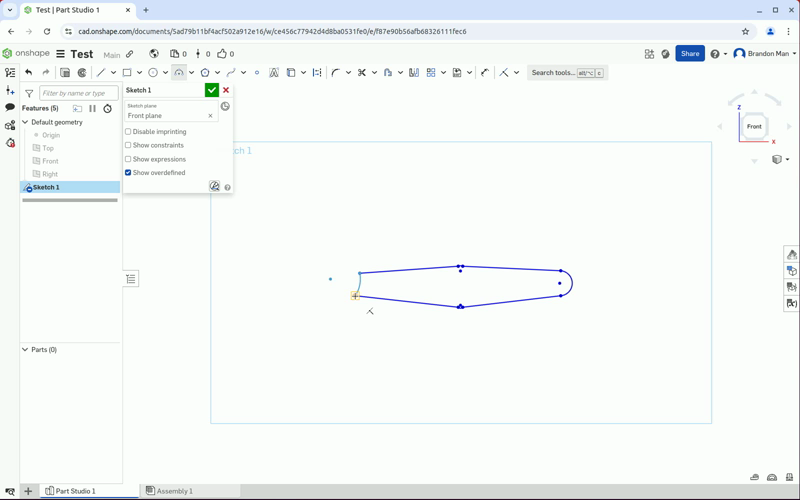
click(355, 295)
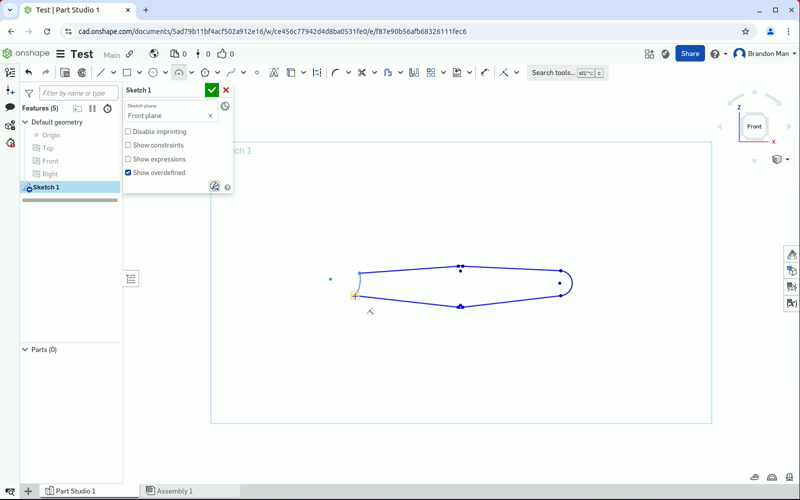
key_down(shift)
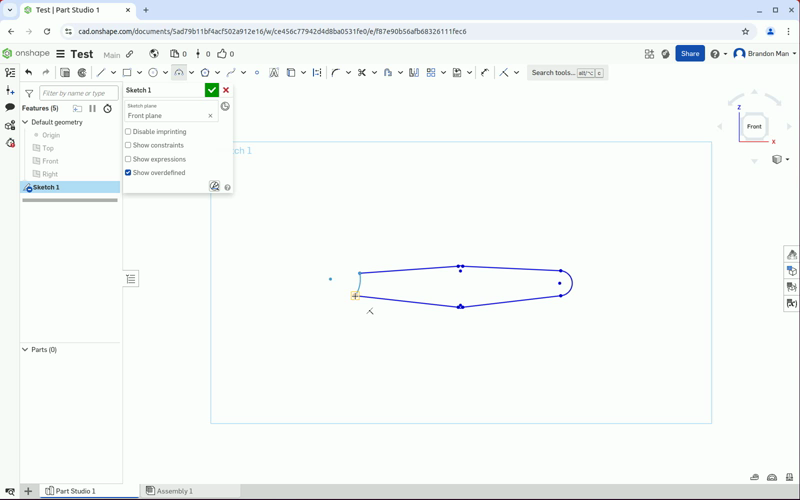
mouse_move(348, 282)
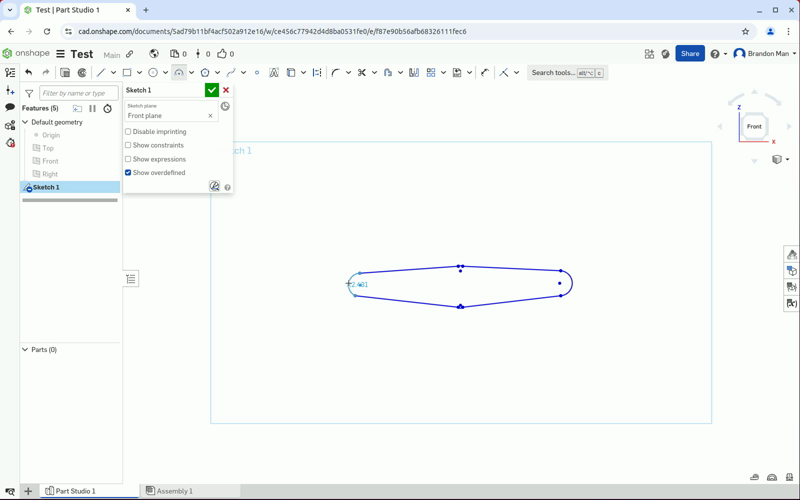
click(348, 282)
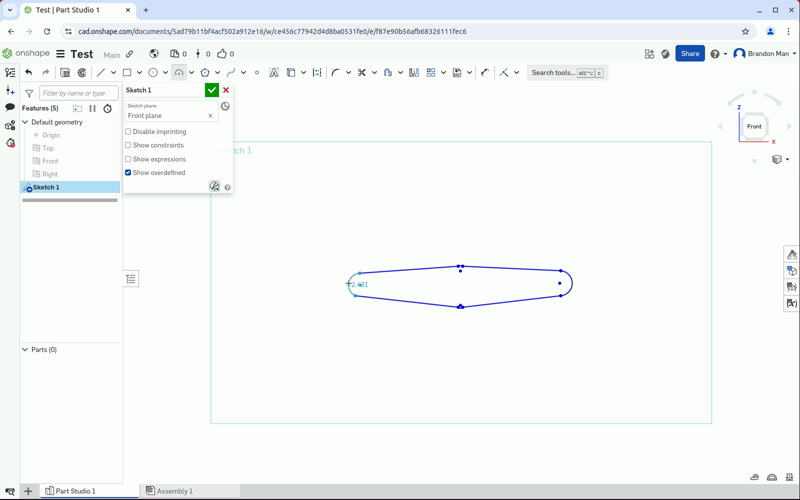
key_up(shift)
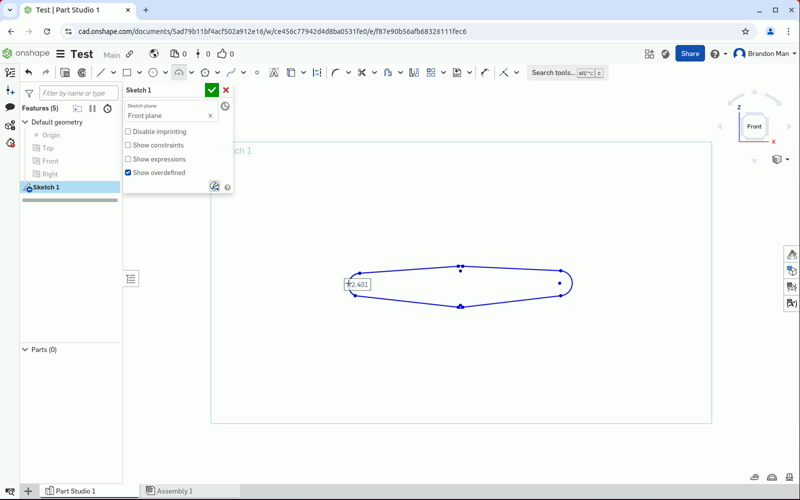
key(esc)
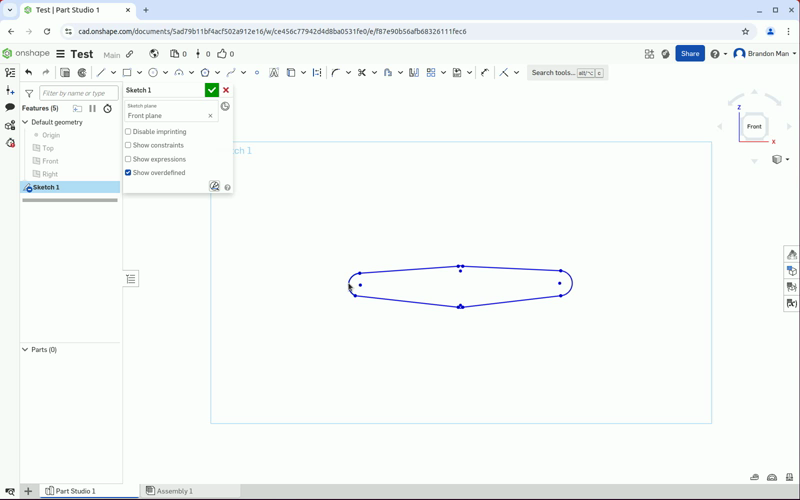
key(c)
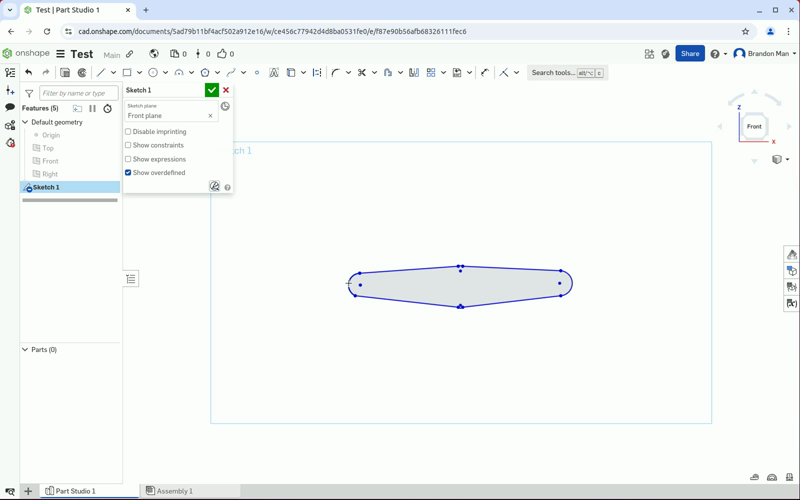
key_down(shift)
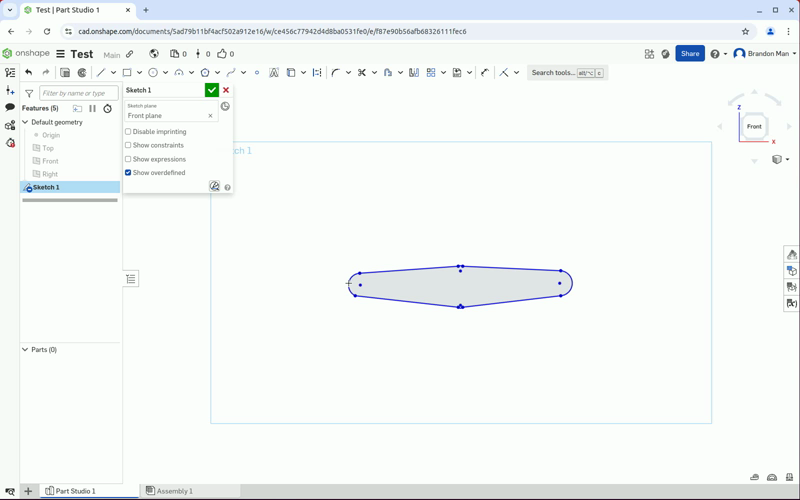
mouse_move(359, 284)
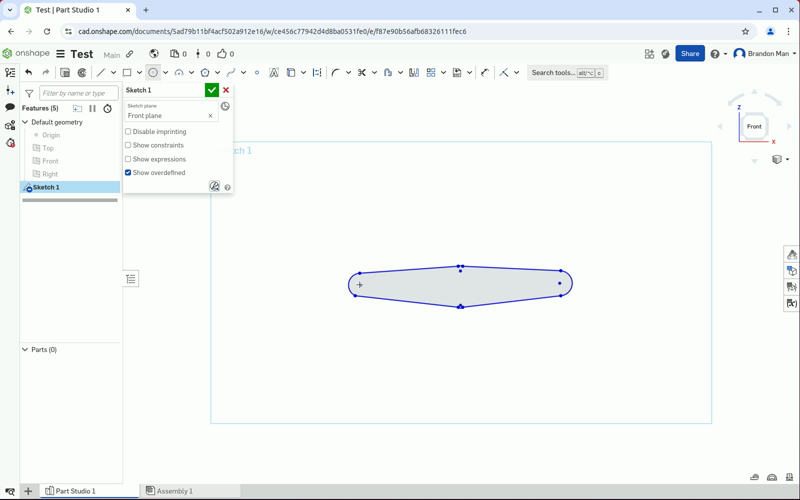
scroll(6)
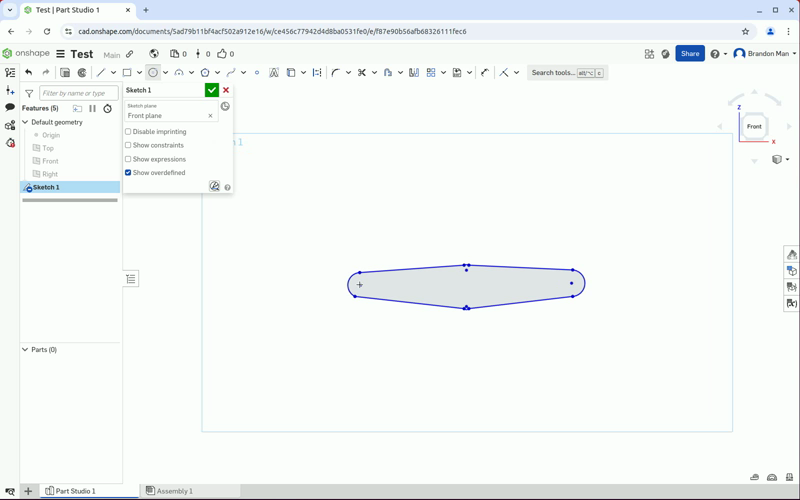
scroll(6)
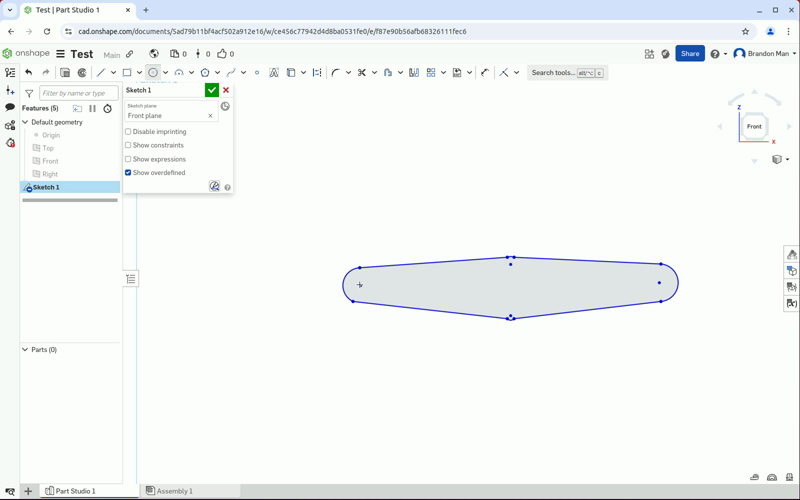
scroll(6)
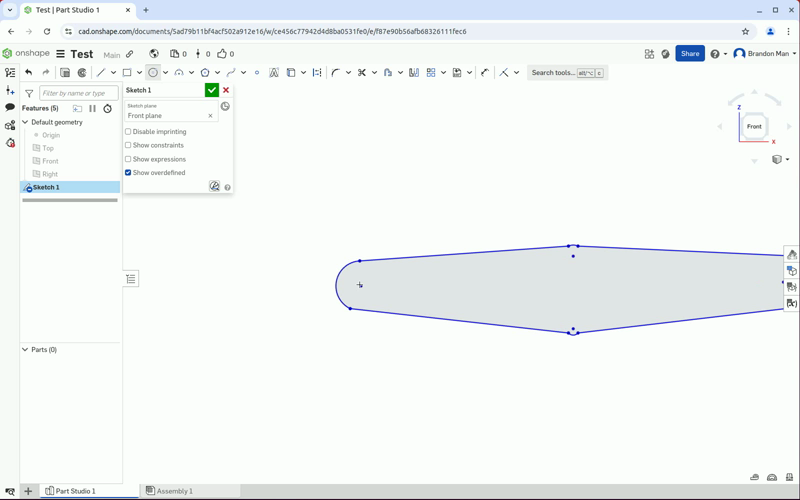
scroll(6)
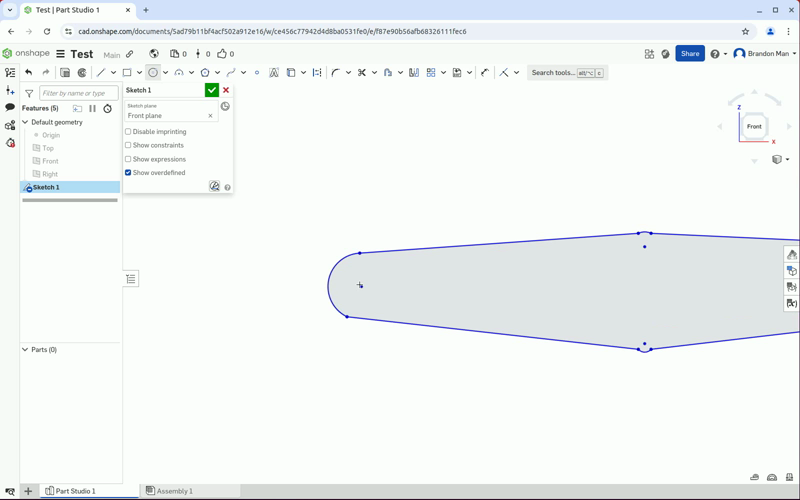
scroll(6)
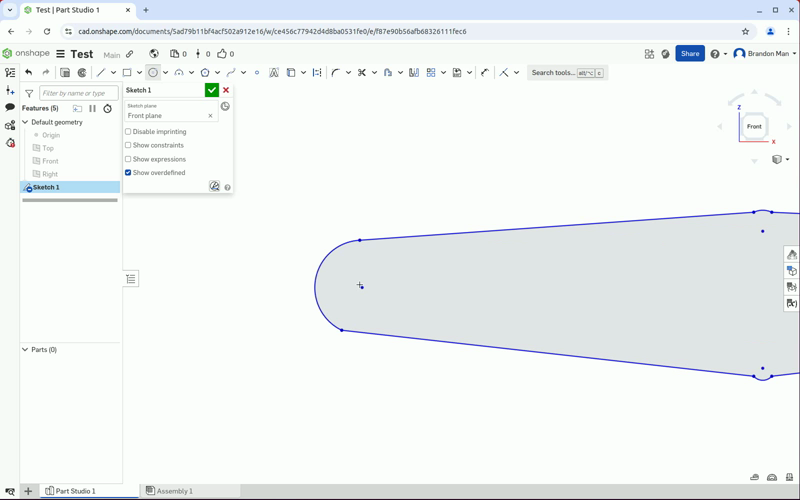
scroll(6)
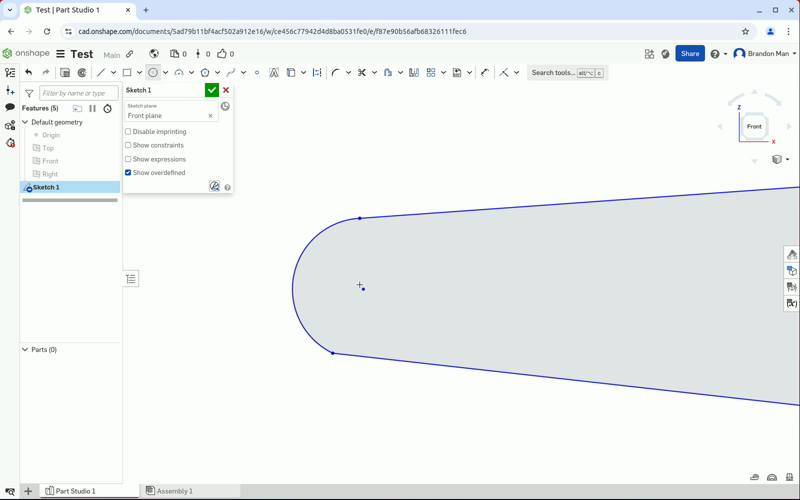
scroll(6)
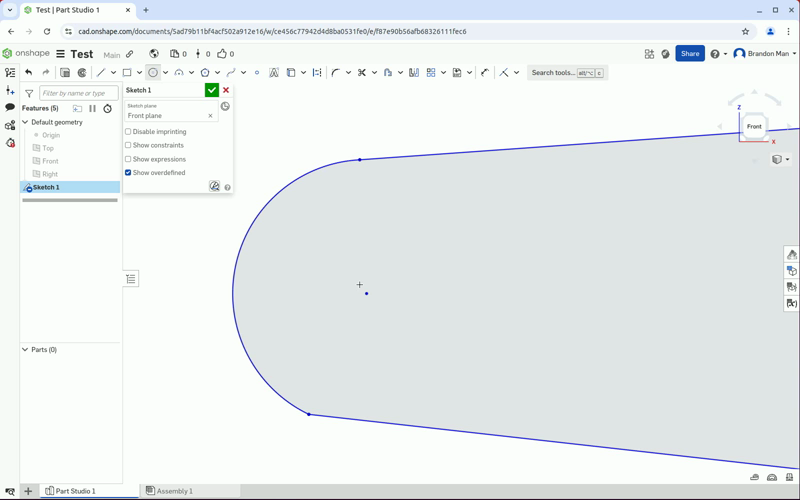
click(359, 284)
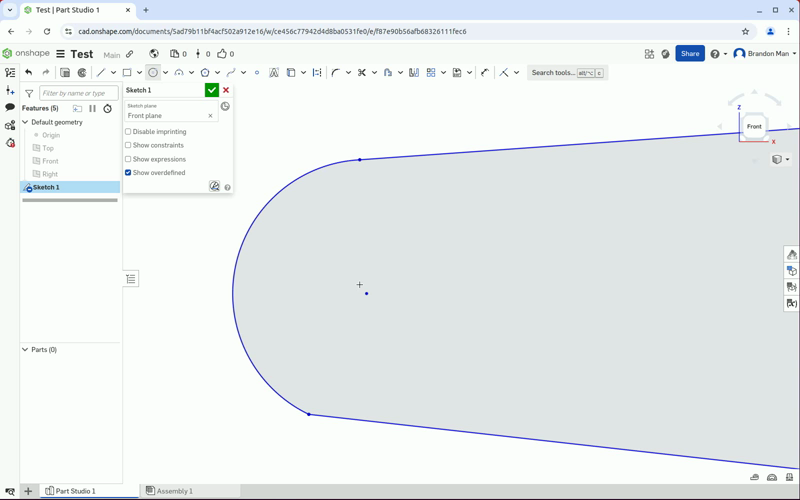
scroll(-6)
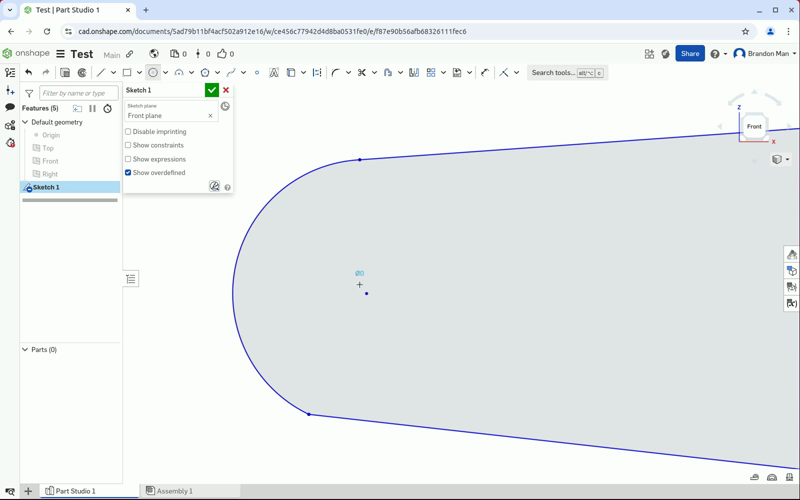
scroll(-6)
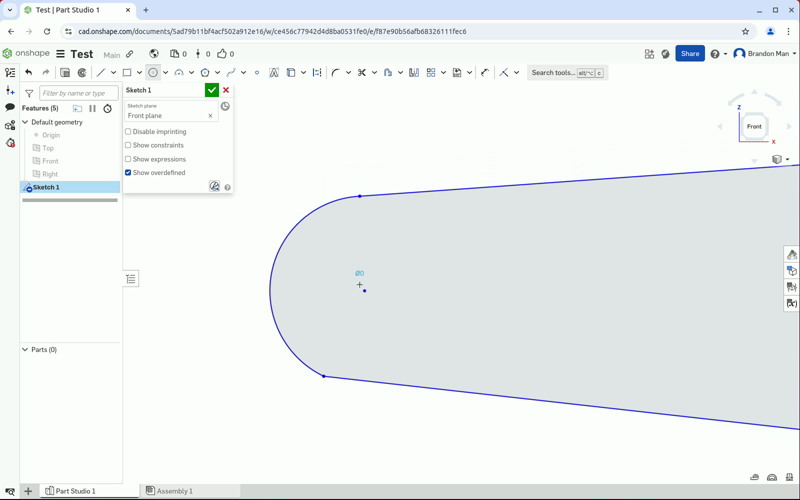
scroll(-6)
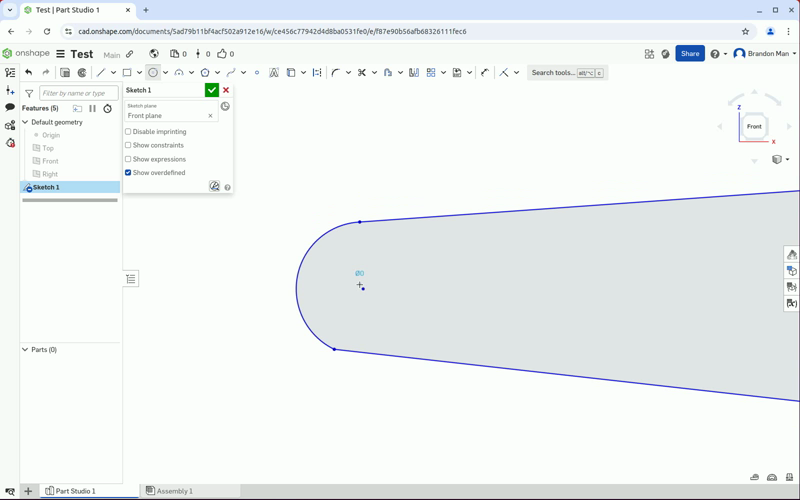
scroll(-6)
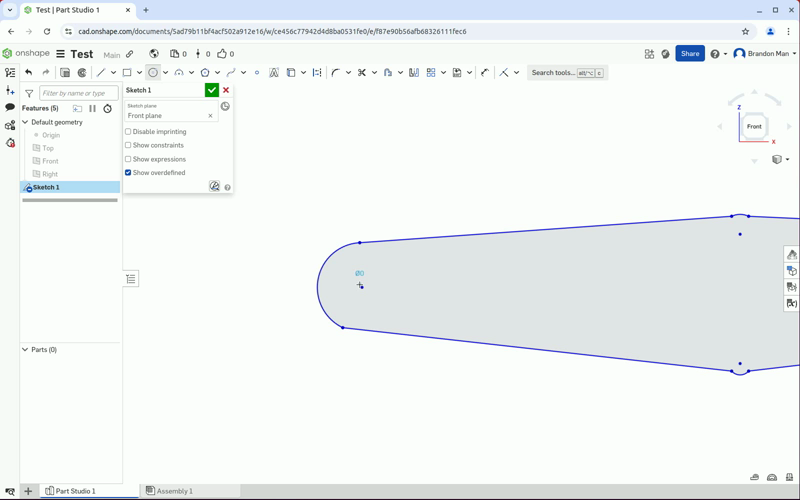
scroll(-6)
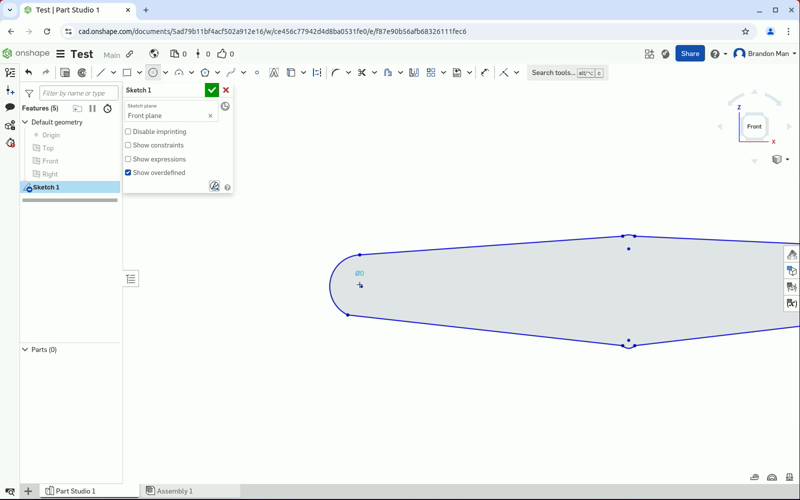
scroll(-6)
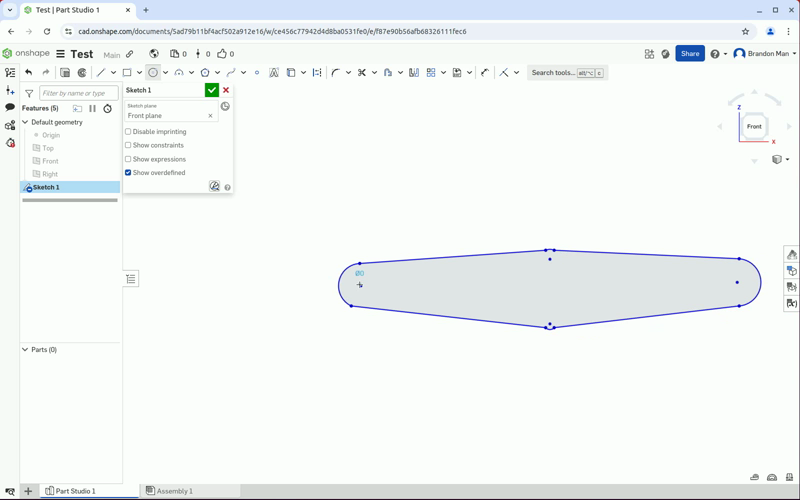
scroll(-6)
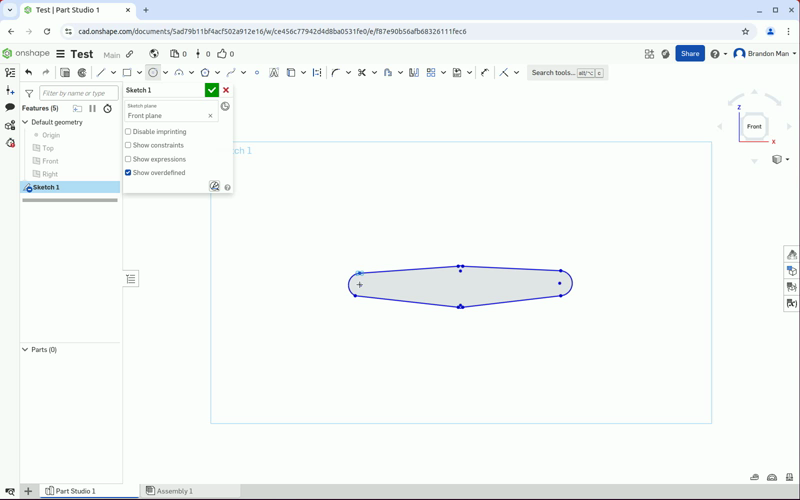
key_up(shift)
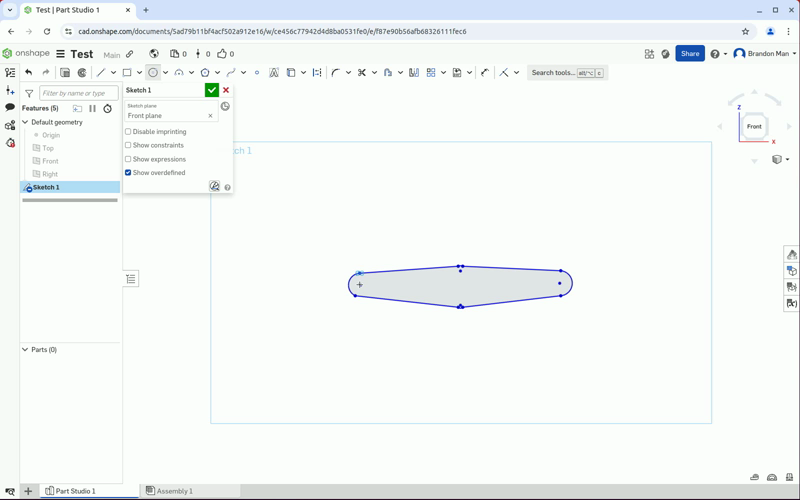
mouse_move(364, 284)
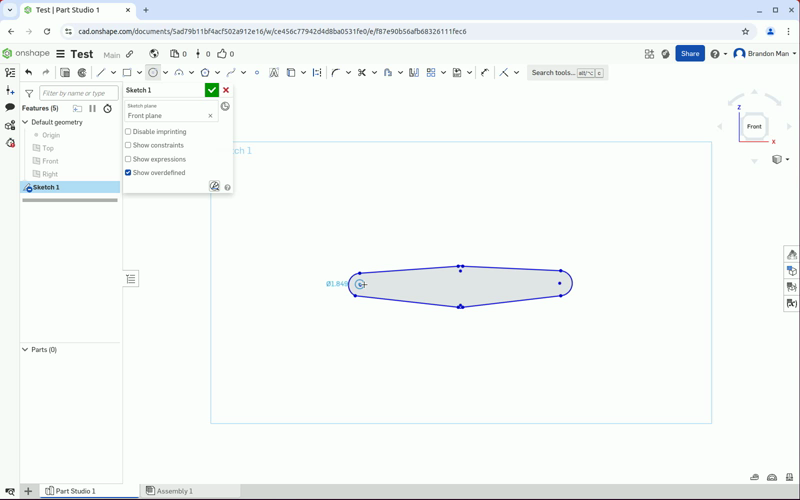
scroll(6)
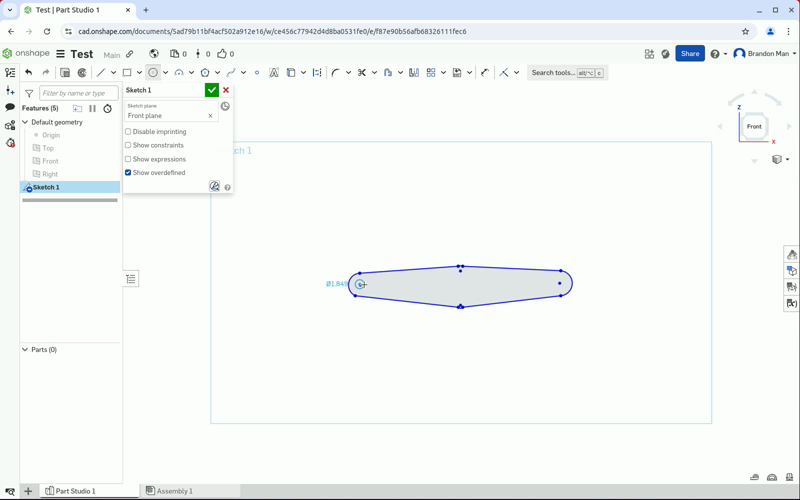
scroll(6)
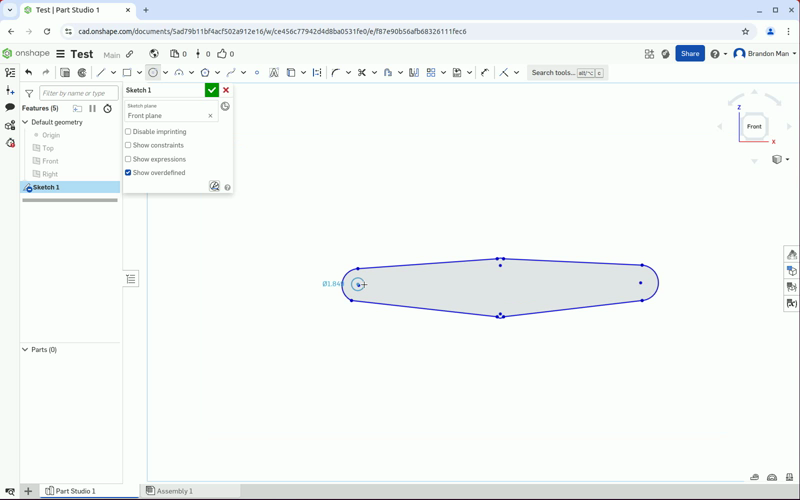
scroll(6)
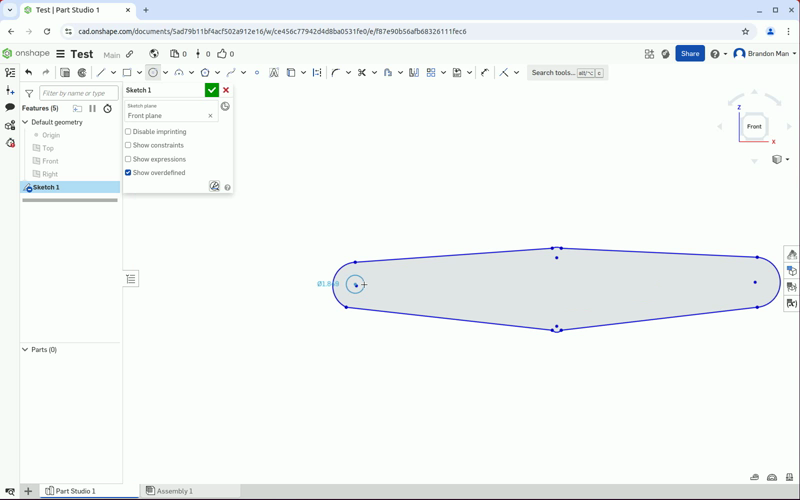
scroll(6)
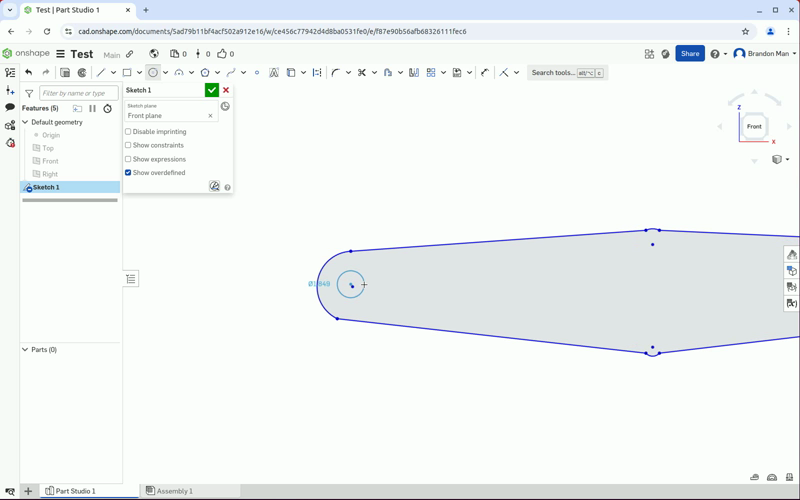
scroll(6)
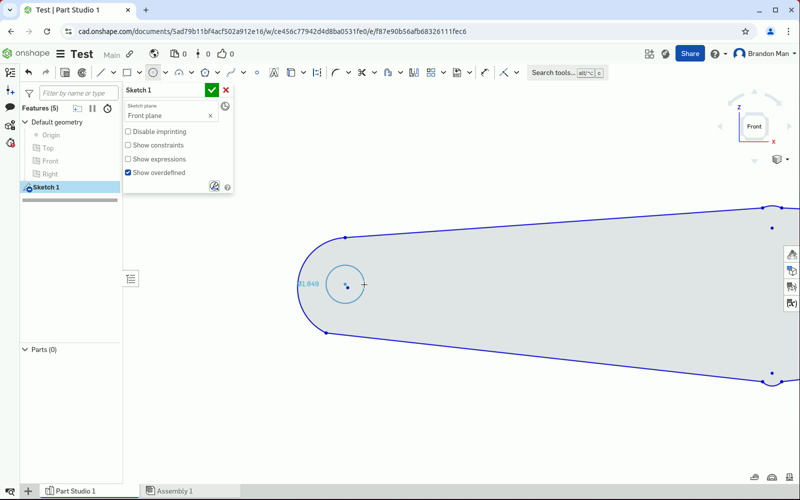
scroll(6)
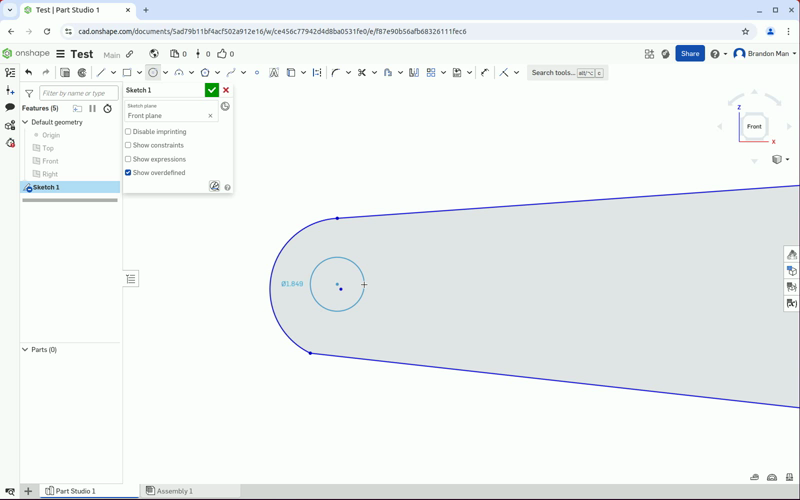
scroll(6)
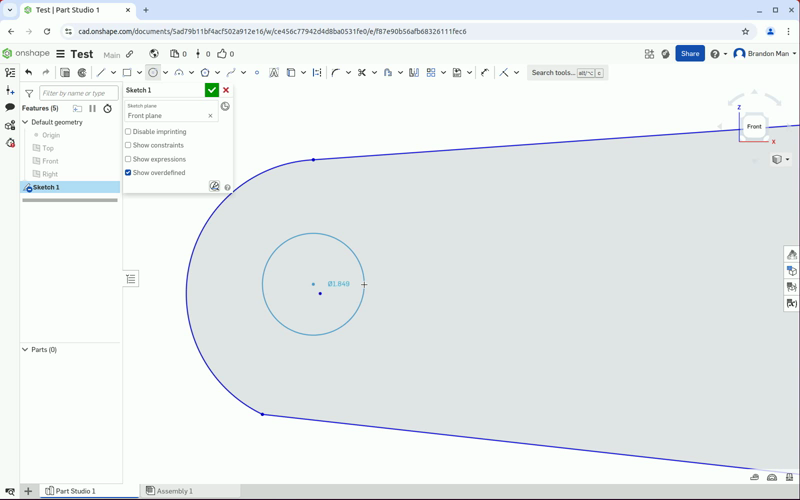
click(364, 284)
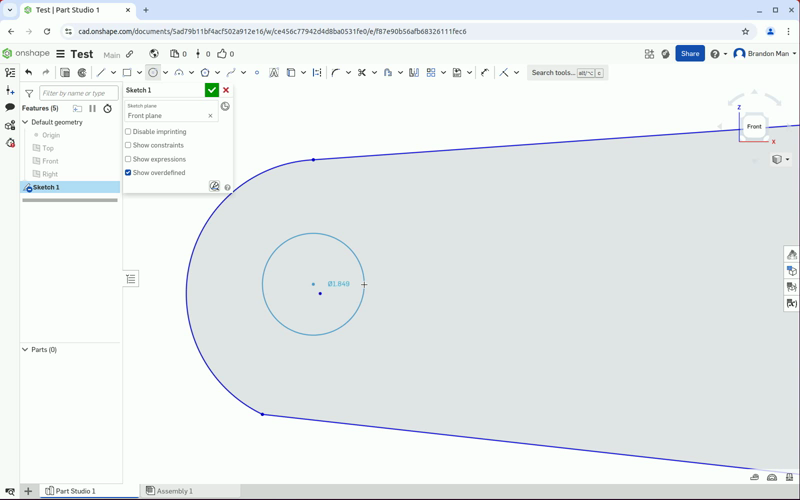
scroll(-6)
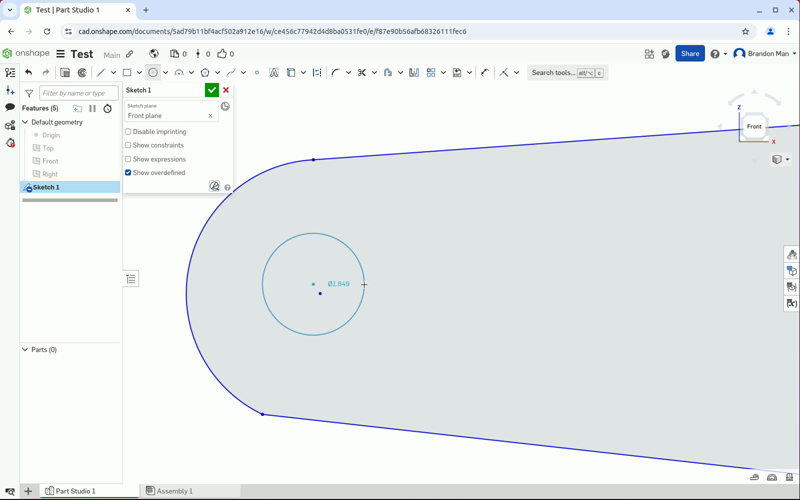
scroll(-6)
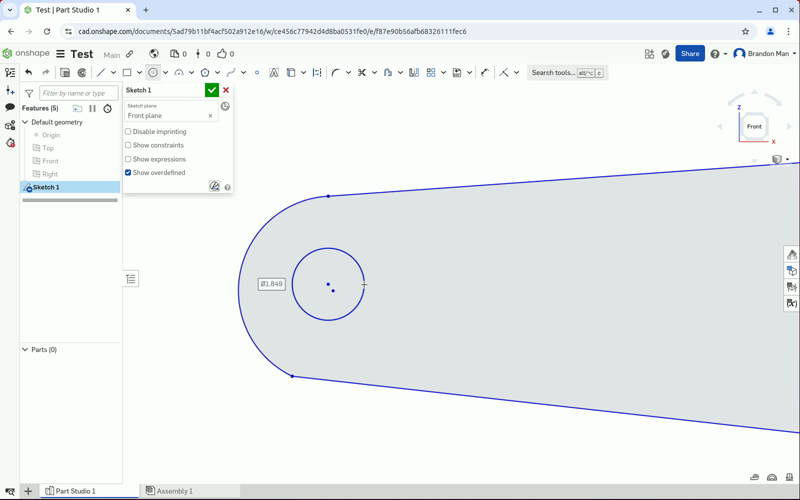
scroll(-6)
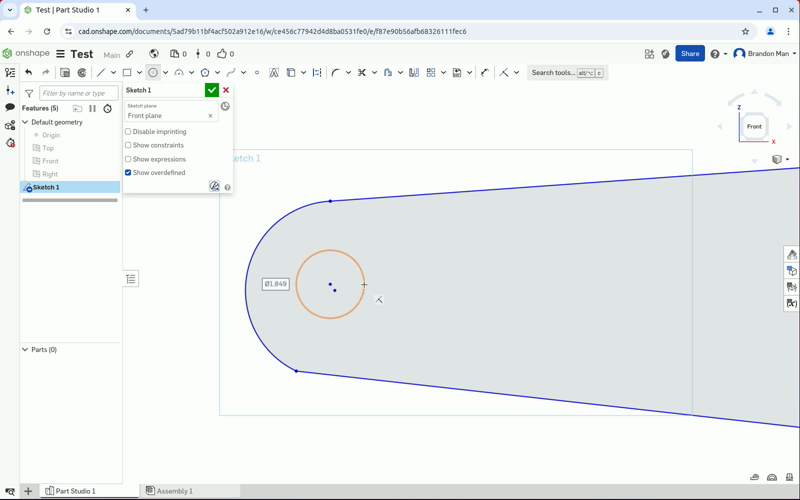
scroll(-6)
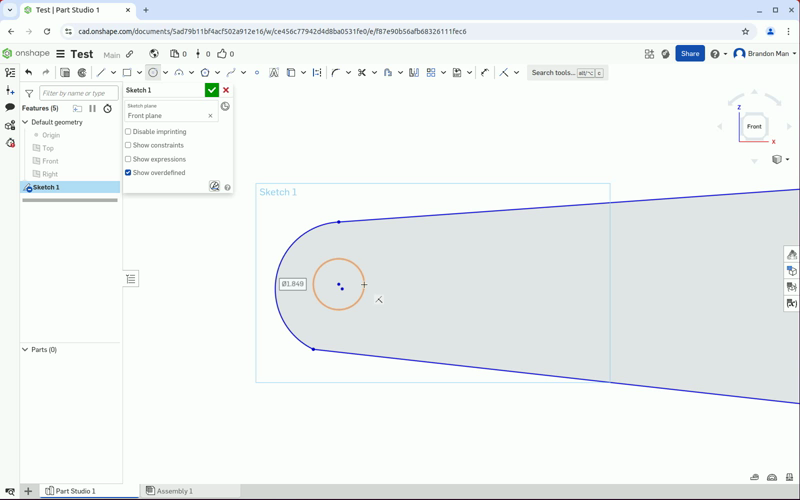
scroll(-6)
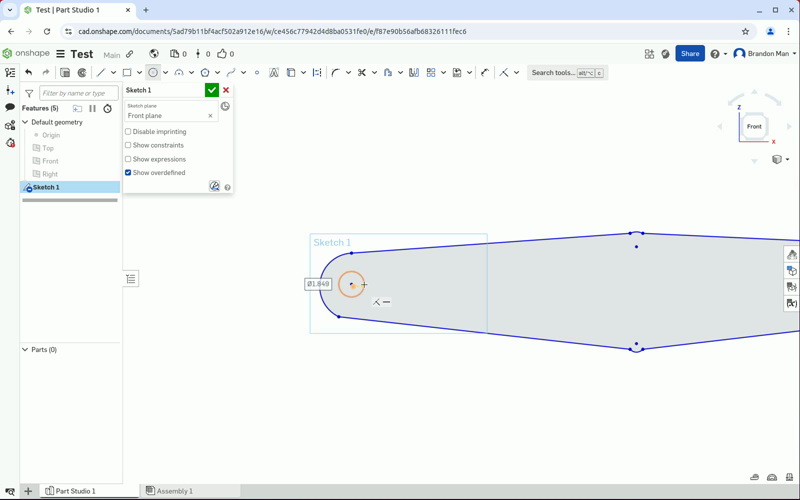
scroll(-6)
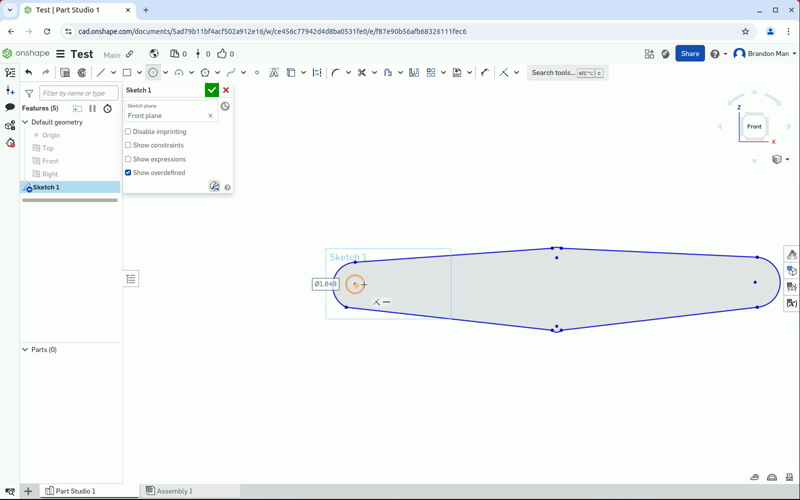
scroll(-6)
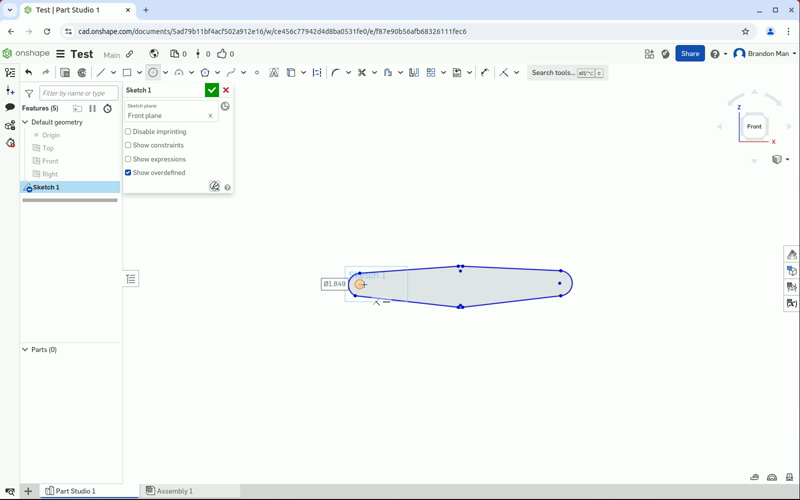
key(esc)
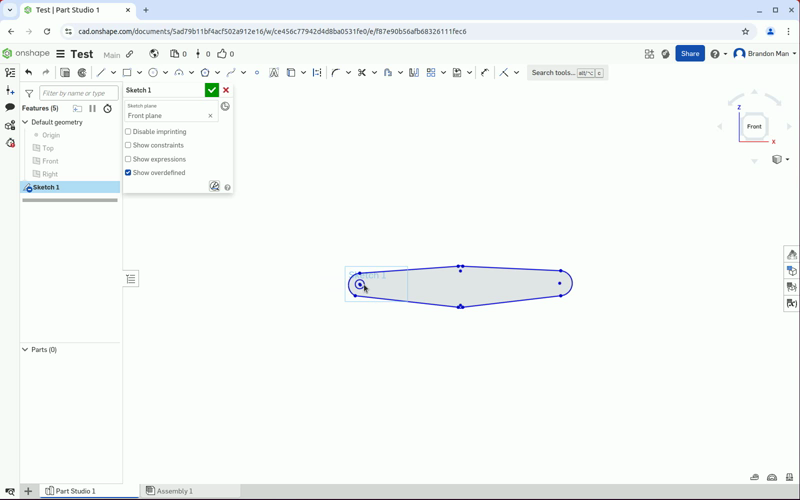
key(c)
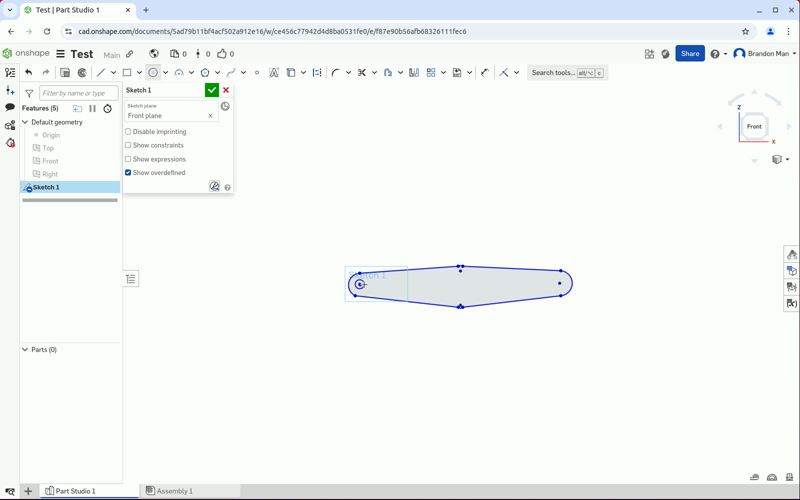
key_down(shift)
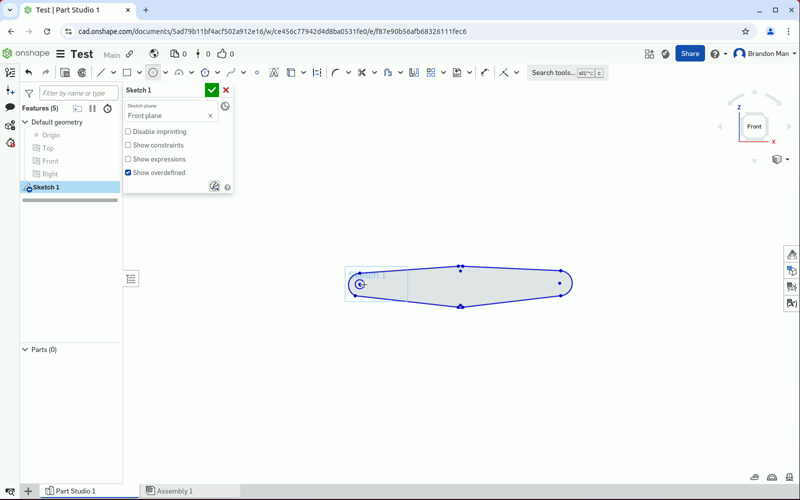
mouse_move(448, 275)
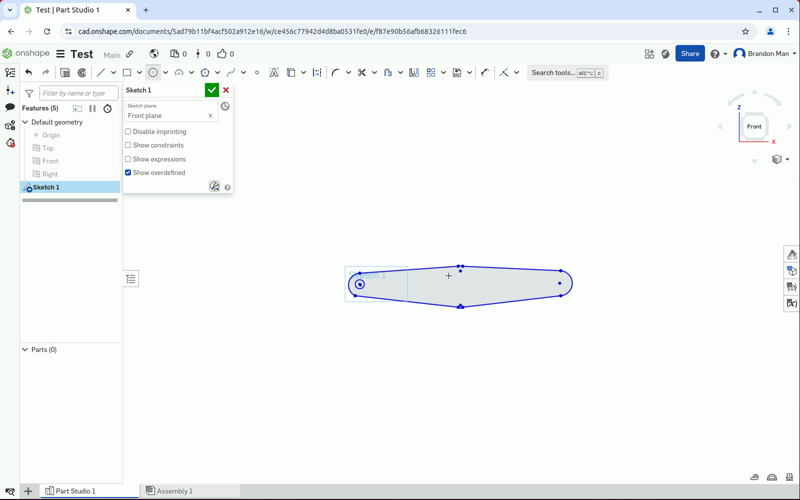
click(448, 275)
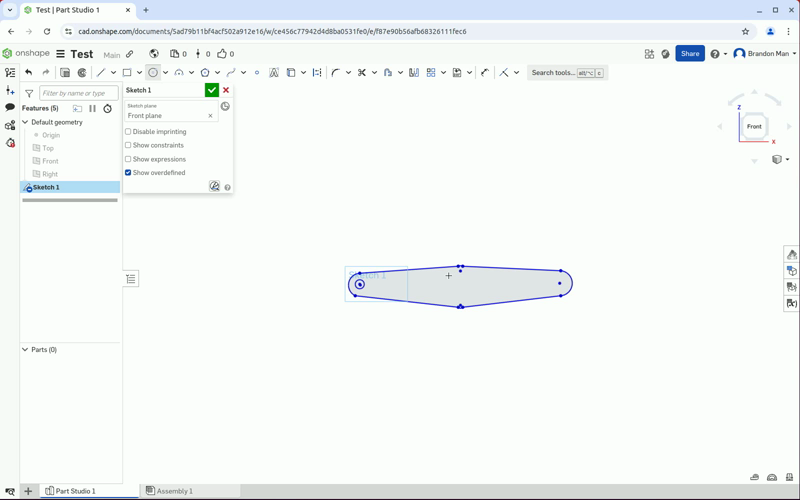
key_up(shift)
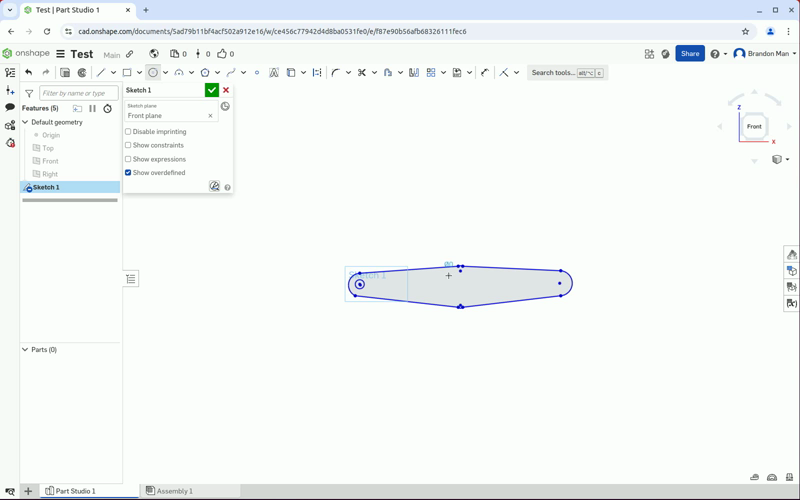
mouse_move(451, 275)
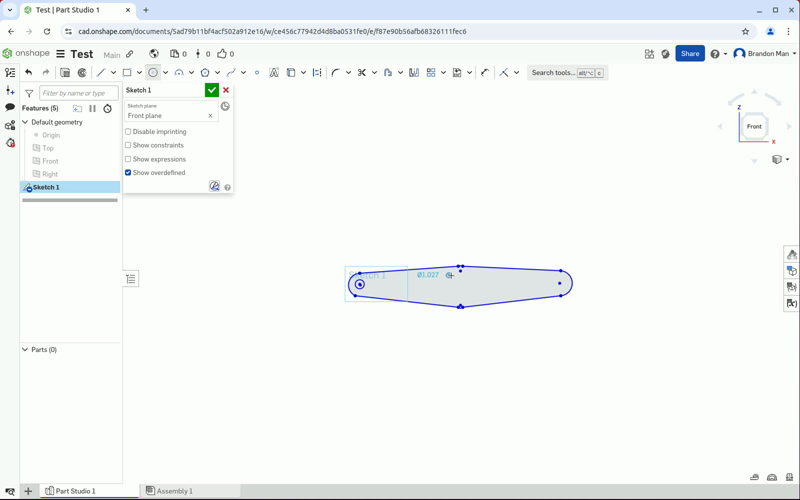
scroll(6)
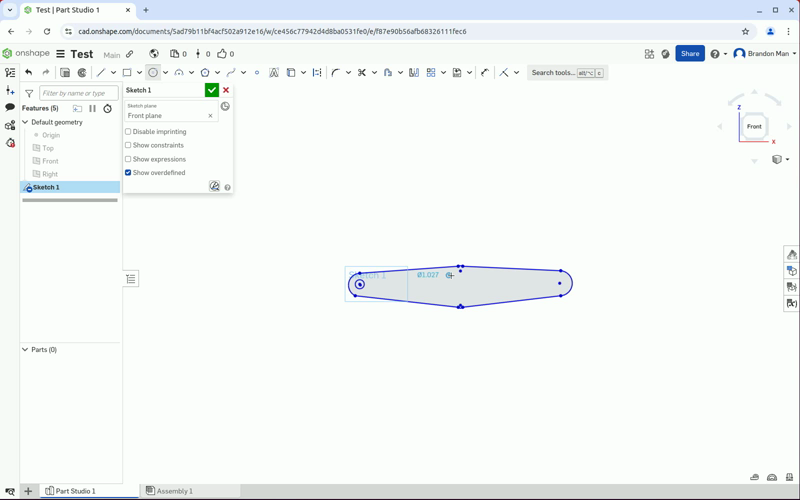
scroll(6)
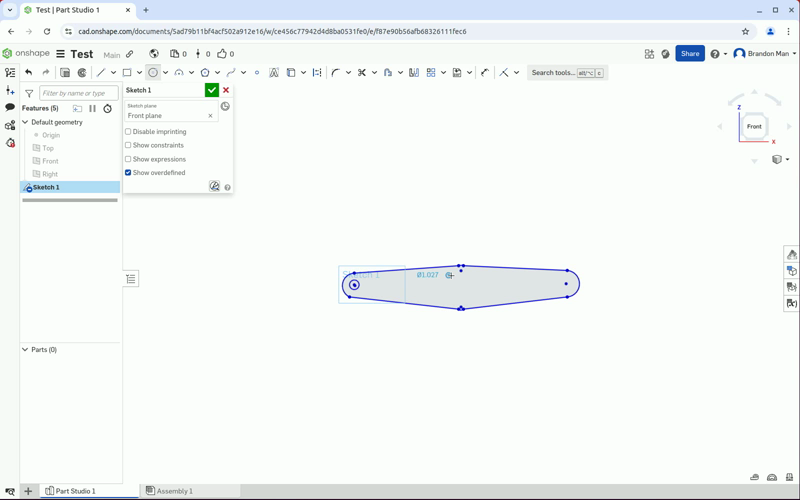
scroll(6)
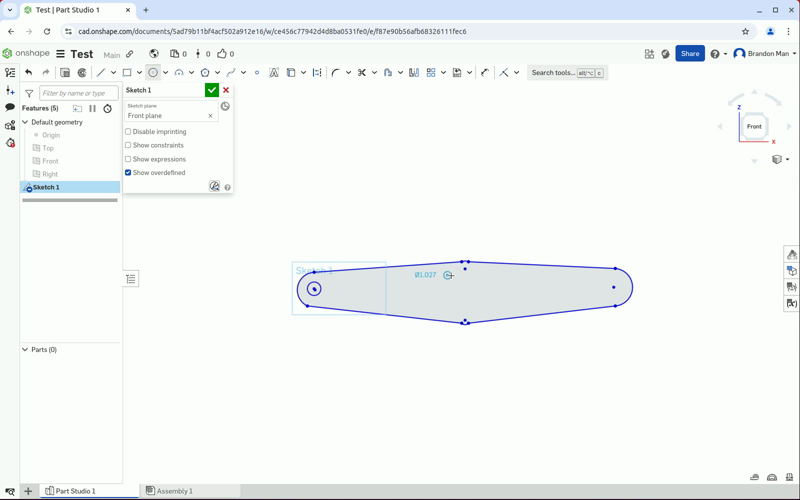
scroll(6)
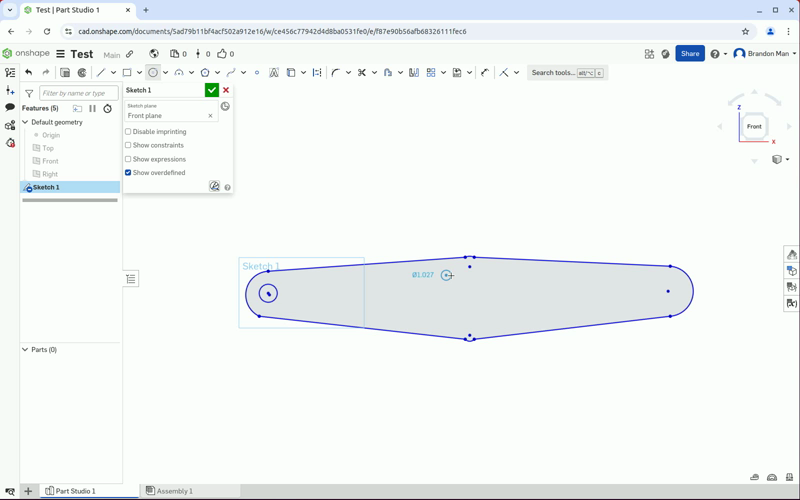
scroll(6)
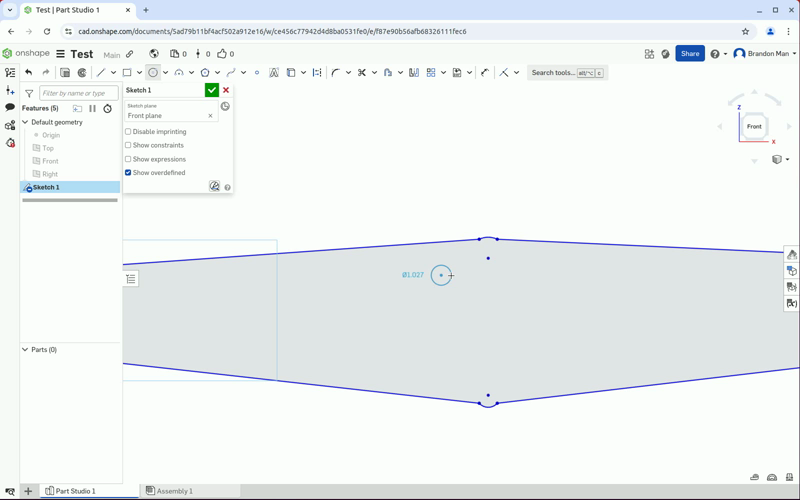
scroll(6)
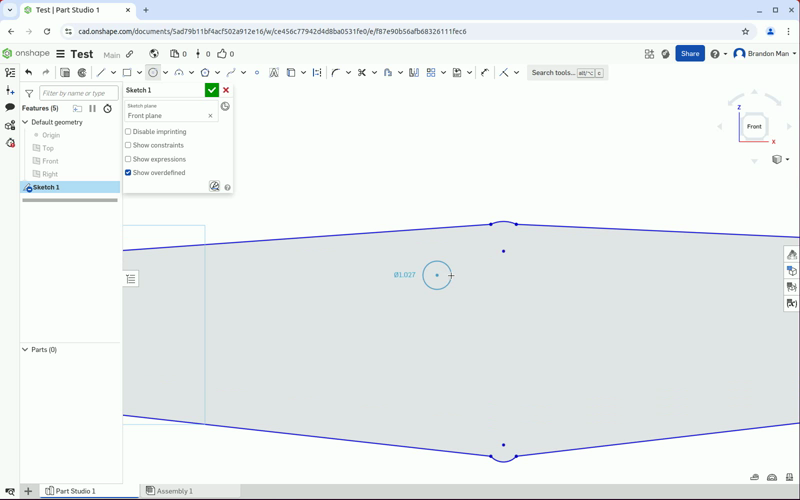
scroll(6)
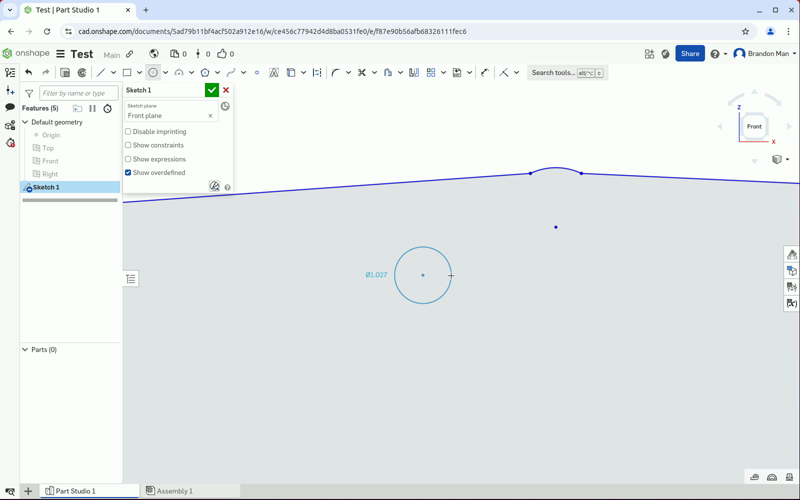
click(451, 275)
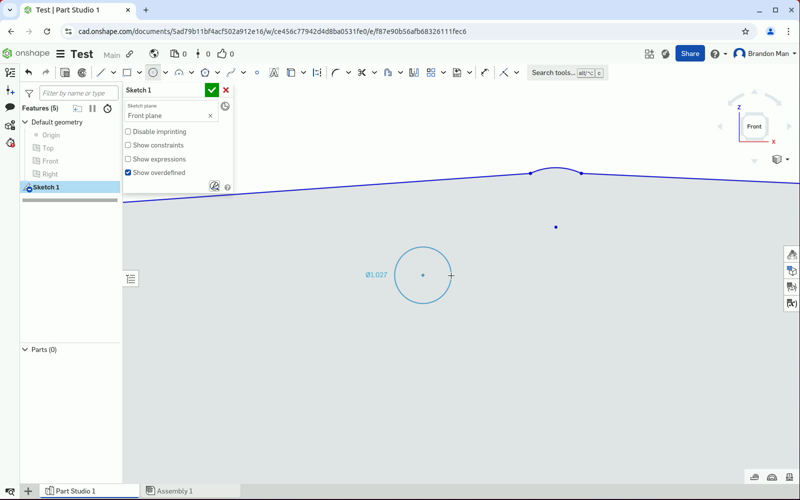
scroll(-6)
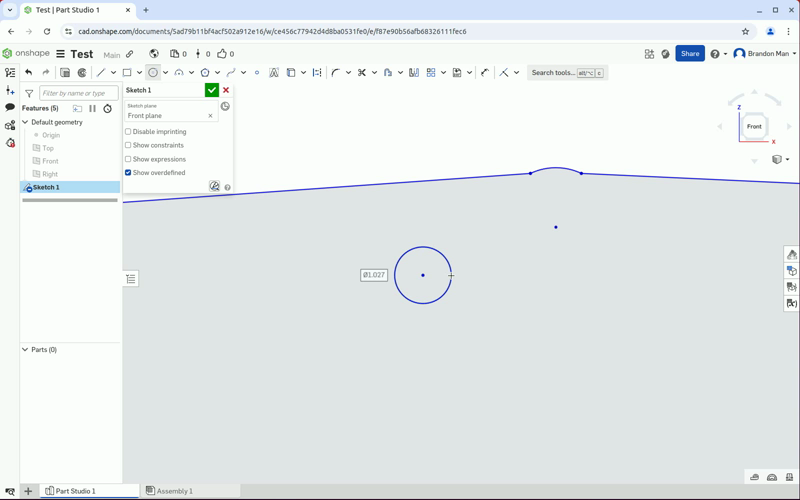
scroll(-6)
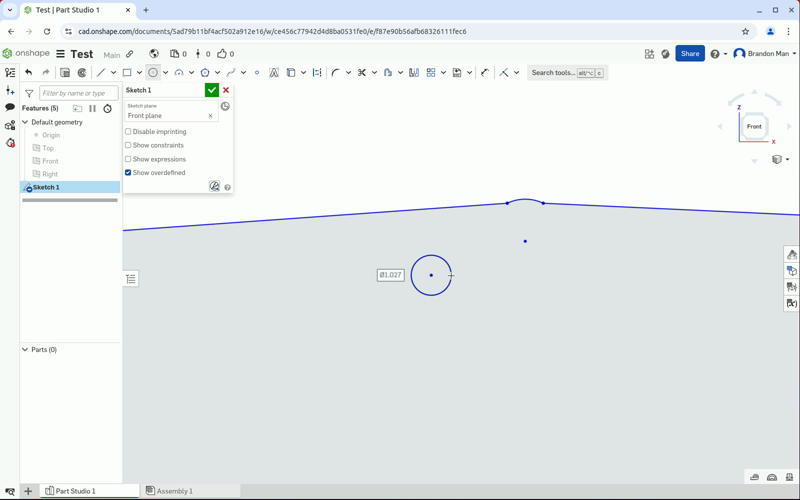
scroll(-6)
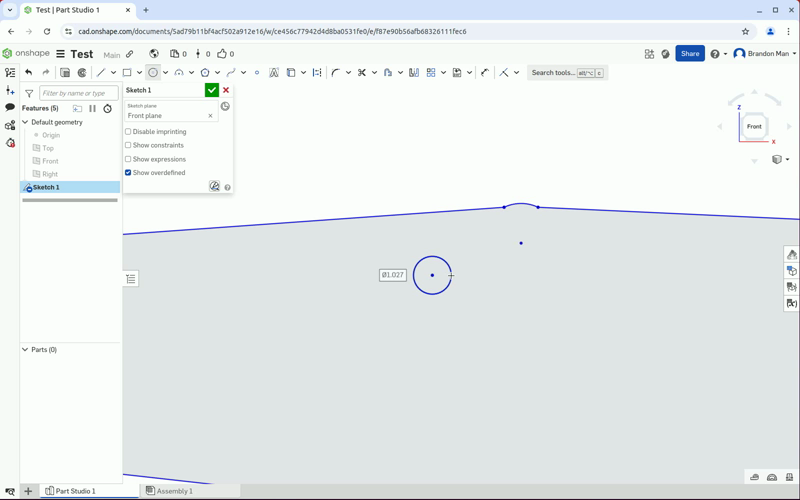
scroll(-6)
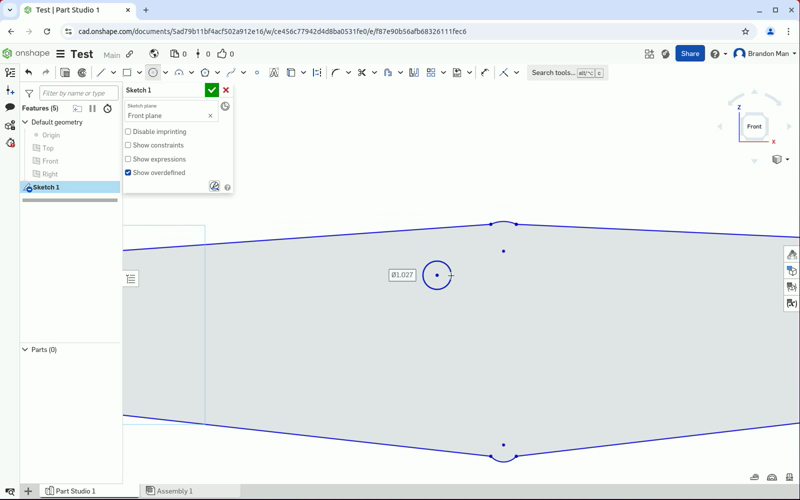
scroll(-6)
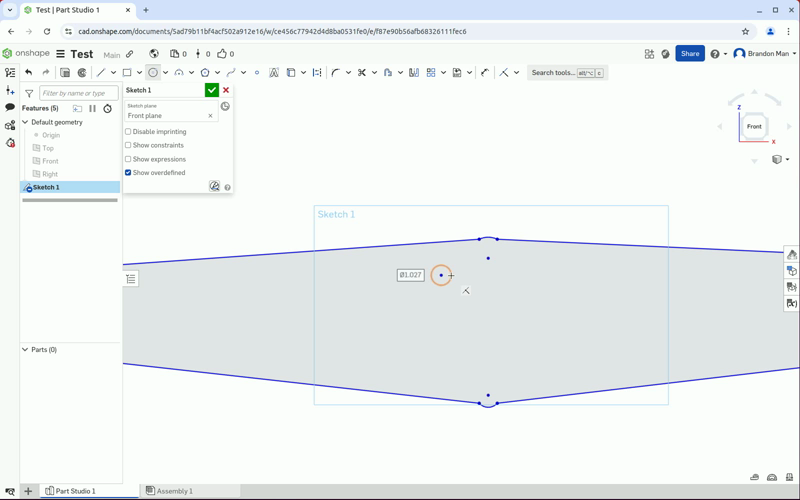
scroll(-6)
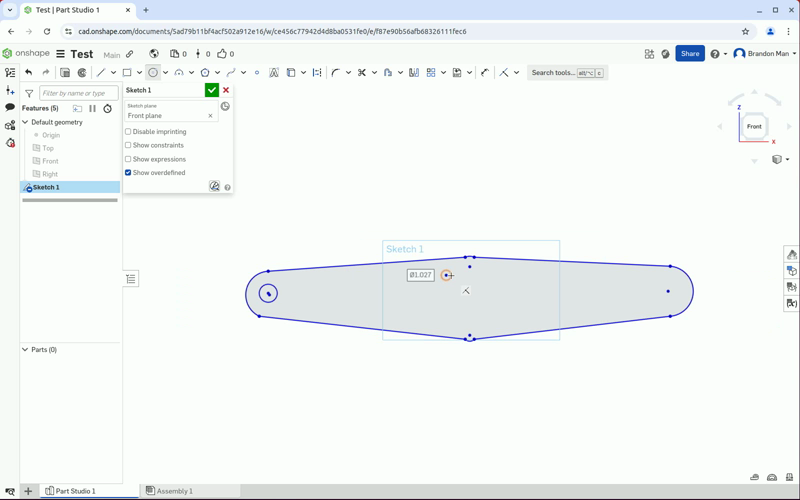
scroll(-6)
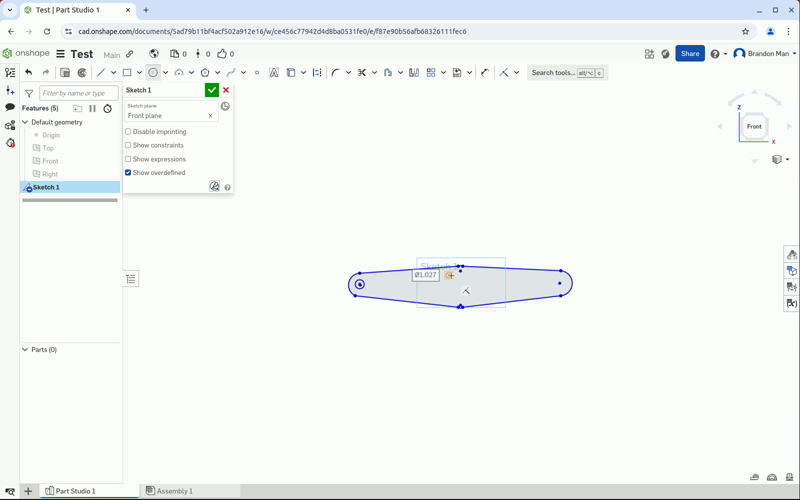
key(esc)
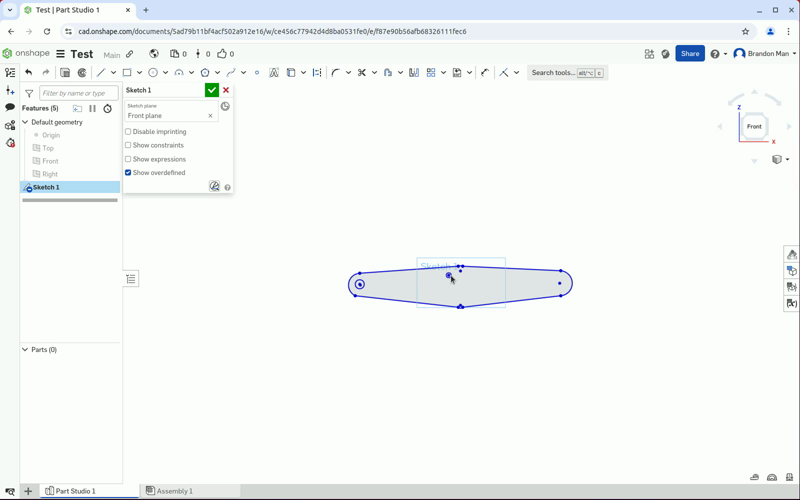
key(c)
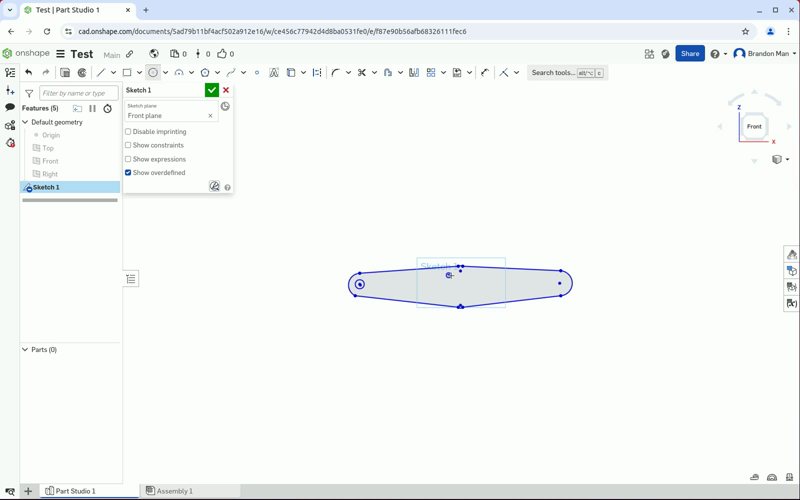
key_down(shift)
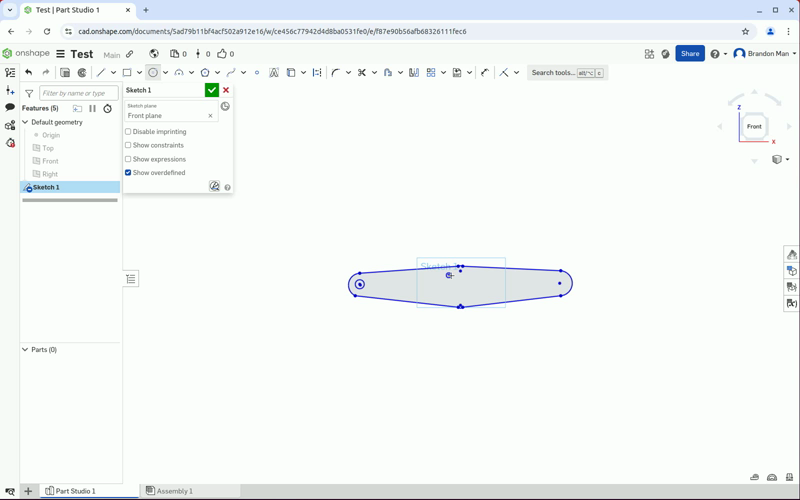
mouse_move(460, 286)
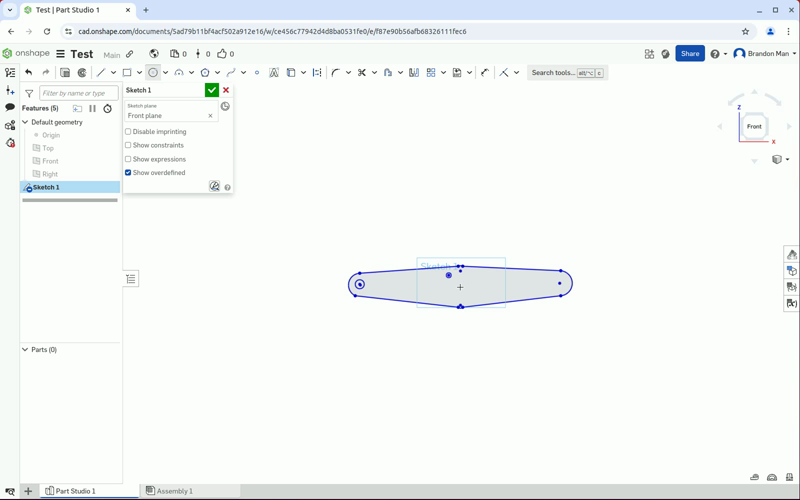
scroll(6)
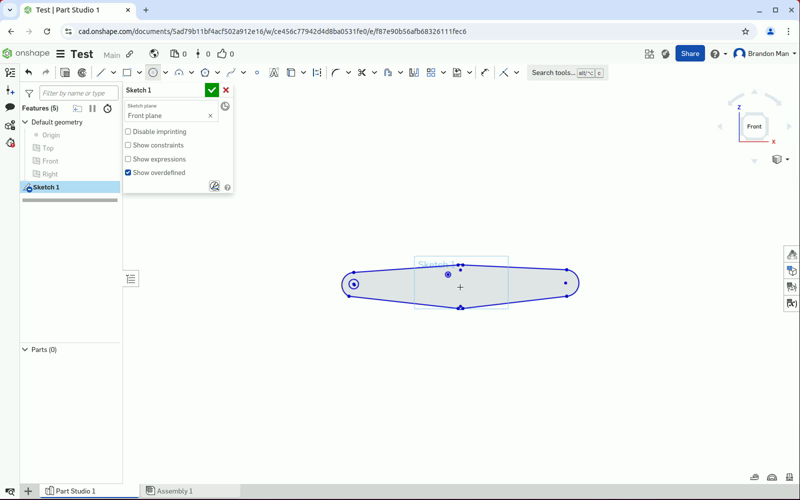
scroll(6)
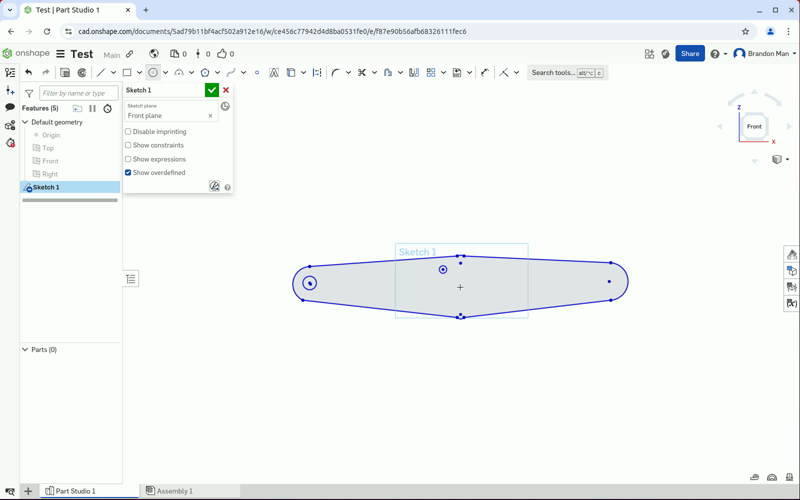
scroll(6)
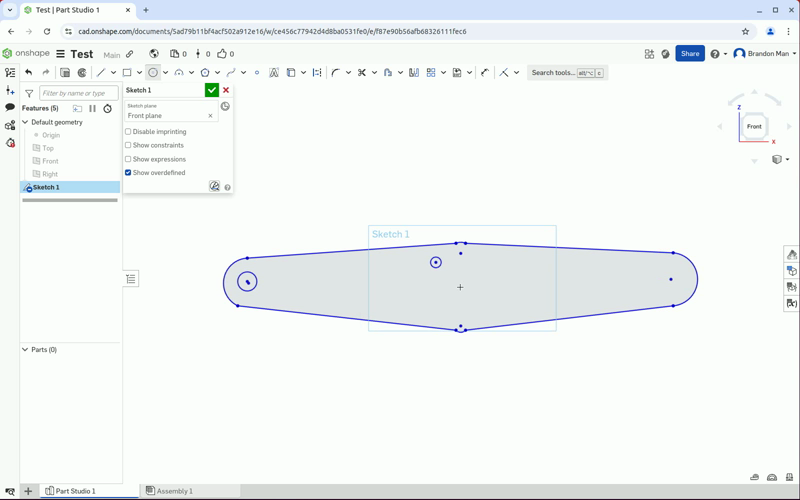
scroll(6)
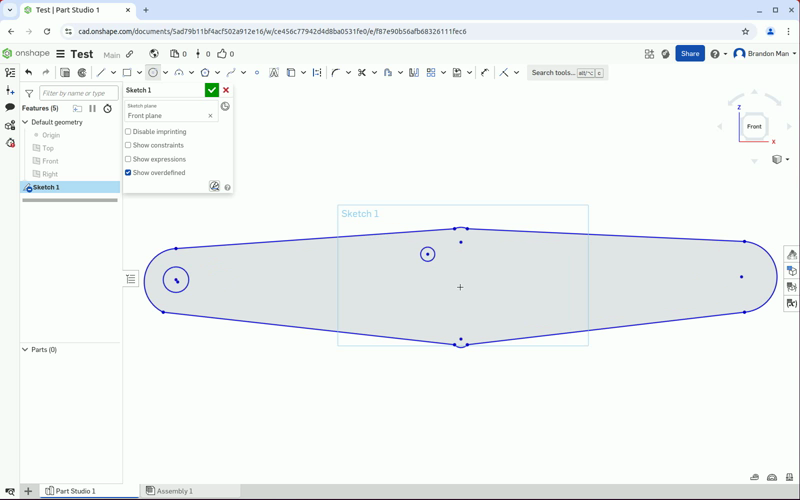
scroll(6)
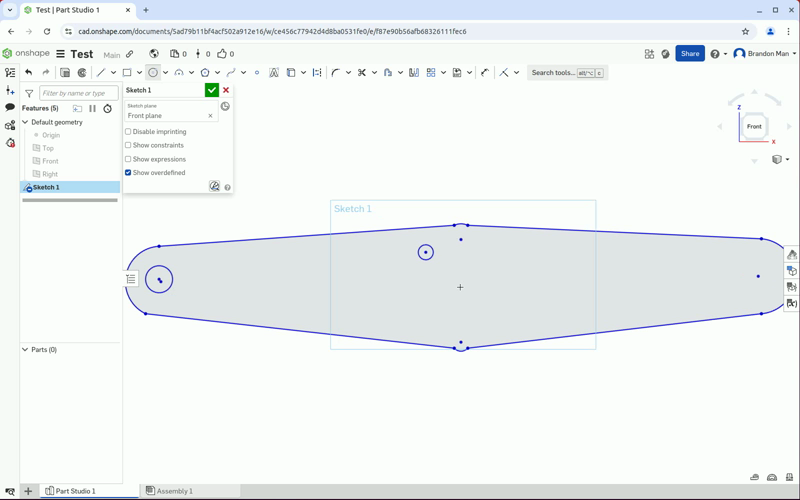
scroll(6)
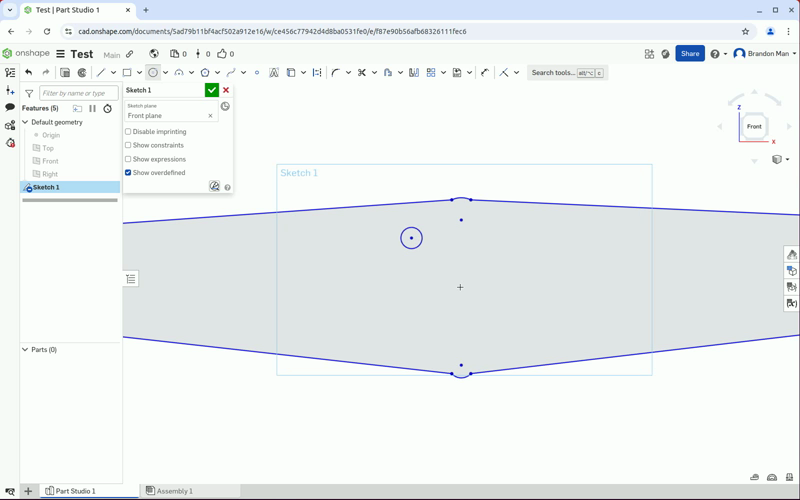
scroll(6)
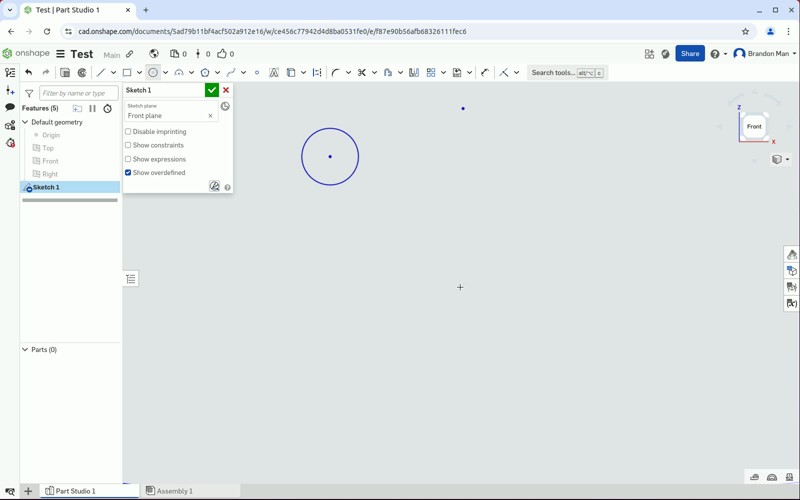
click(460, 286)
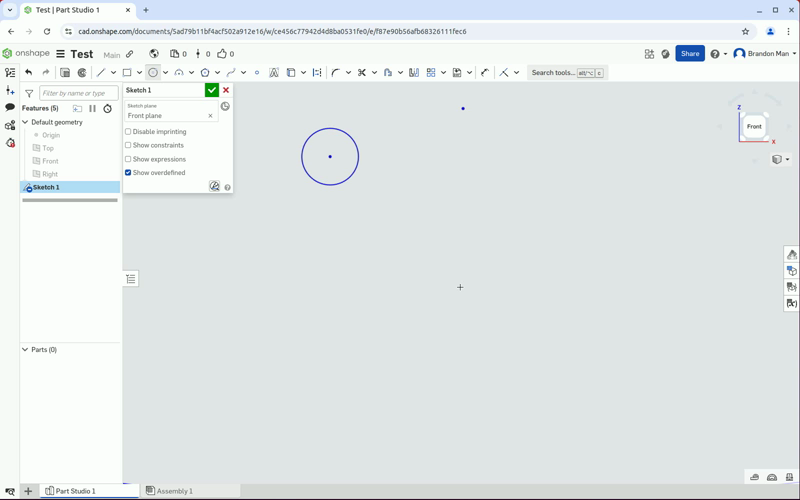
scroll(-6)
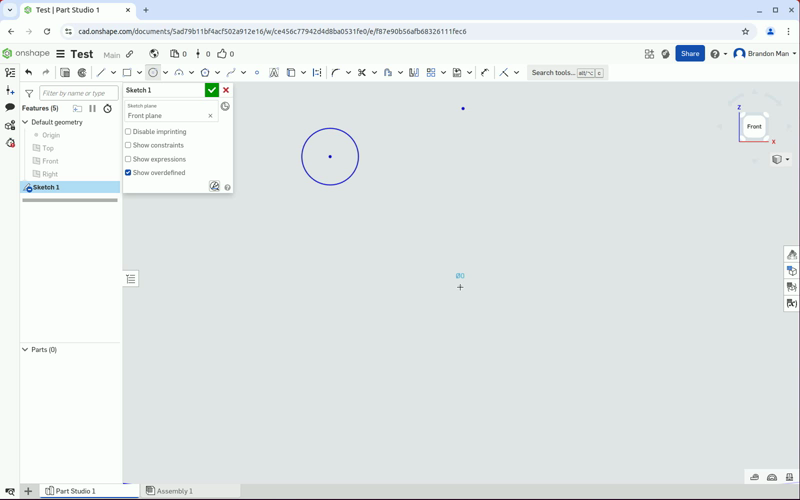
scroll(-6)
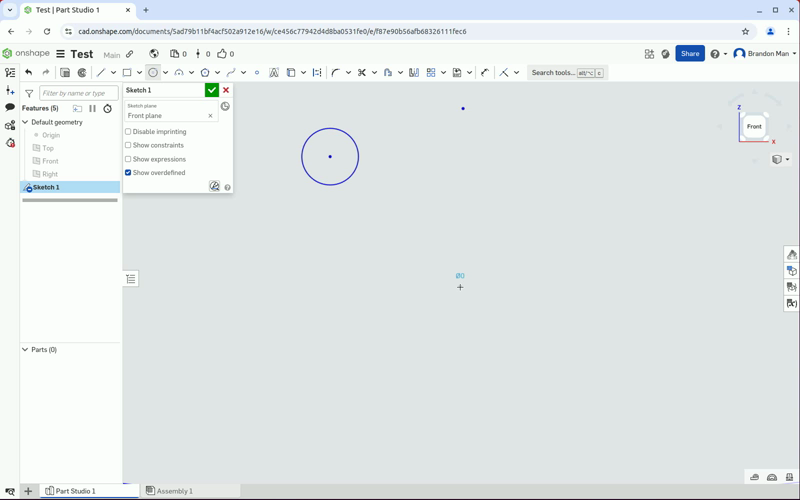
scroll(-6)
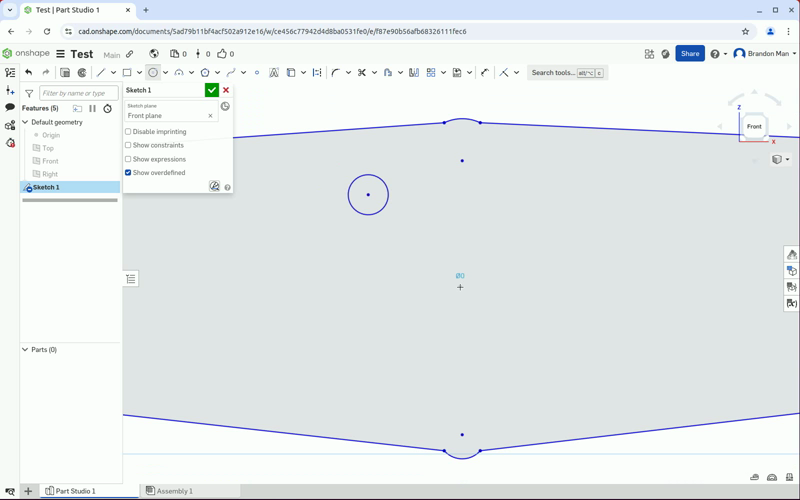
scroll(-6)
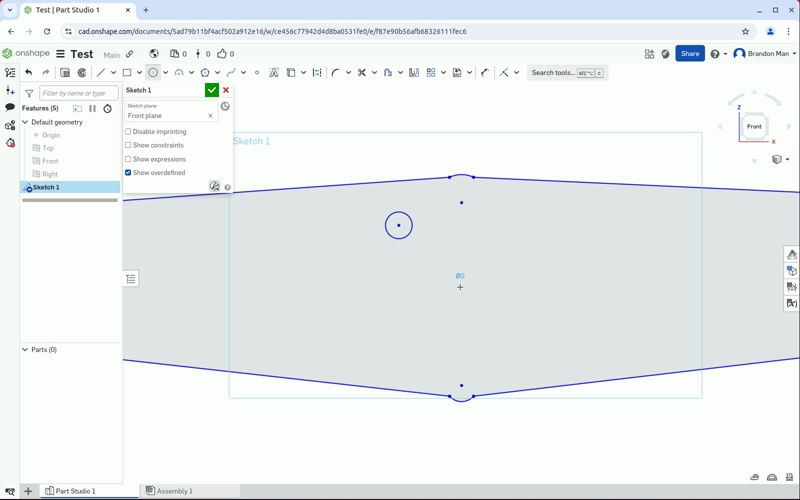
scroll(-6)
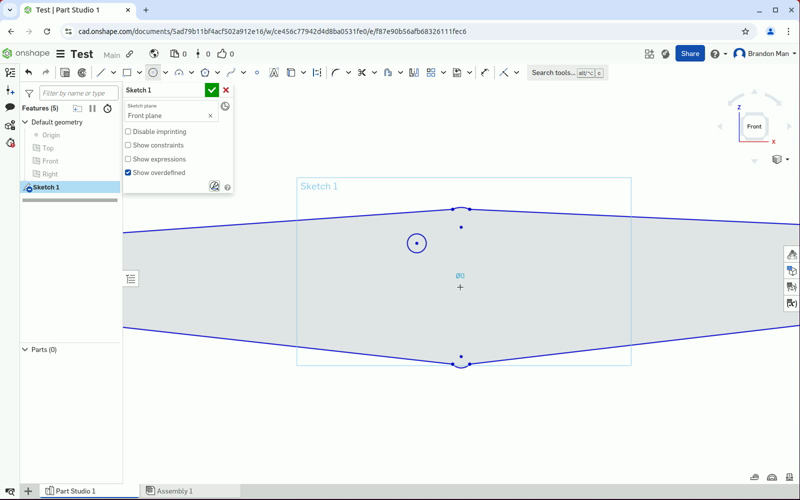
scroll(-6)
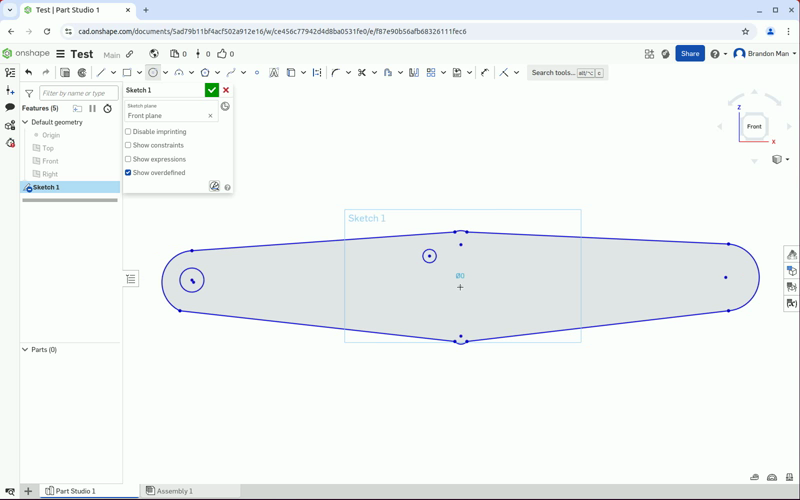
scroll(-6)
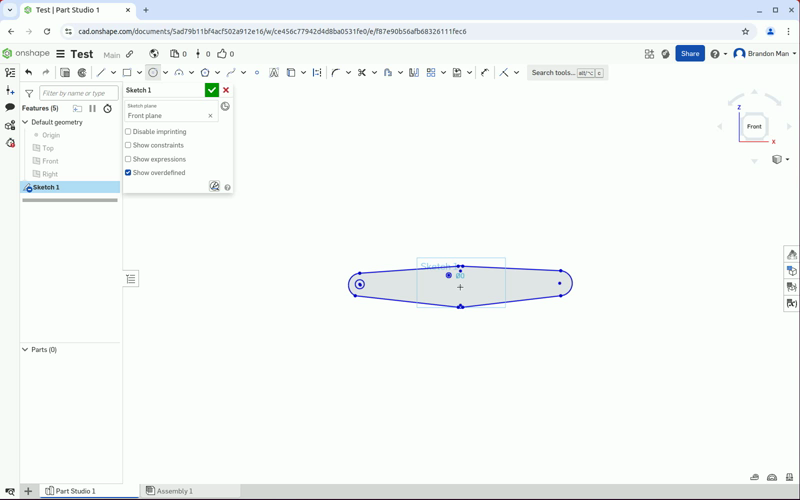
key_up(shift)
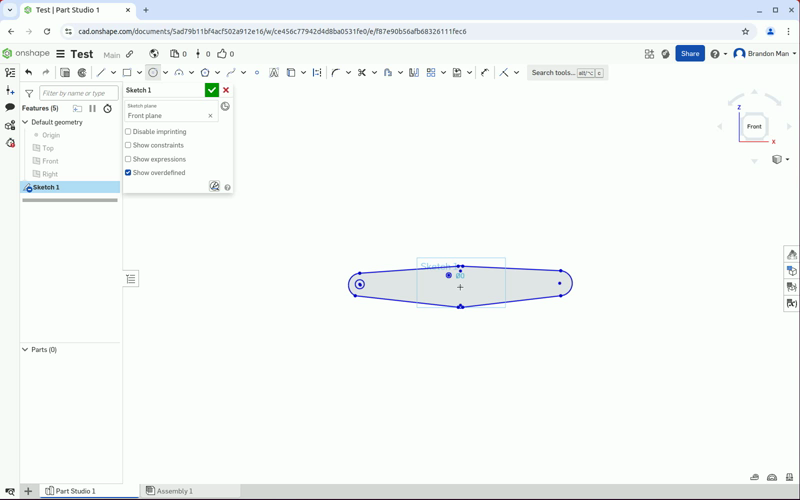
mouse_move(467, 286)
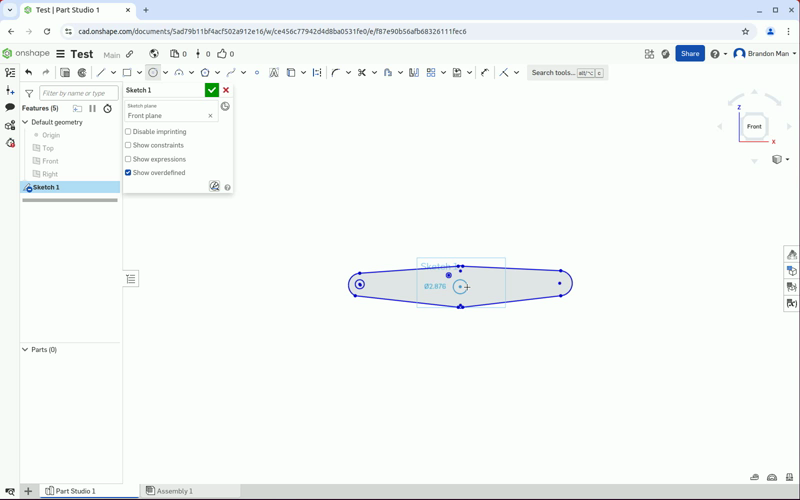
click(467, 286)
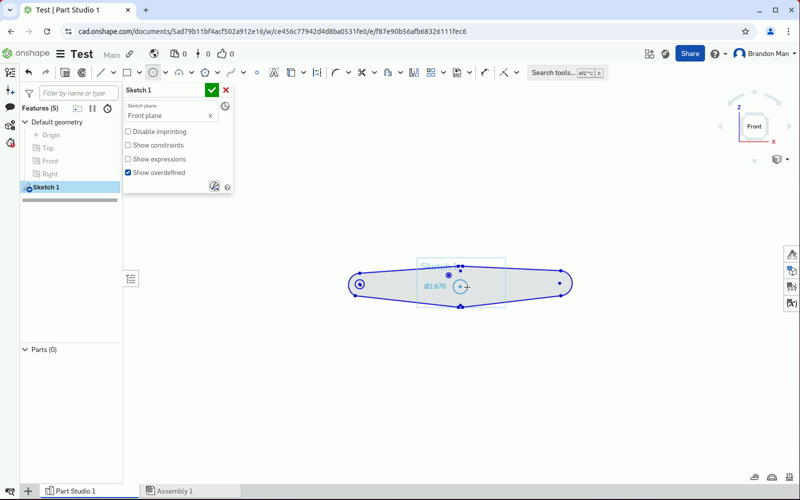
key(esc)
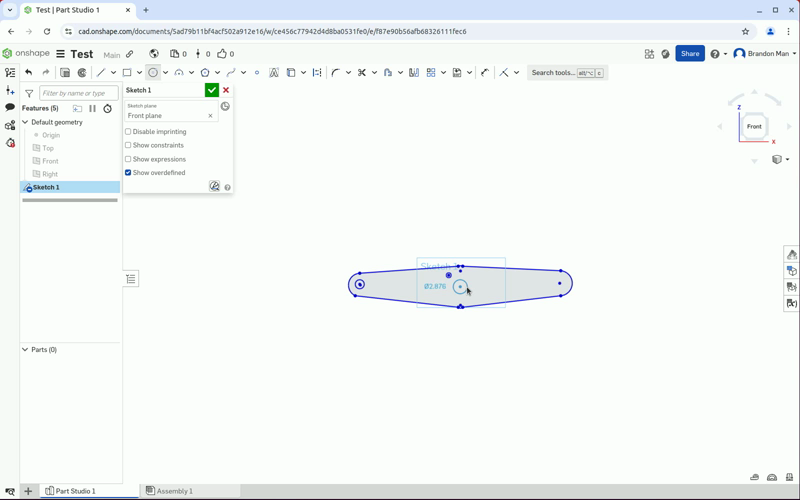
key(c)
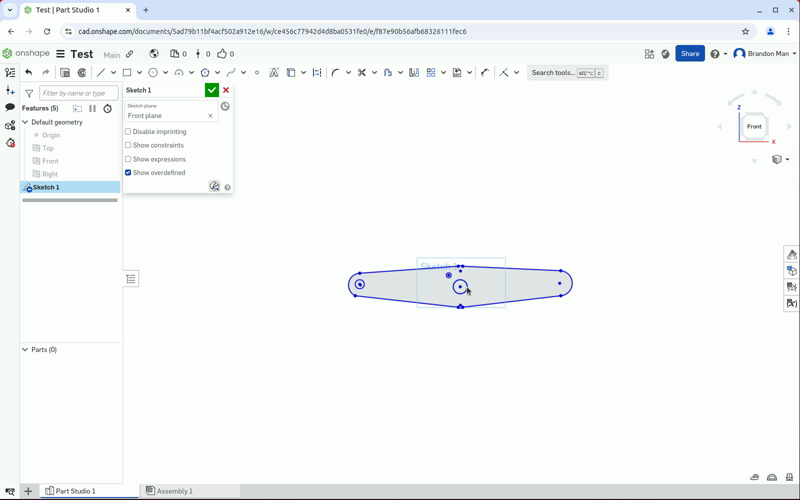
key_down(shift)
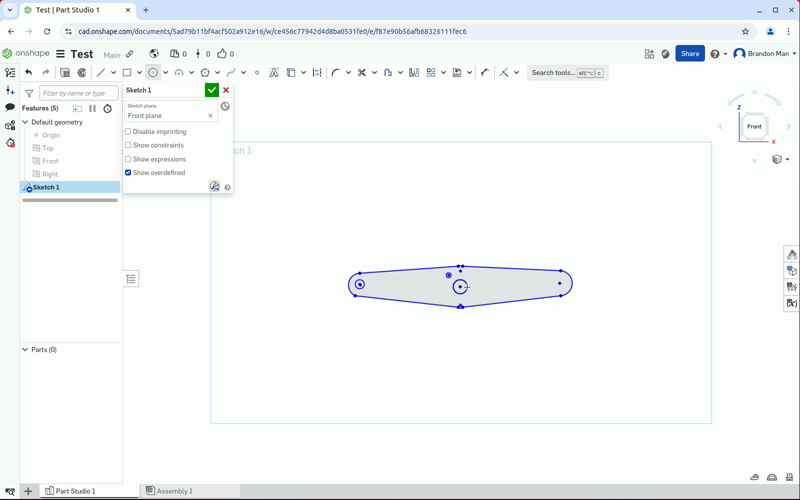
mouse_move(469, 295)
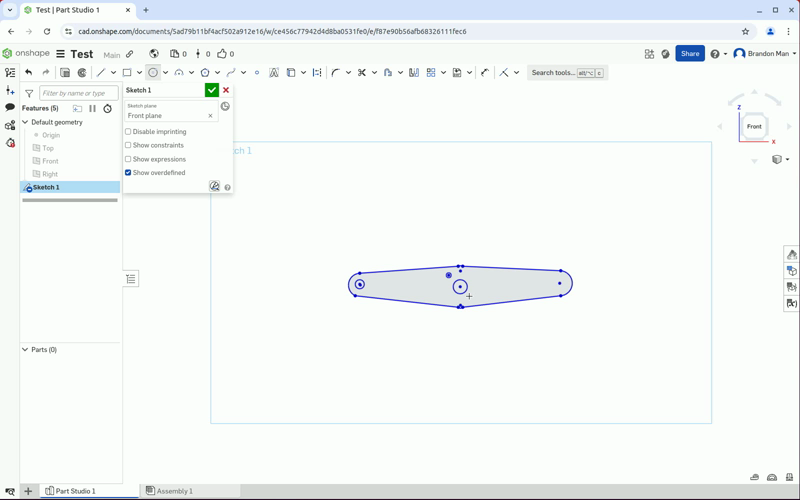
click(469, 295)
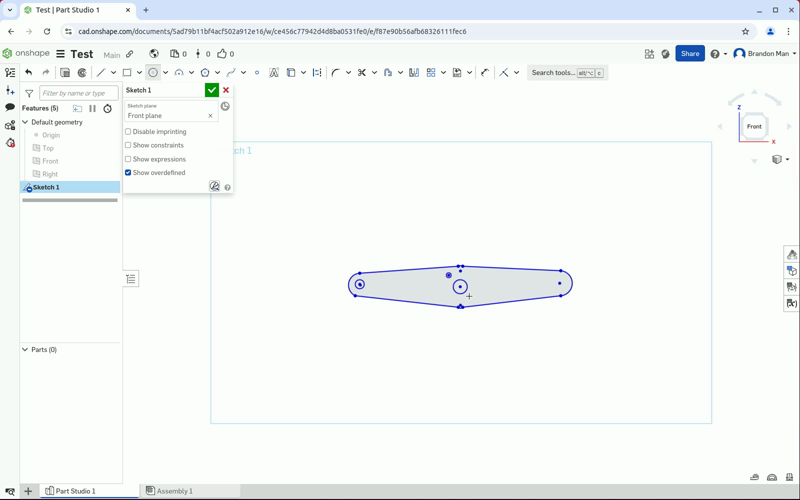
key_up(shift)
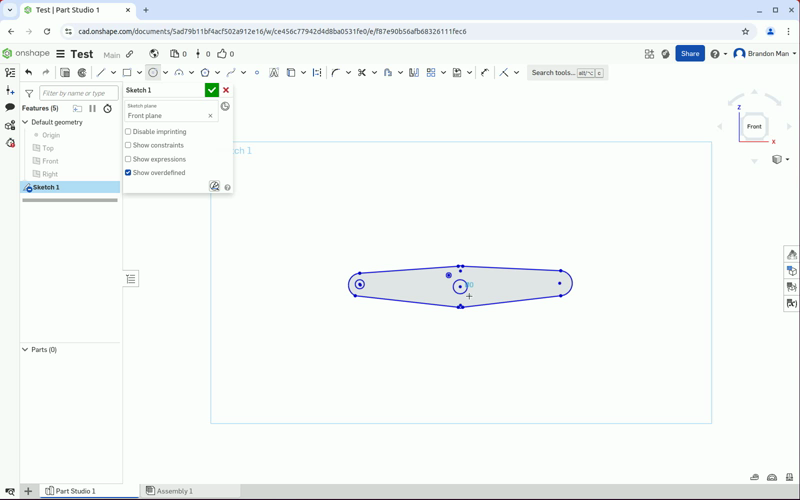
mouse_move(471, 295)
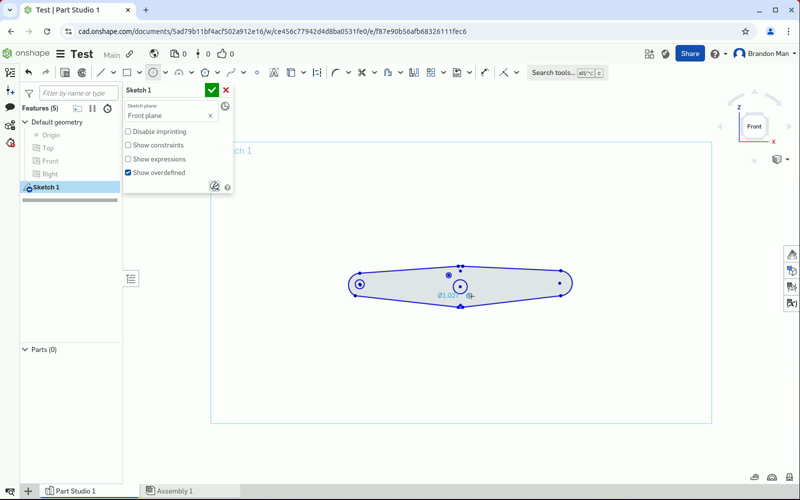
scroll(6)
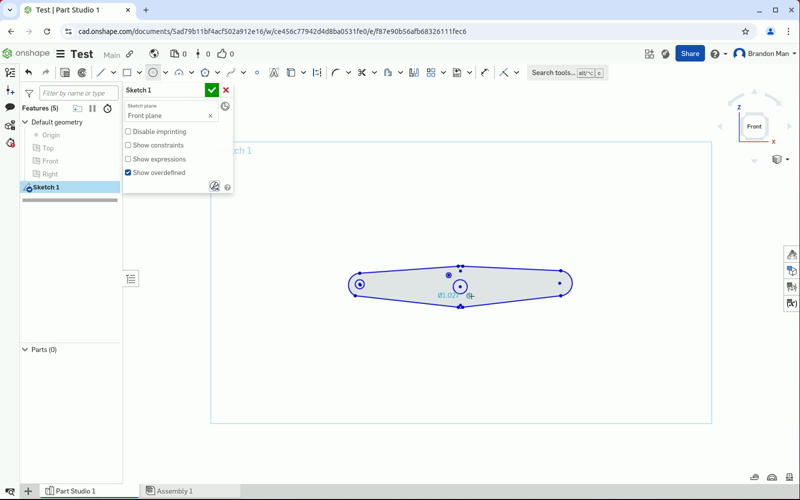
scroll(6)
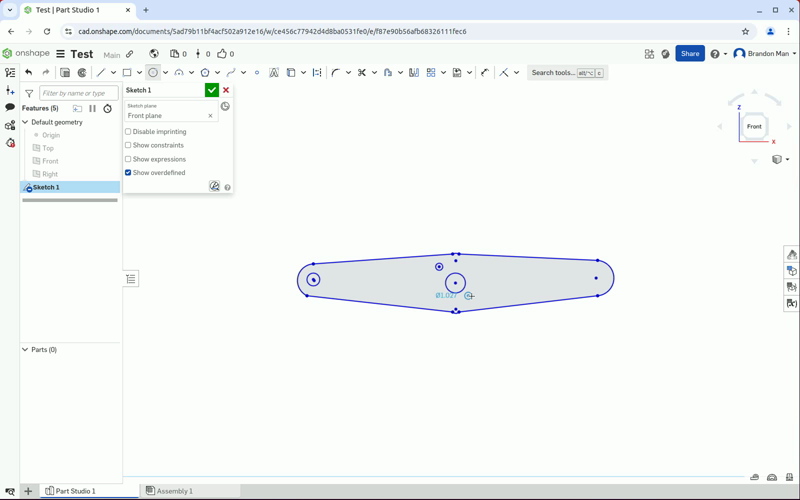
scroll(6)
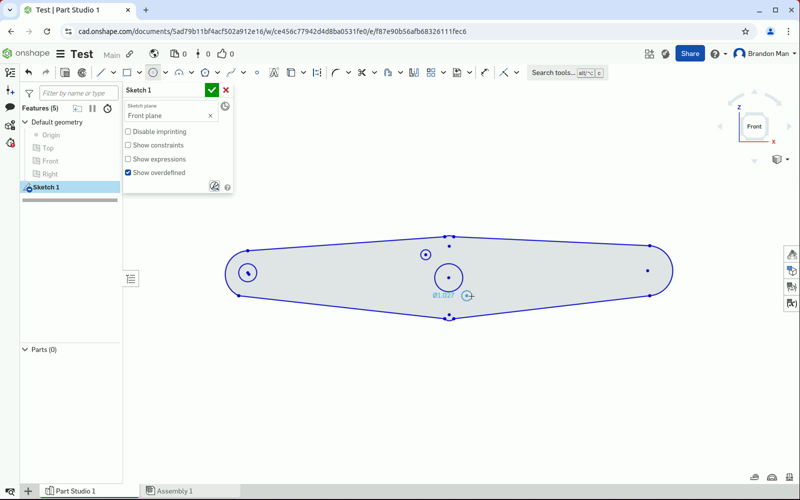
scroll(6)
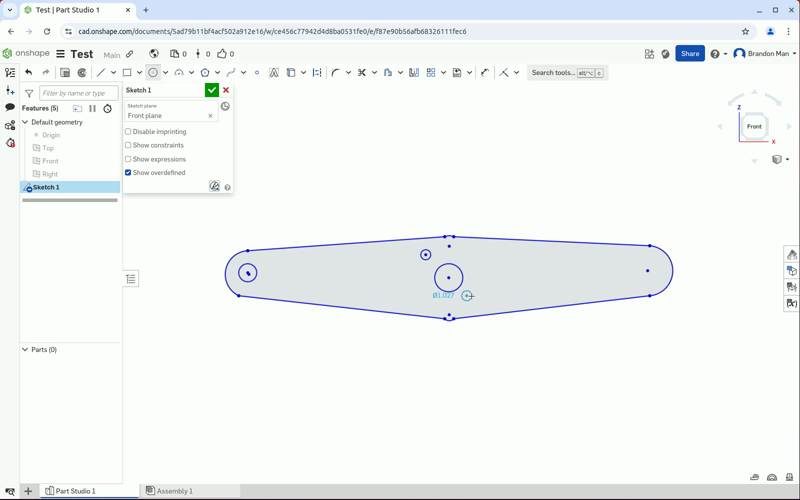
scroll(6)
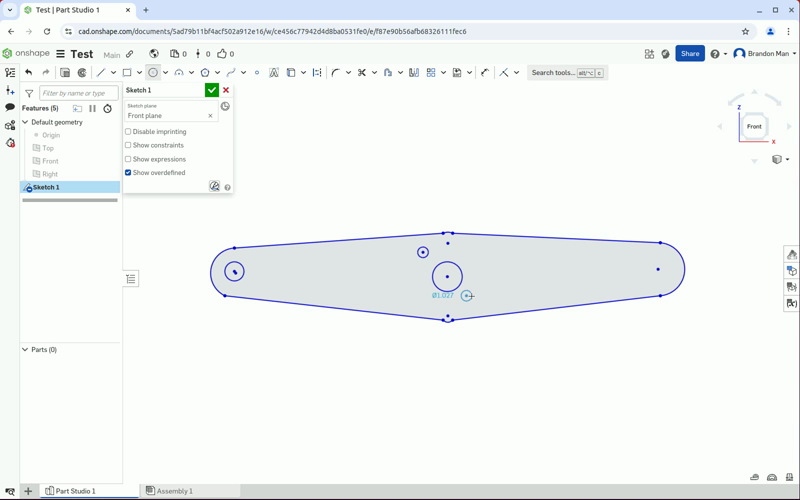
scroll(6)
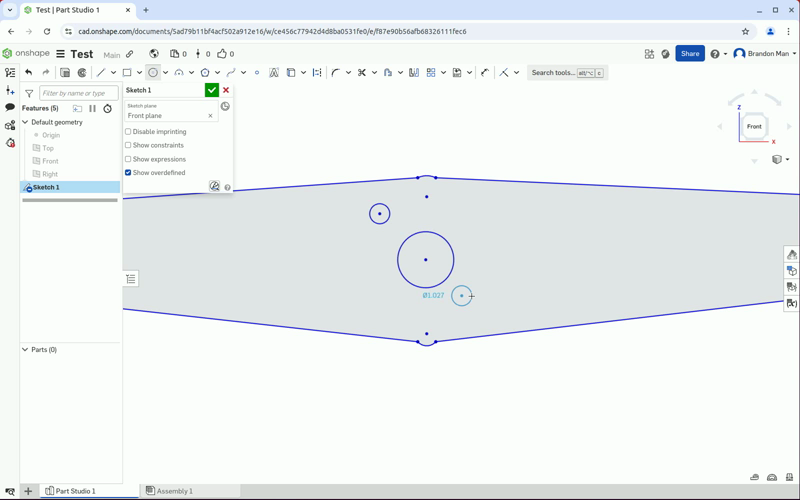
scroll(6)
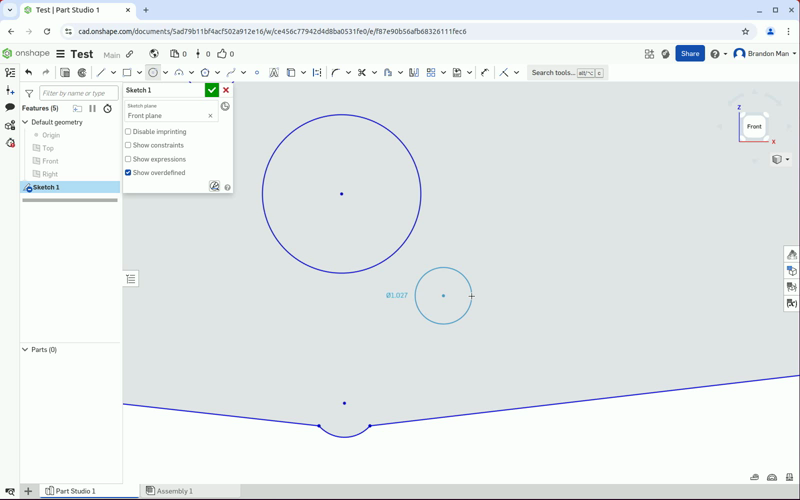
click(471, 295)
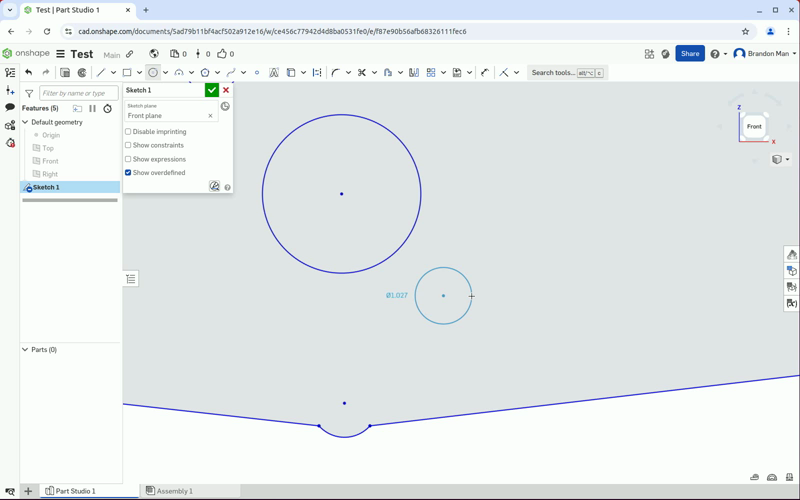
scroll(-6)
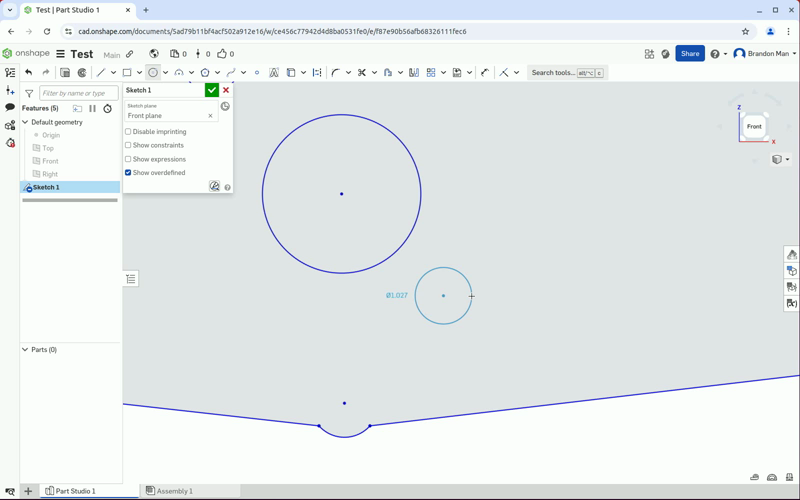
scroll(-6)
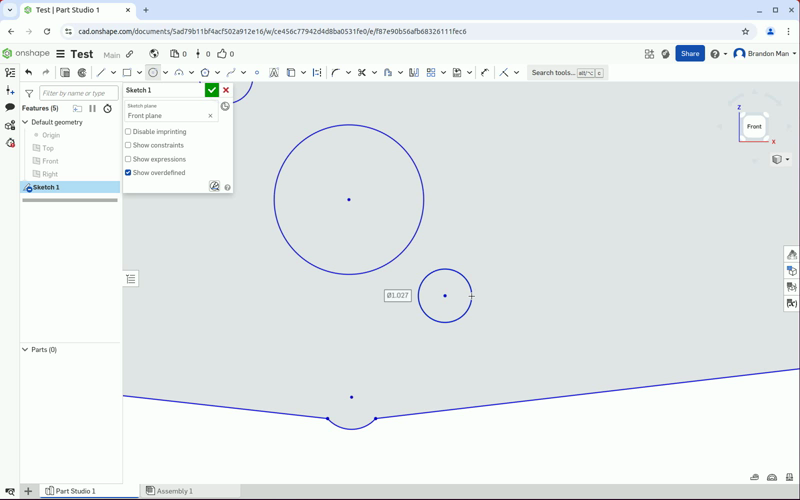
scroll(-6)
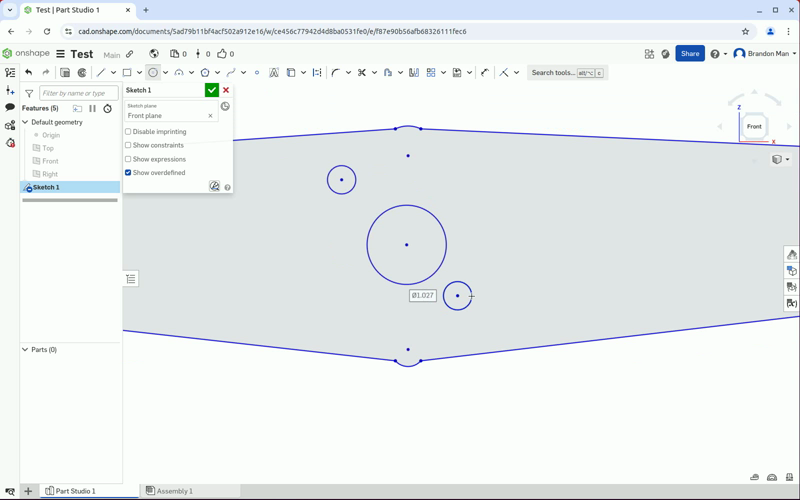
scroll(-6)
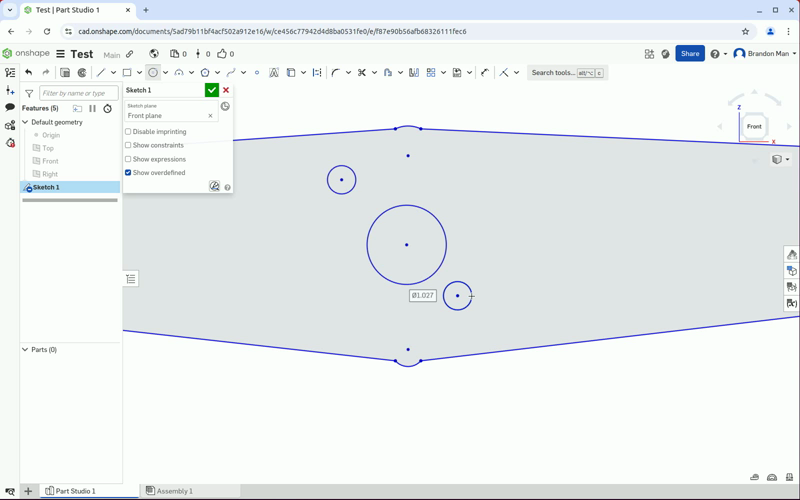
scroll(-6)
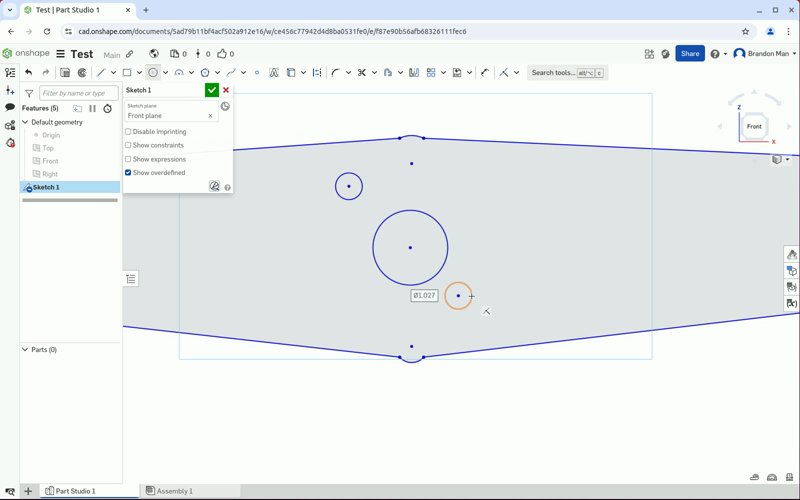
scroll(-6)
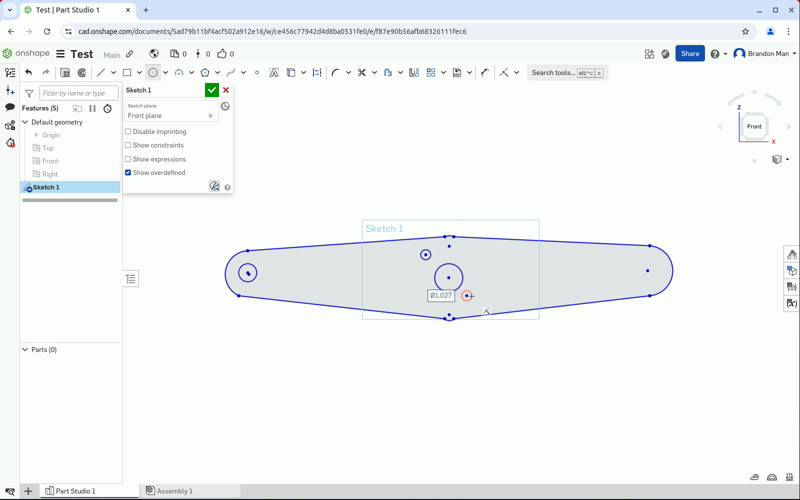
scroll(-6)
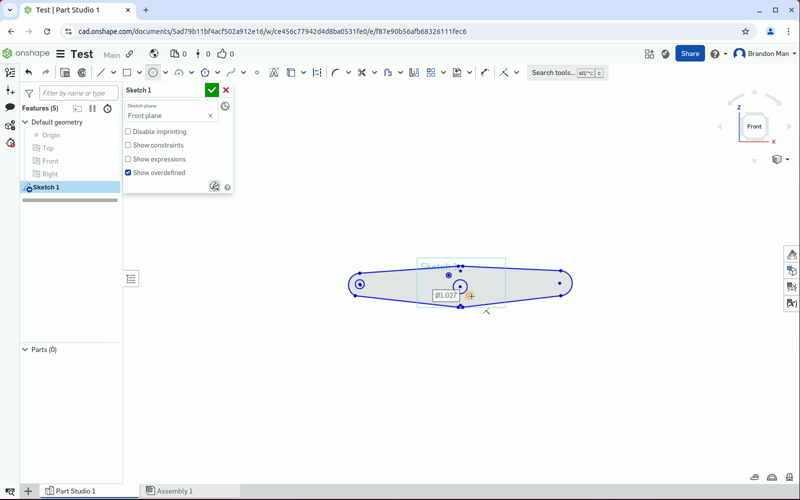
key(esc)
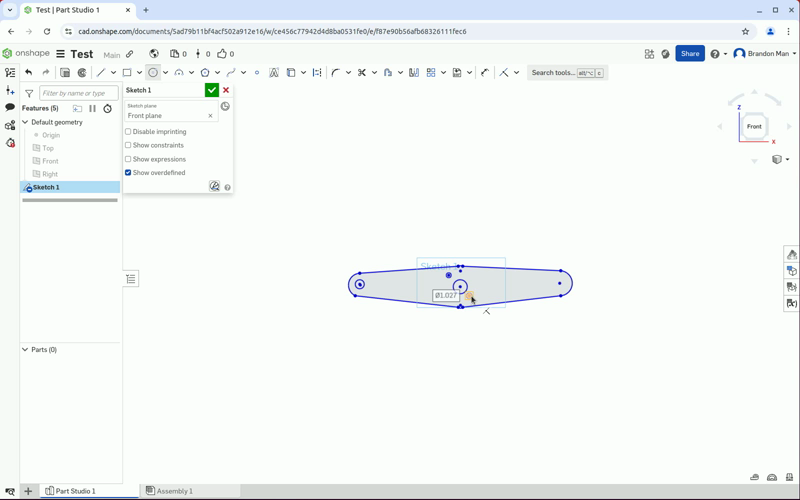
key(c)
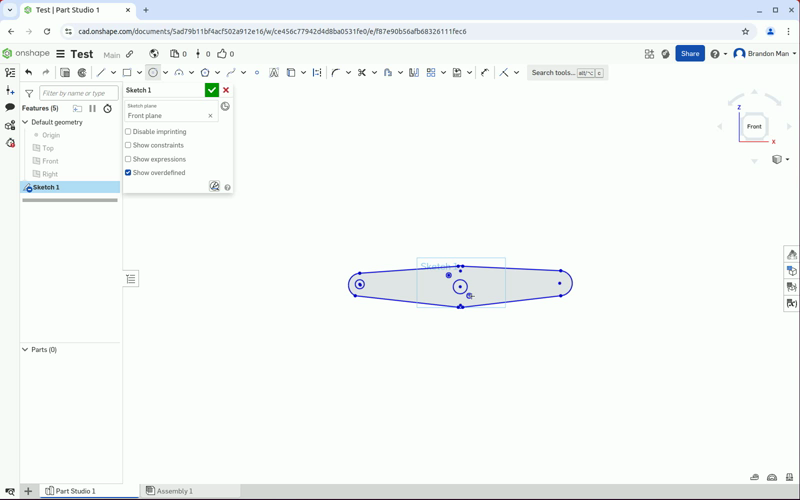
key_down(shift)
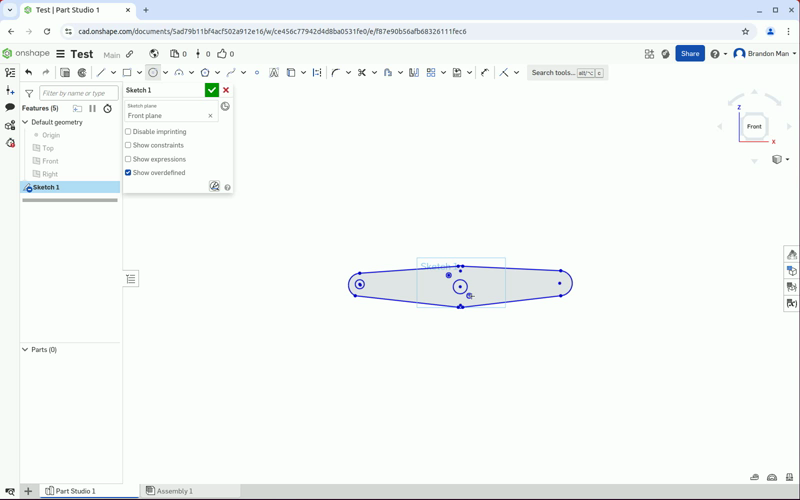
mouse_move(560, 284)
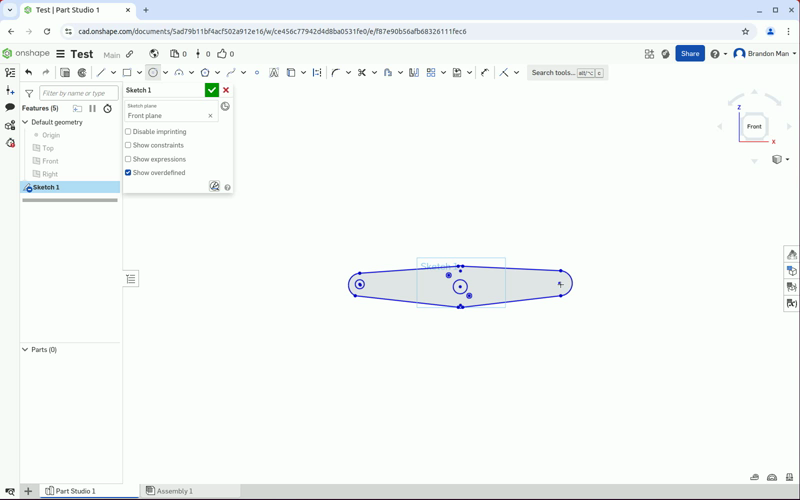
scroll(6)
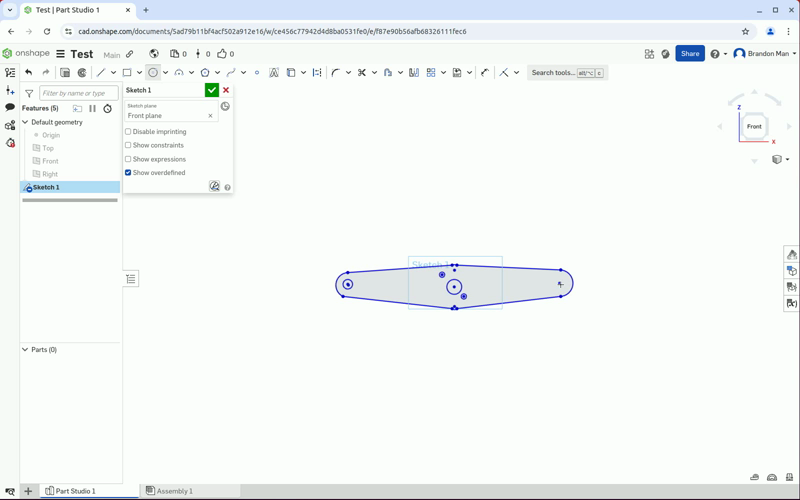
scroll(6)
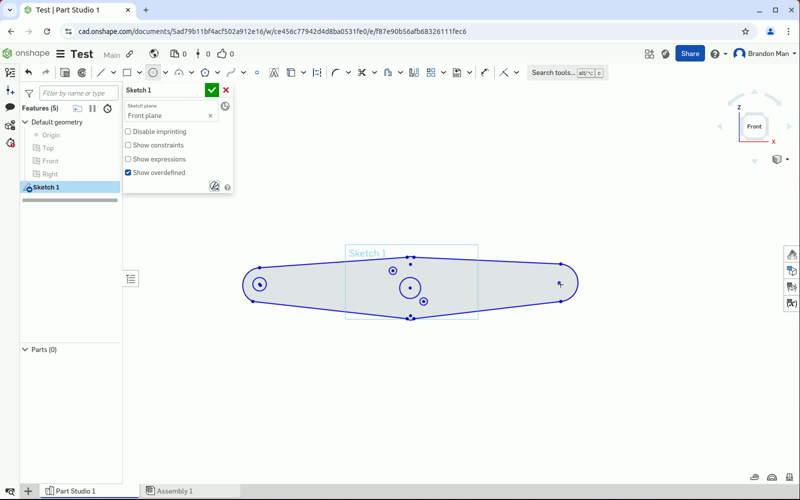
scroll(6)
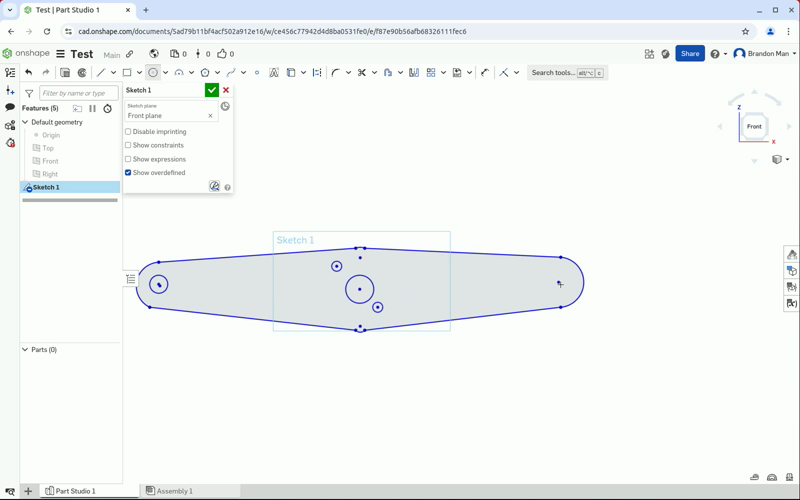
scroll(6)
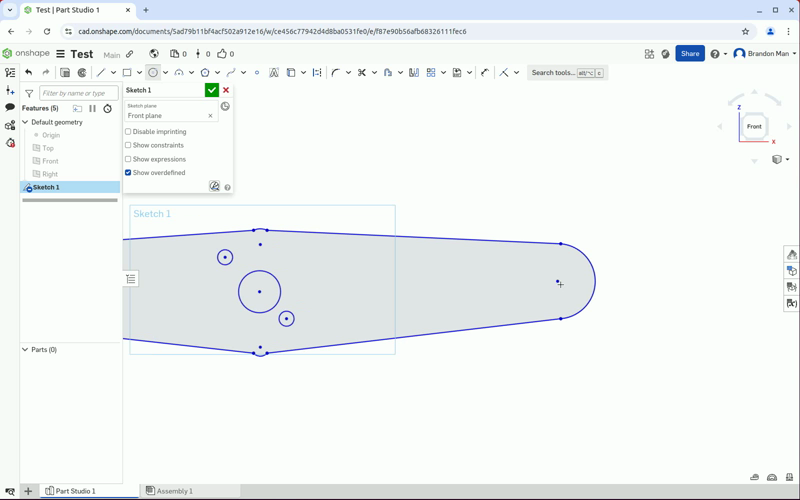
scroll(6)
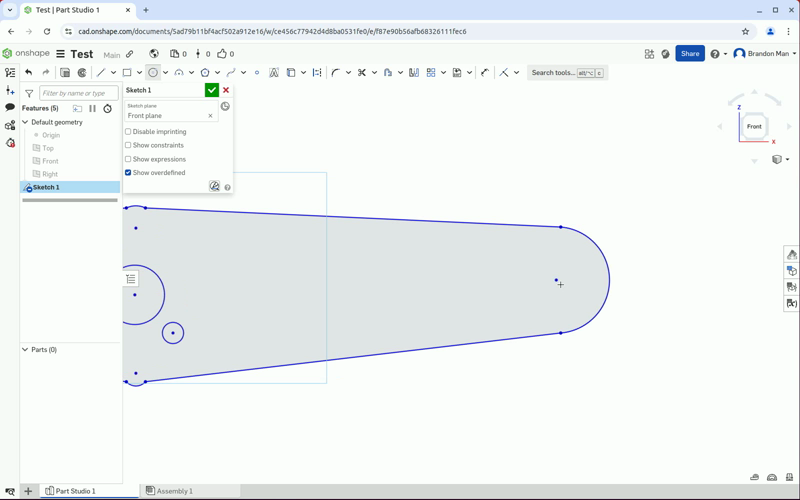
scroll(6)
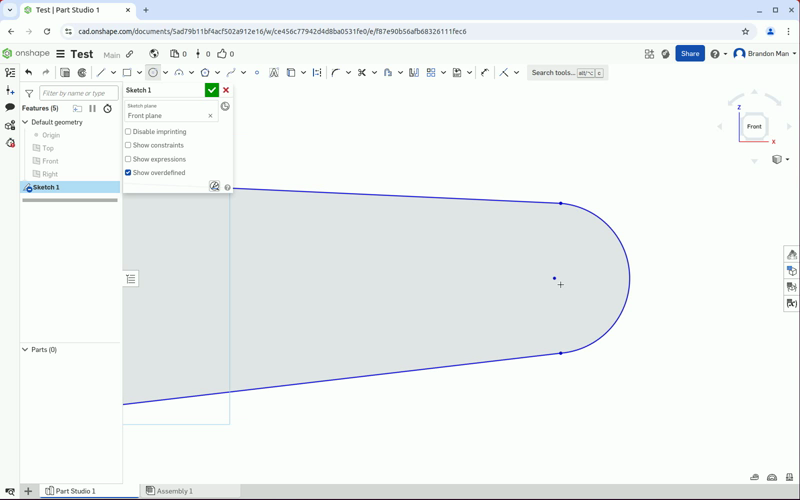
scroll(6)
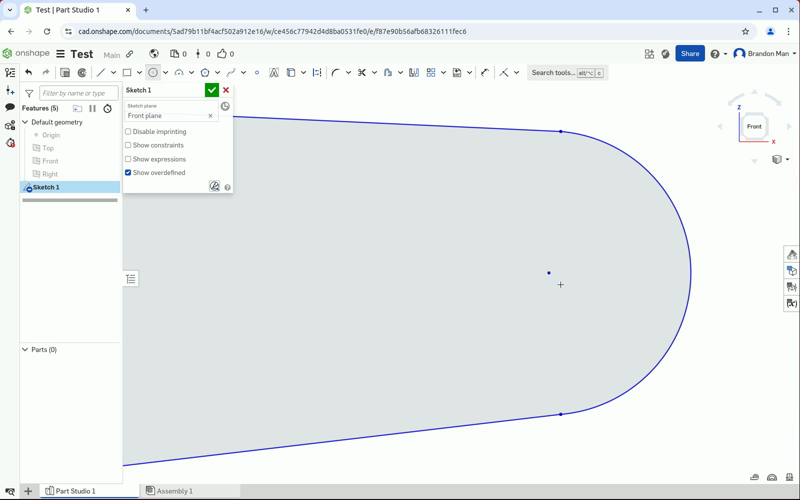
click(560, 284)
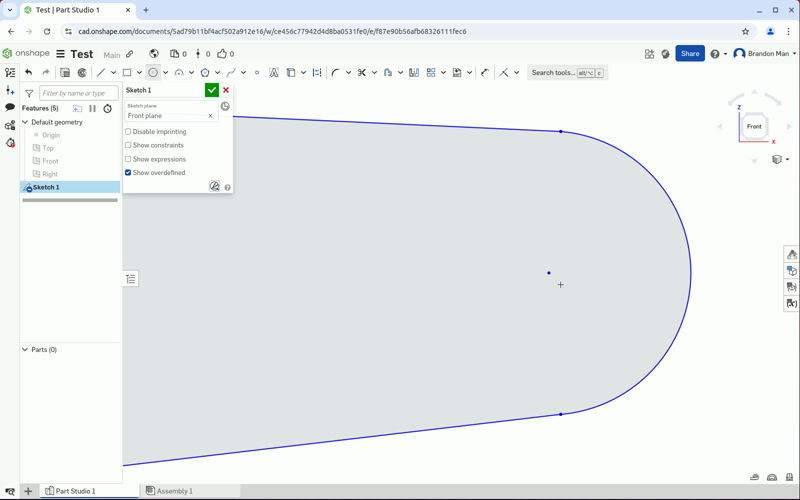
scroll(-6)
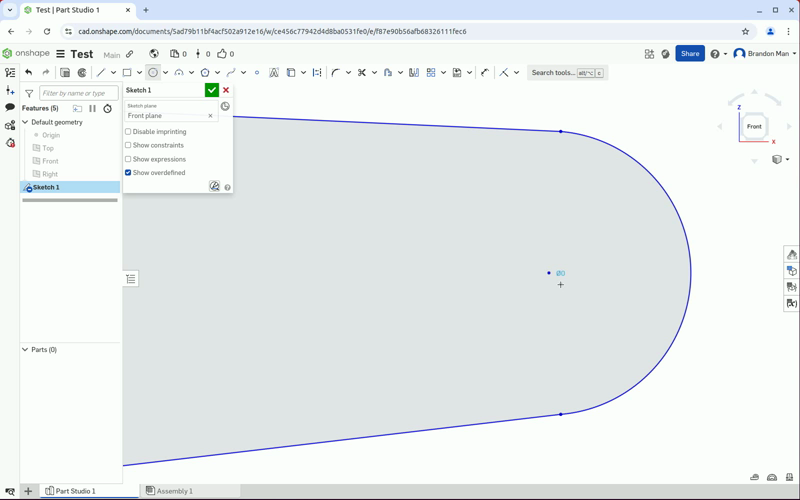
scroll(-6)
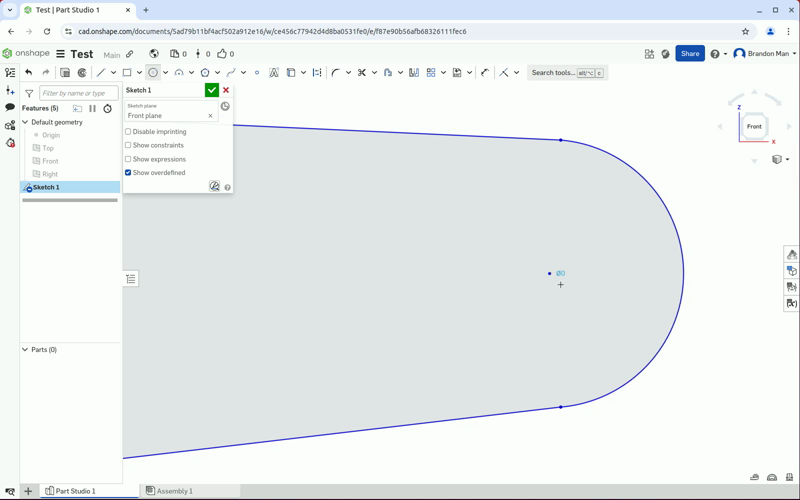
scroll(-6)
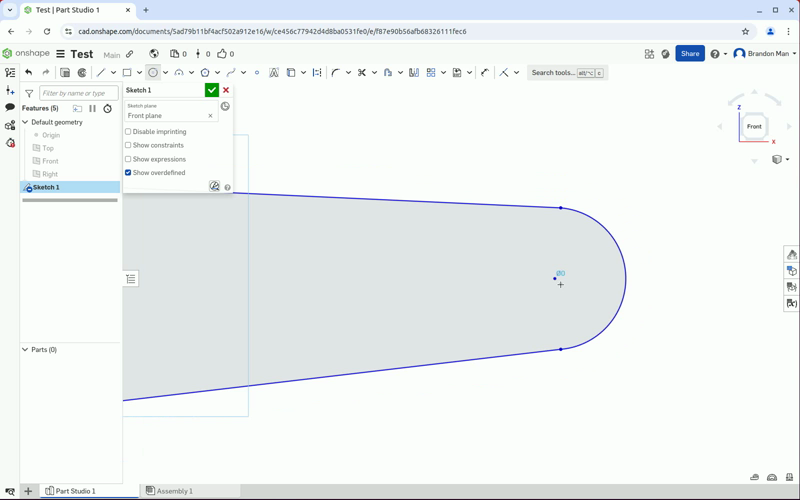
scroll(-6)
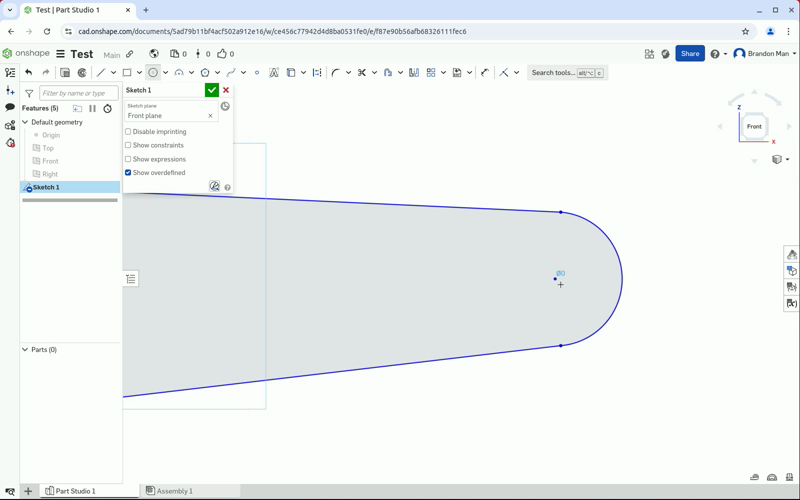
scroll(-6)
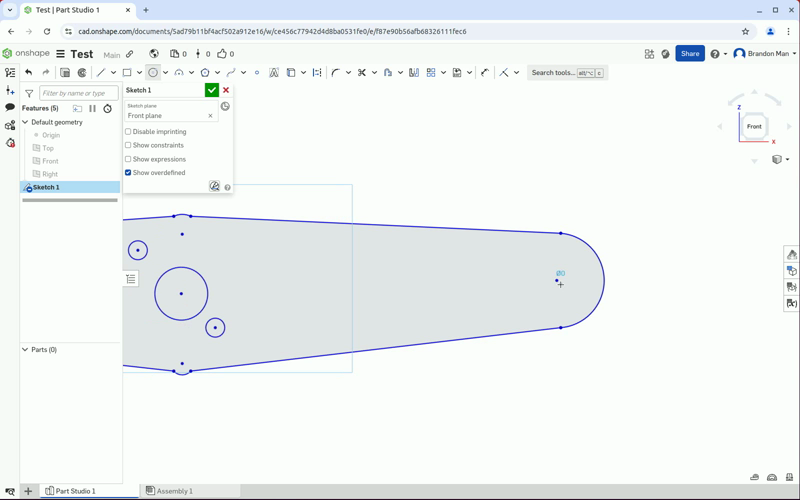
scroll(-6)
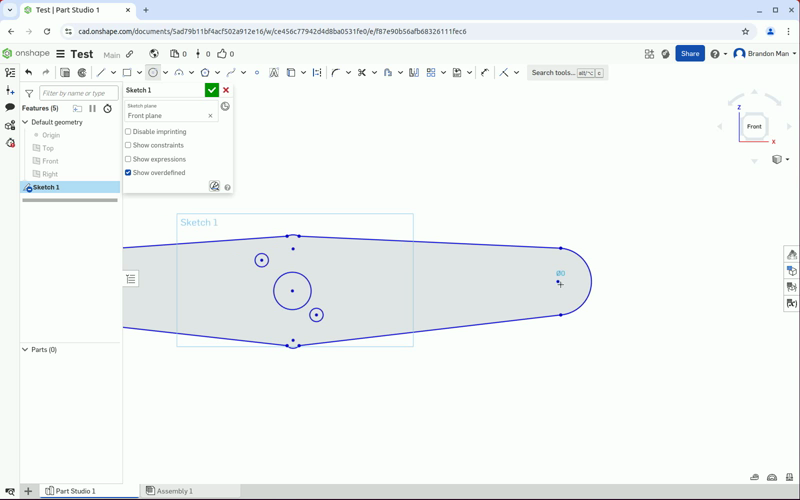
scroll(-6)
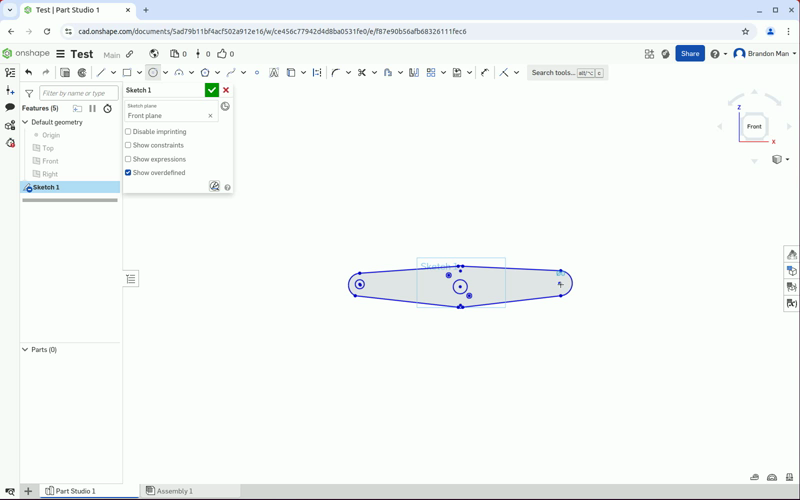
key_up(shift)
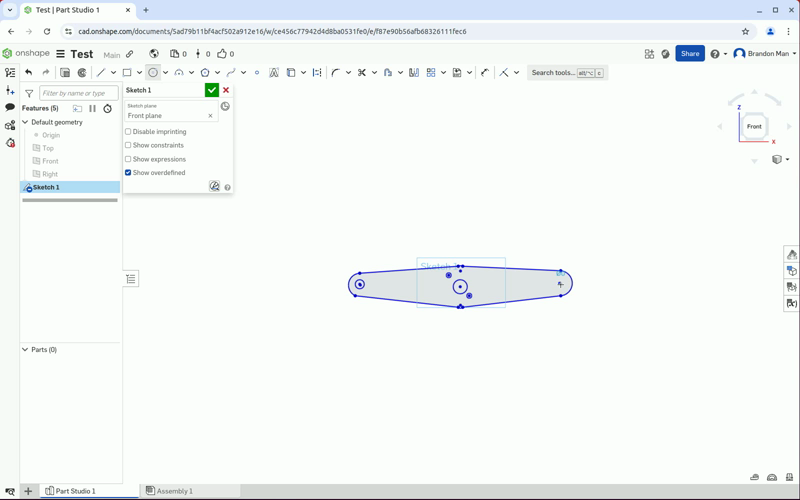
mouse_move(565, 284)
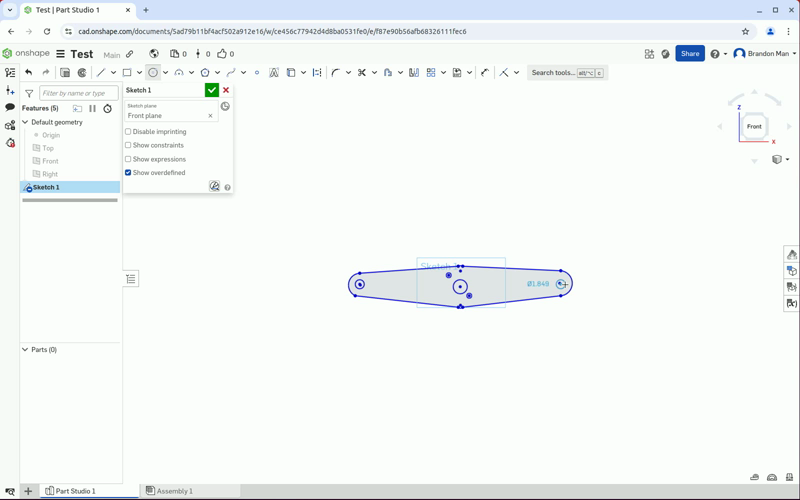
click(565, 284)
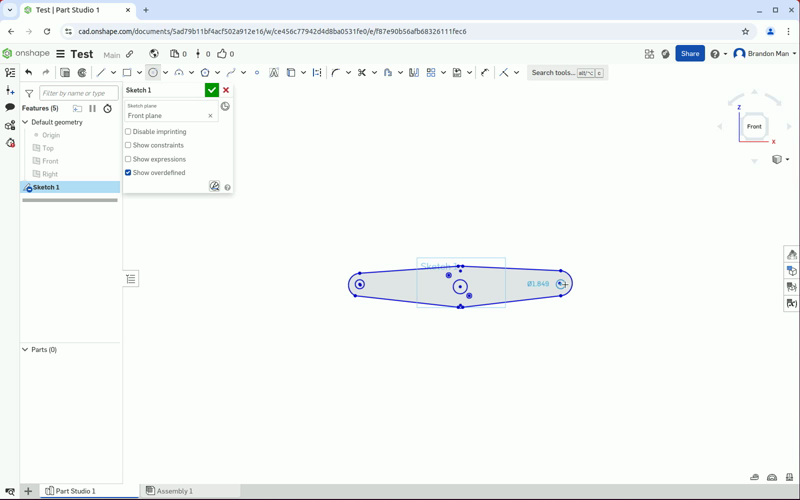
key(esc)
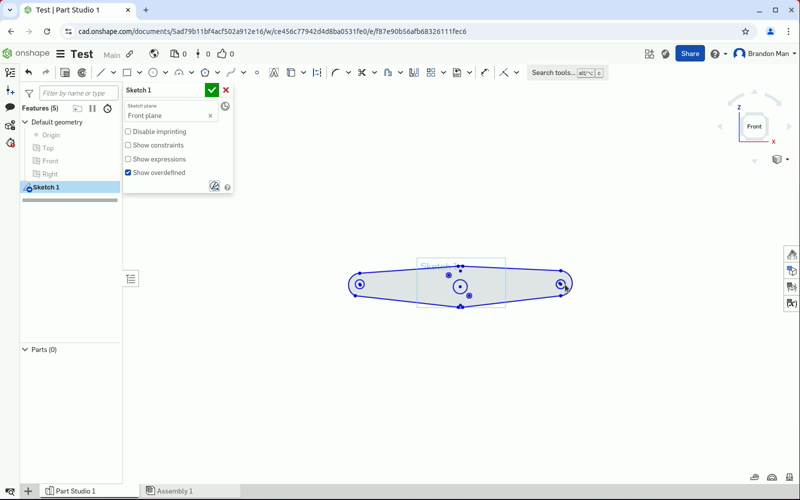
mouse_move(518, 295)
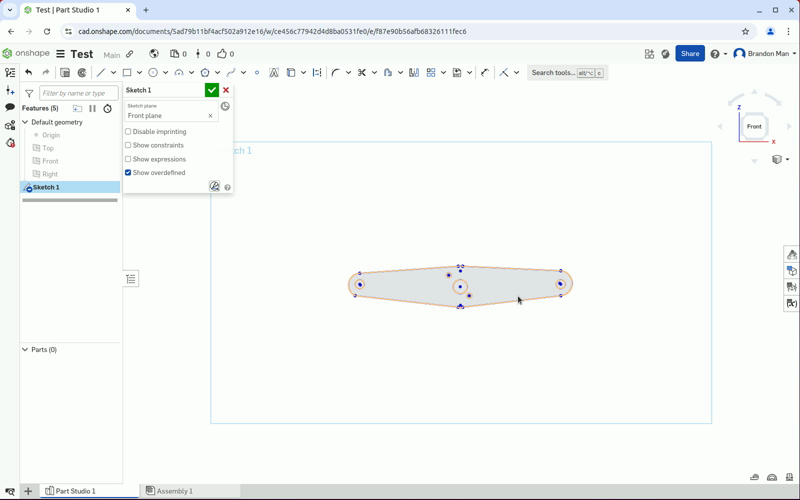
click(518, 295)
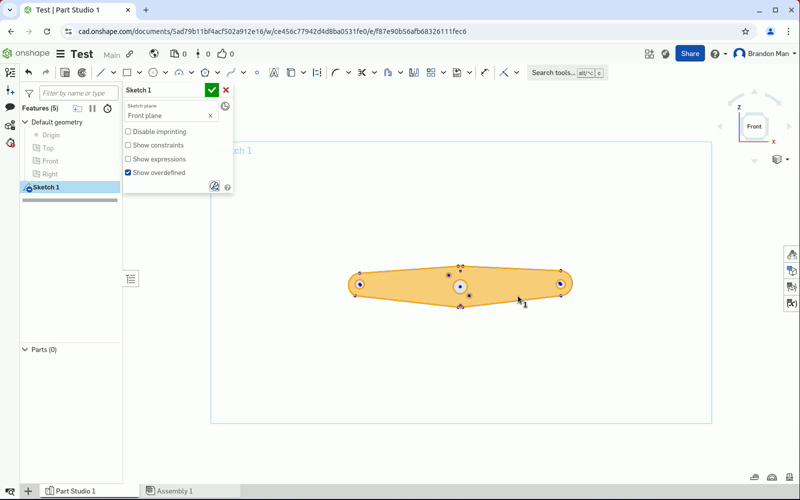
mouse_move(73, 352)
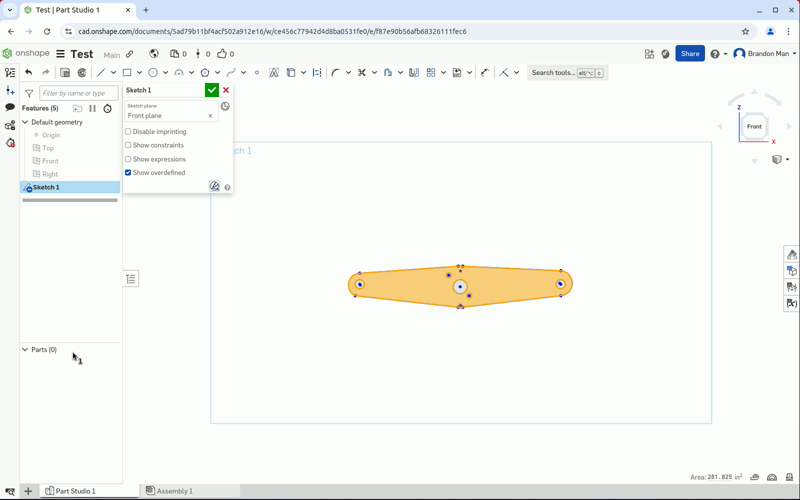
key(shift+y)
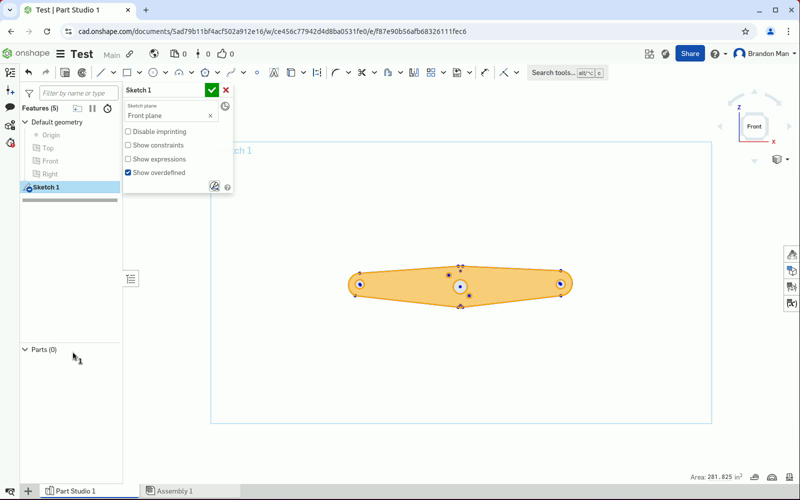
key(shift+e)
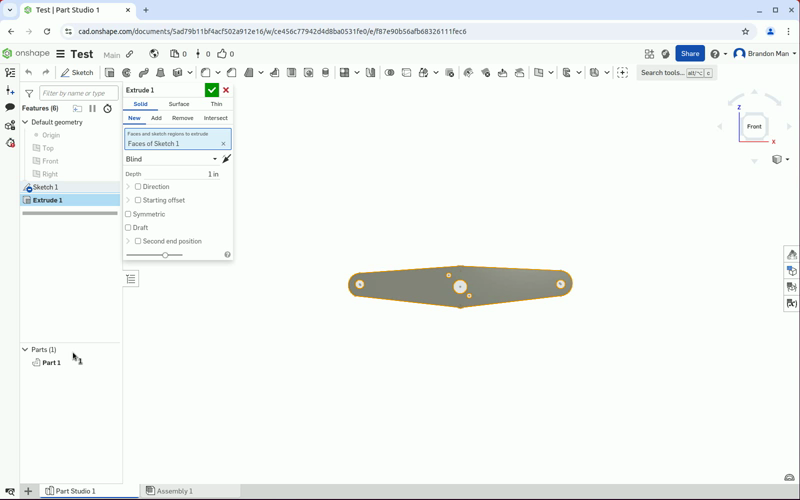
mouse_move(143, 106)
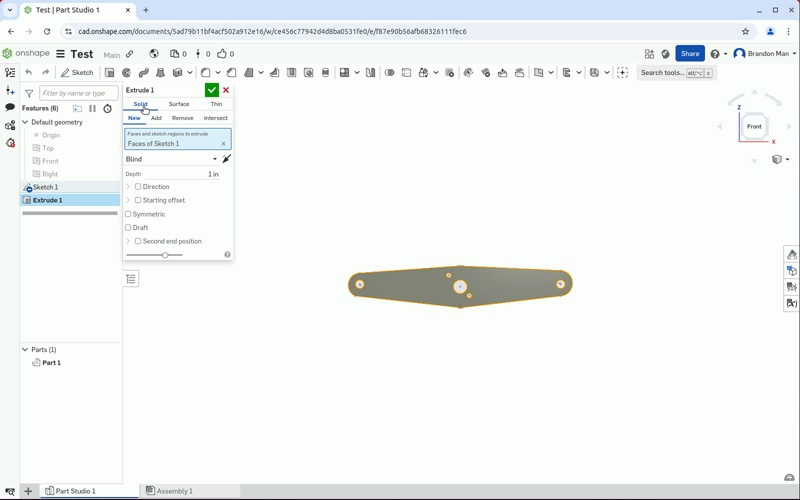
click(143, 106)
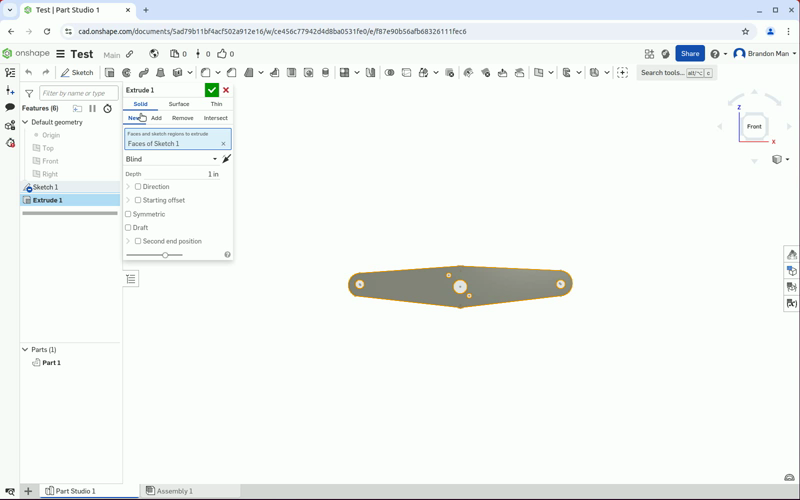
mouse_move(137, 120)
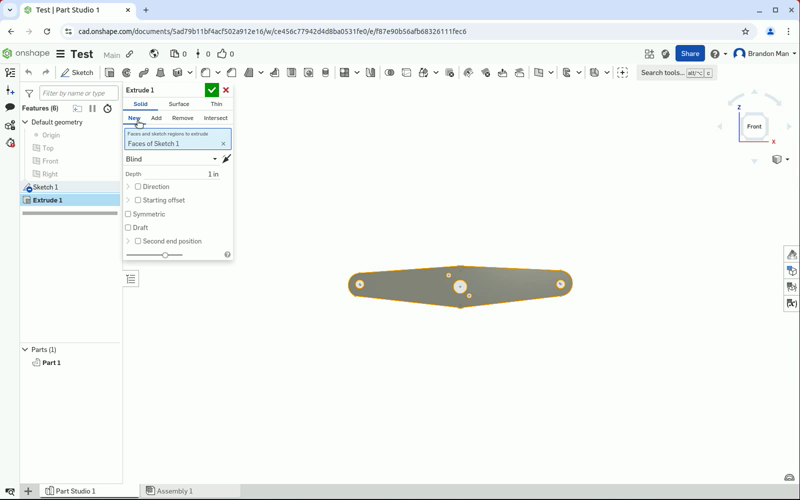
click(137, 120)
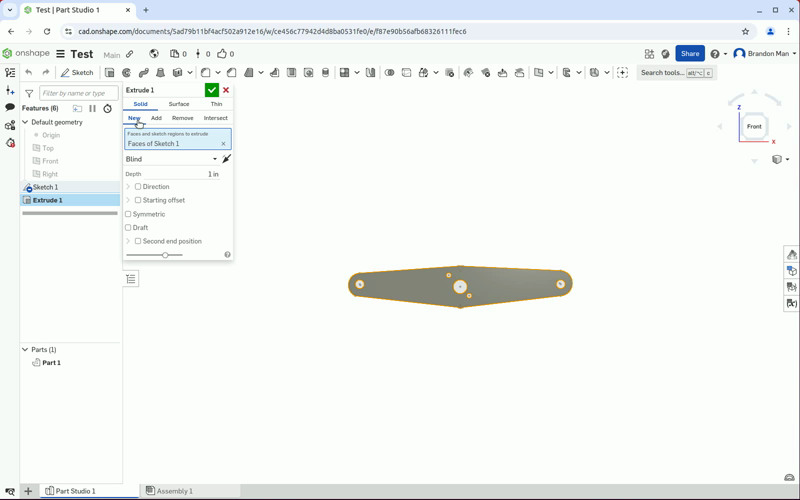
key(tab, 4)
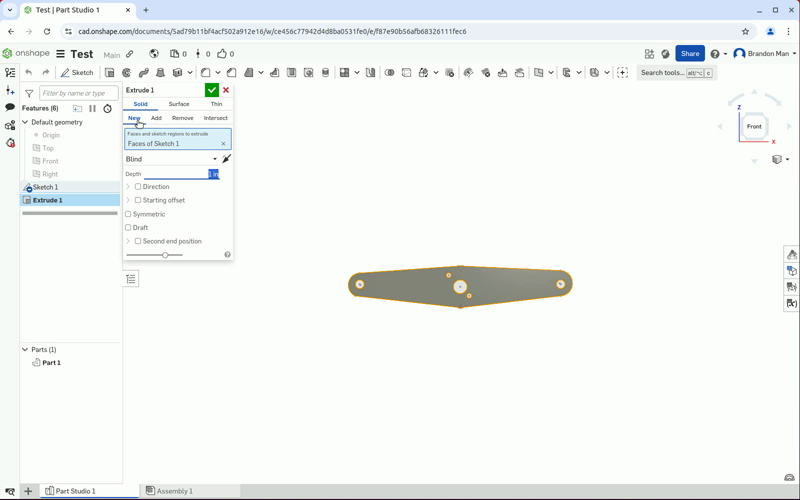
text(1.204)
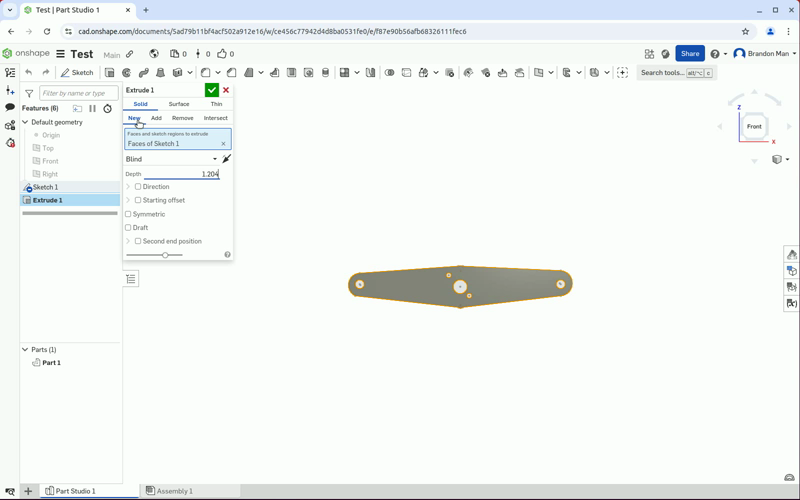
key(enter)
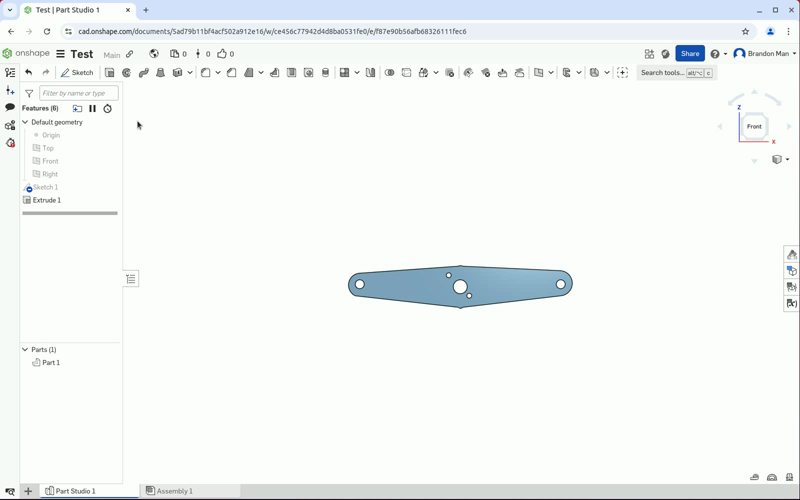
key(shift+h)
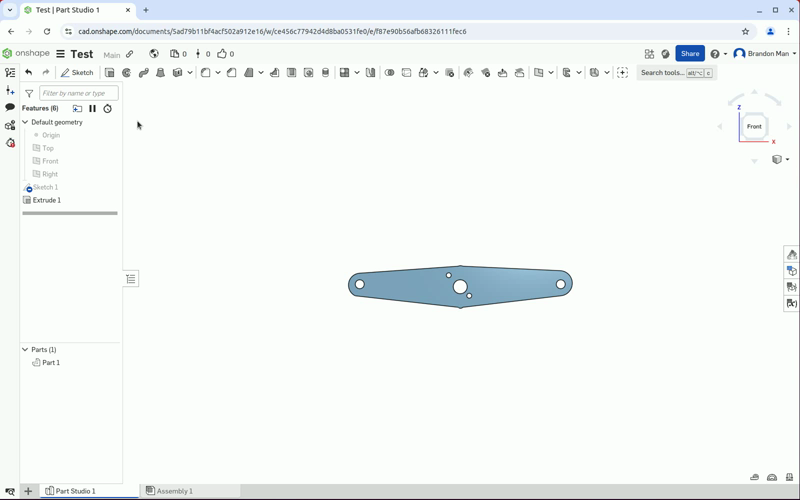
key(shift+h)
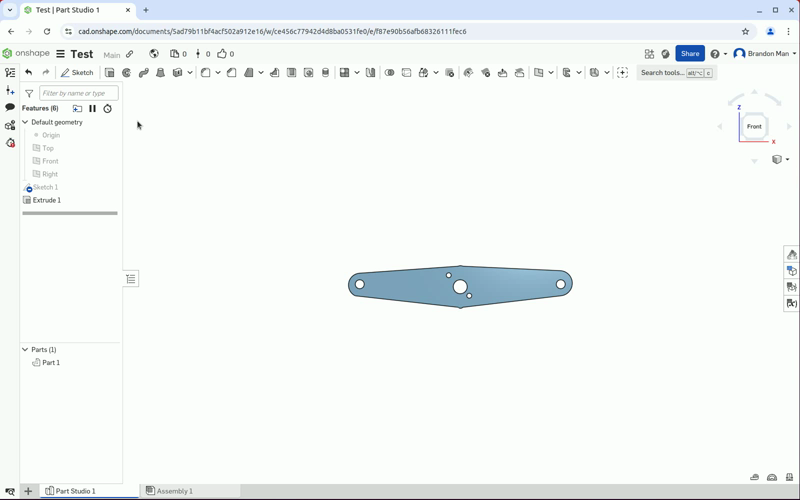
mouse_move(73, 189)
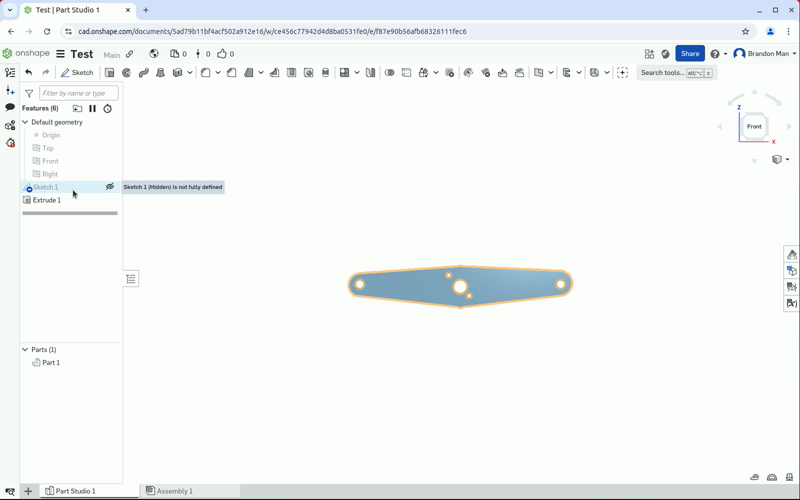
click(73, 189)
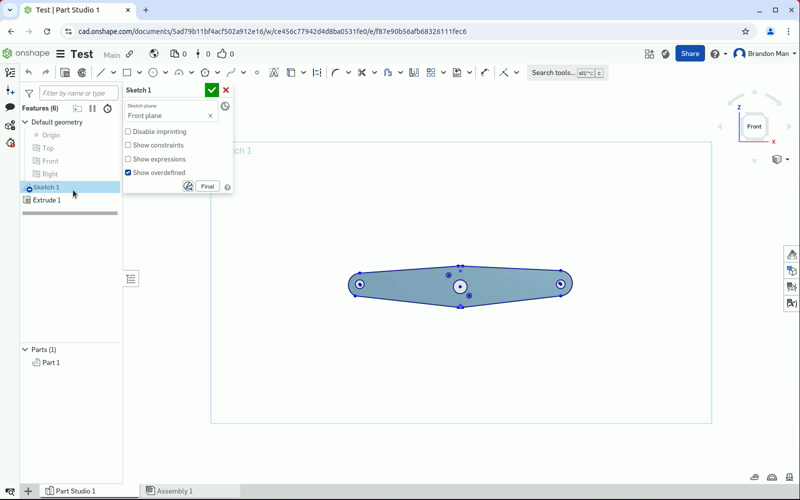
mouse_move(229, 92)
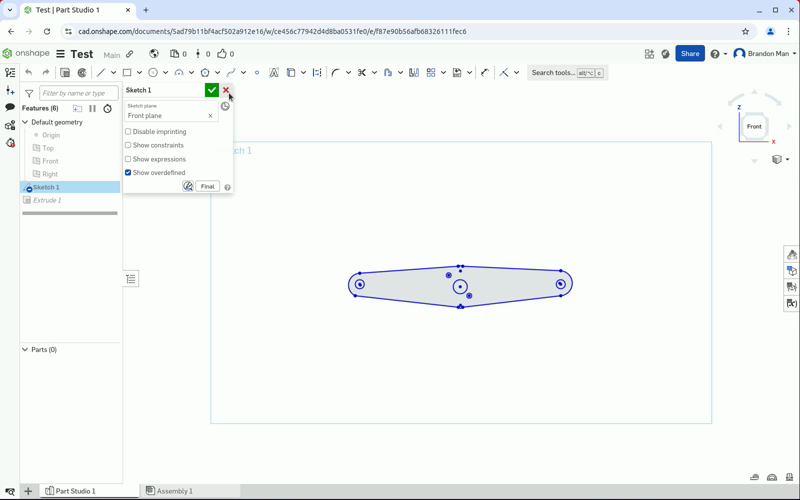
click(229, 92)
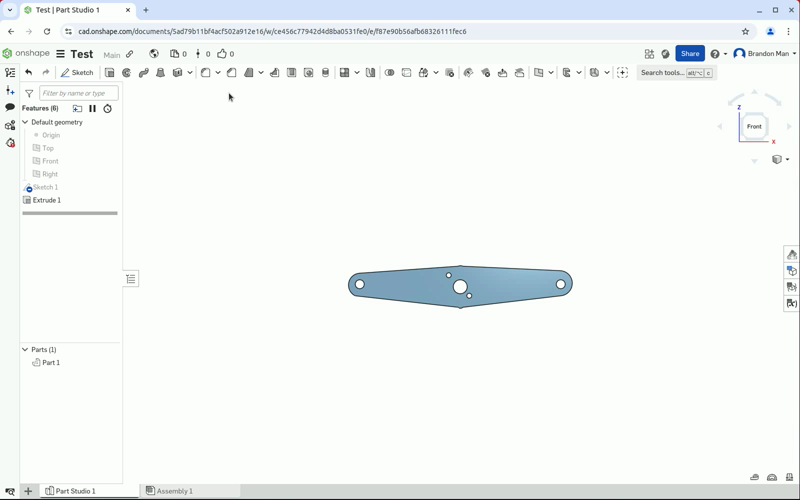
mouse_move(541, 75)
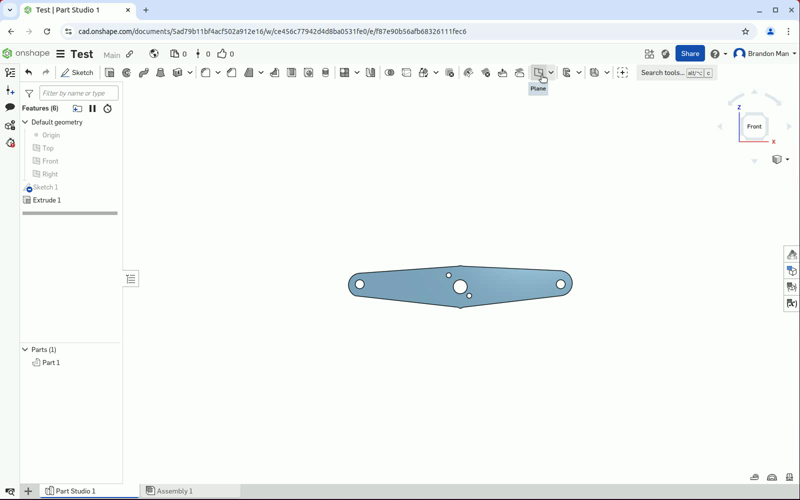
click(541, 75)
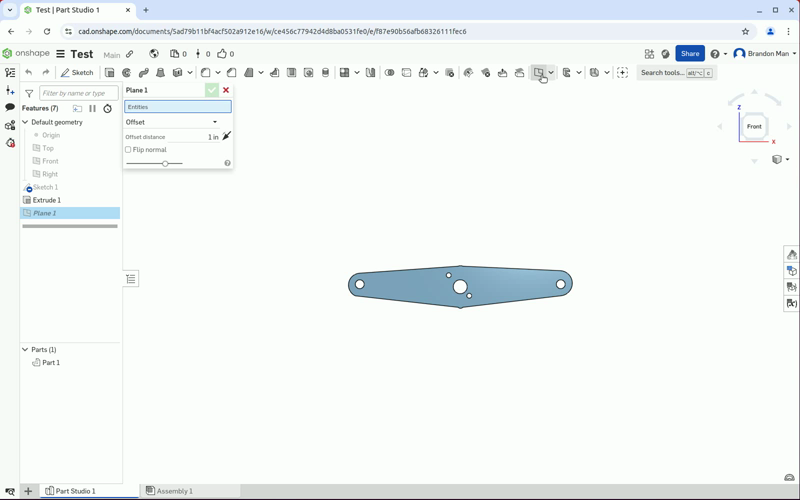
mouse_move(73, 163)
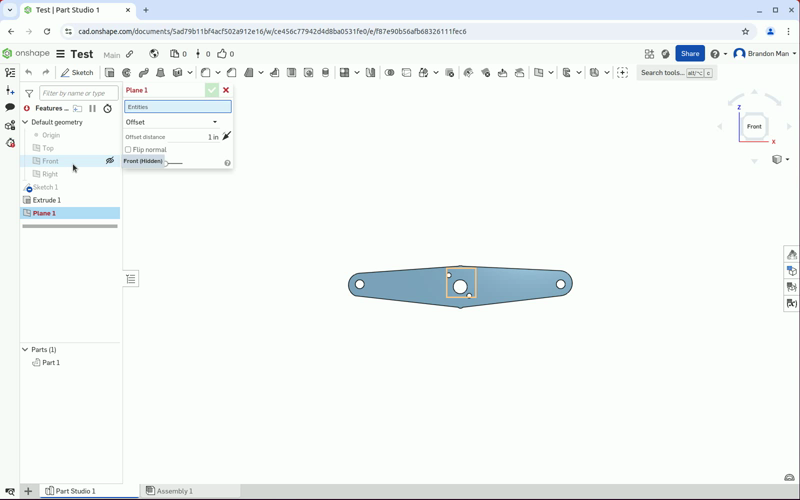
click(73, 163)
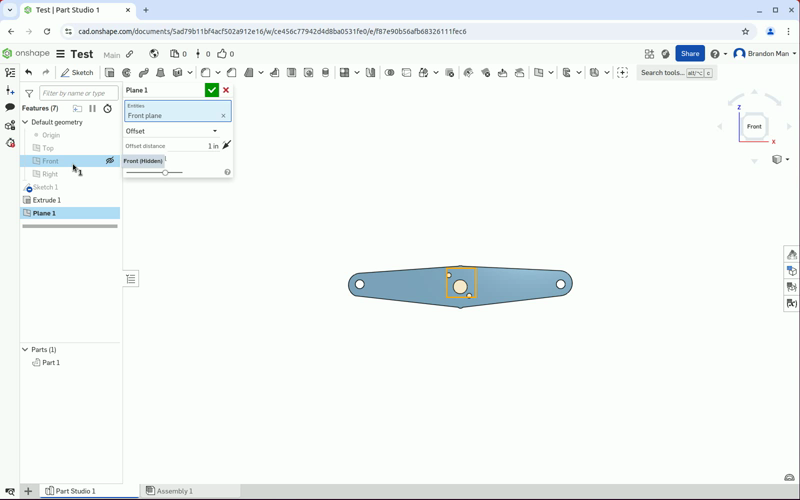
key(tab, 2)
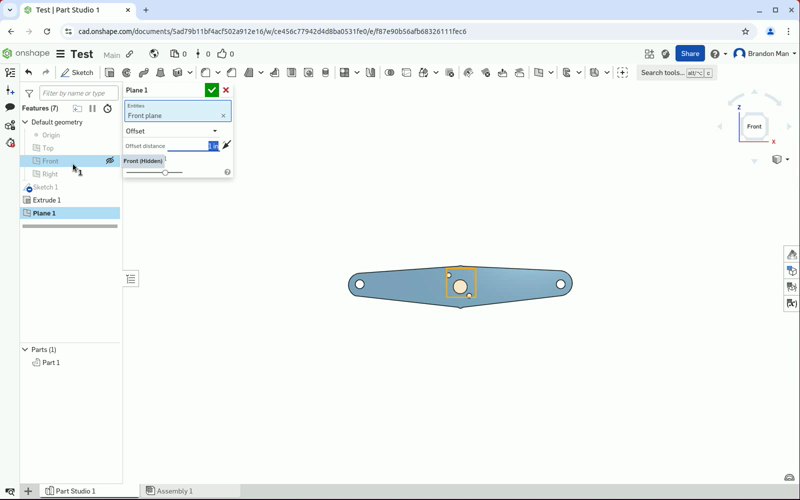
text(1.202)
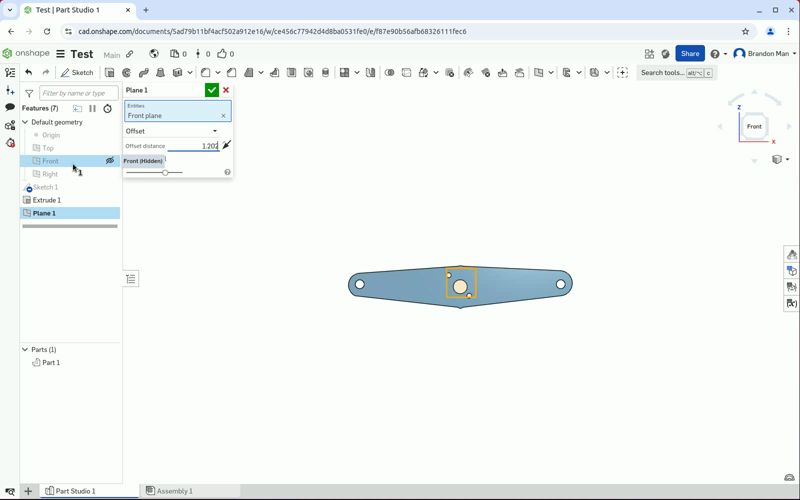
key(enter, 2)
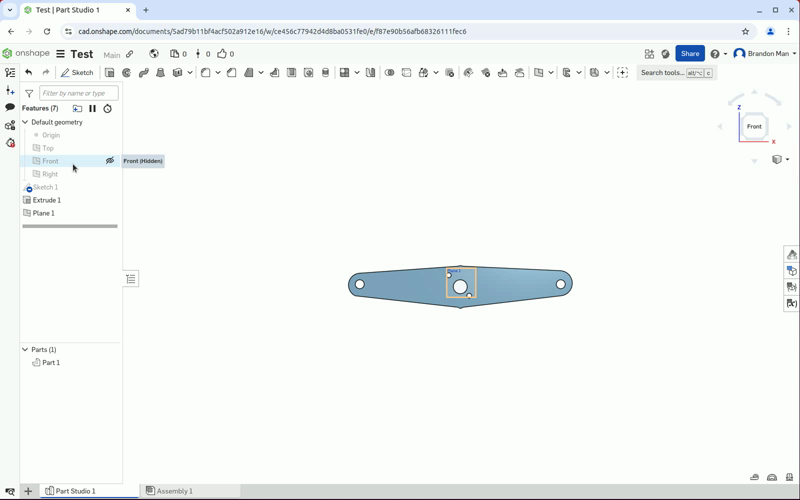
key(shift+s)
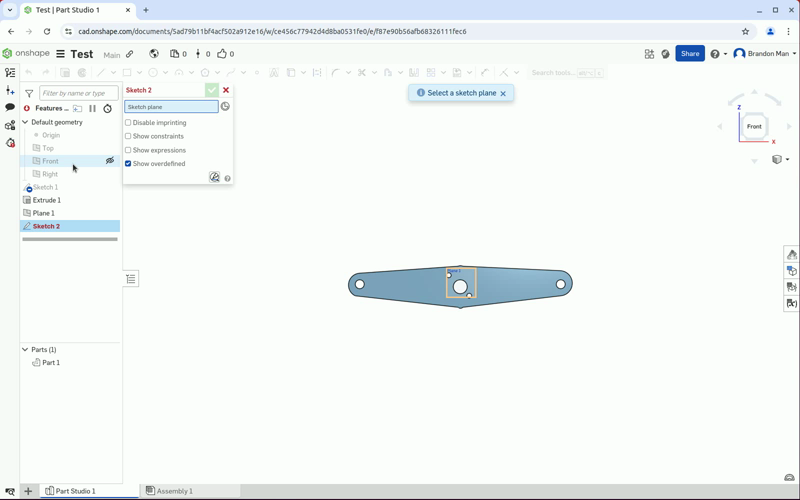
mouse_move(73, 215)
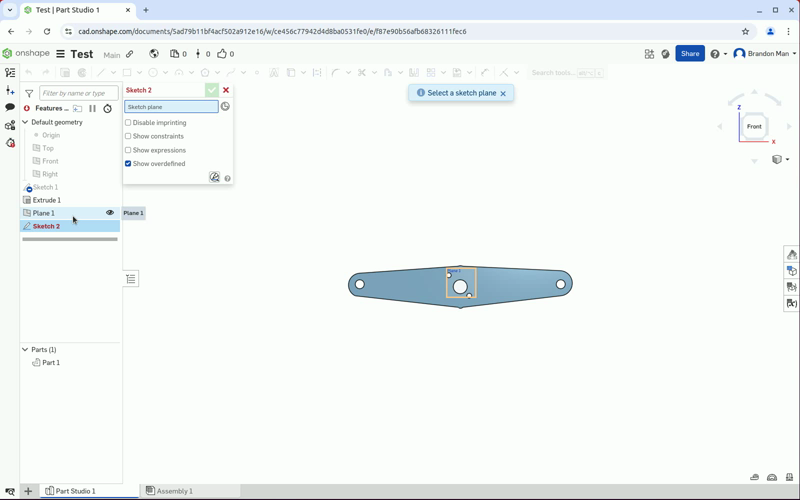
click(73, 215)
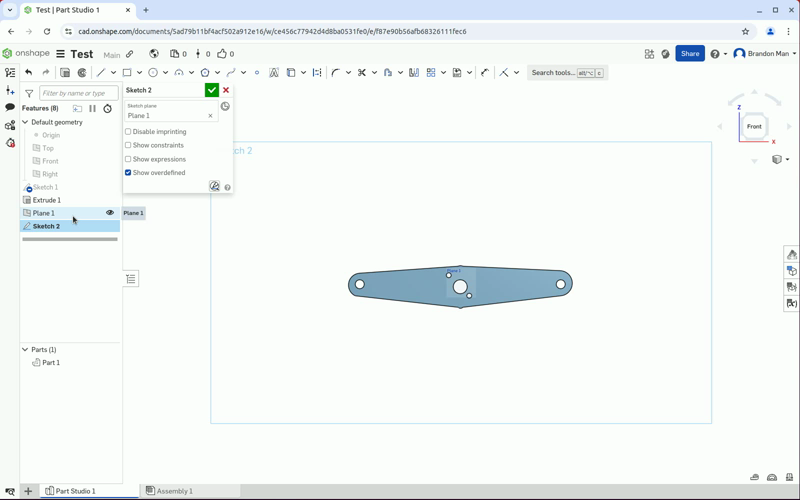
mouse_move(73, 352)
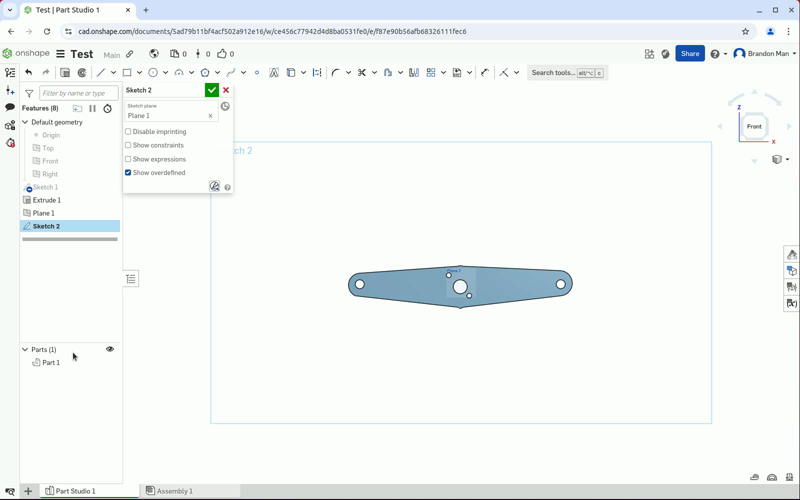
key(y)
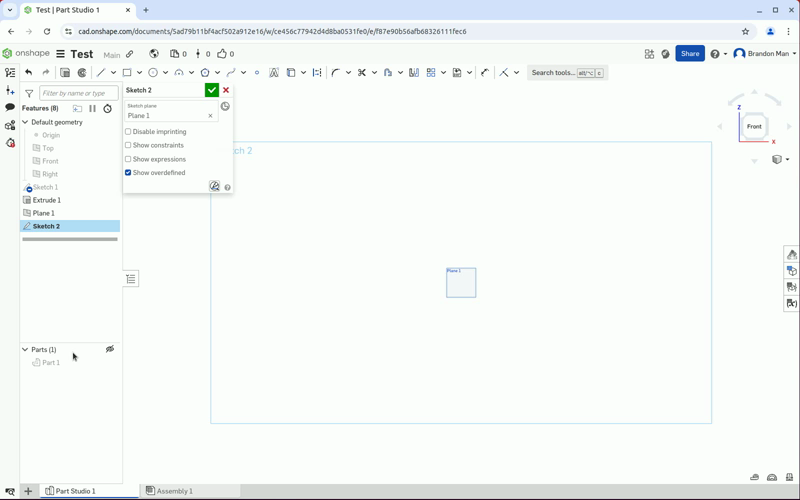
key(c)
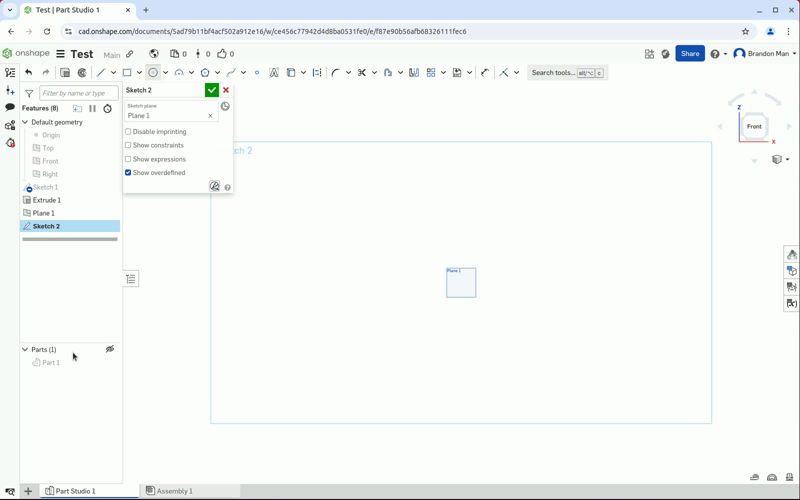
key_down(shift)
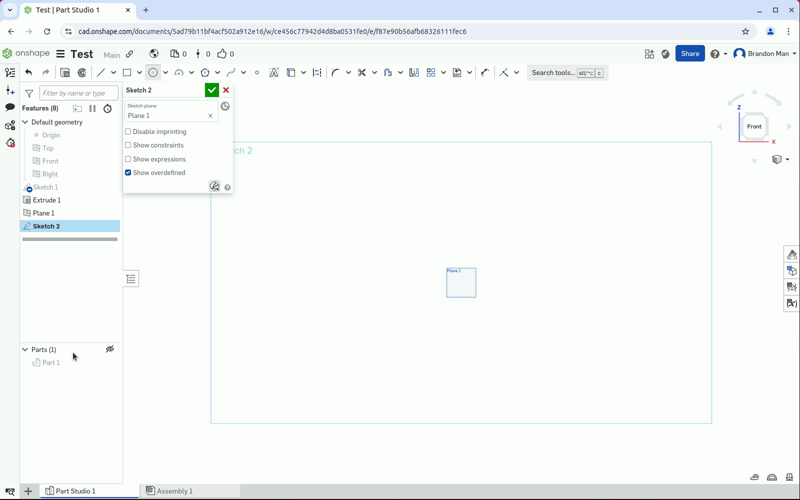
mouse_move(561, 282)
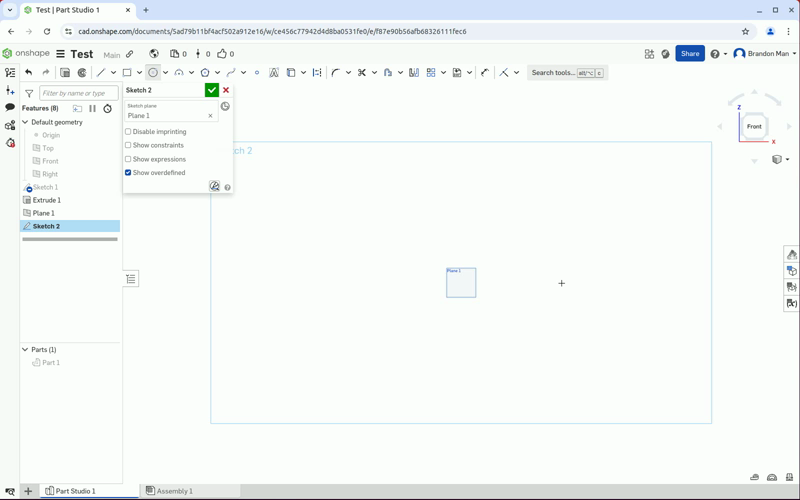
click(561, 282)
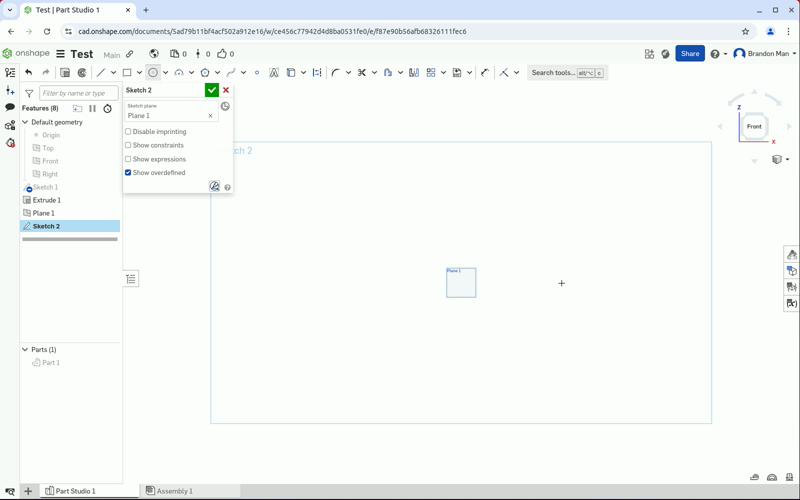
key_up(shift)
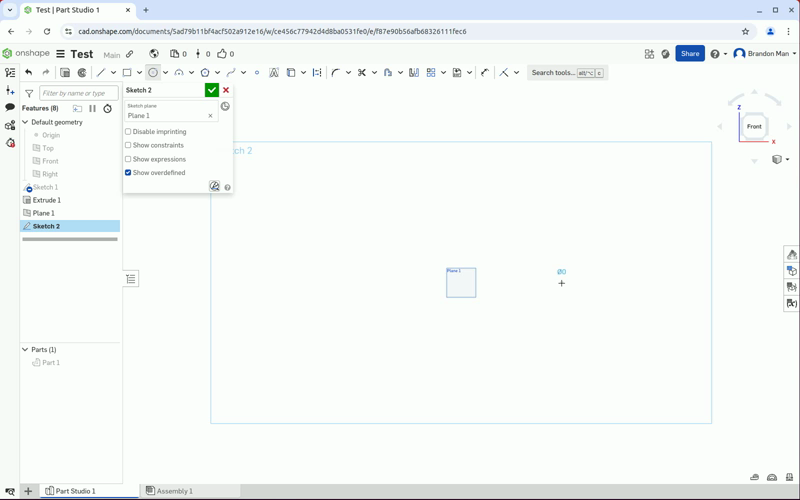
mouse_move(574, 282)
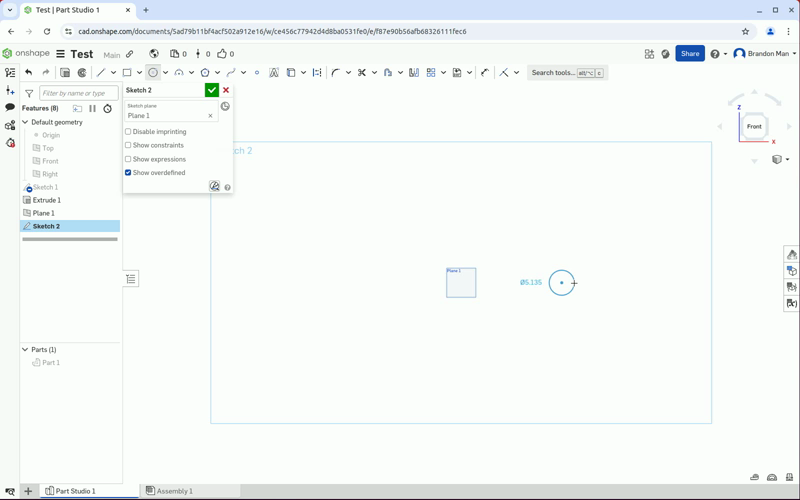
click(574, 282)
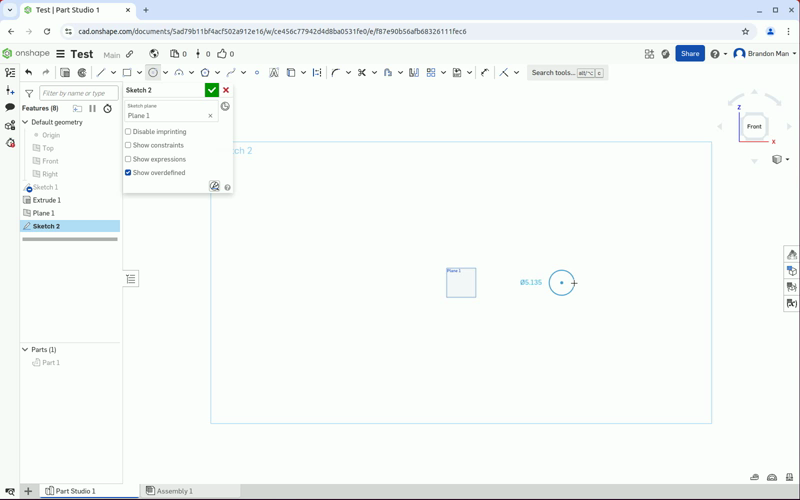
key(esc)
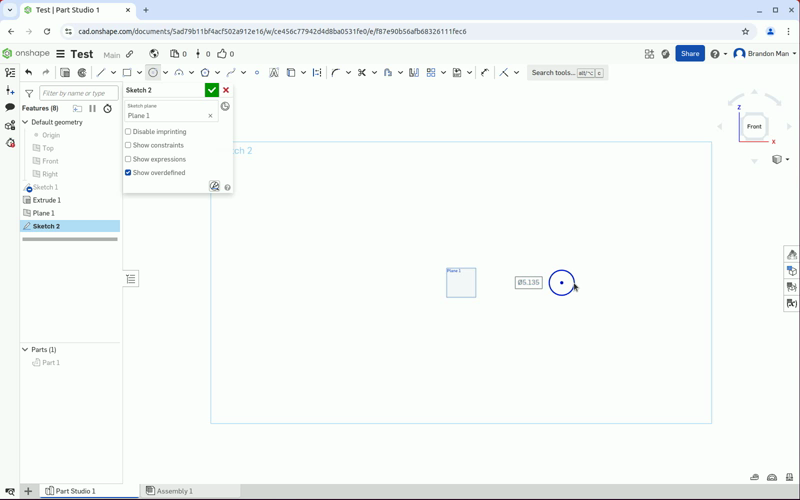
key(c)
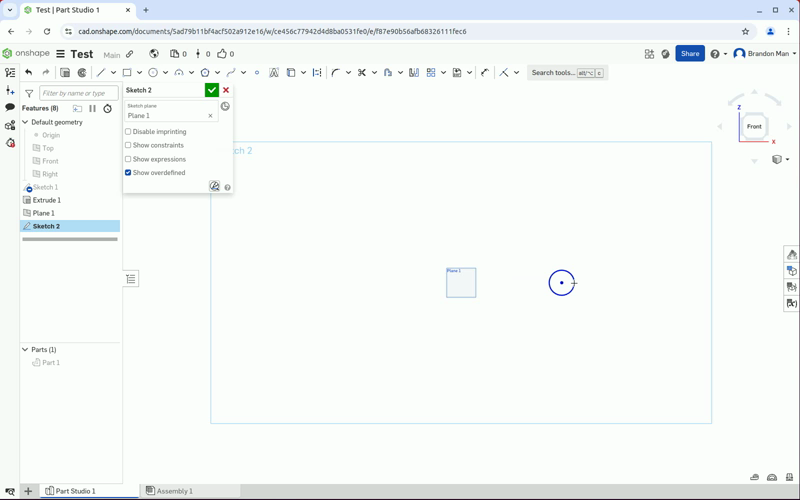
key_down(shift)
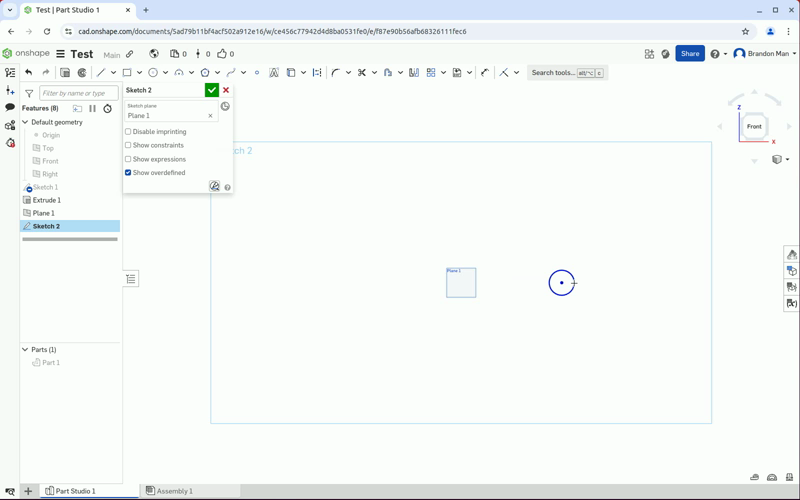
mouse_move(561, 282)
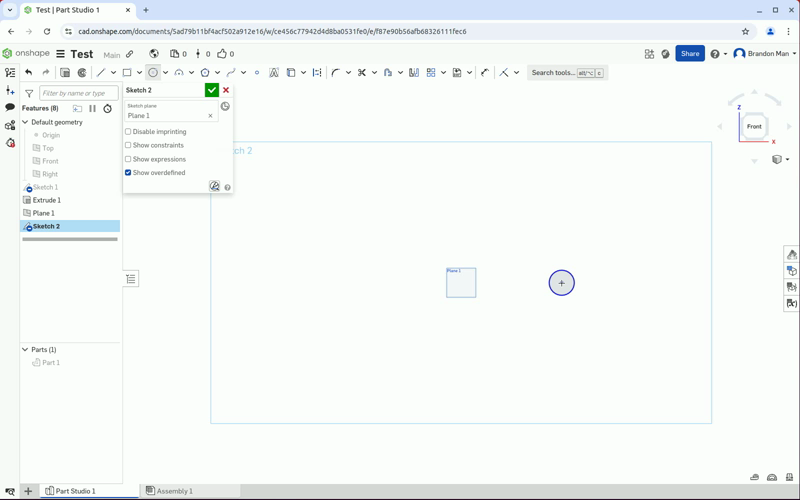
click(561, 282)
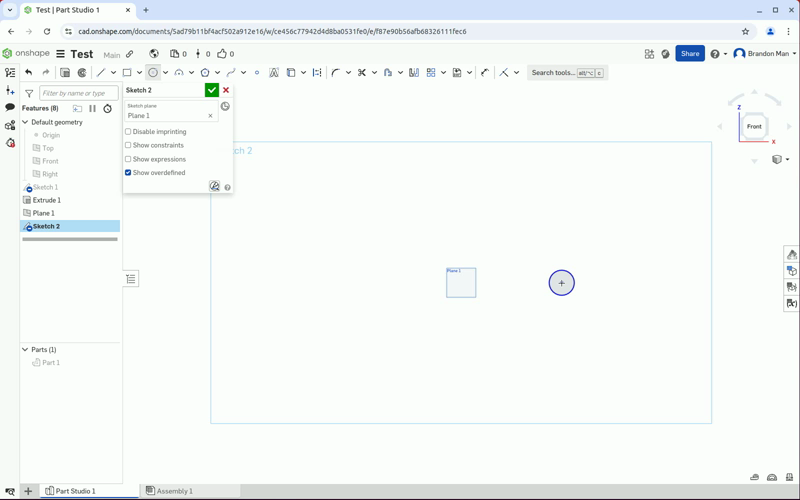
key_up(shift)
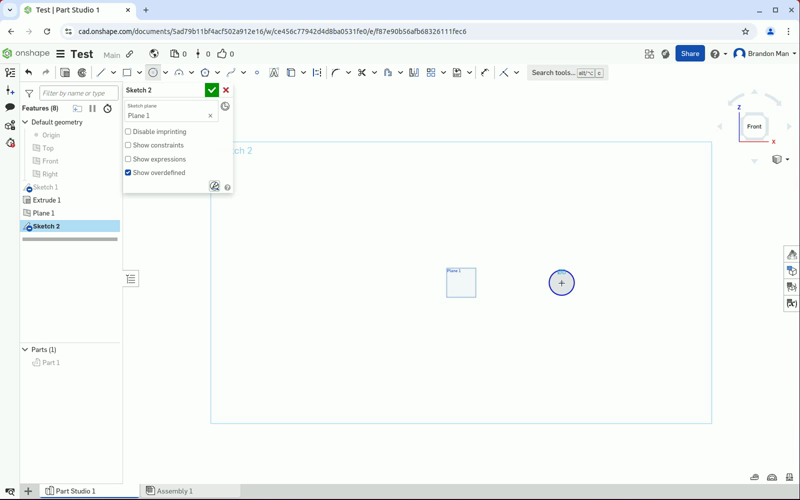
mouse_move(566, 282)
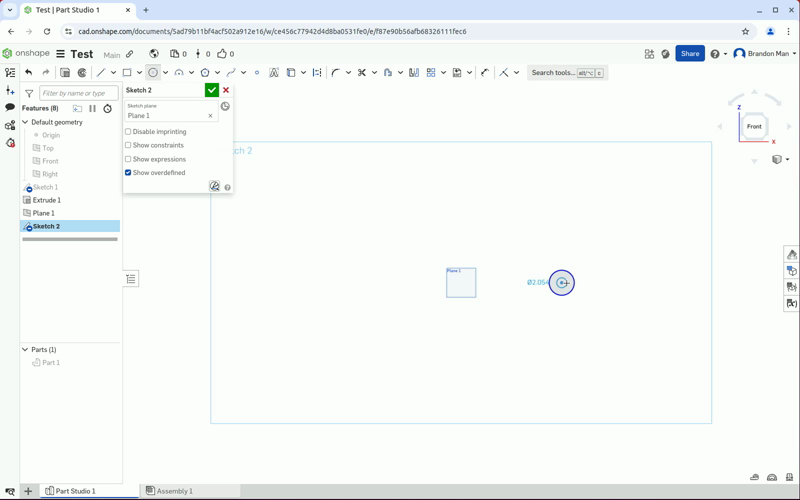
click(566, 282)
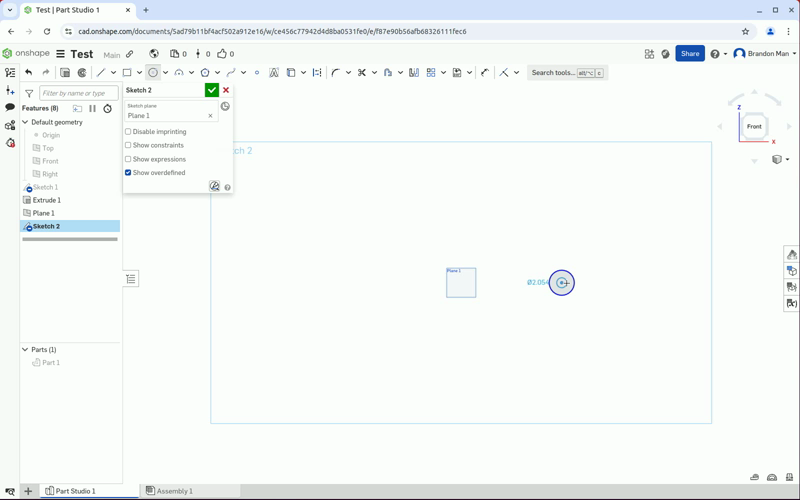
key(esc)
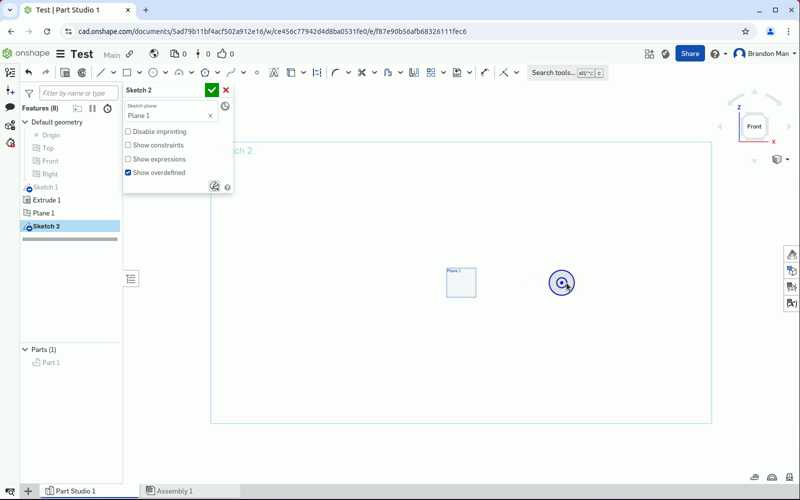
mouse_move(565, 275)
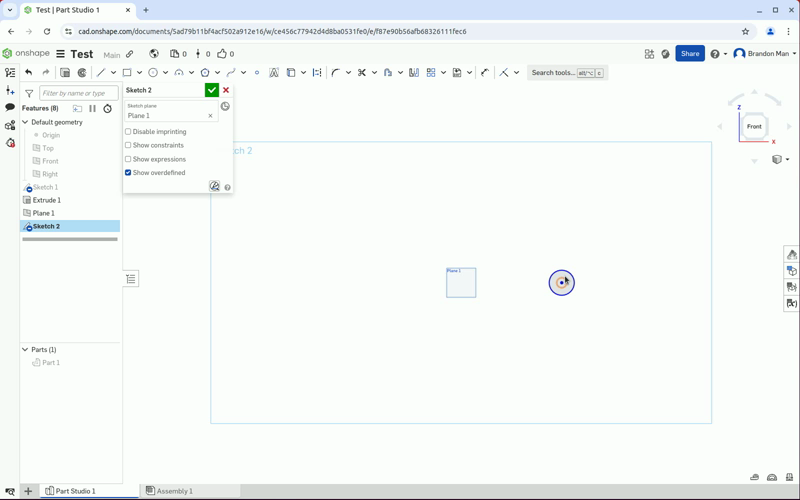
scroll(6)
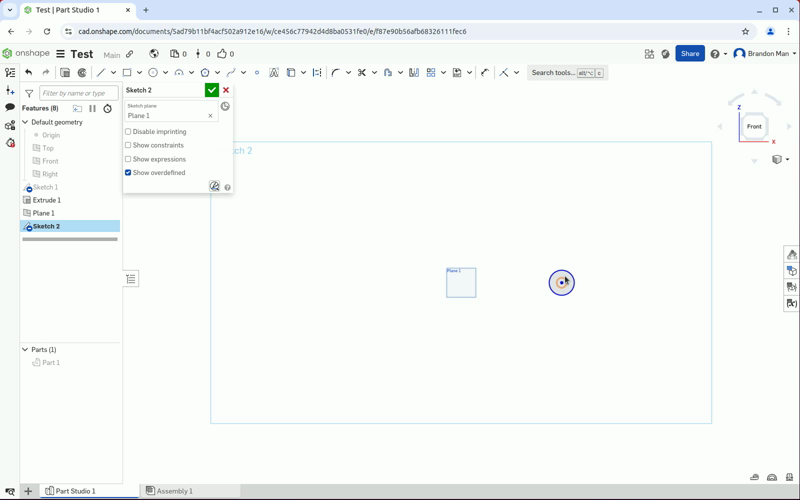
scroll(6)
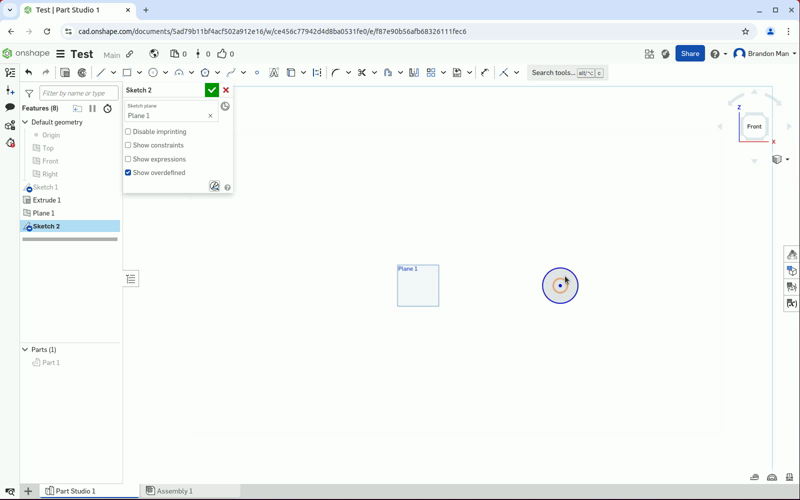
scroll(6)
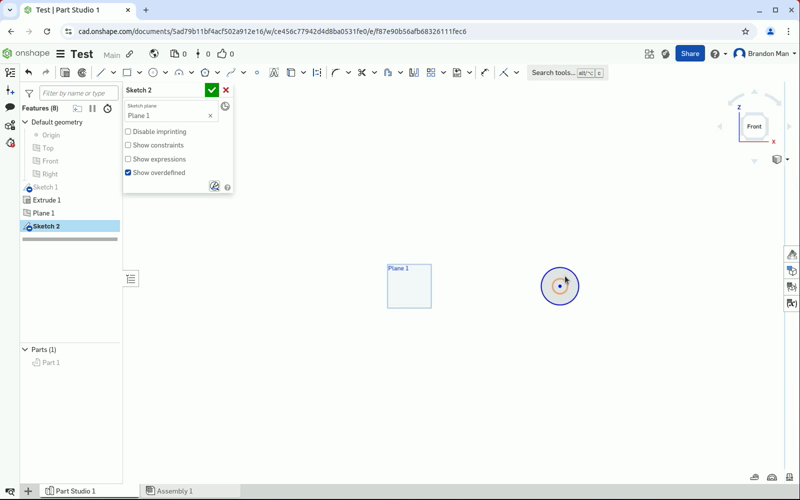
scroll(6)
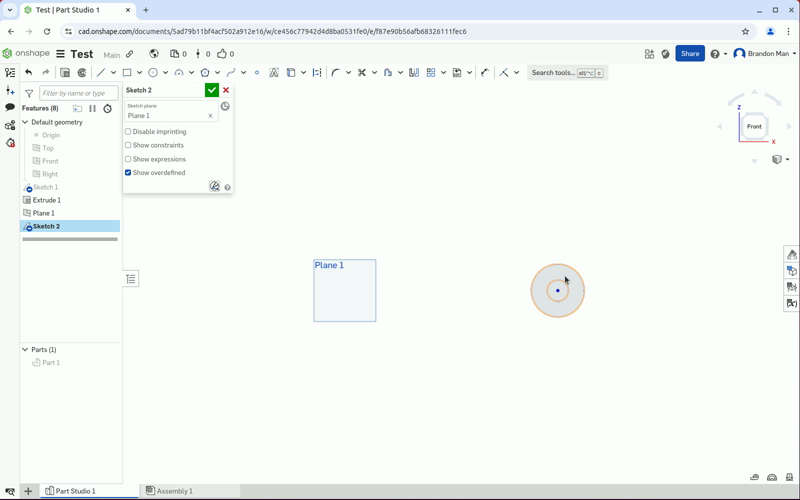
scroll(6)
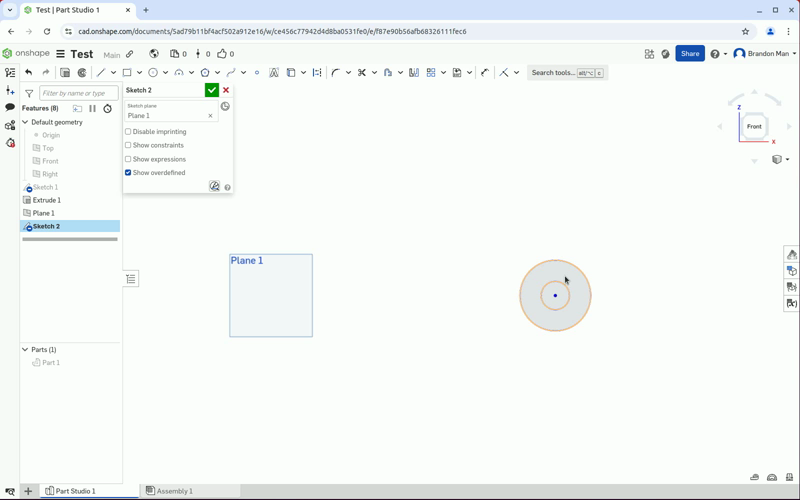
scroll(6)
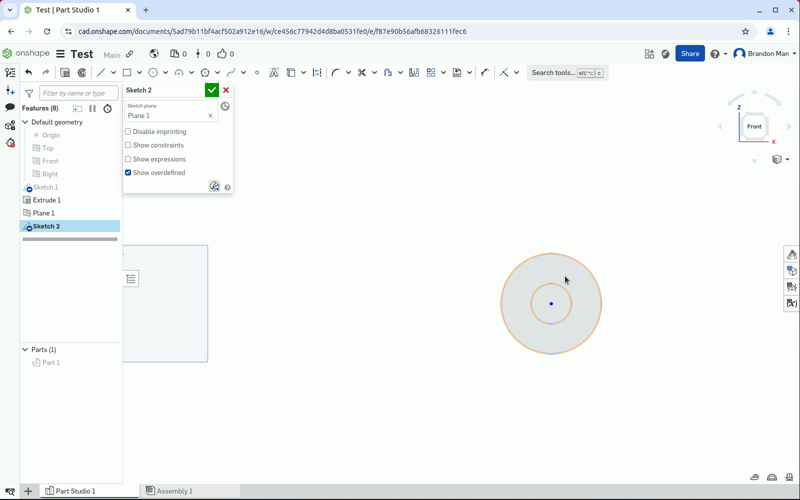
scroll(6)
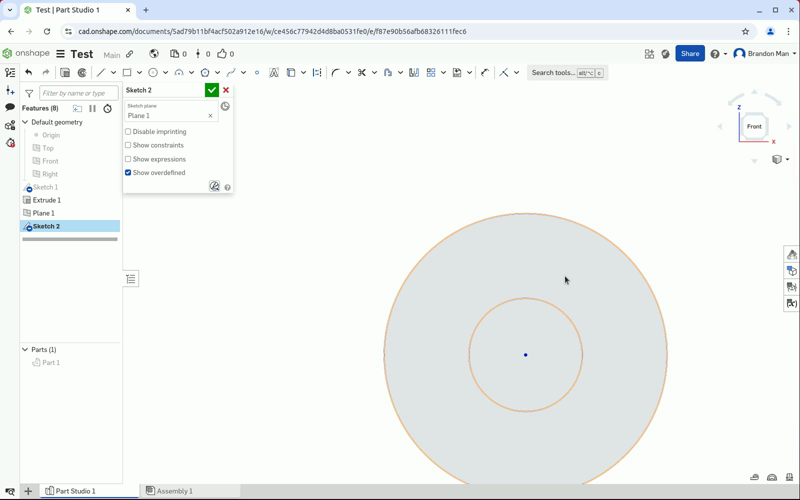
click(565, 275)
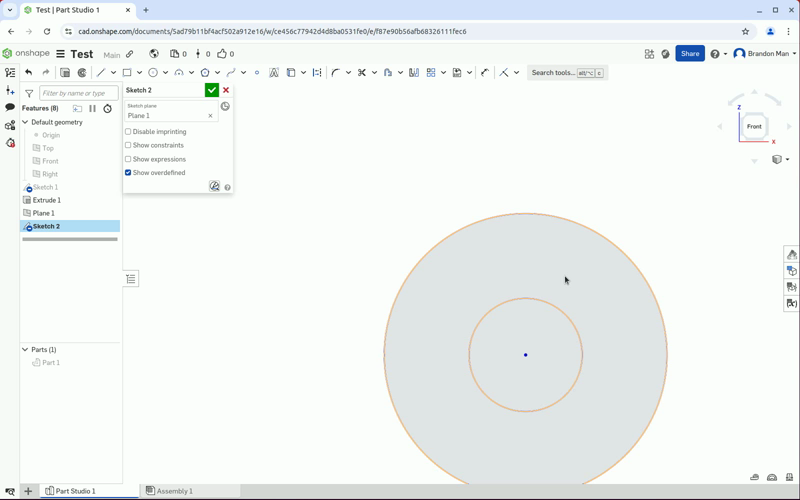
scroll(-6)
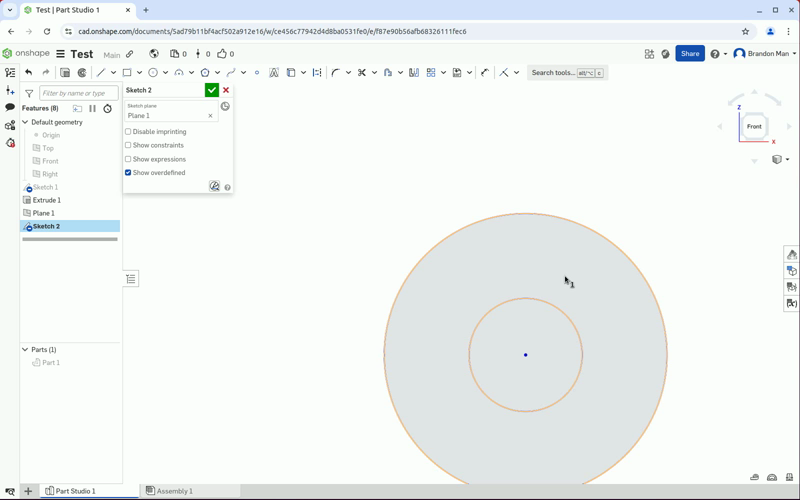
scroll(-6)
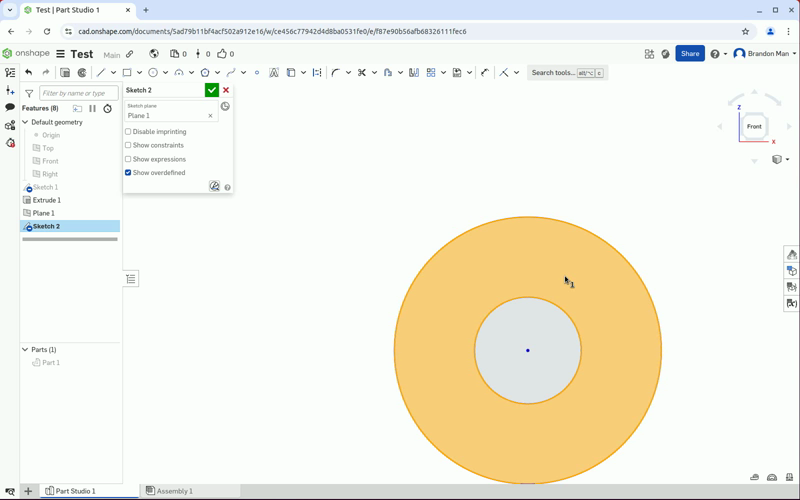
scroll(-6)
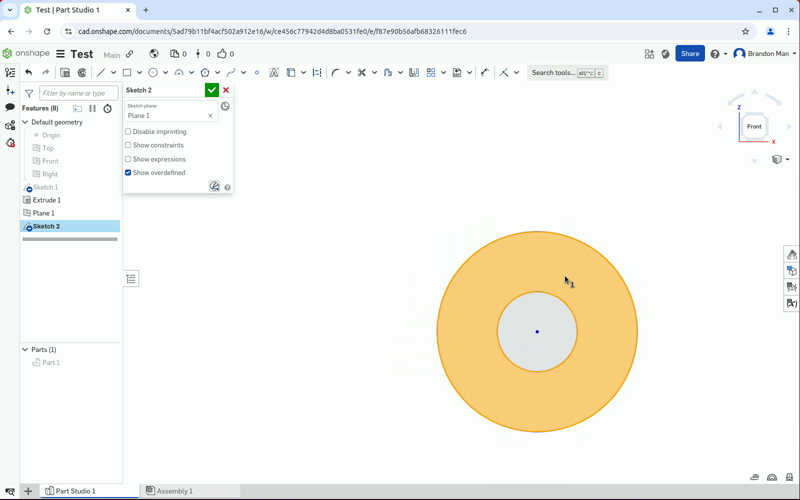
scroll(-6)
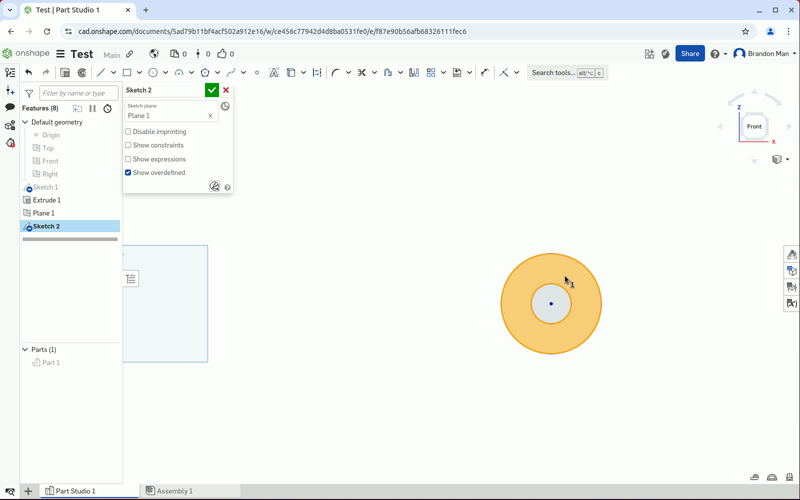
scroll(-6)
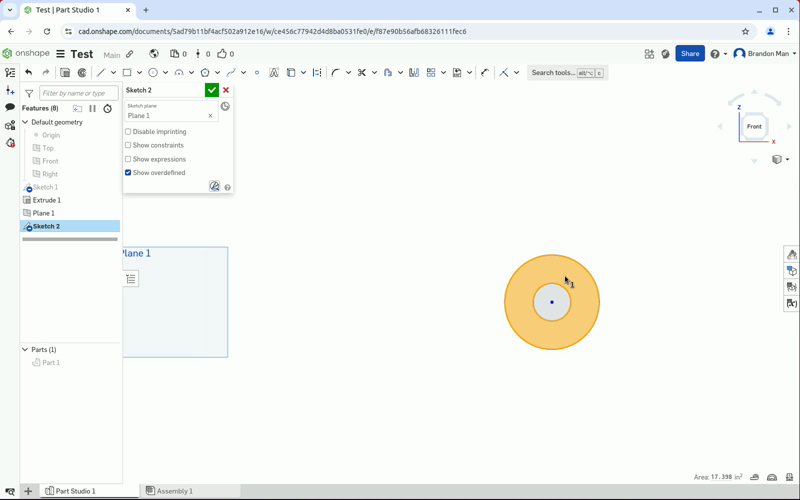
scroll(-6)
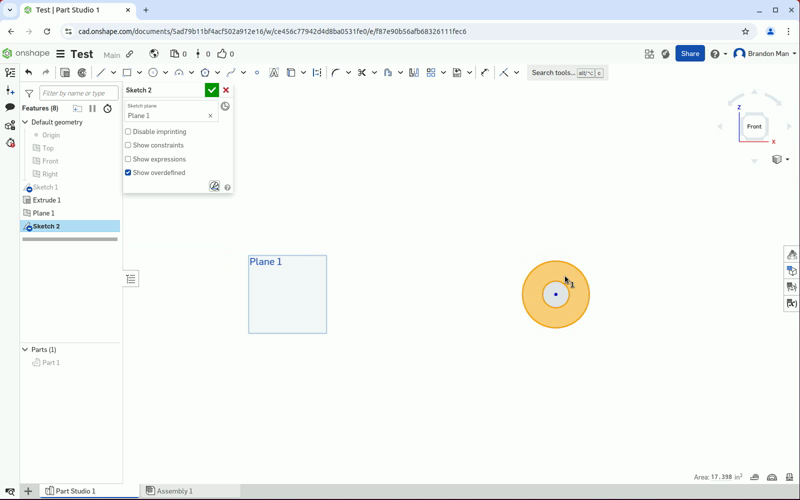
scroll(-6)
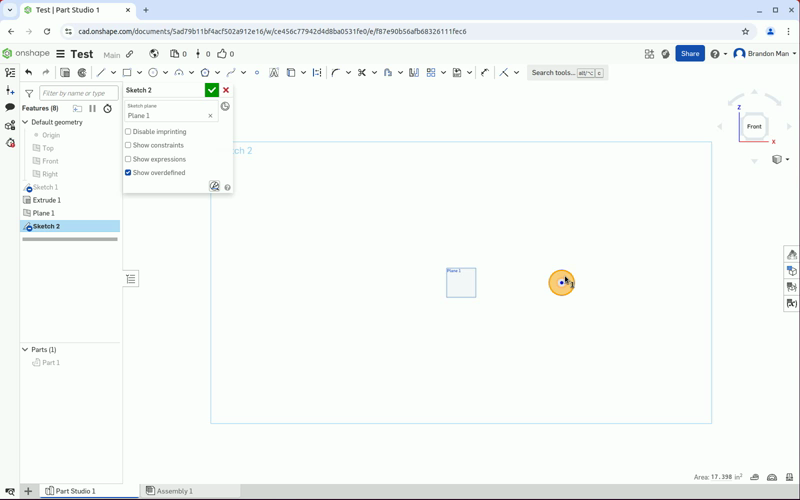
mouse_move(73, 352)
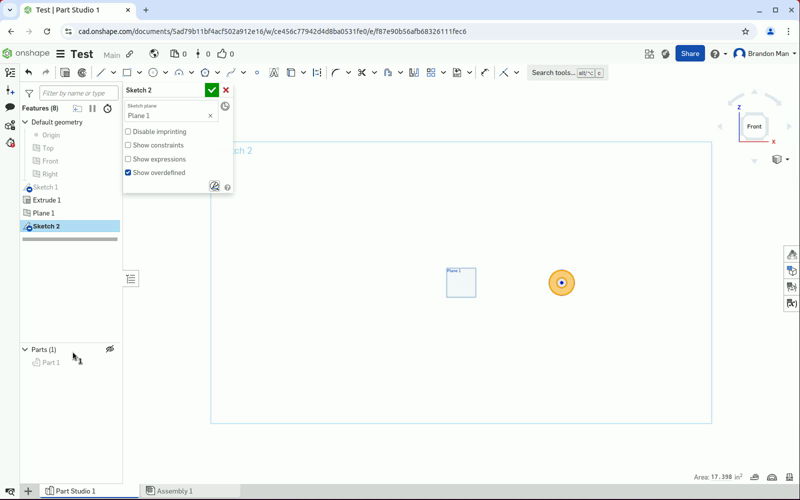
key(shift+y)
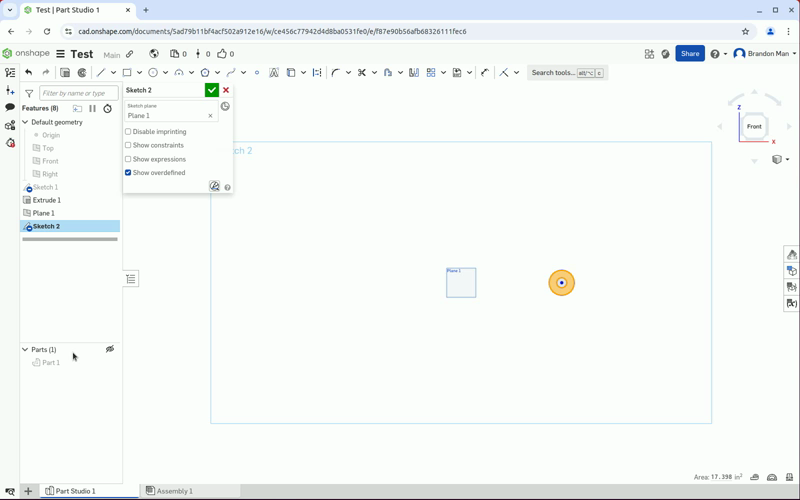
key(shift+e)
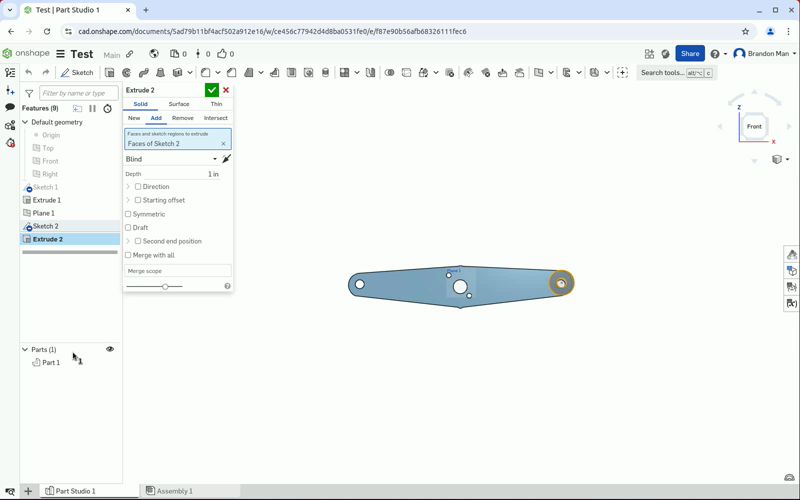
mouse_move(143, 106)
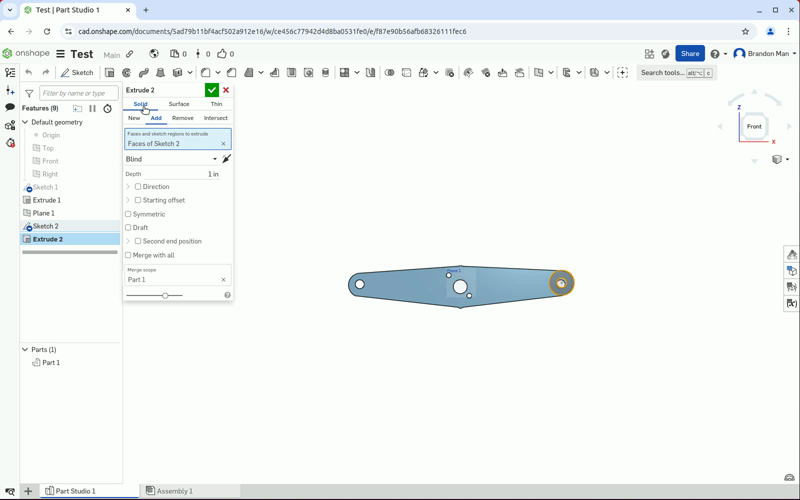
click(143, 106)
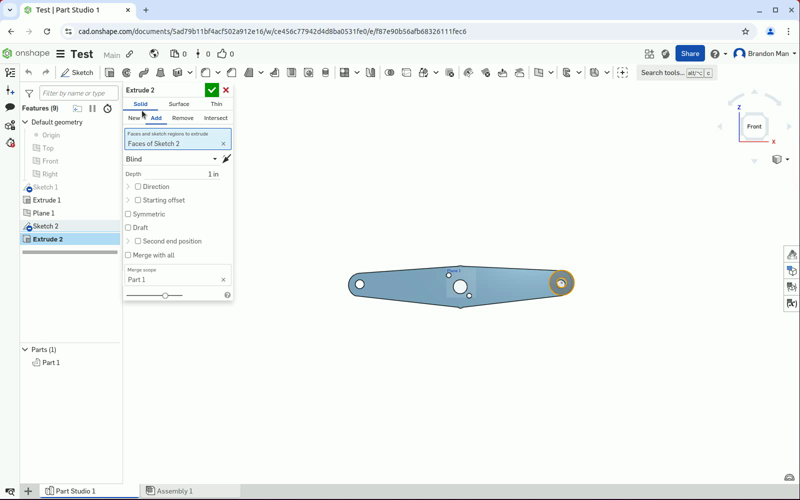
mouse_move(137, 120)
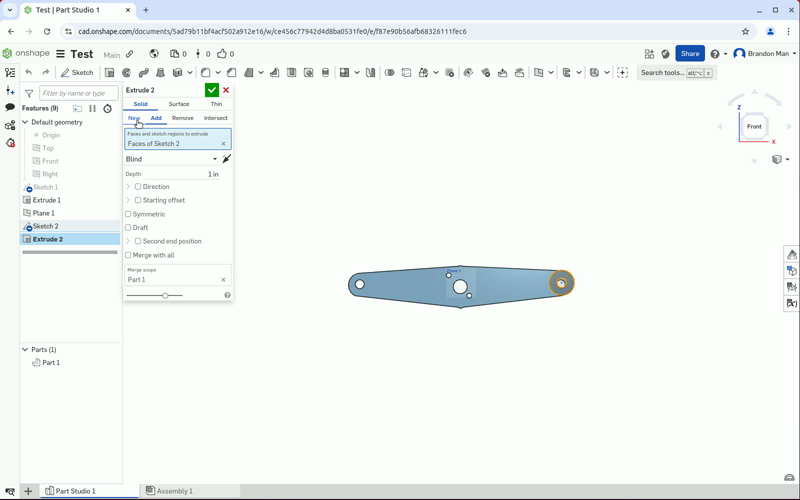
click(137, 120)
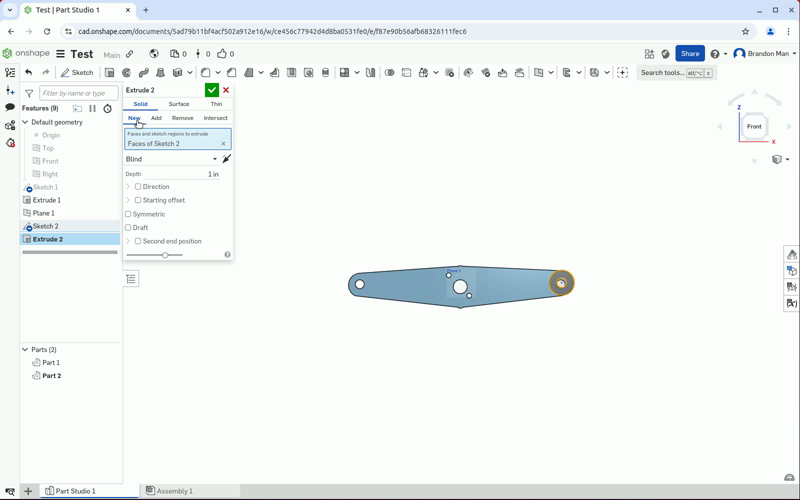
key(tab, 4)
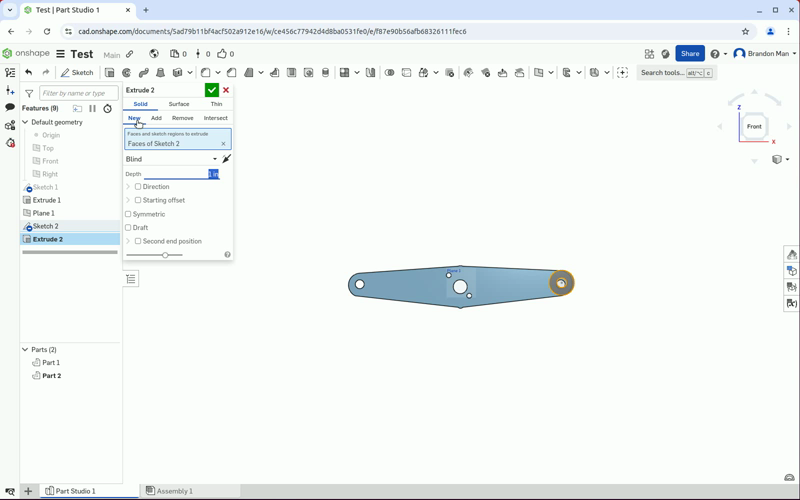
text(7.703)
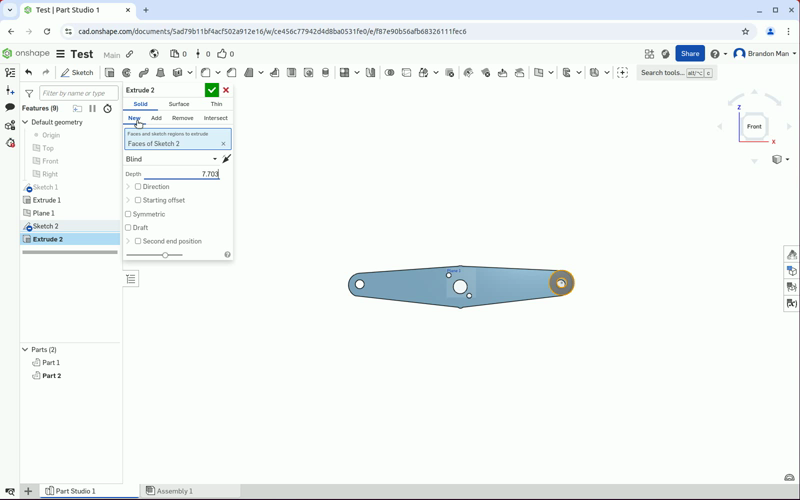
key(enter)
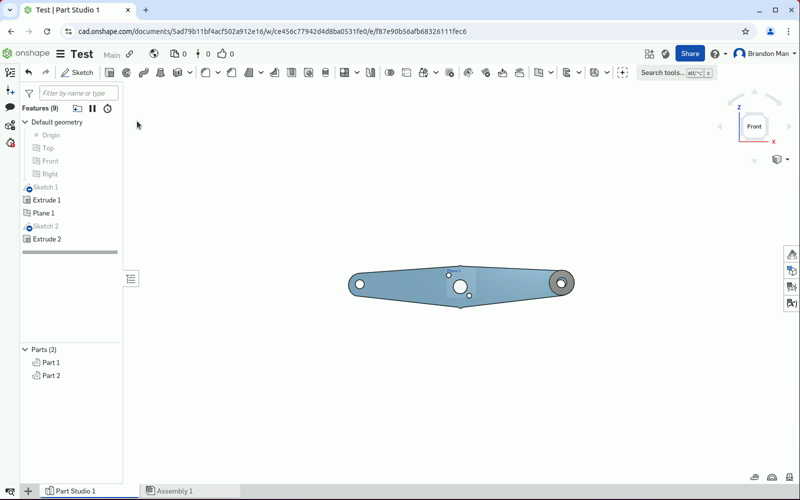
key(shift+h)
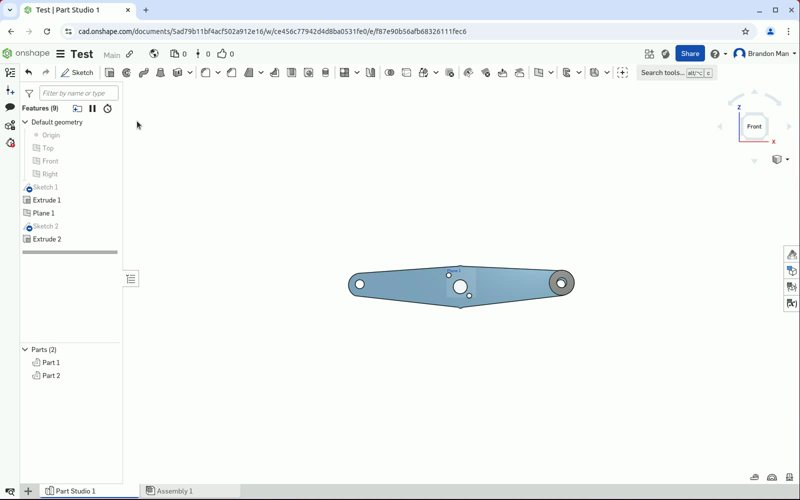
key(shift+h)
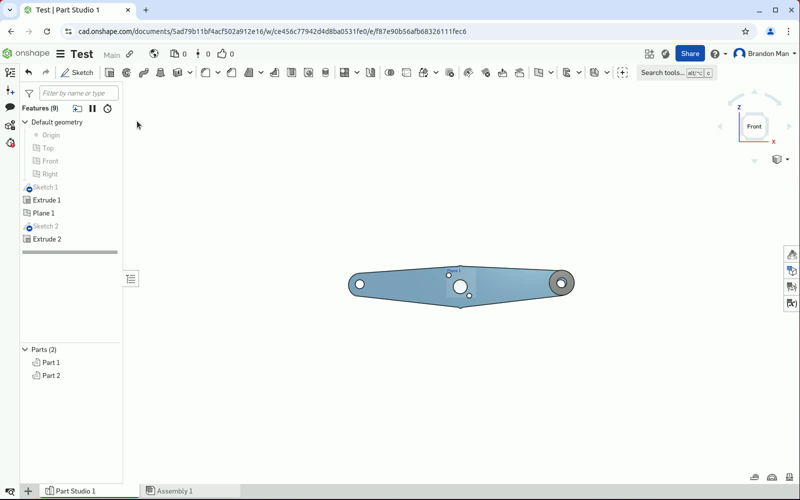
mouse_move(73, 189)
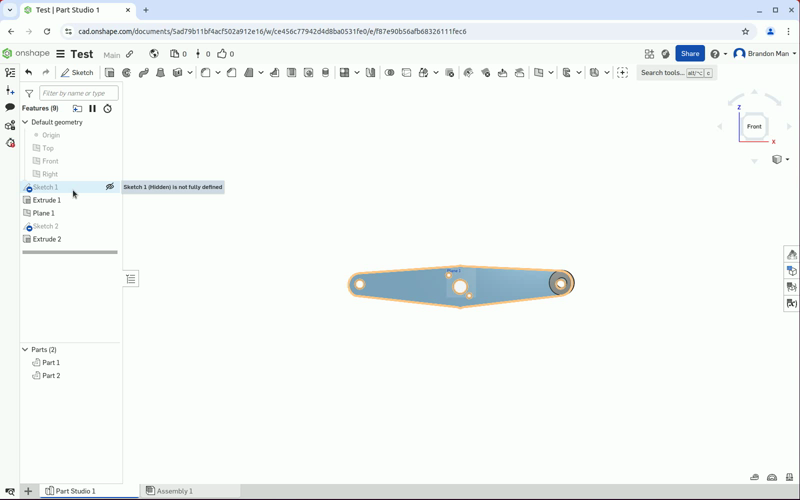
click(73, 189)
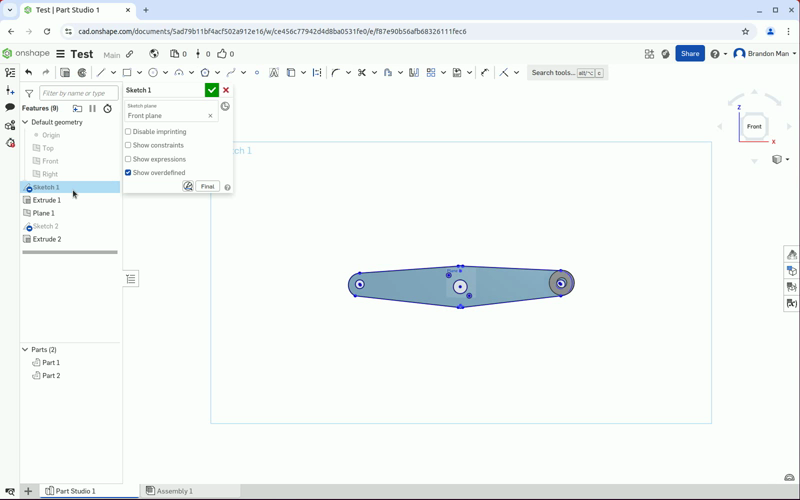
mouse_move(229, 92)
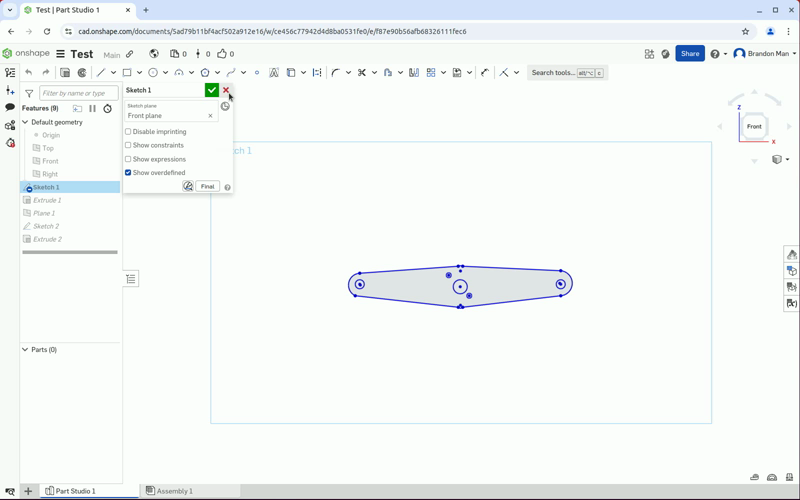
click(229, 92)
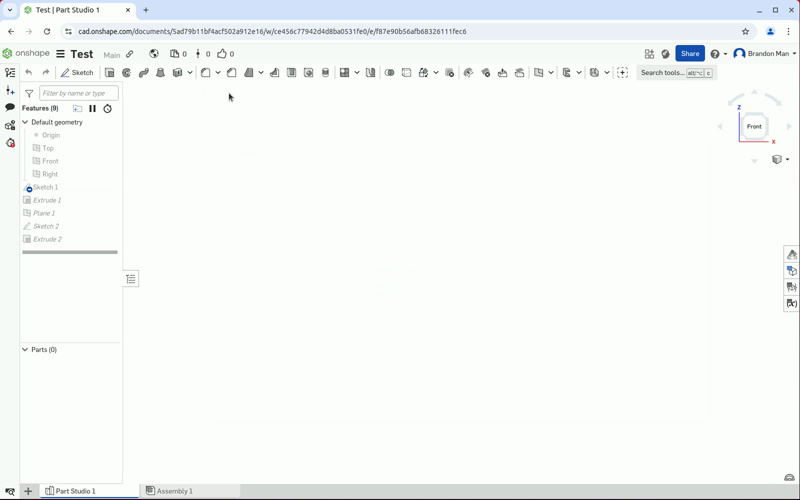
key(shift+s)
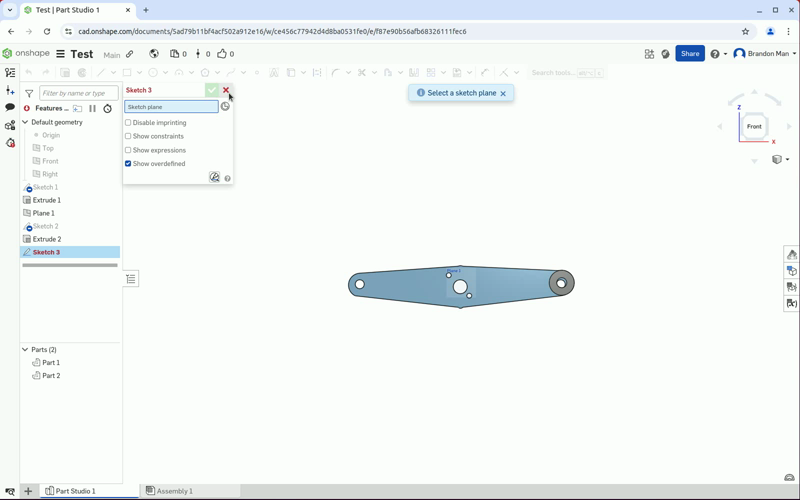
mouse_move(73, 215)
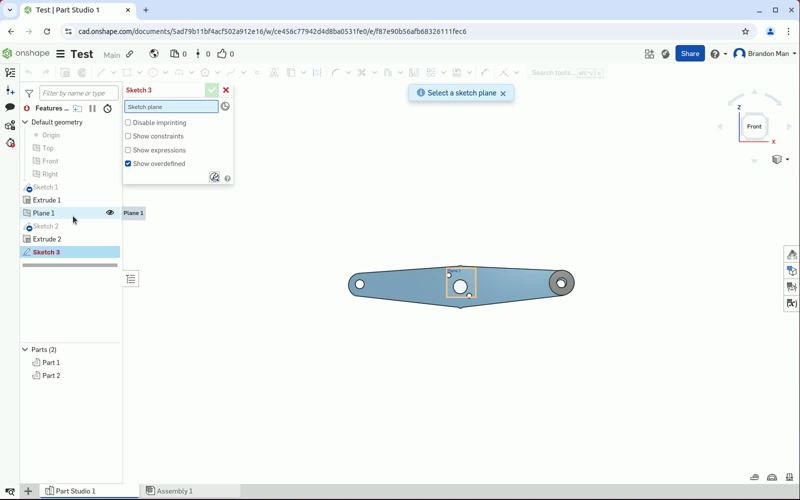
click(73, 215)
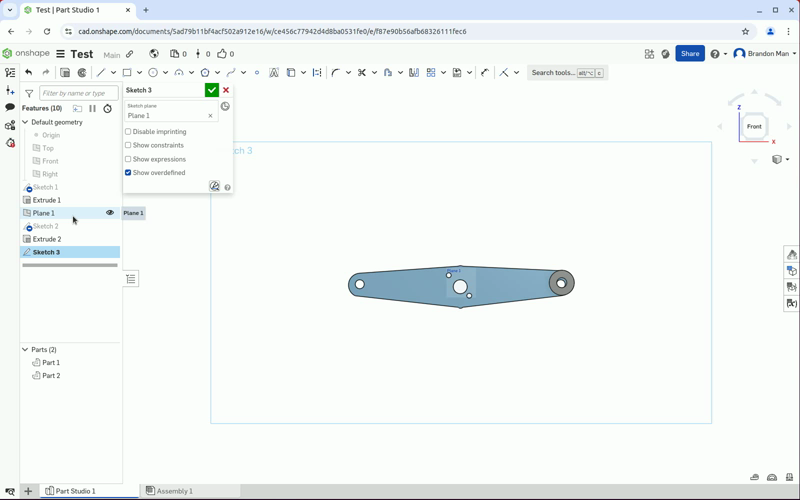
mouse_move(73, 352)
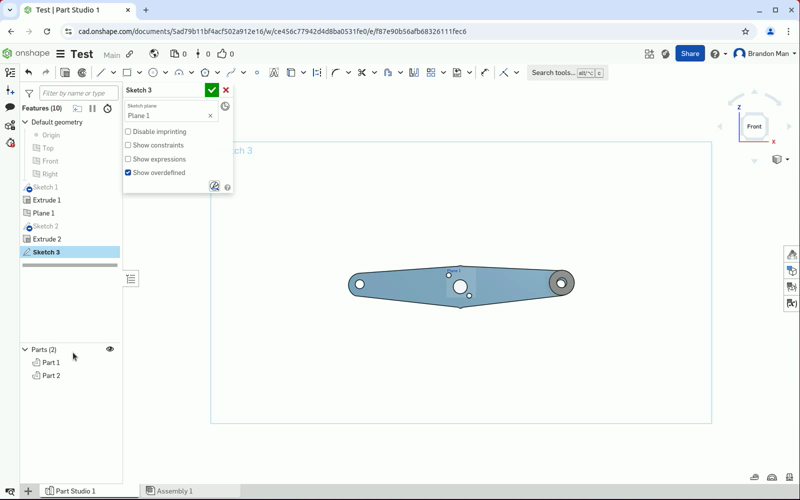
key(y)
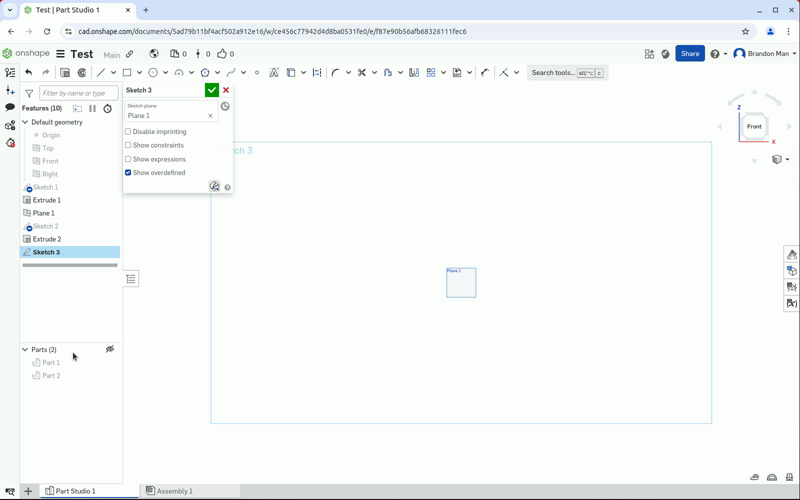
key(a)
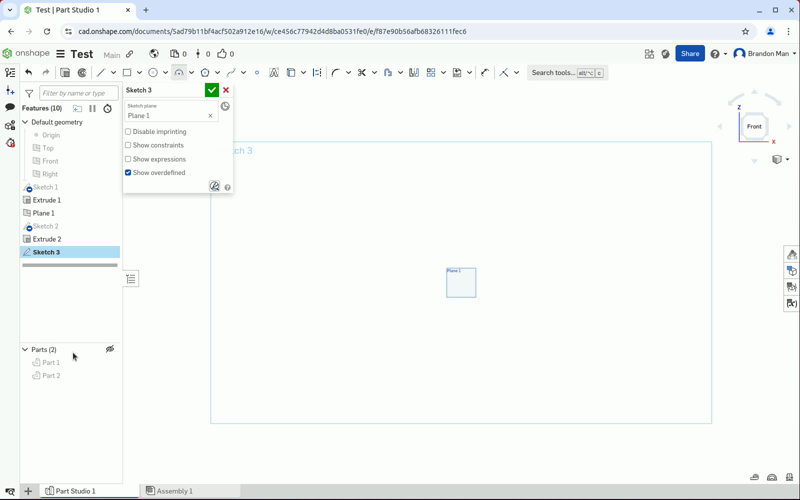
key_down(shift)
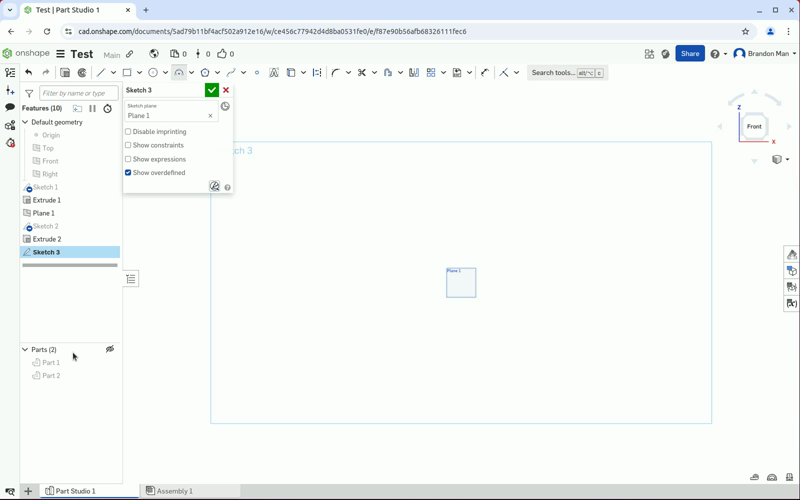
mouse_move(355, 295)
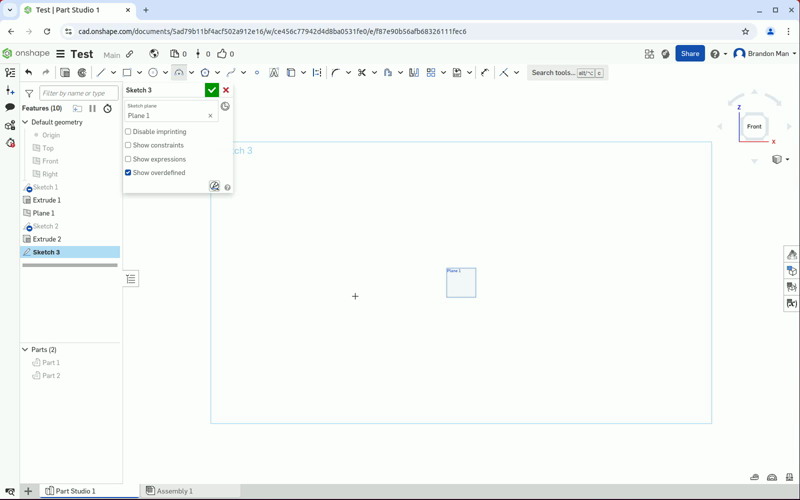
click(355, 295)
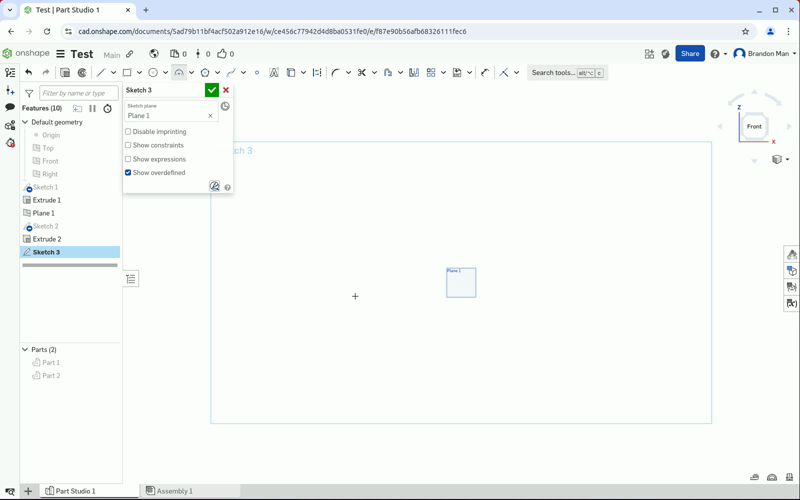
key_up(shift)
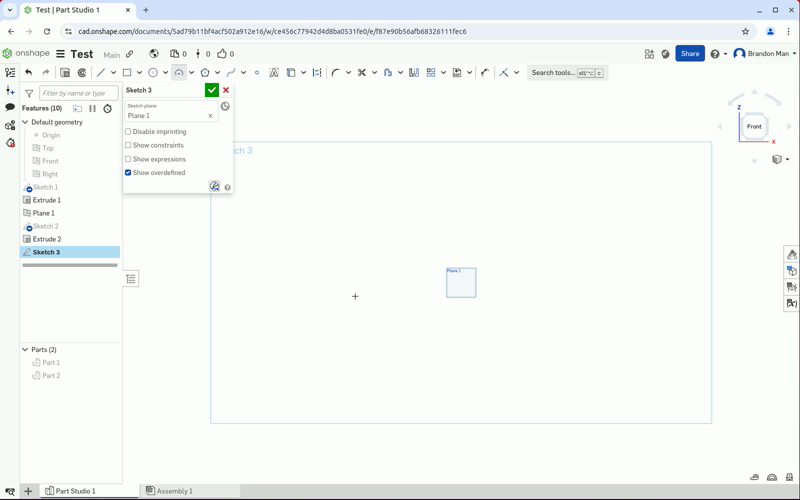
key_down(shift)
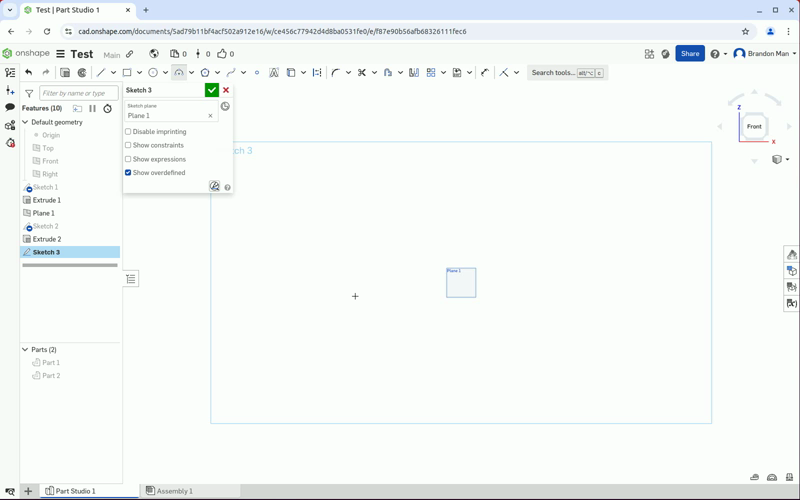
mouse_move(364, 297)
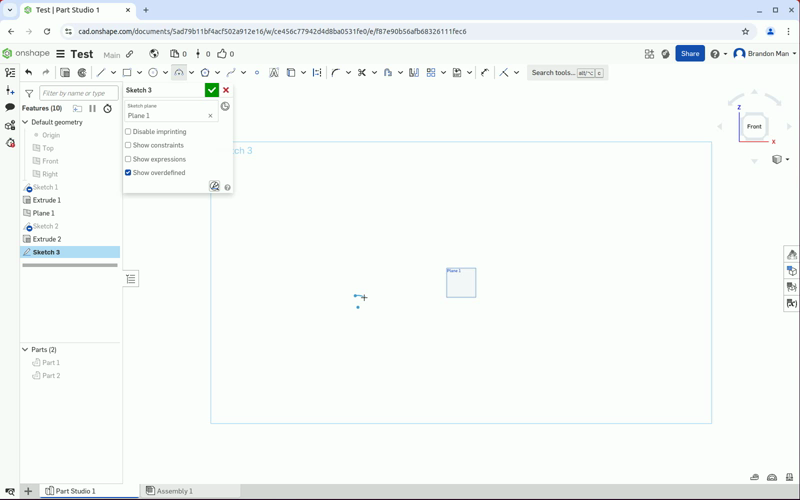
click(364, 297)
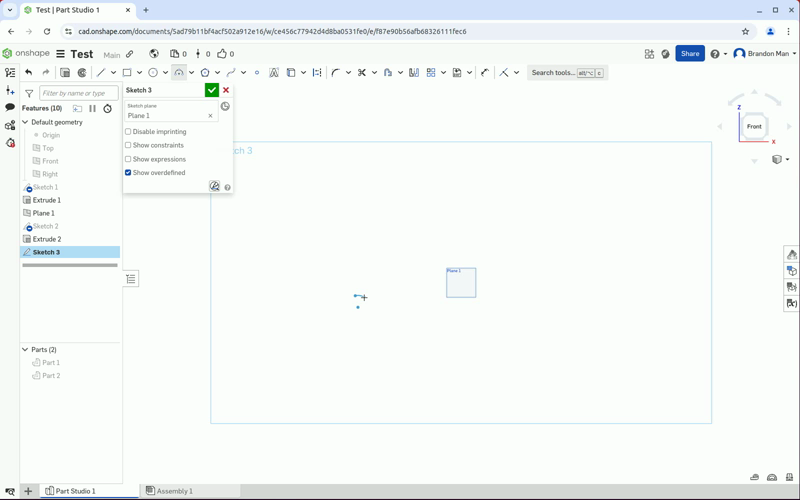
mouse_move(359, 297)
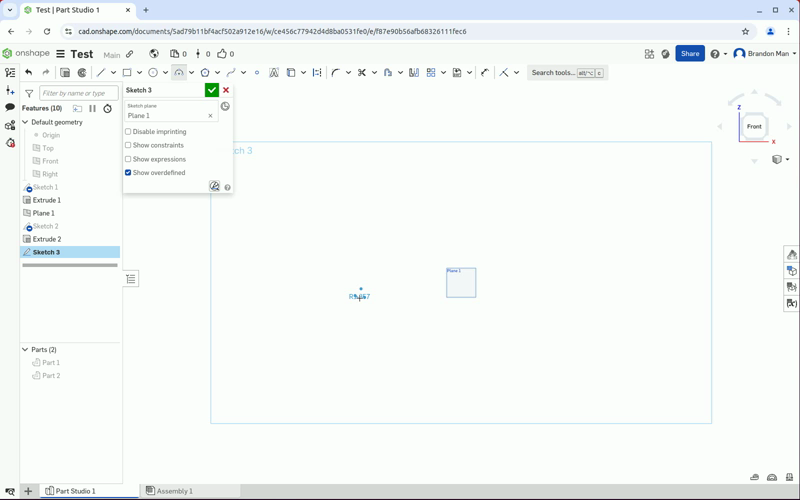
click(359, 297)
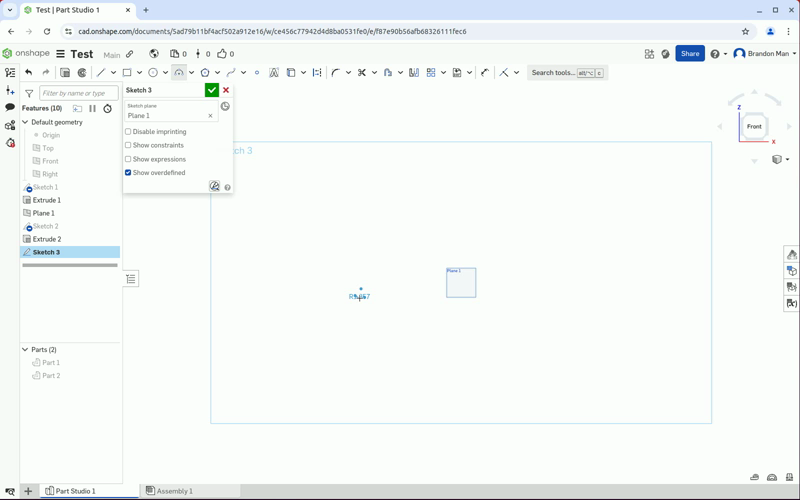
key_up(shift)
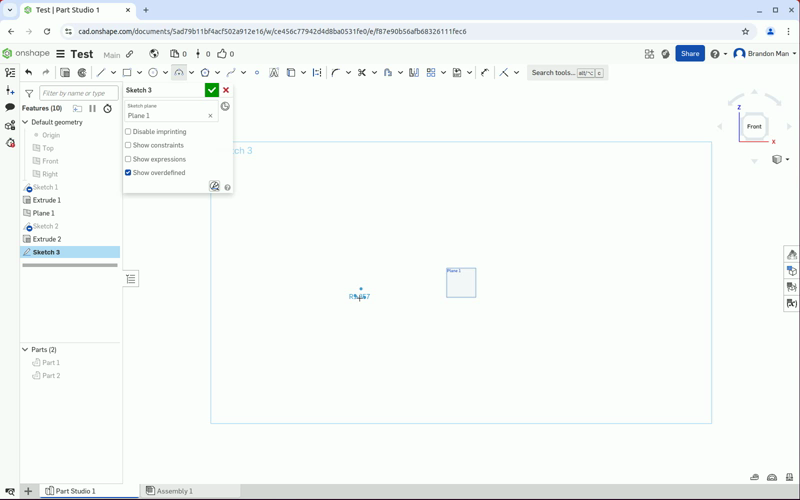
key(esc)
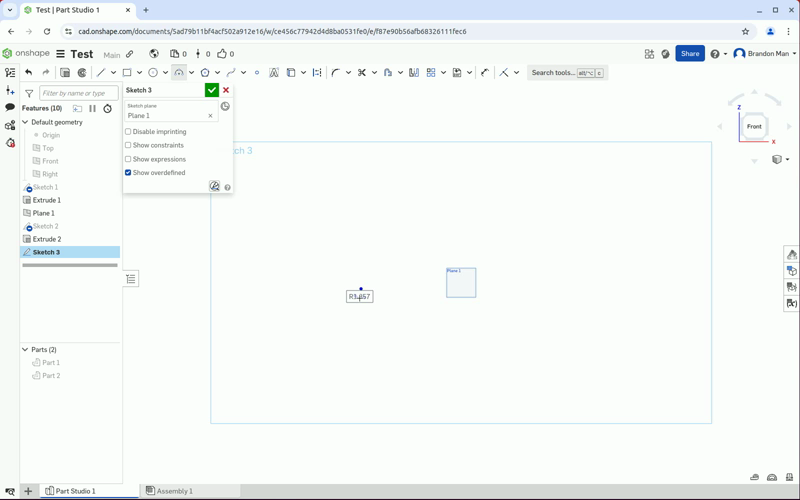
key(l)
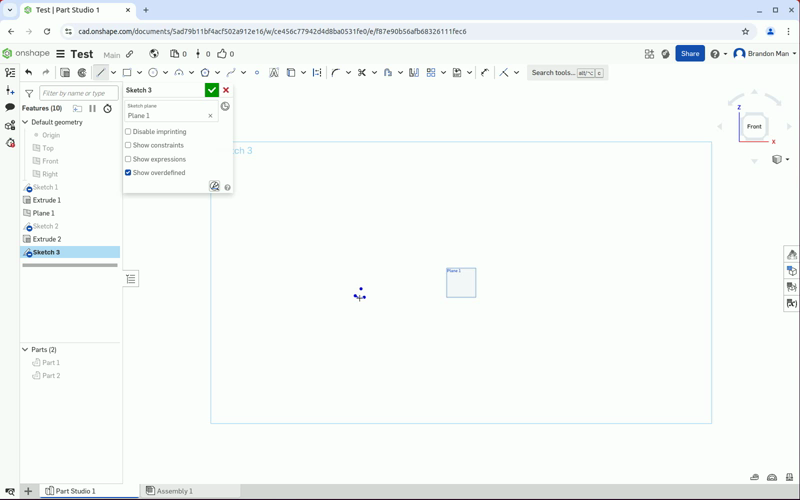
mouse_move(364, 297)
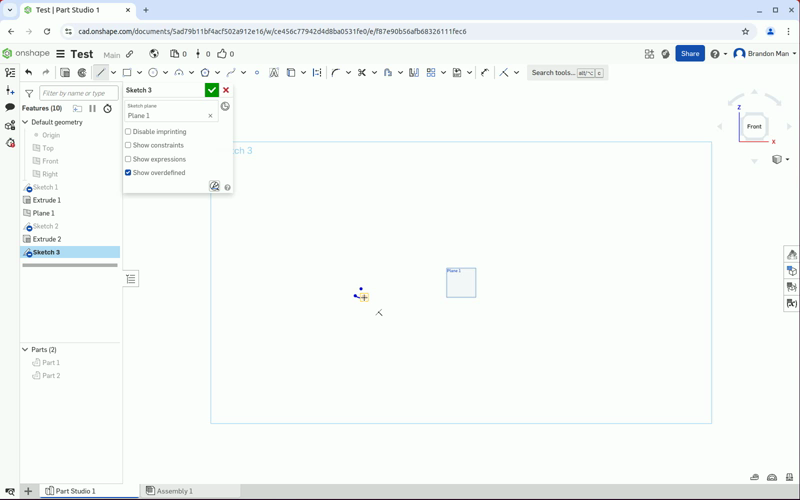
click(364, 297)
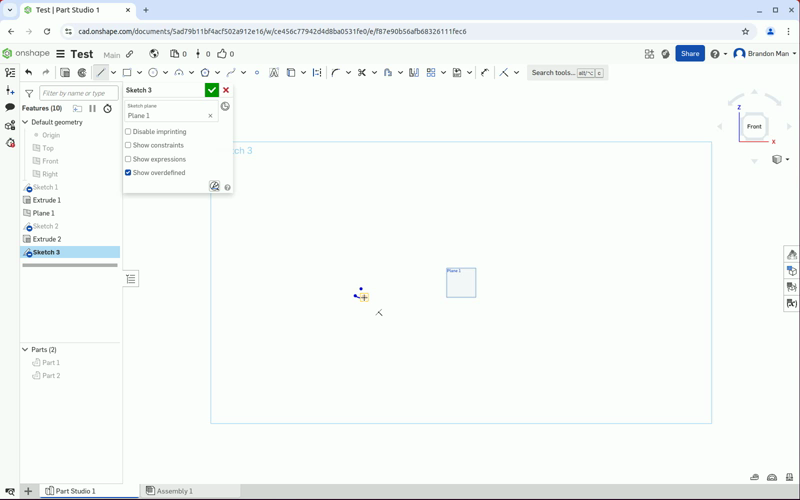
mouse_move(394, 297)
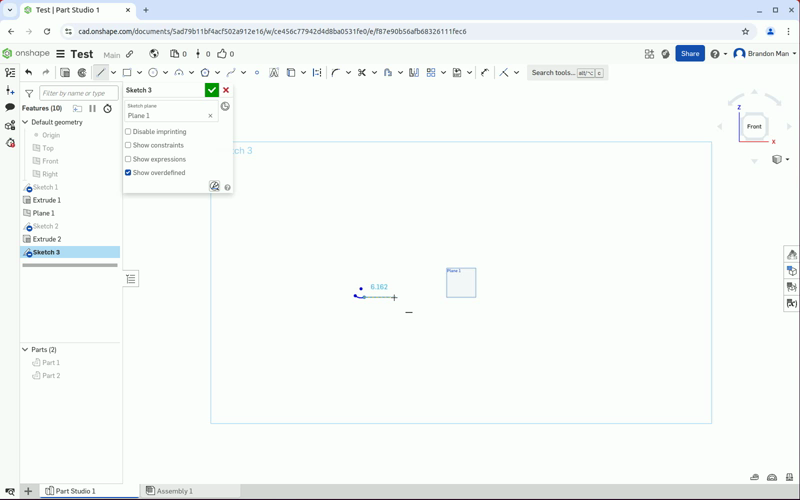
key_down(shift)
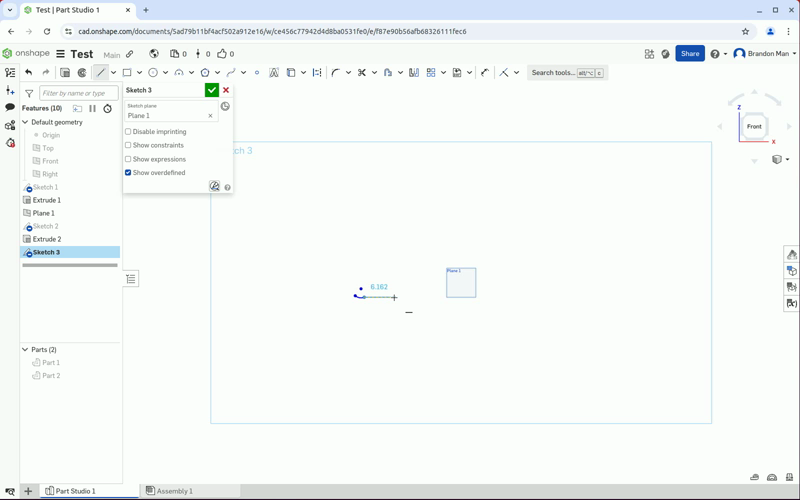
mouse_move(355, 295)
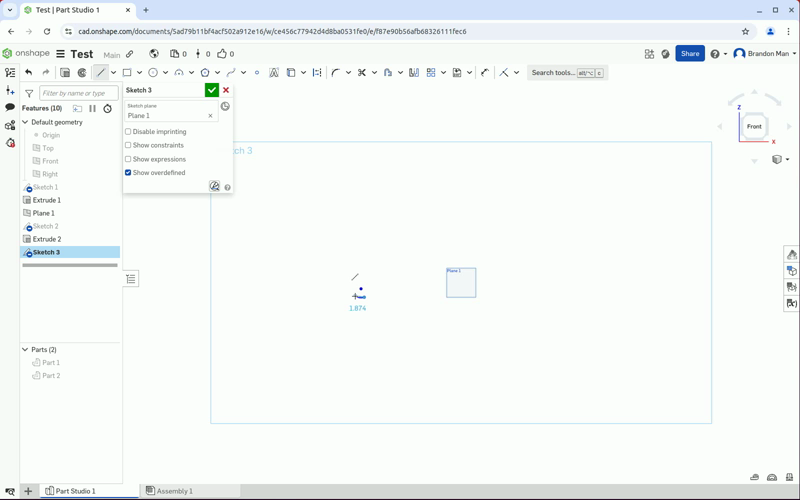
key_up(shift)
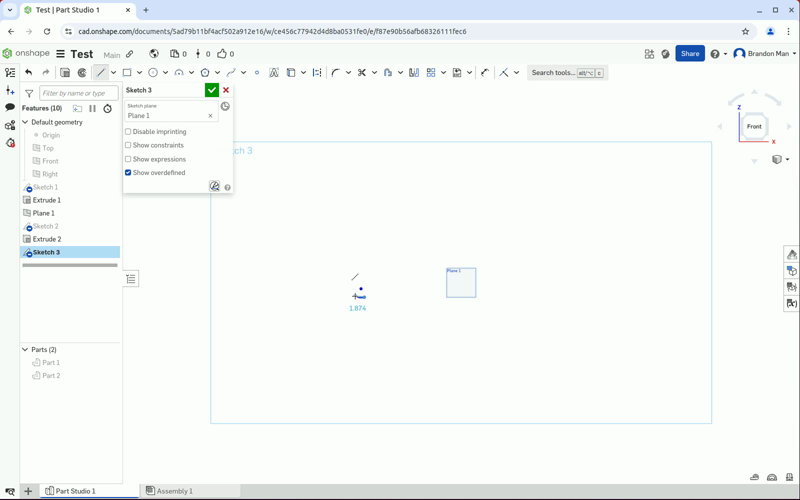
click(355, 295)
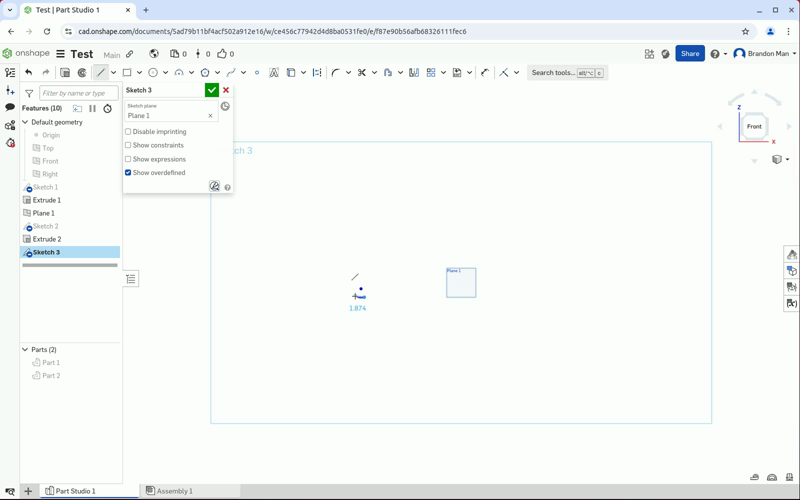
key(esc)
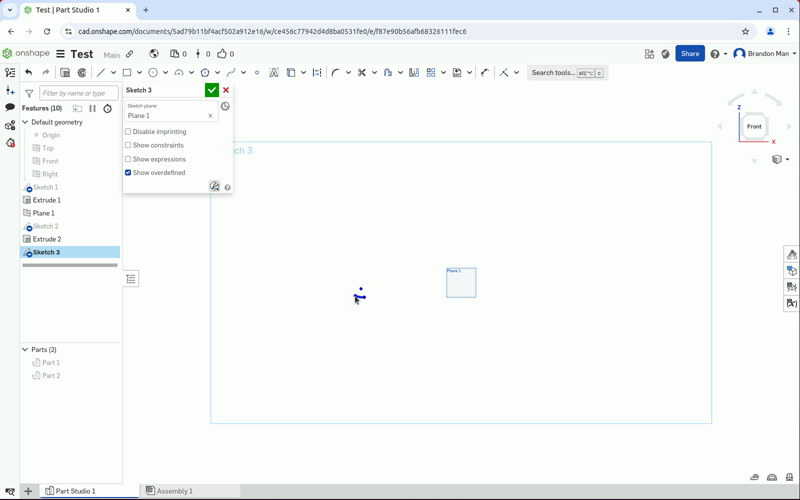
mouse_move(356, 296)
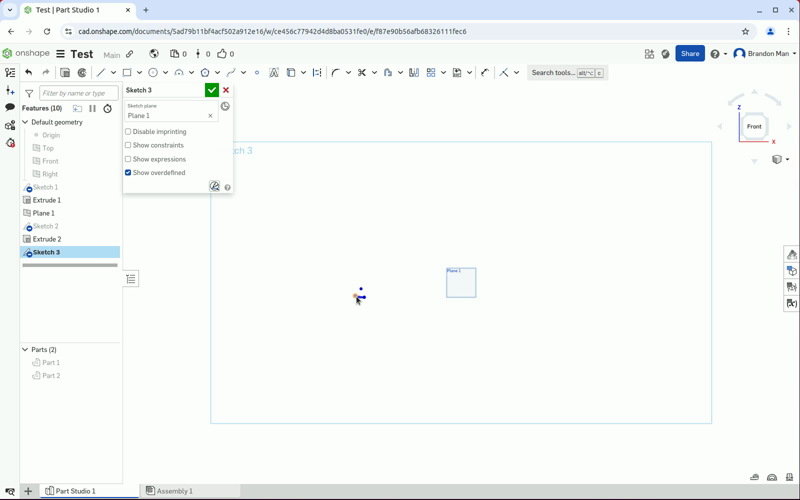
scroll(6)
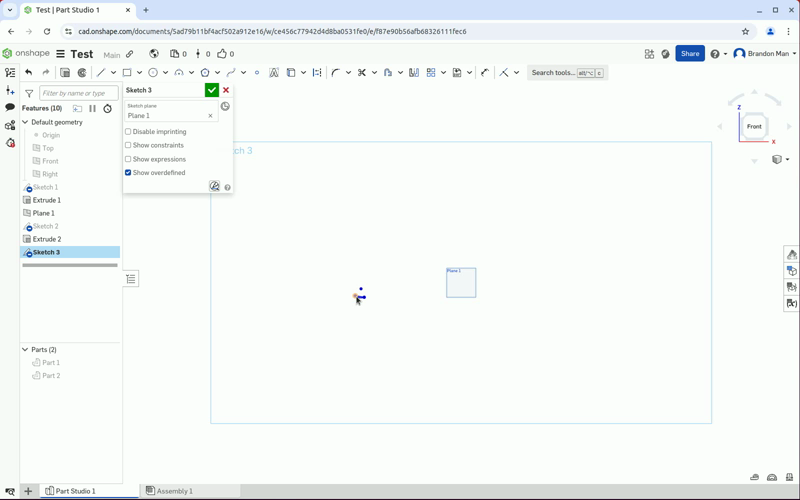
scroll(6)
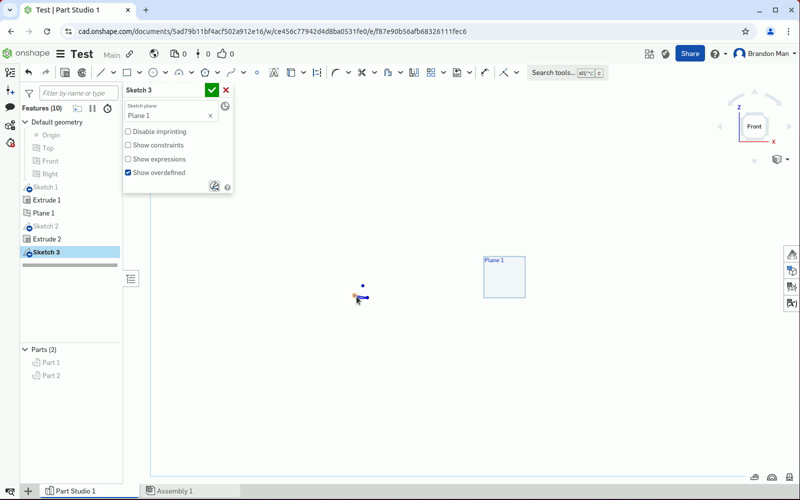
scroll(6)
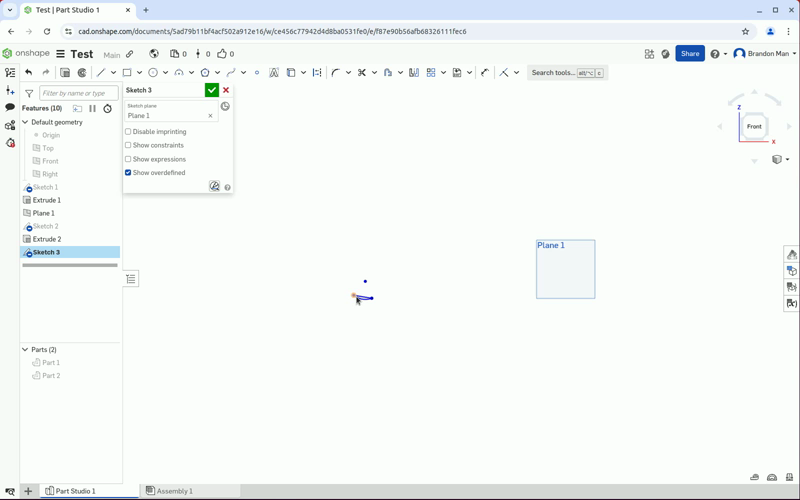
scroll(6)
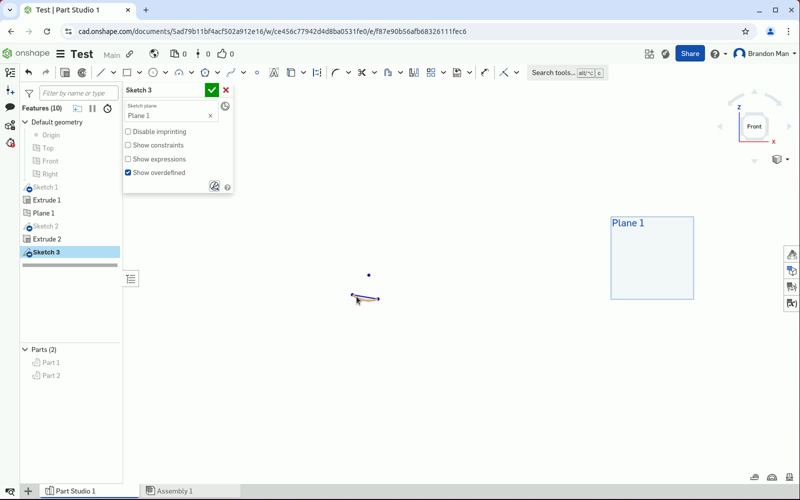
scroll(6)
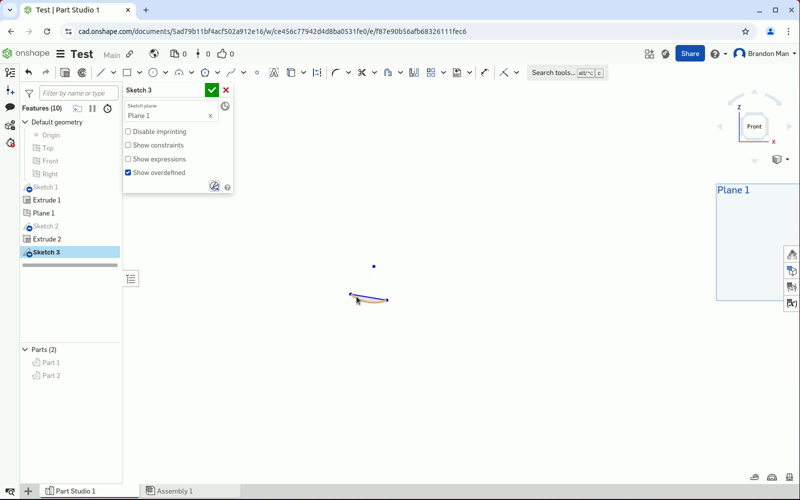
scroll(6)
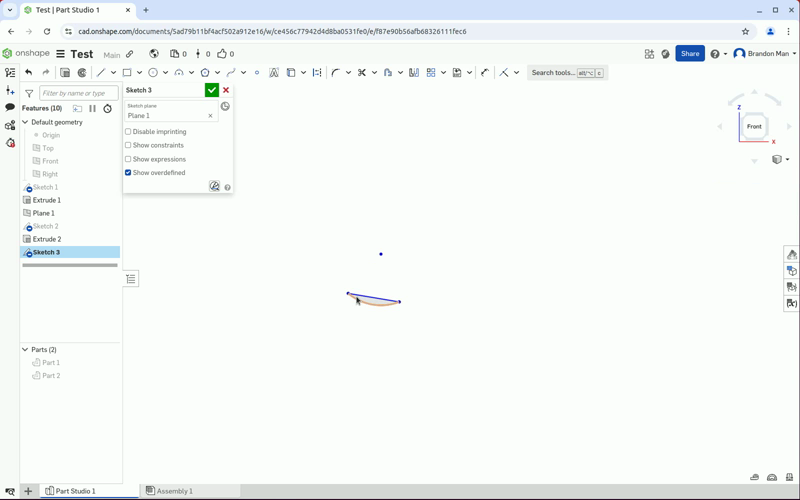
scroll(6)
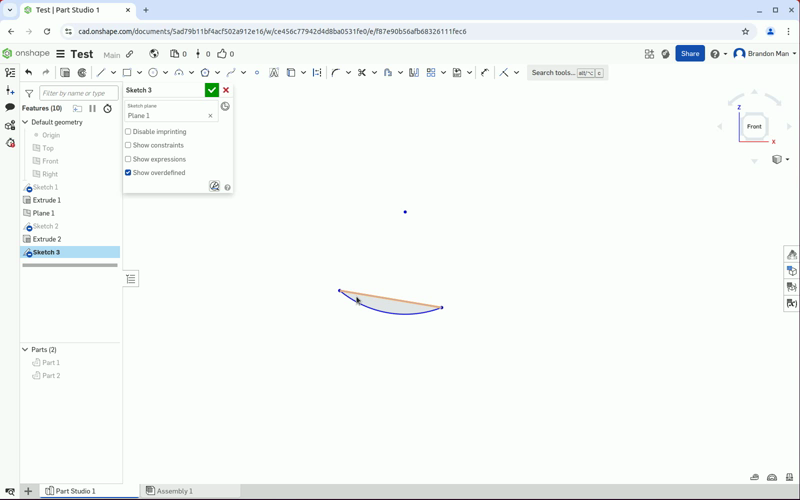
click(356, 296)
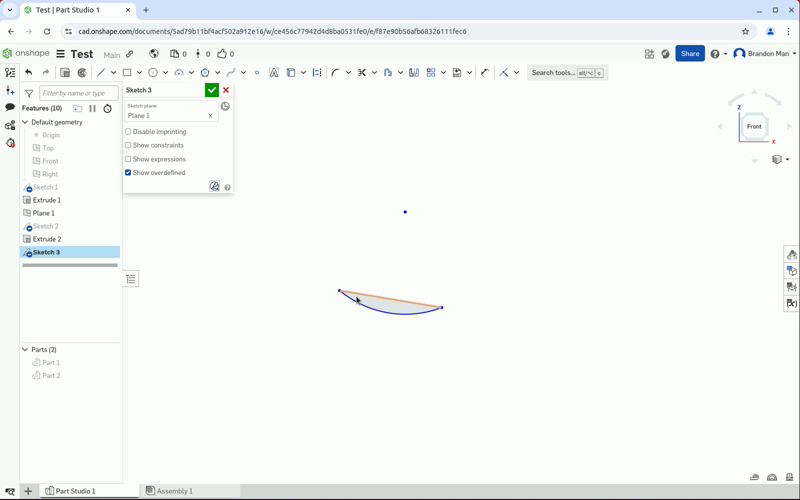
scroll(-6)
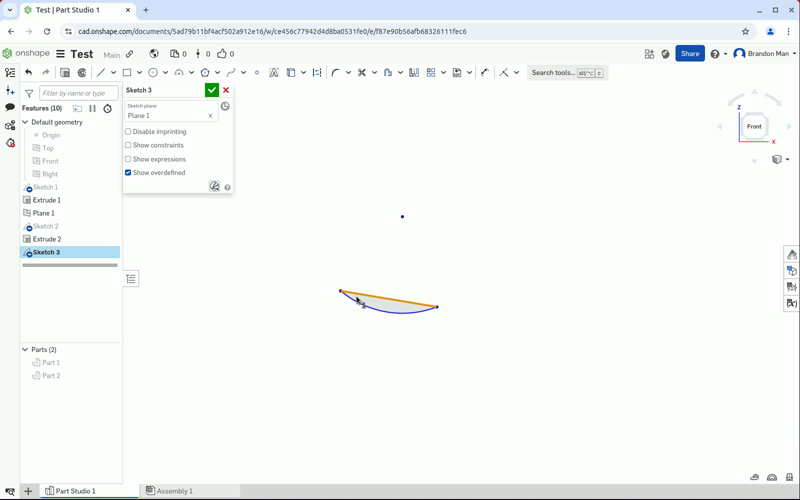
scroll(-6)
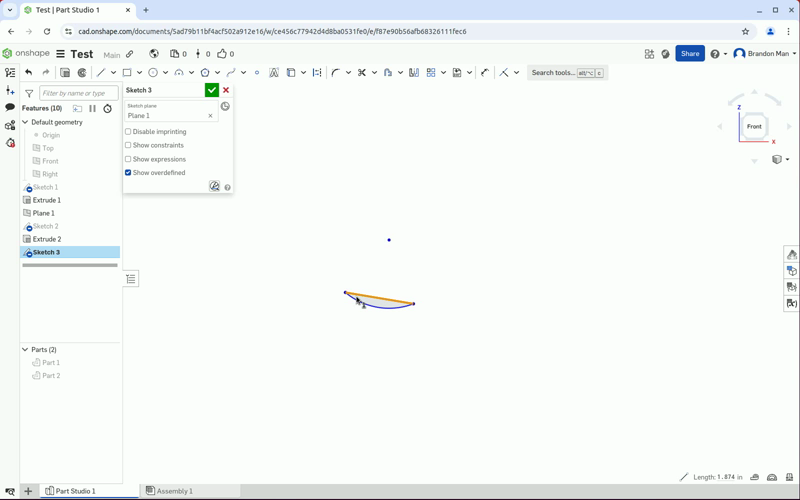
scroll(-6)
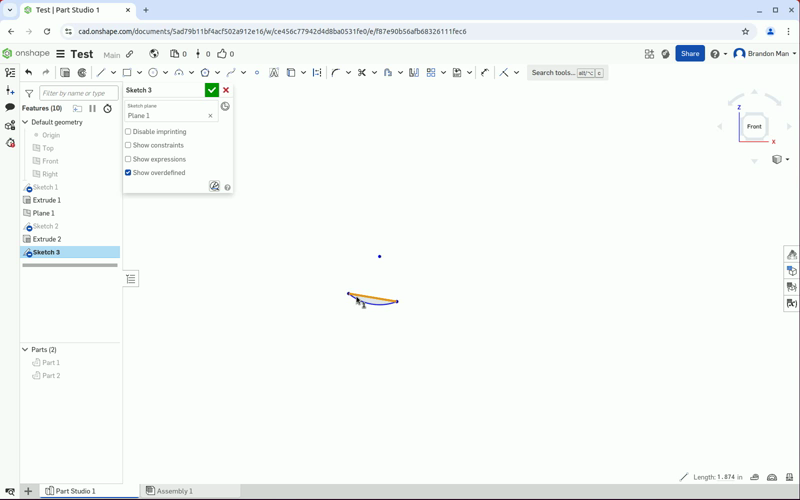
scroll(-6)
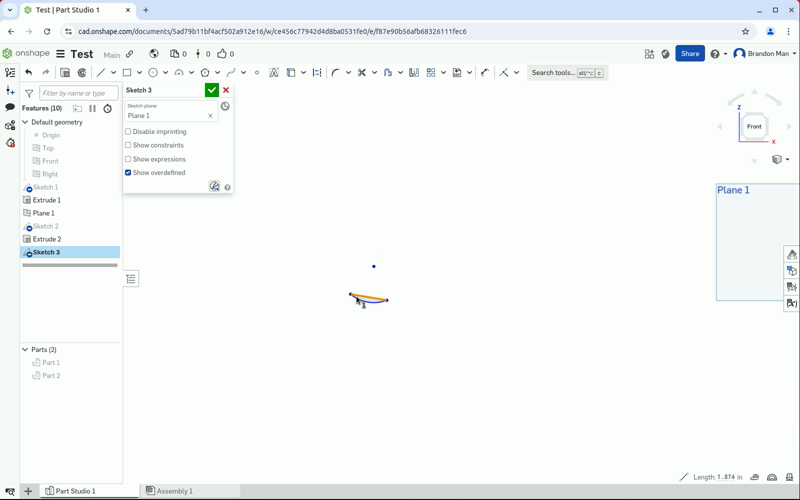
scroll(-6)
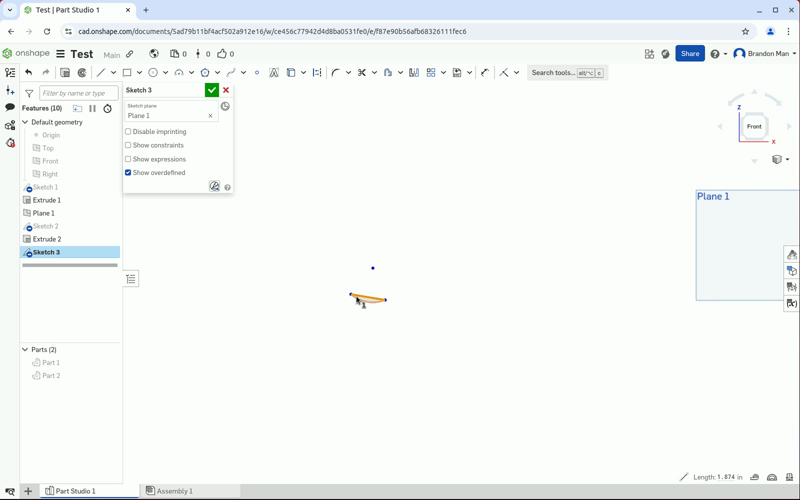
scroll(-6)
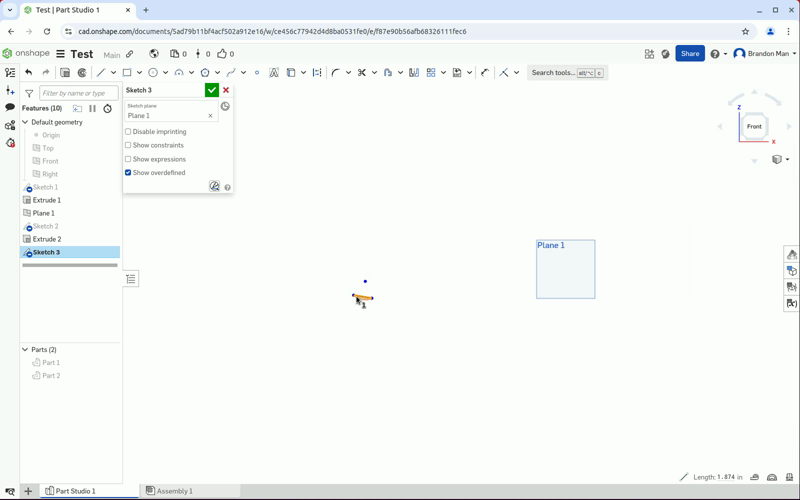
scroll(-6)
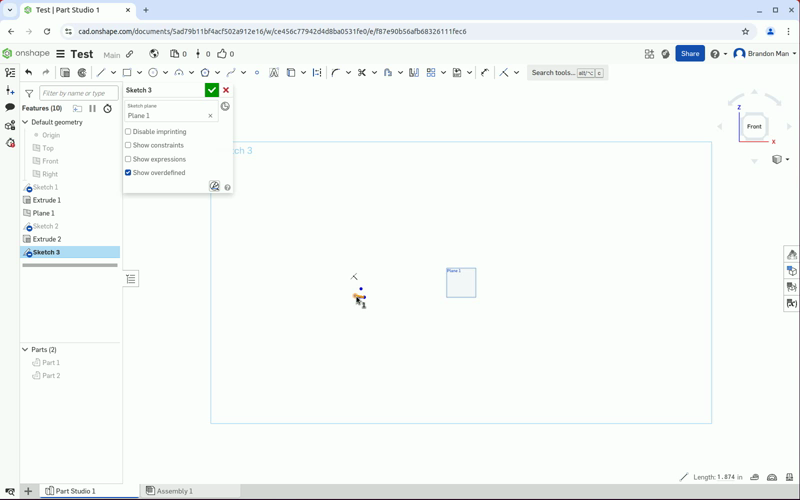
mouse_move(73, 352)
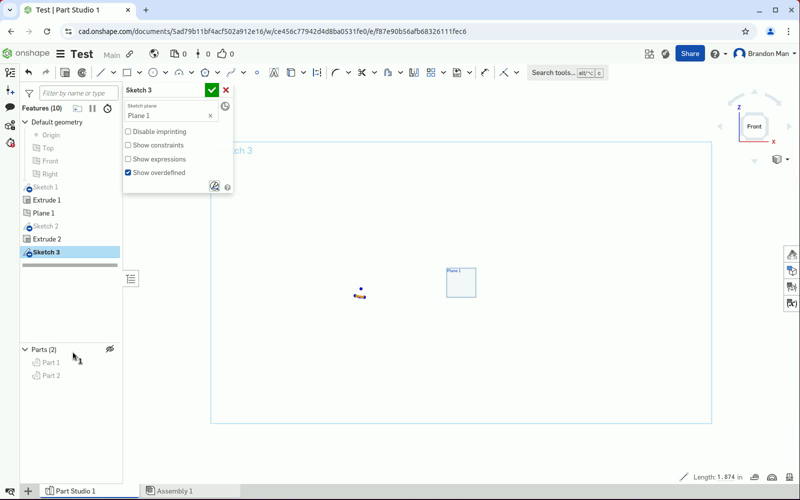
key(shift+y)
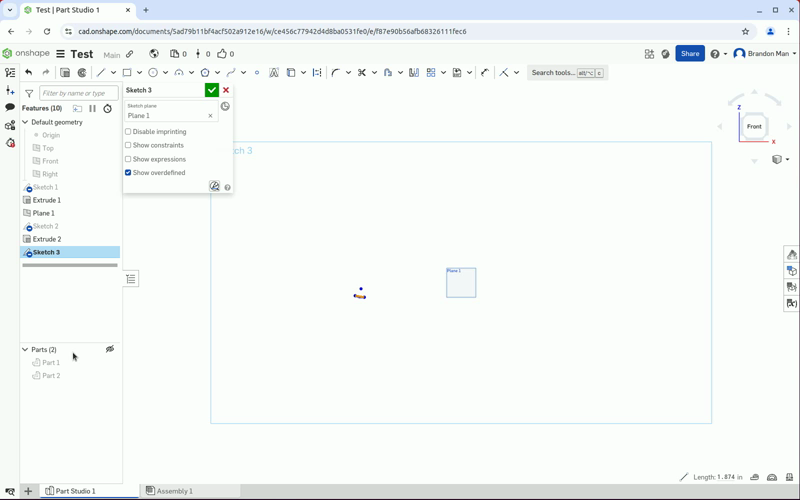
key(shift+e)
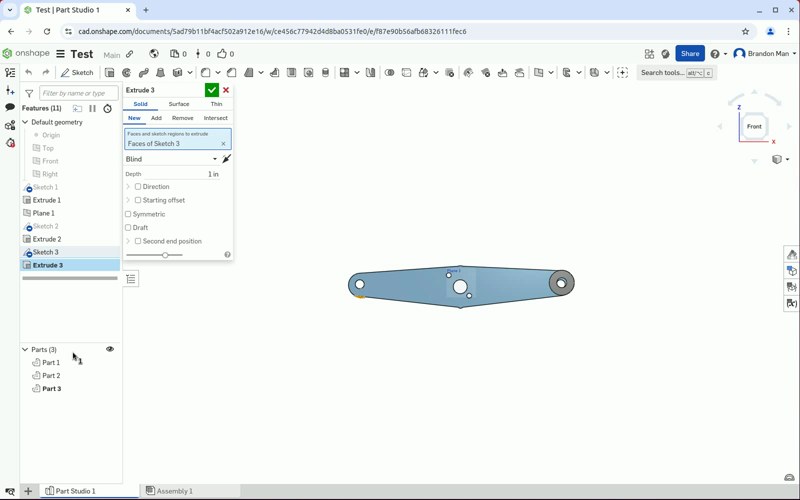
mouse_move(143, 106)
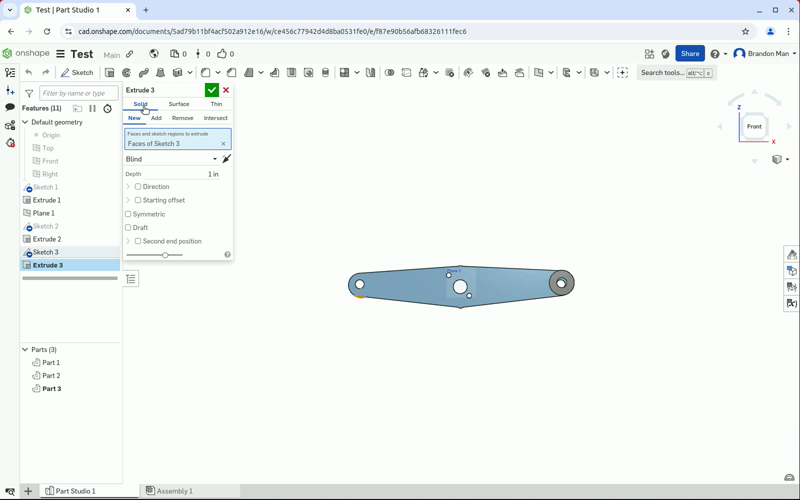
click(143, 106)
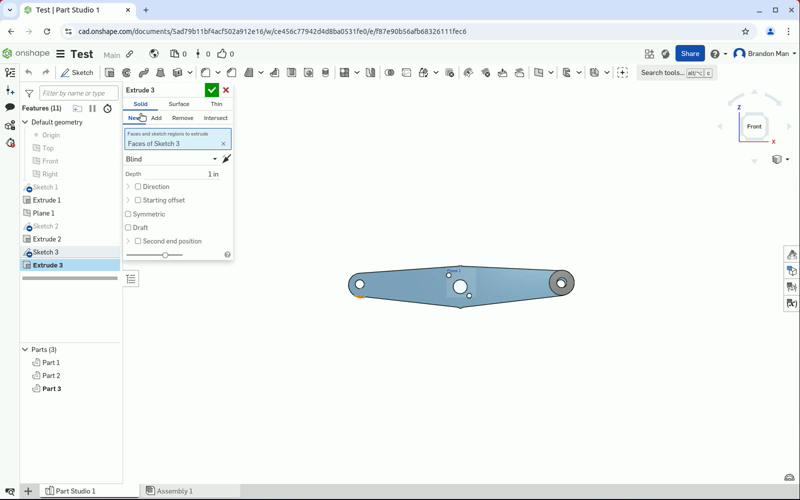
mouse_move(137, 120)
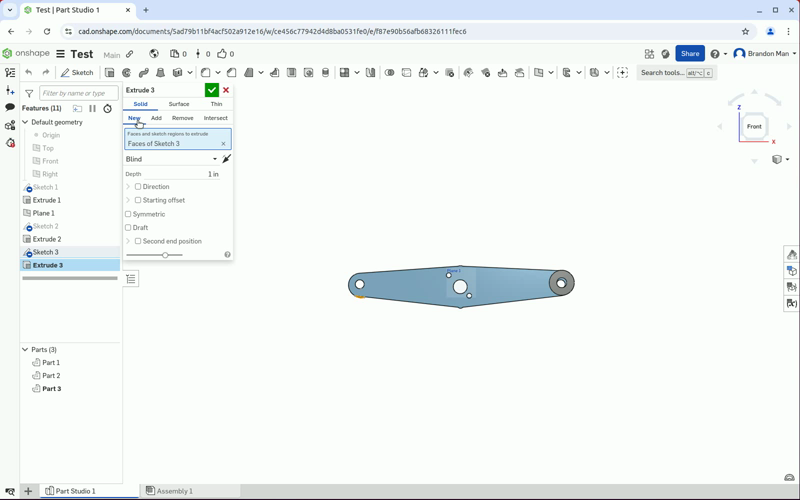
click(137, 120)
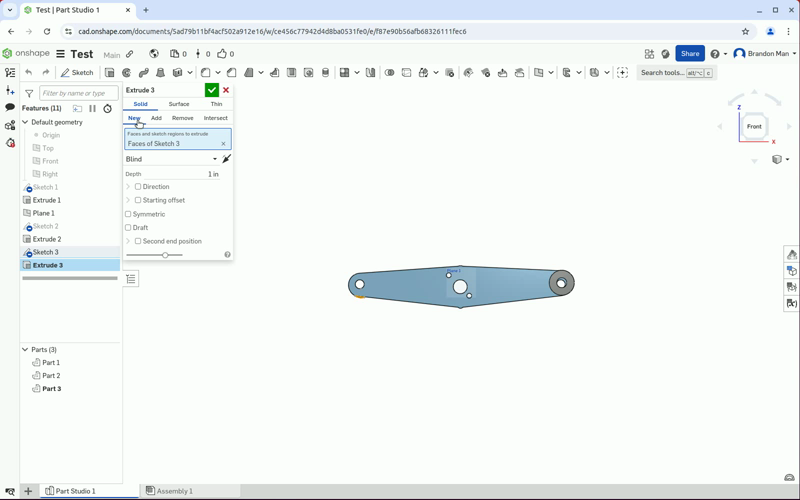
key(tab, 4)
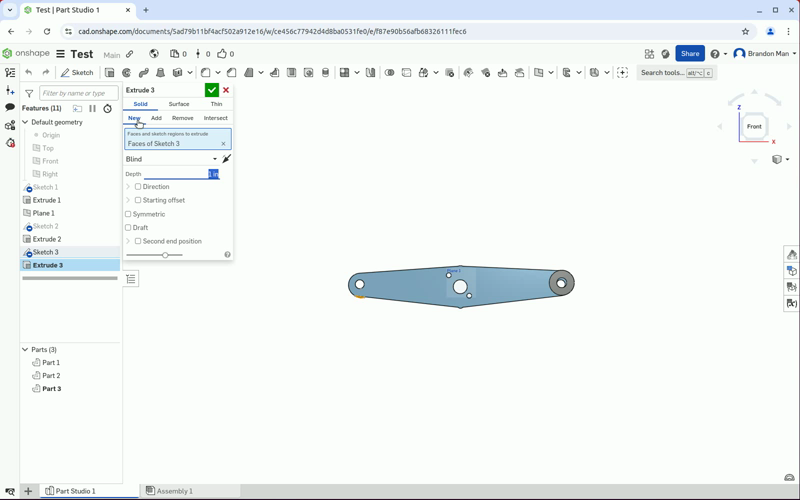
text(7.703)
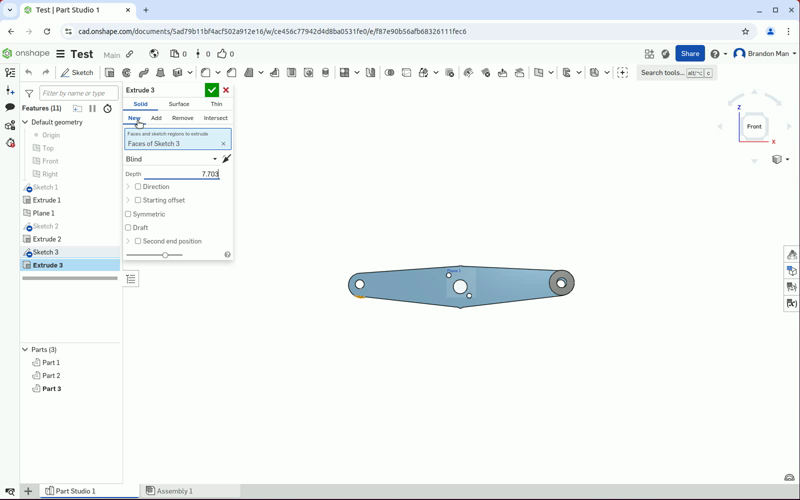
key(enter)
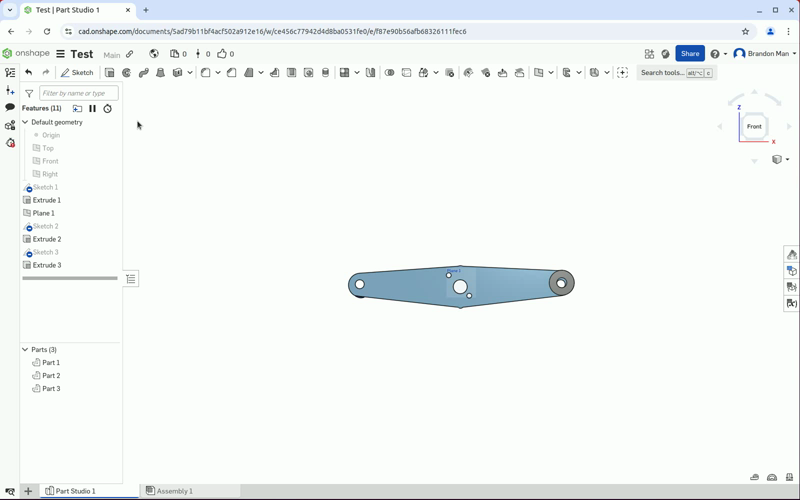
key(shift+h)
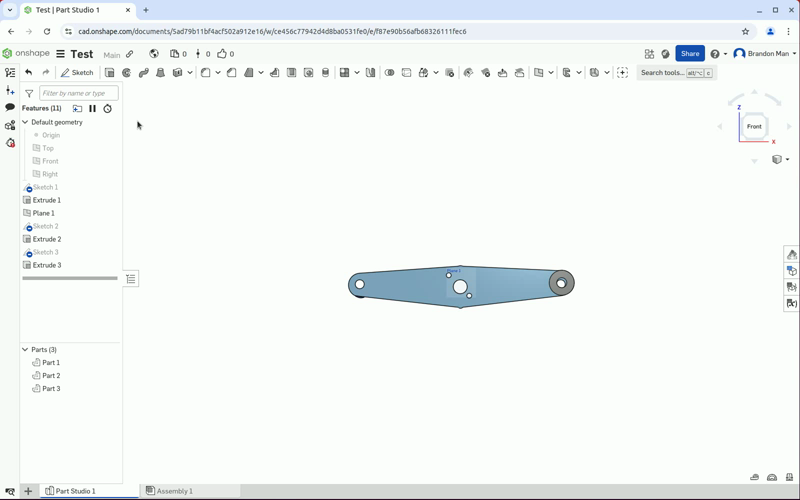
key(shift+h)
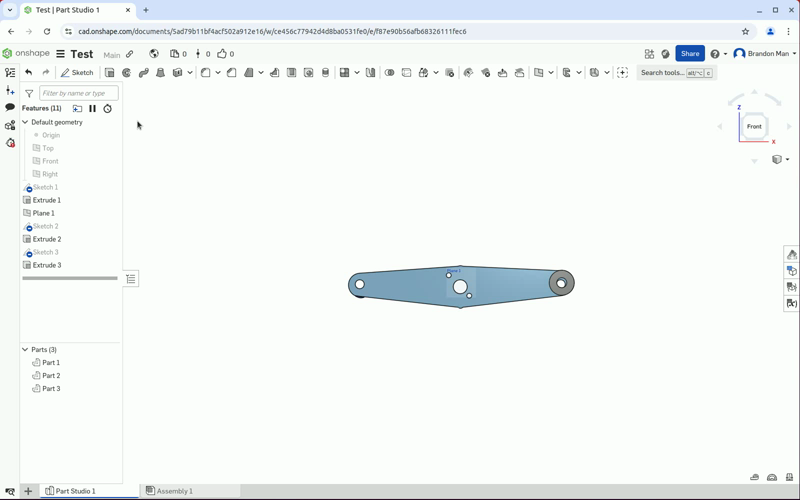
mouse_move(73, 189)
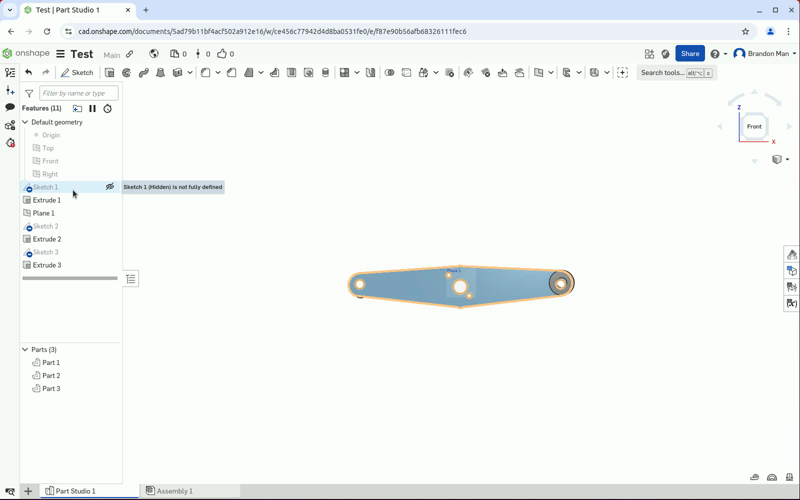
click(73, 189)
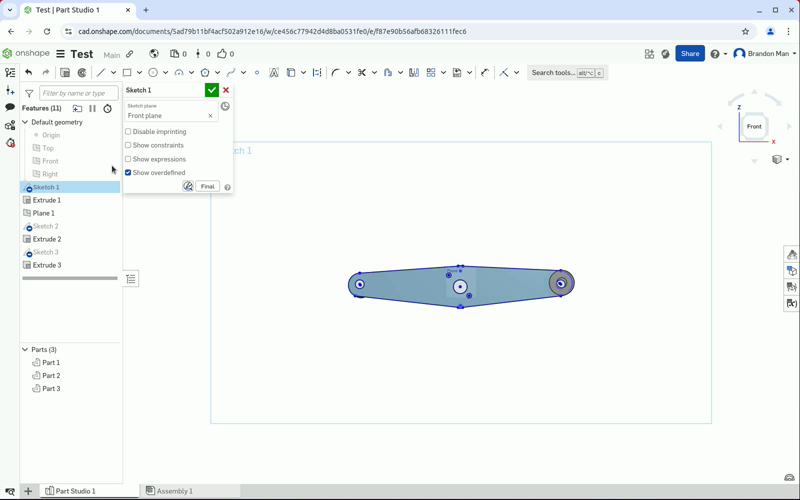
mouse_move(229, 92)
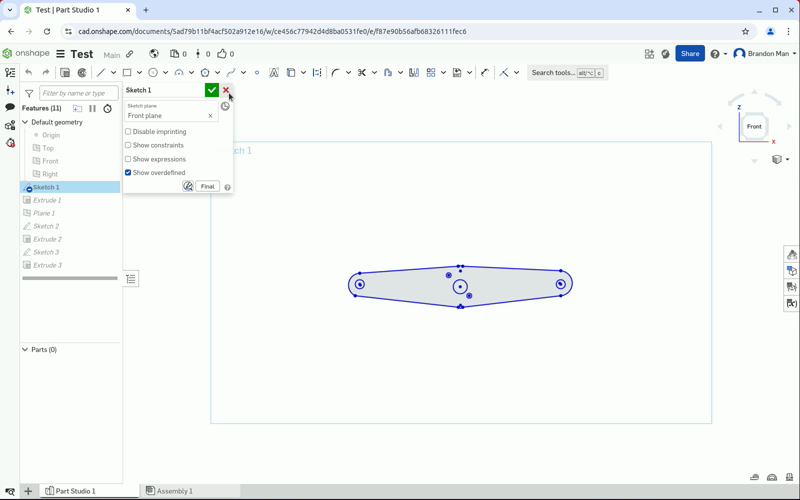
click(229, 92)
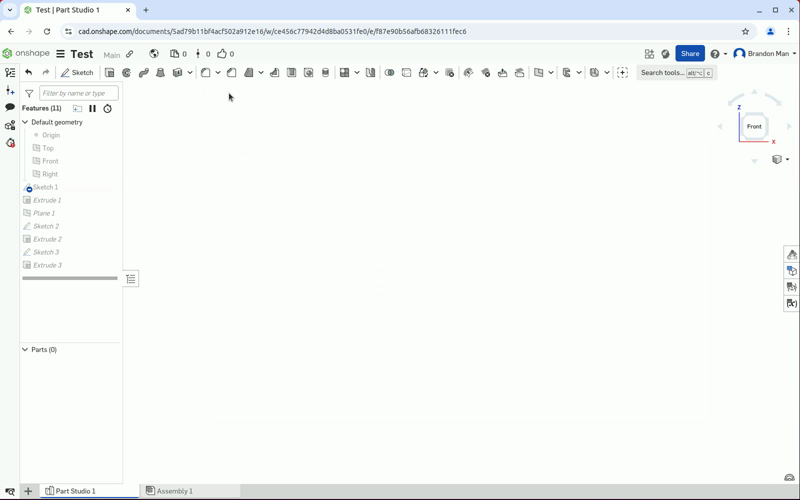
key(shift+s)
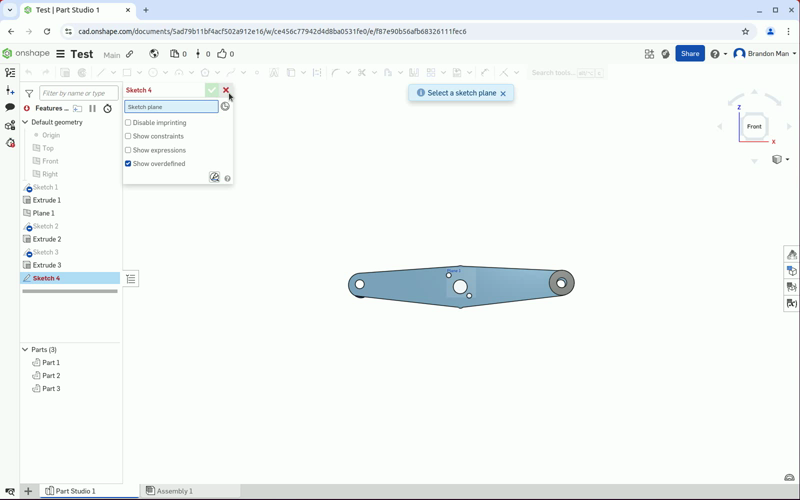
mouse_move(73, 215)
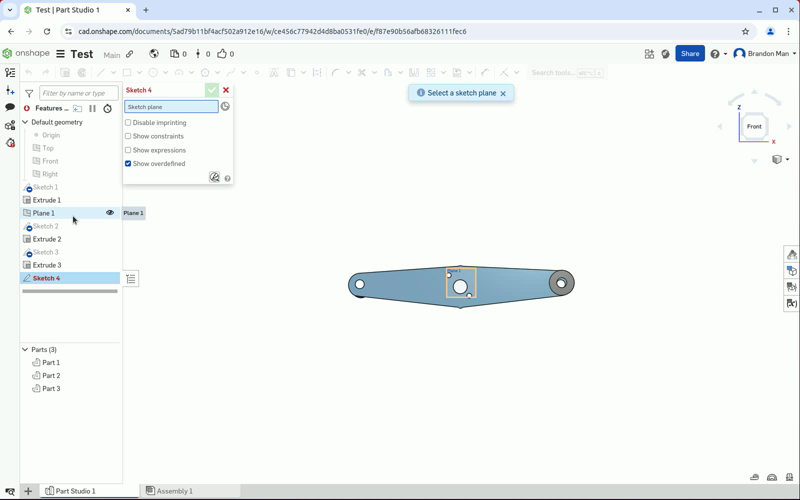
click(73, 215)
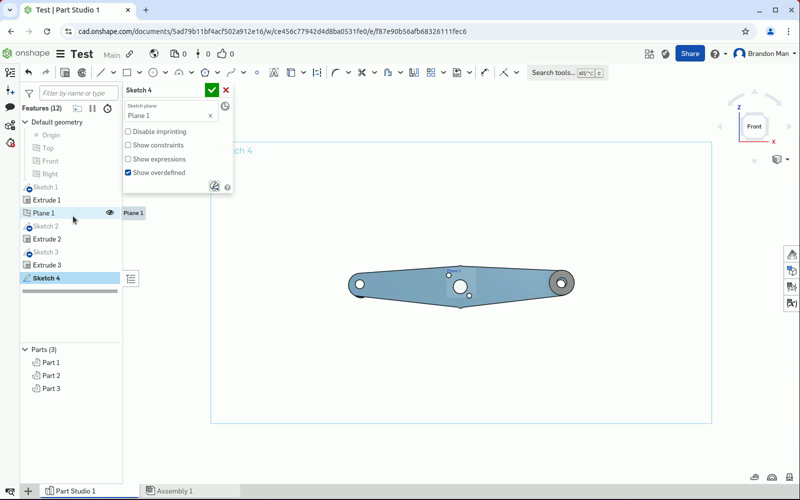
mouse_move(73, 352)
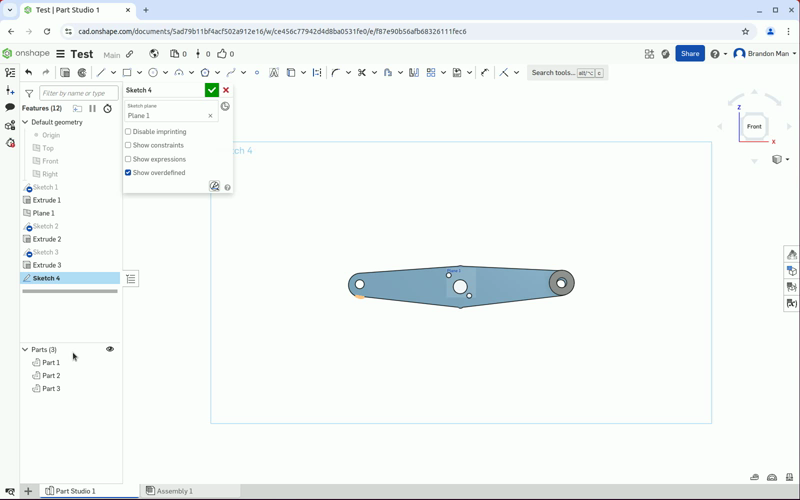
key(y)
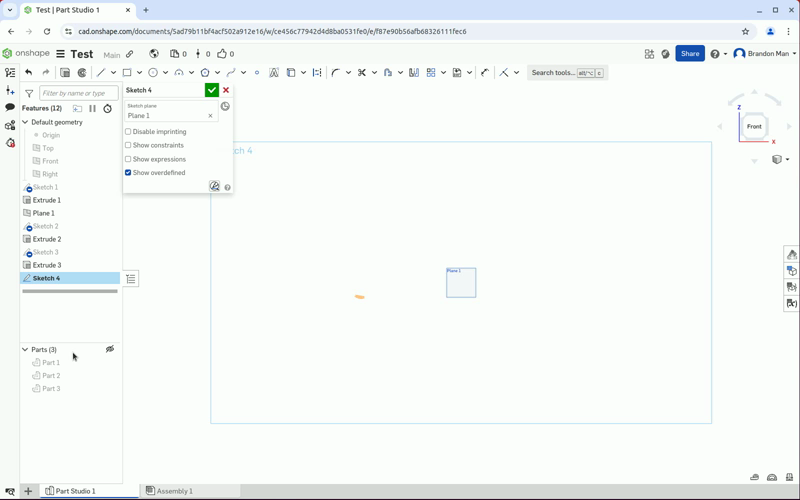
key(l)
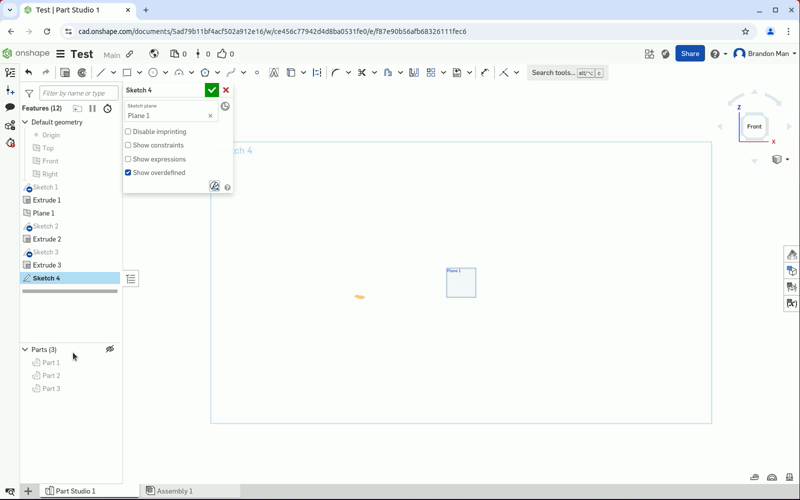
key_down(shift)
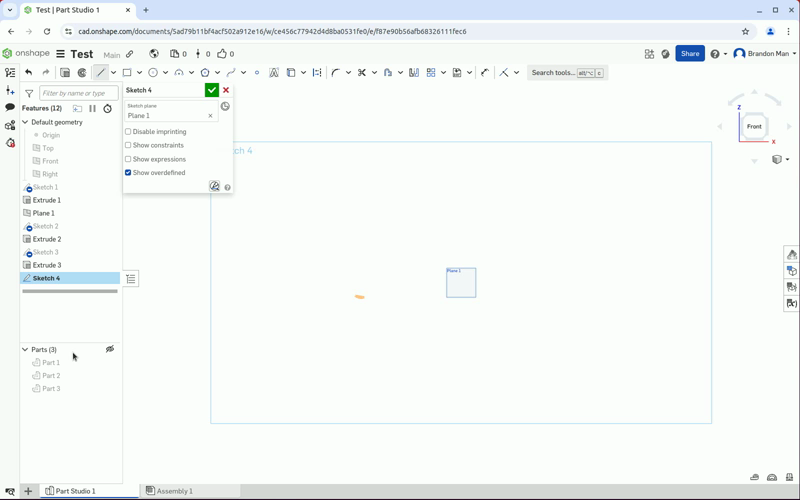
mouse_move(355, 295)
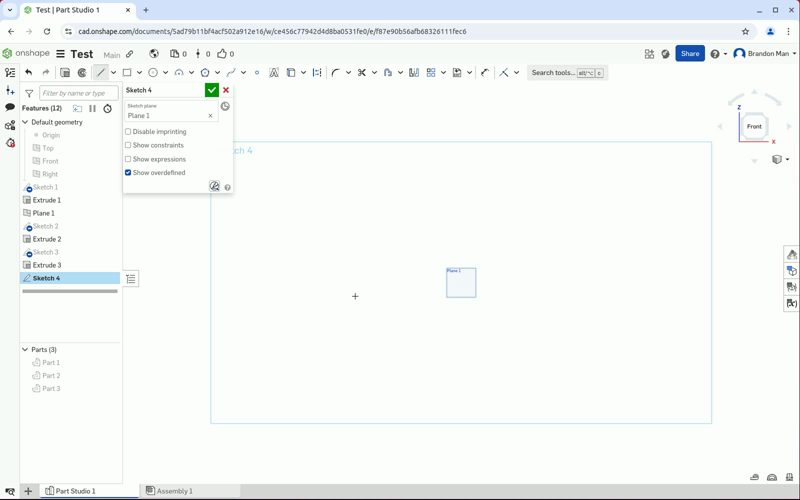
click(355, 295)
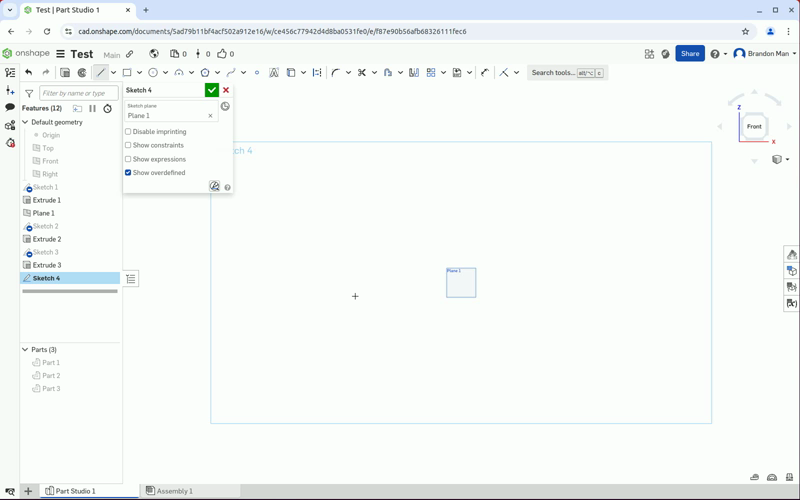
key_up(shift)
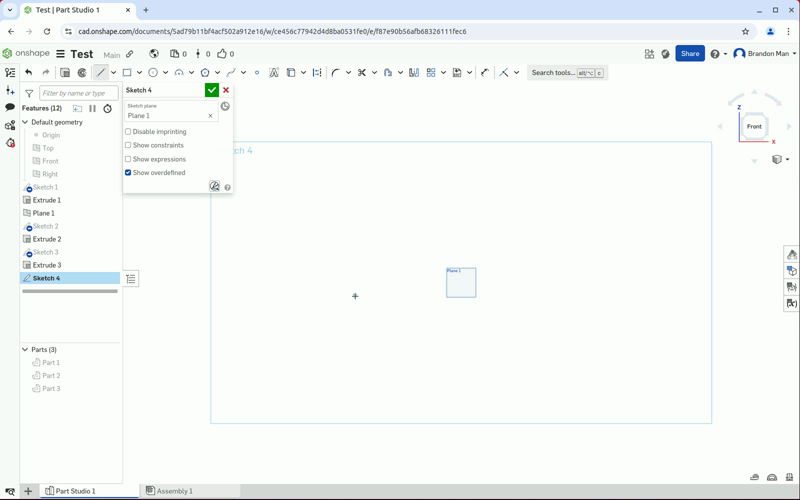
key_down(shift)
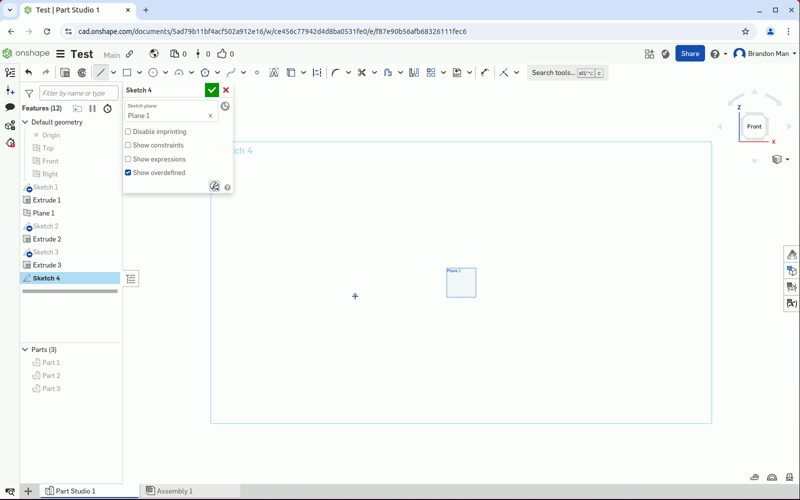
mouse_move(385, 295)
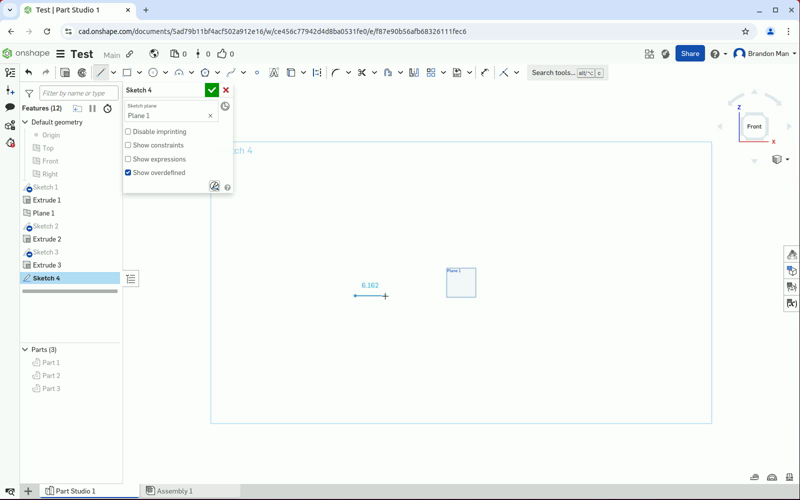
mouse_move(364, 296)
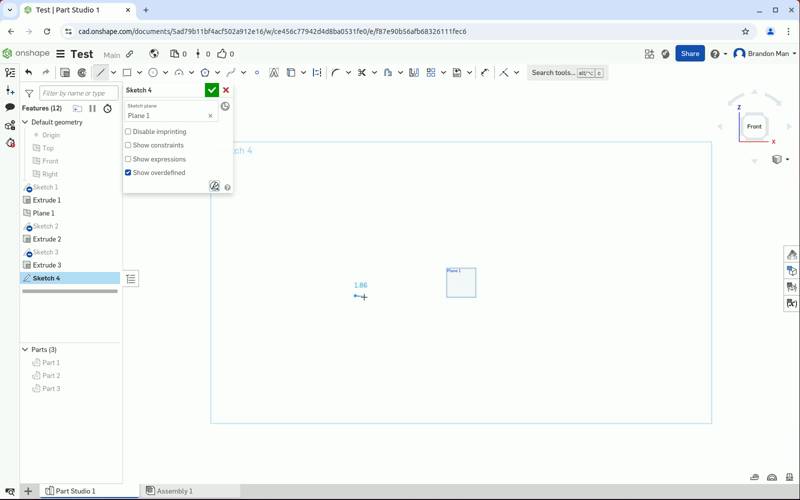
click(364, 296)
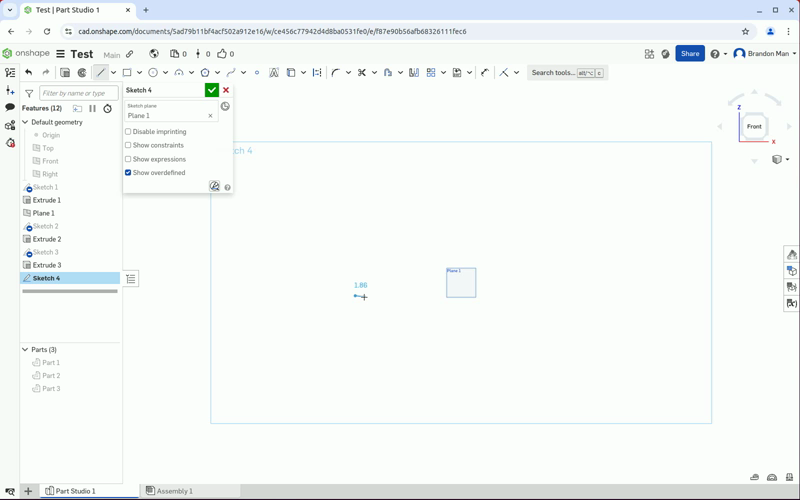
key_up(shift)
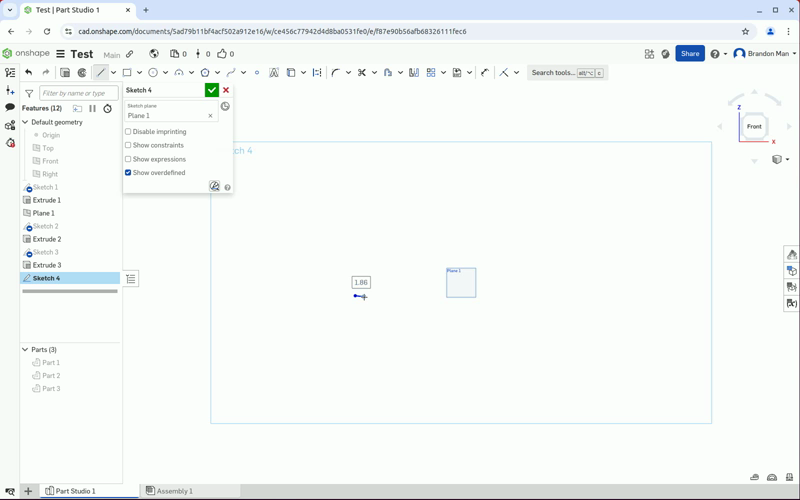
key(esc)
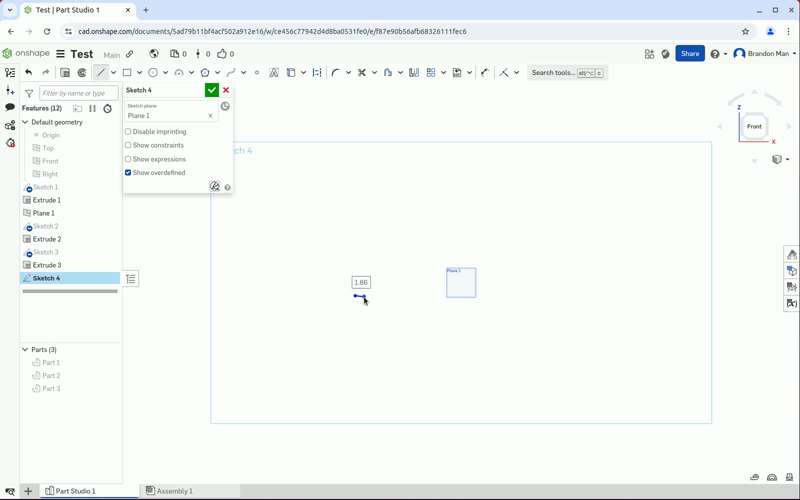
key(a)
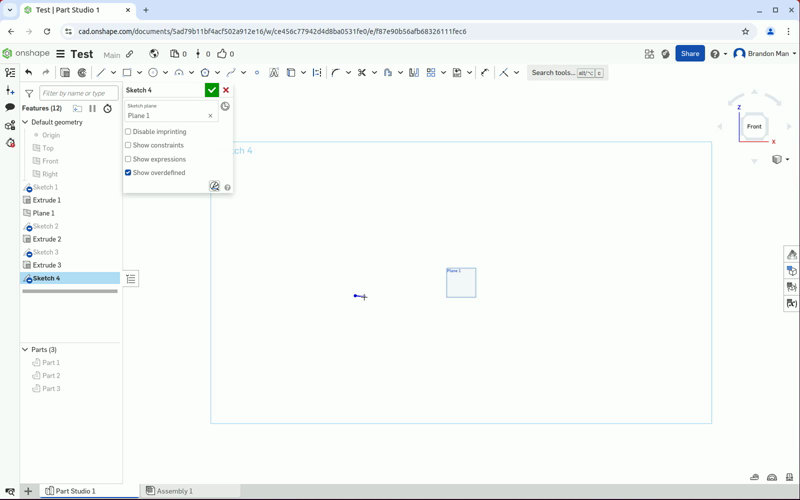
mouse_move(364, 296)
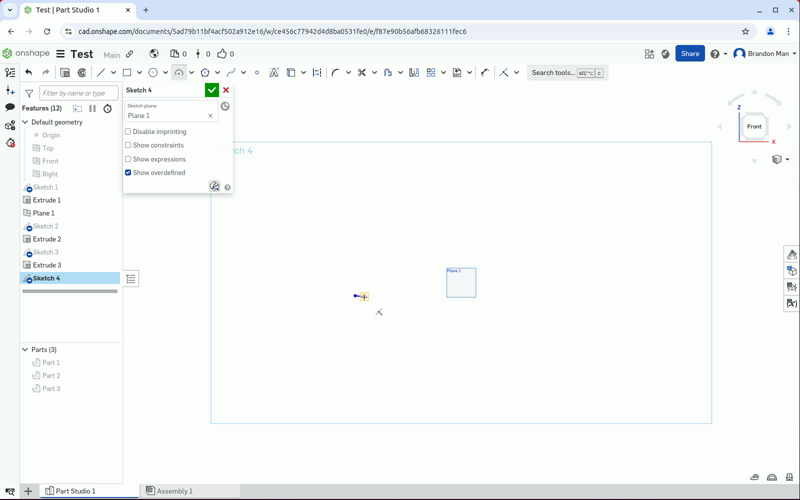
click(364, 296)
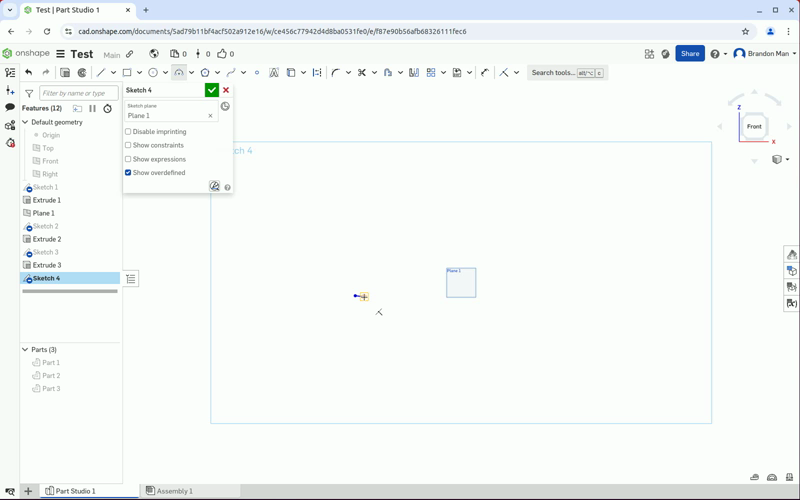
mouse_move(355, 295)
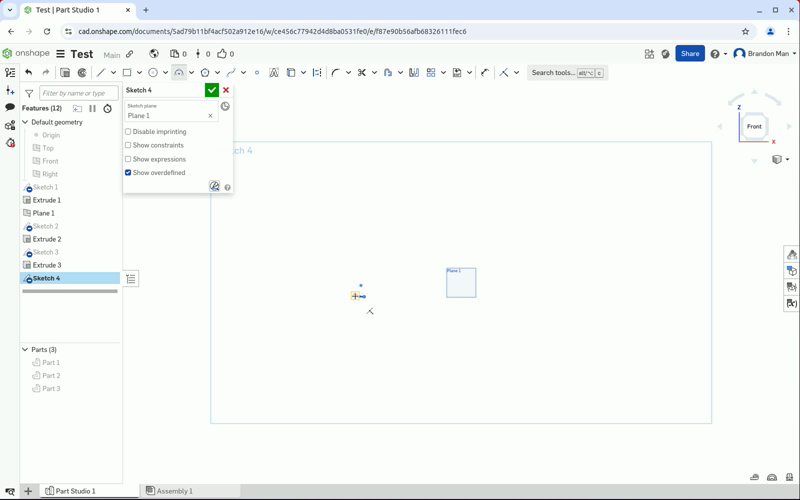
click(355, 295)
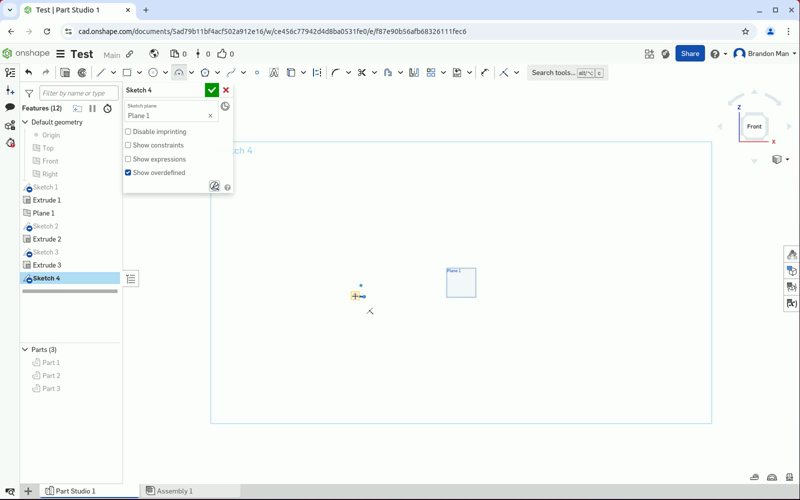
key_down(shift)
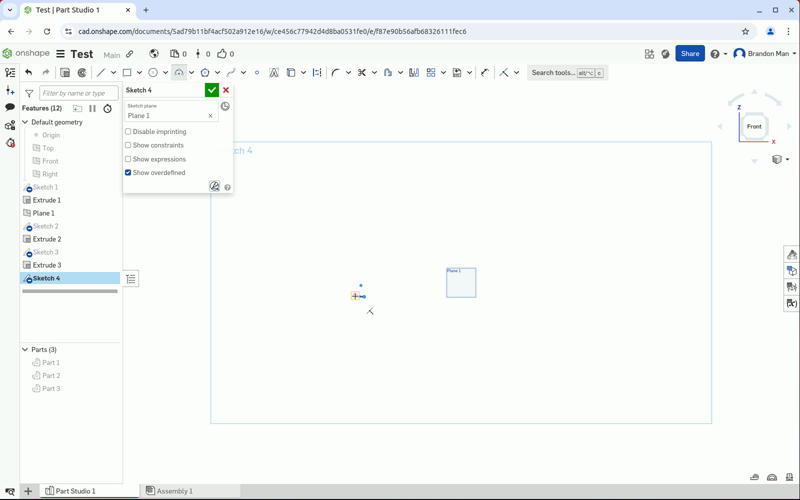
mouse_move(362, 271)
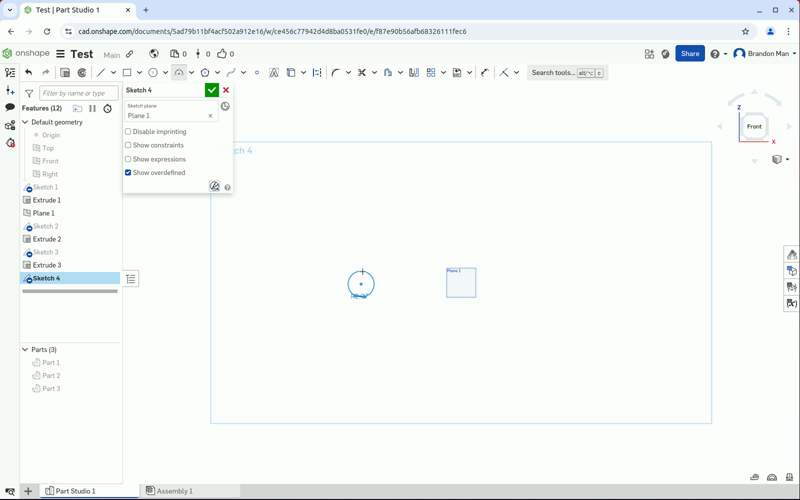
click(362, 271)
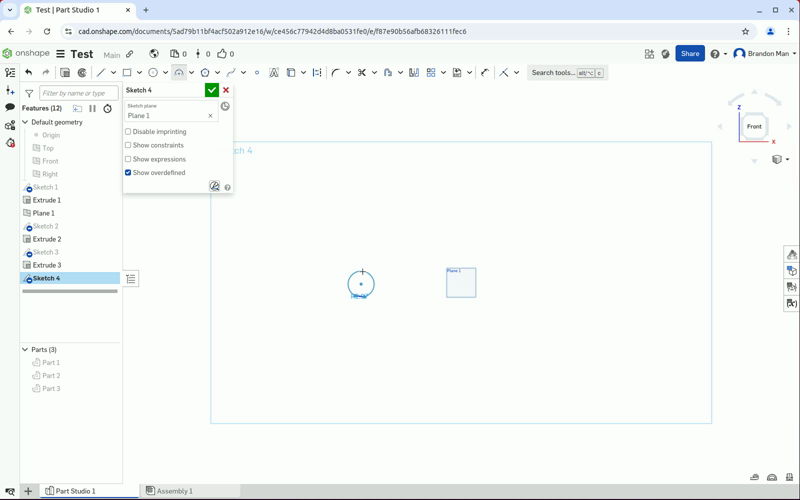
key_up(shift)
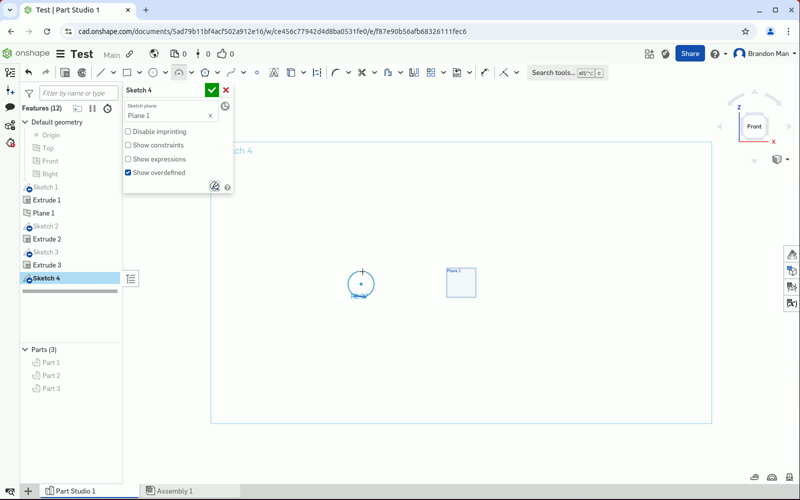
key(esc)
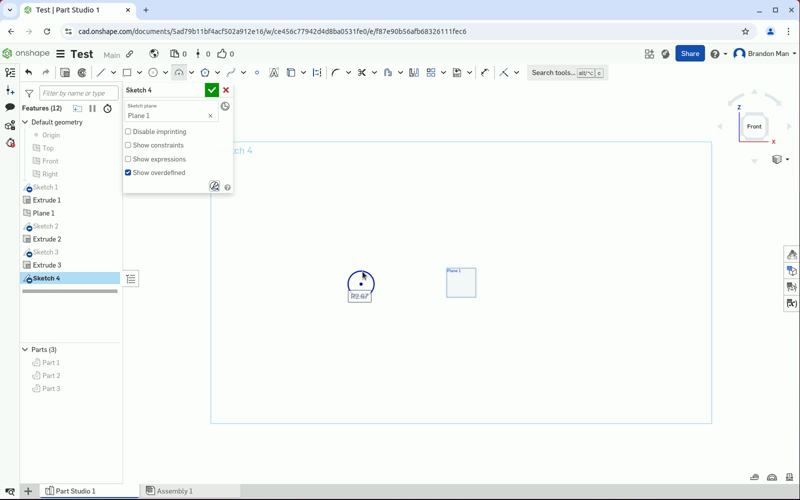
key(c)
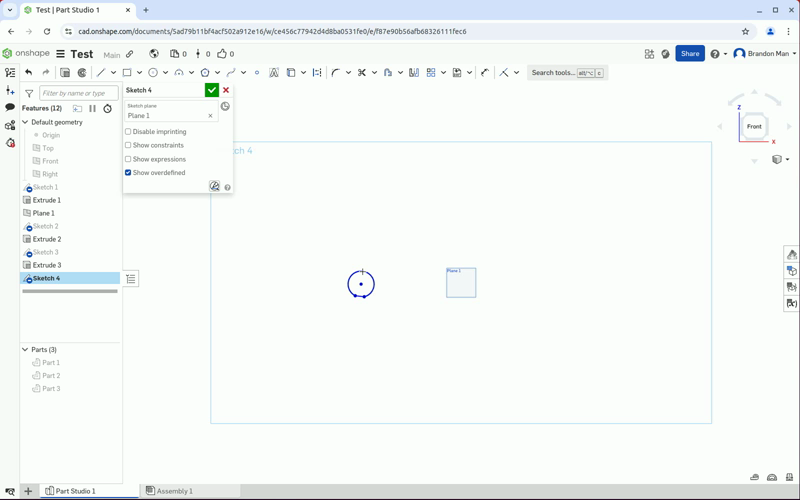
key_down(shift)
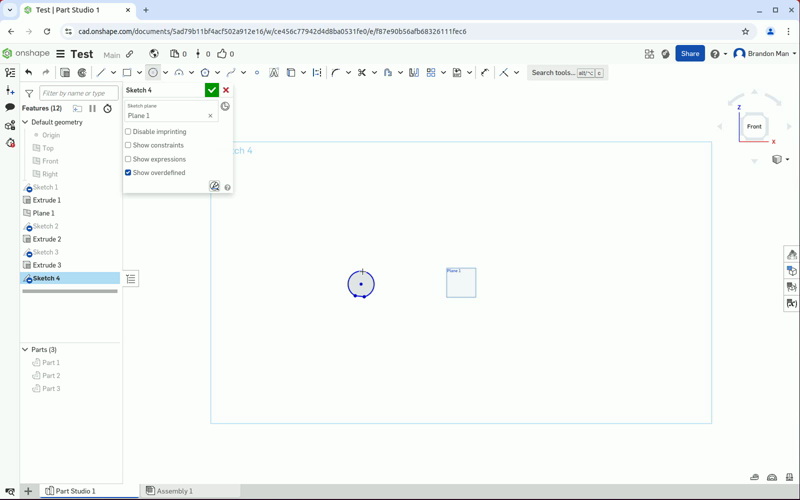
mouse_move(360, 284)
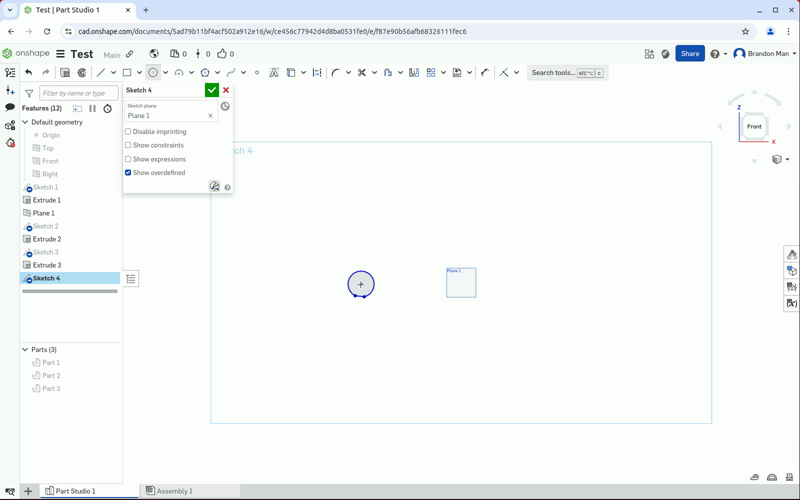
click(360, 284)
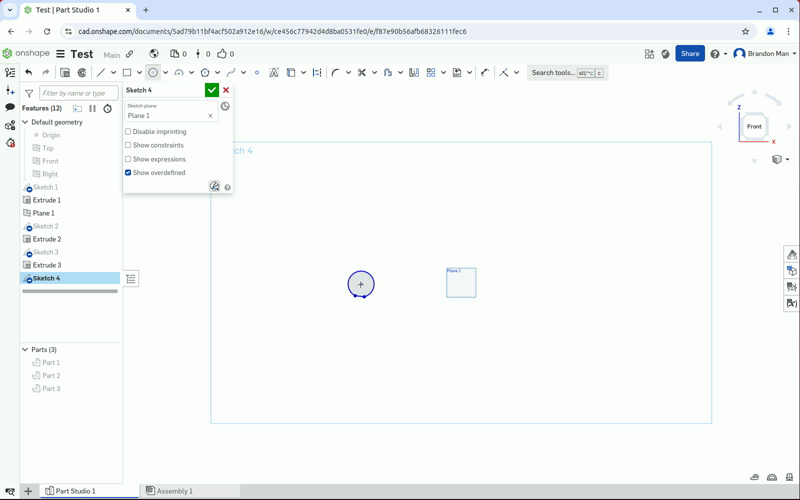
key_up(shift)
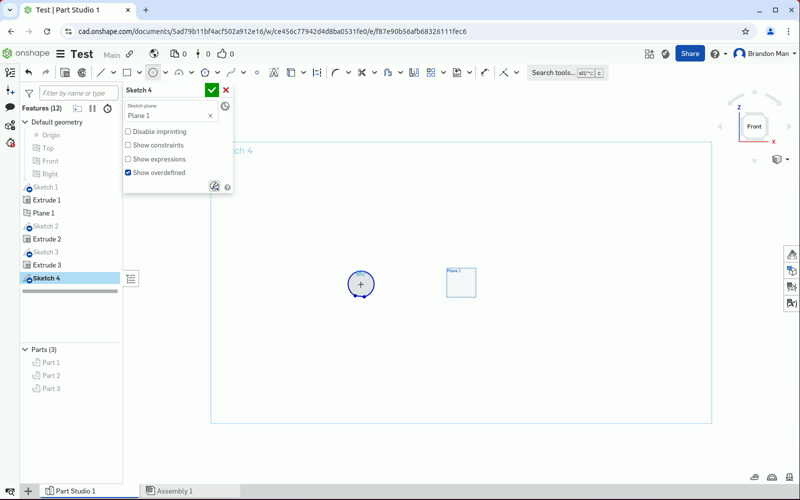
mouse_move(365, 284)
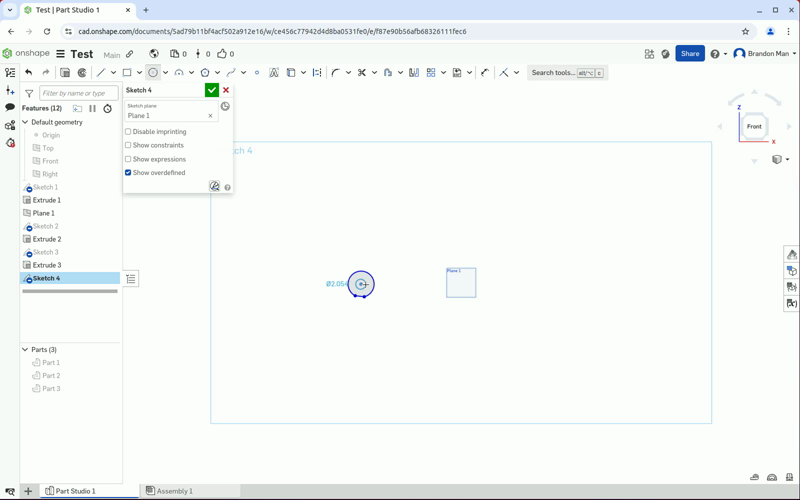
click(365, 284)
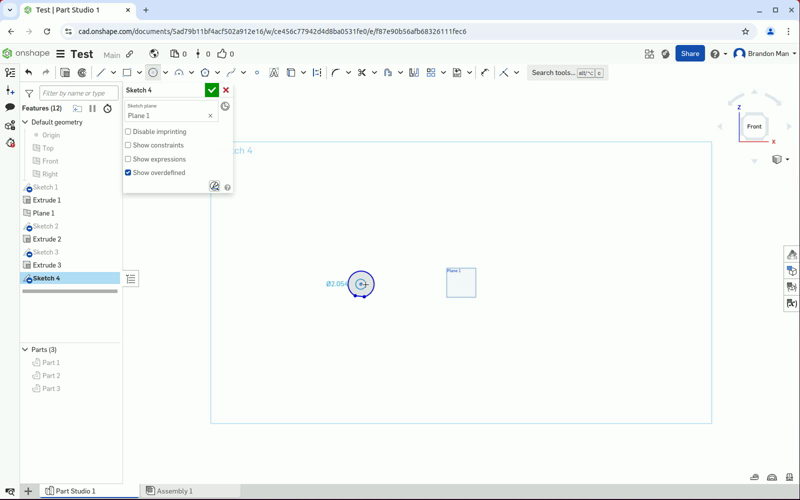
key(esc)
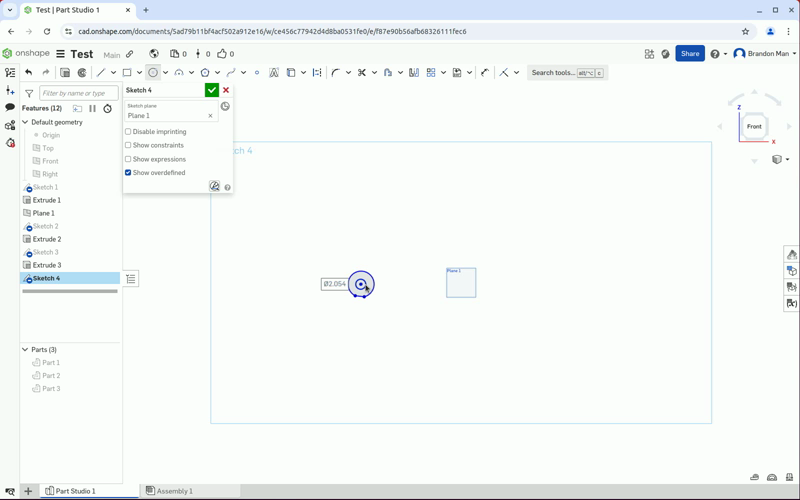
mouse_move(364, 276)
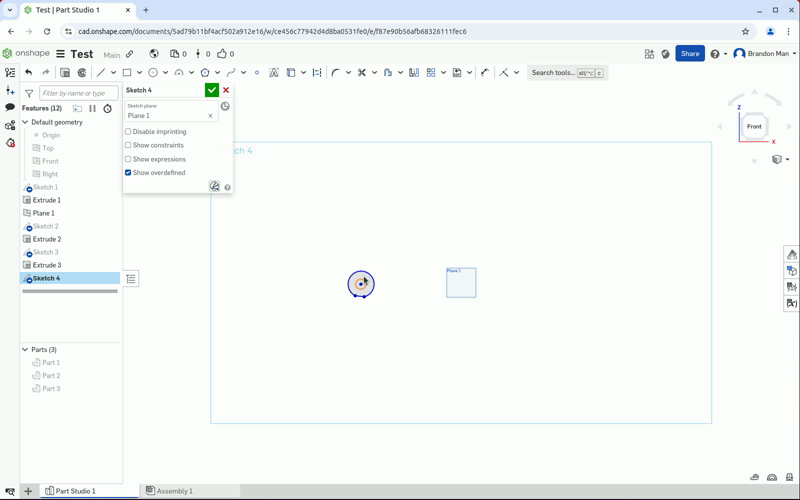
scroll(6)
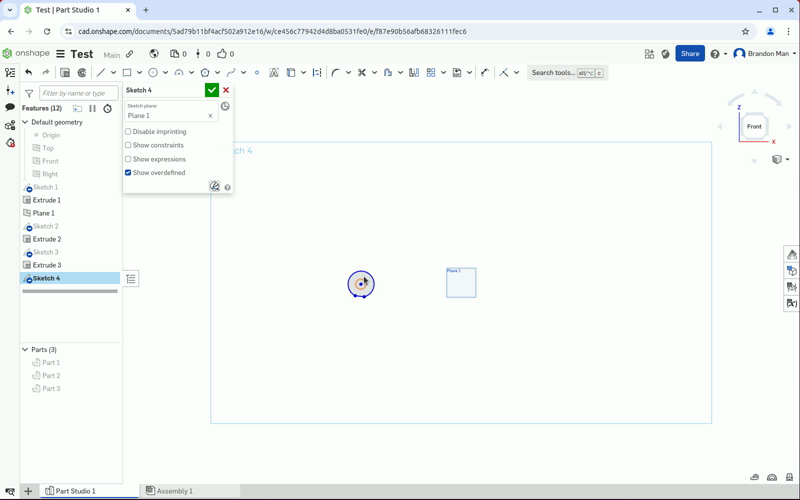
scroll(6)
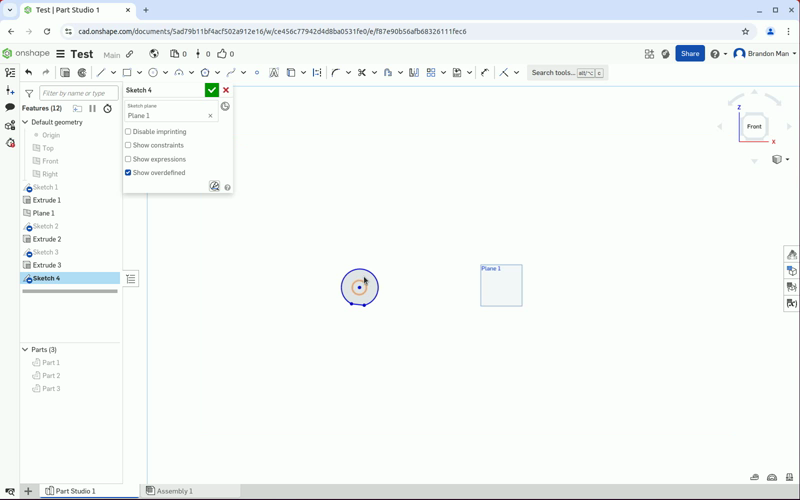
scroll(6)
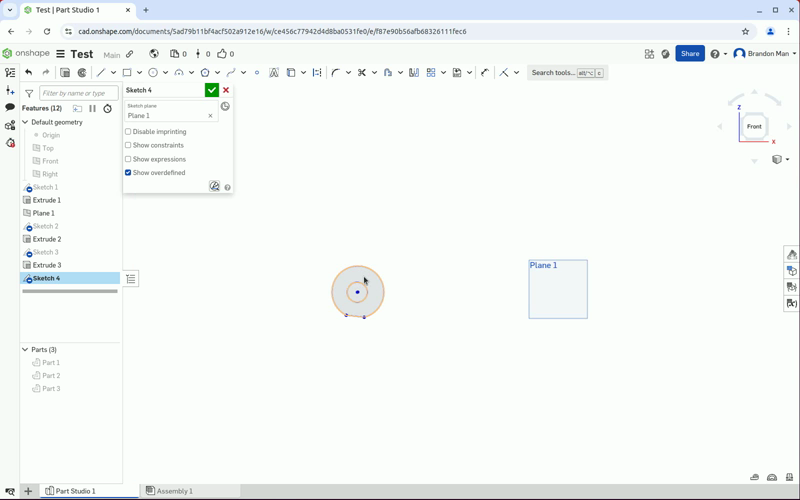
scroll(6)
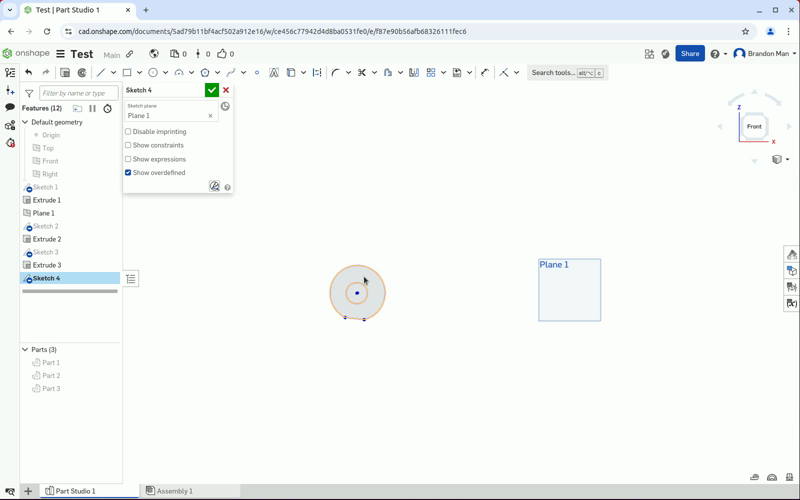
scroll(6)
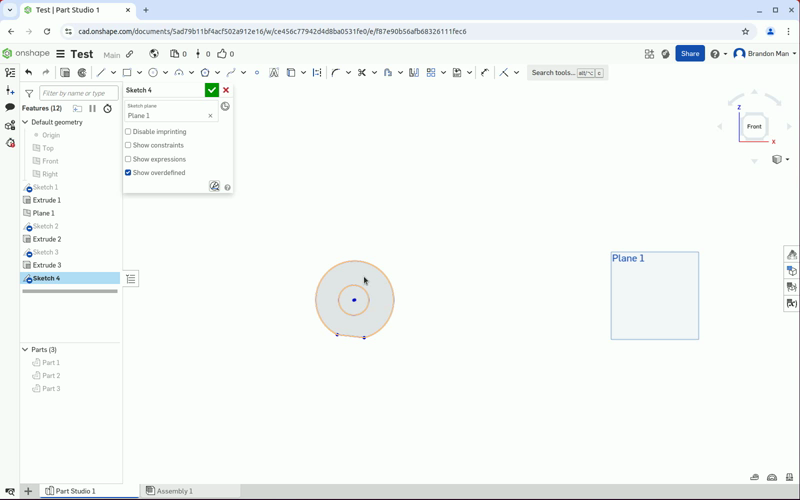
scroll(6)
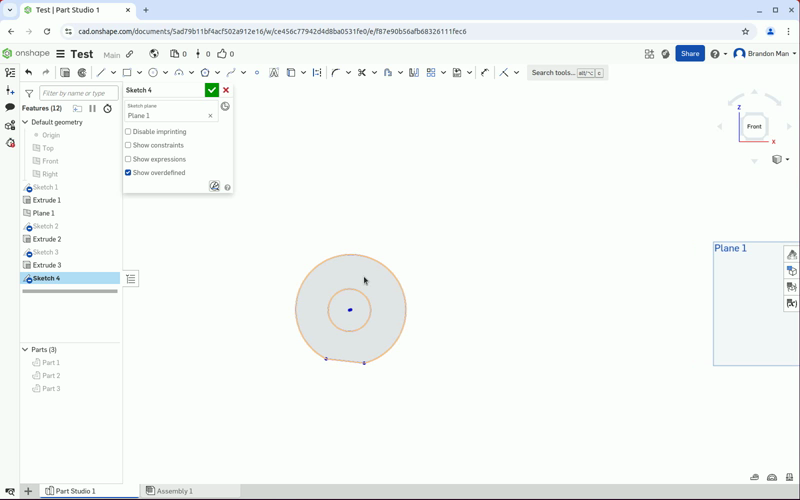
scroll(6)
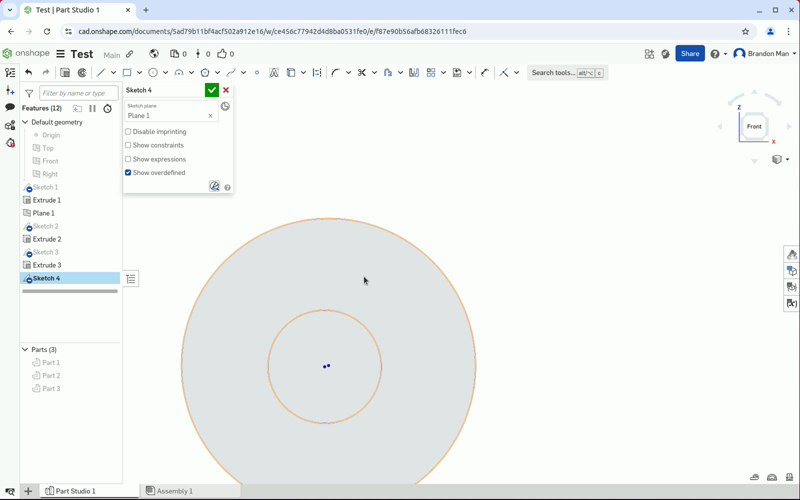
click(364, 276)
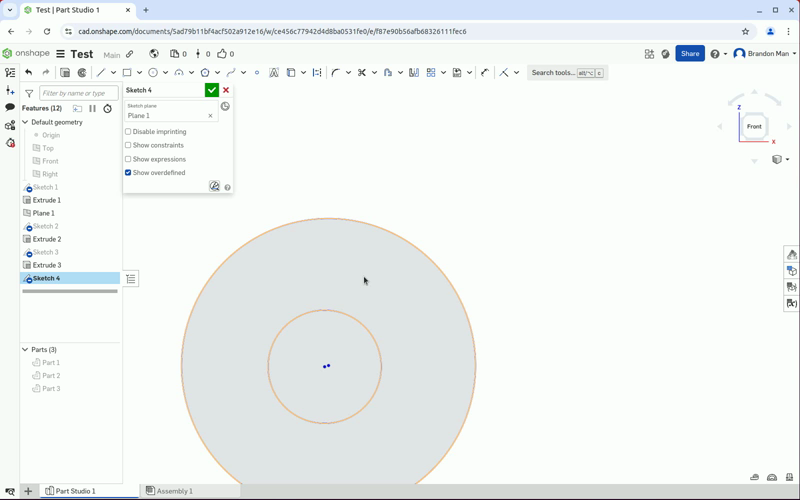
scroll(-6)
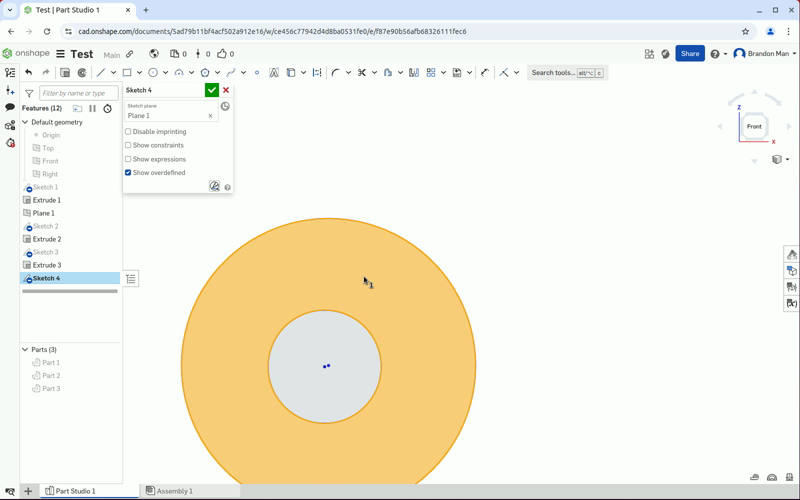
scroll(-6)
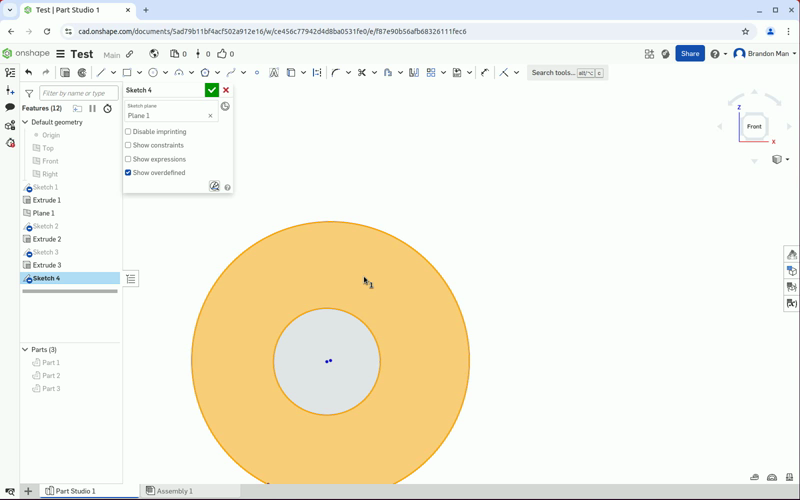
scroll(-6)
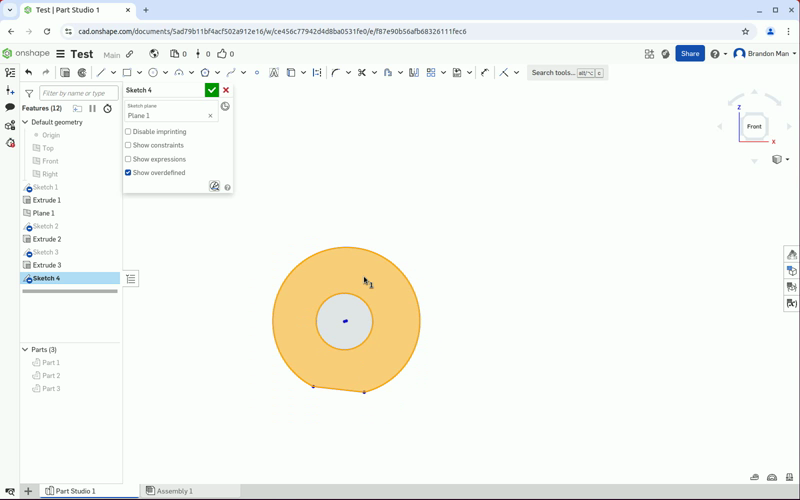
scroll(-6)
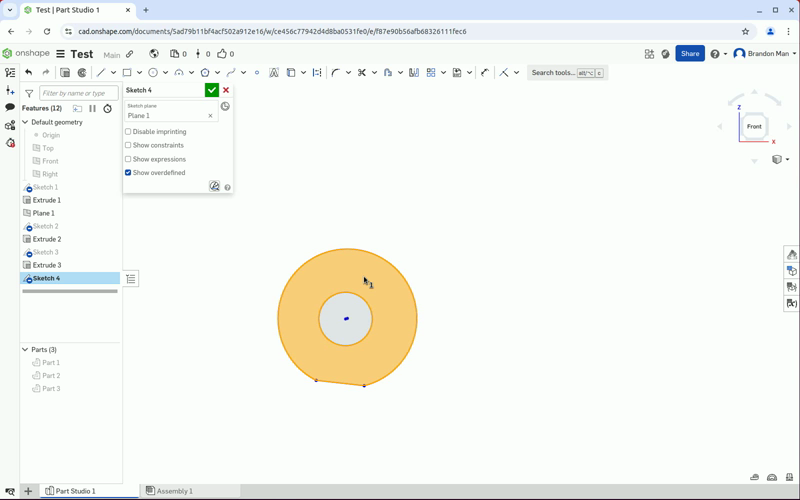
scroll(-6)
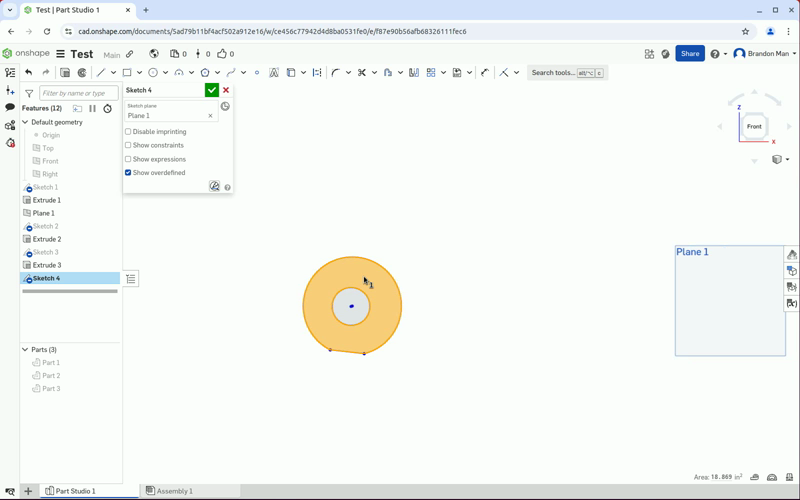
scroll(-6)
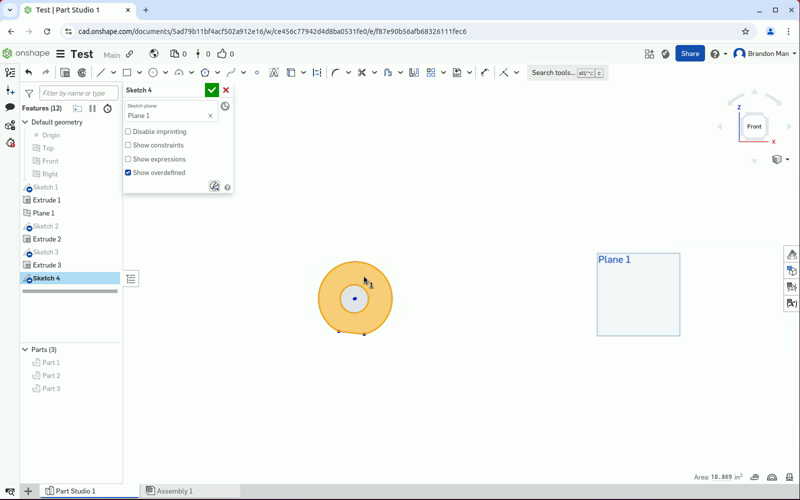
scroll(-6)
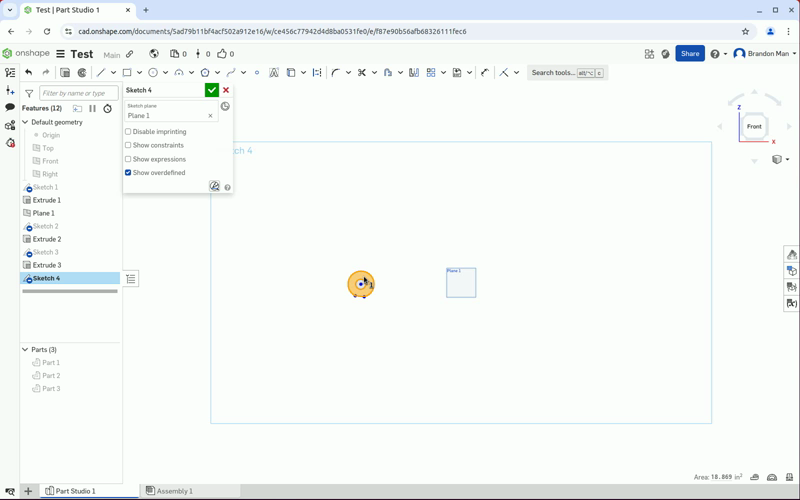
mouse_move(73, 352)
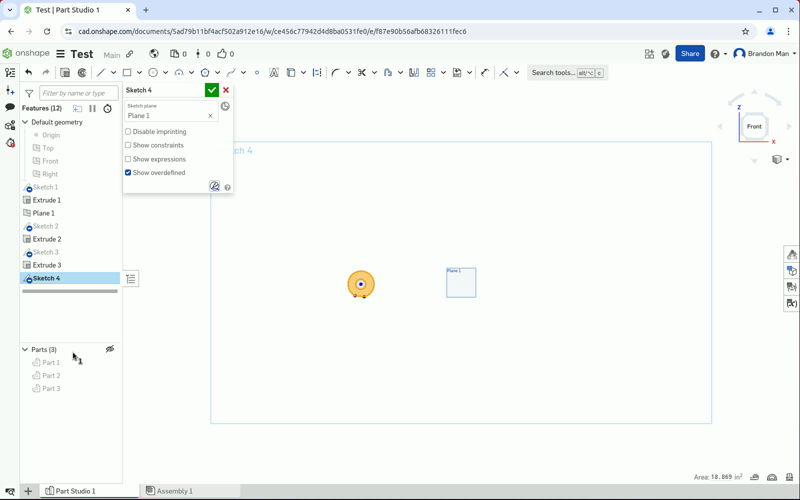
key(shift+y)
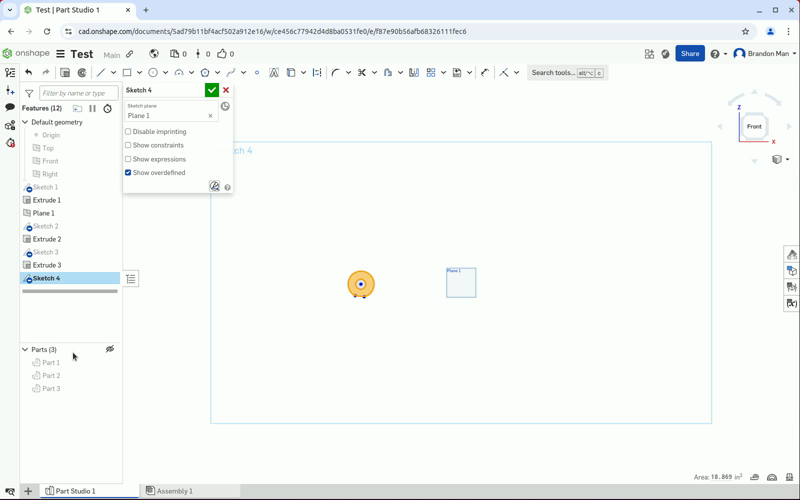
key(shift+e)
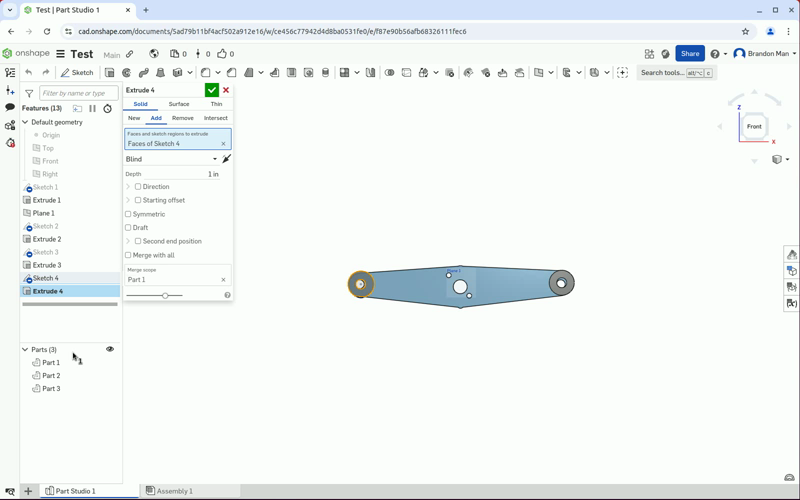
mouse_move(143, 106)
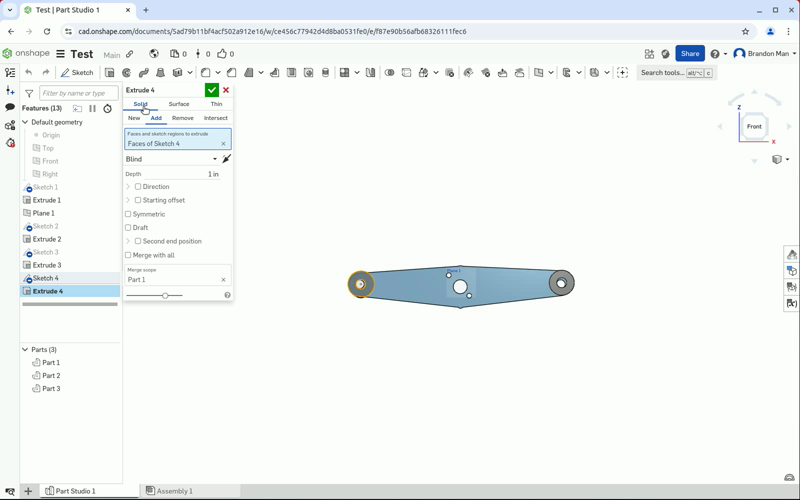
click(143, 106)
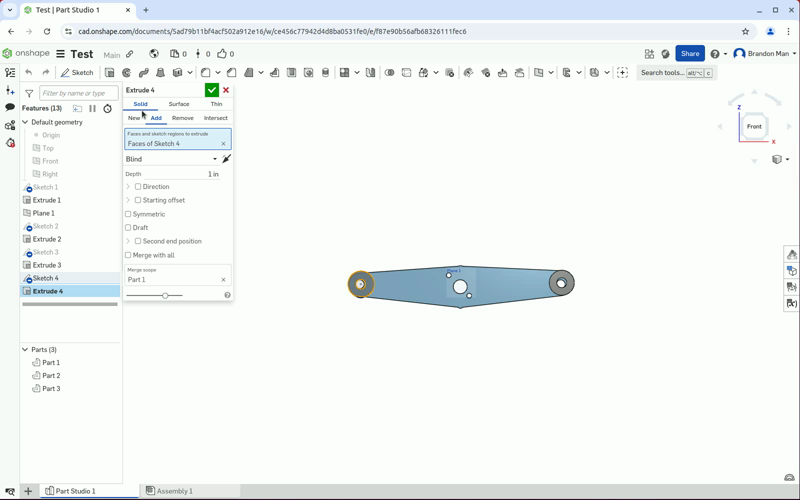
mouse_move(137, 120)
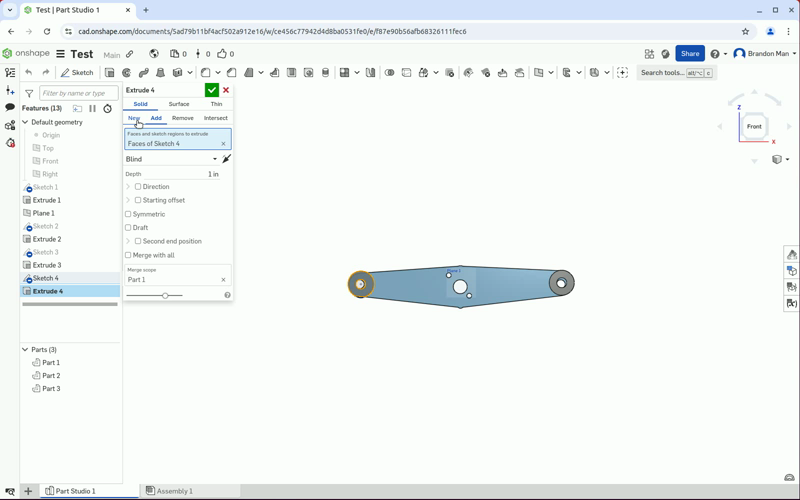
click(137, 120)
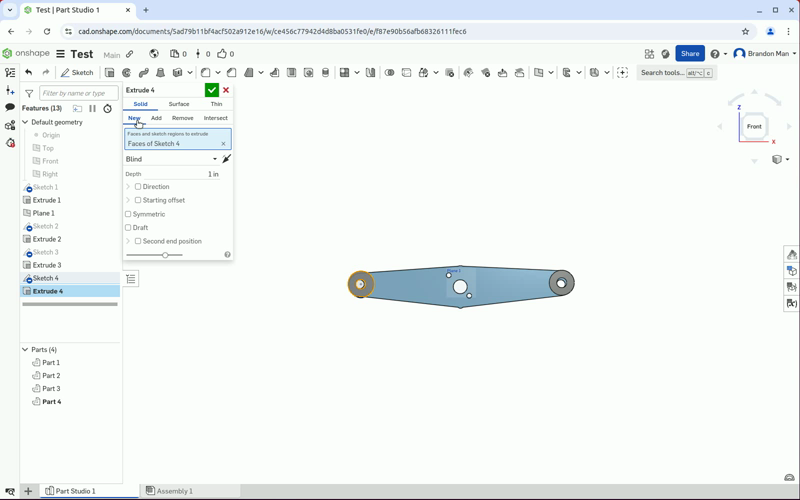
key(tab, 4)
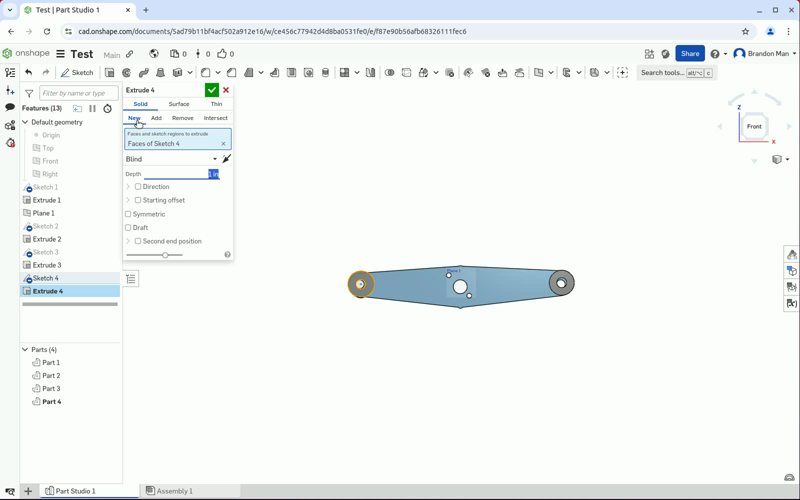
text(7.703)
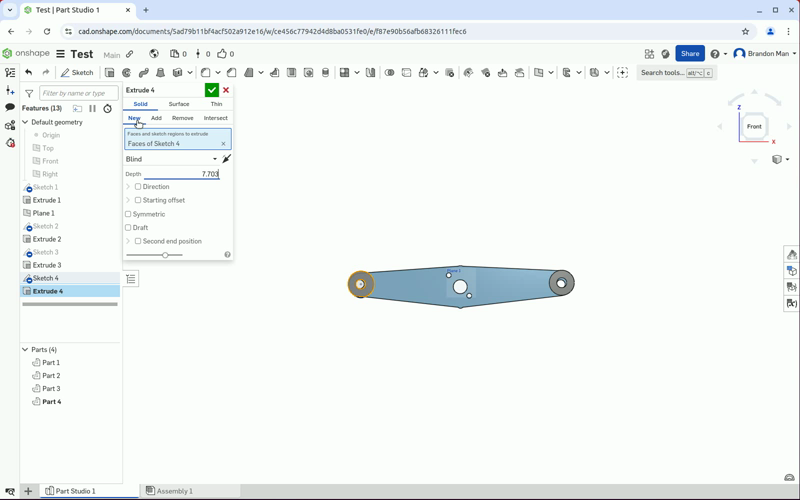
key(enter)
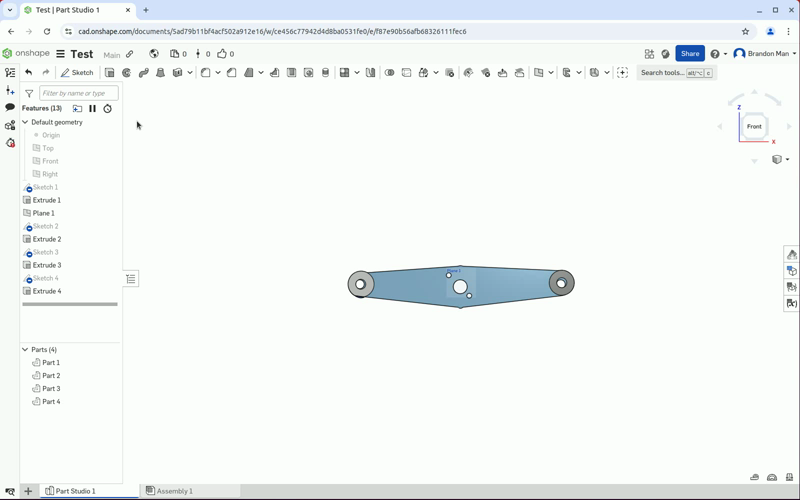
key(shift+h)
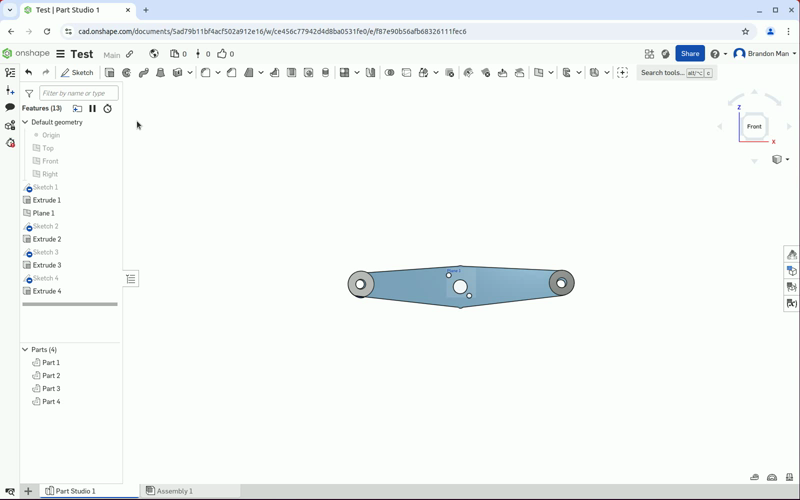
key(shift+h)
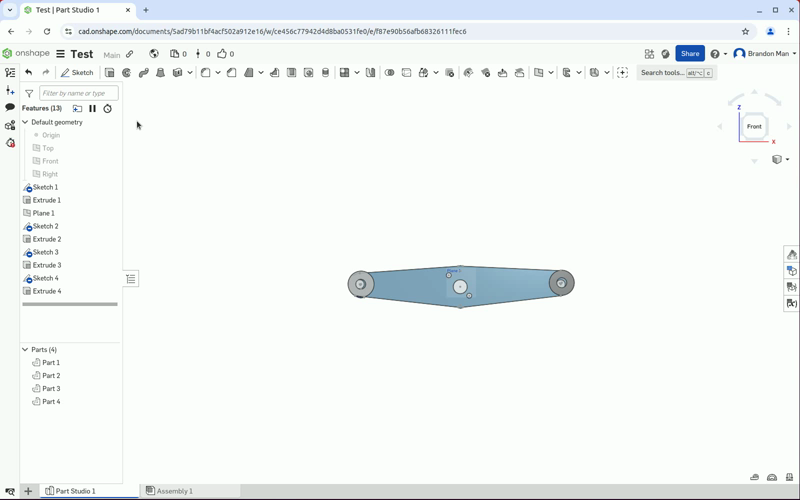
key(shift+7)
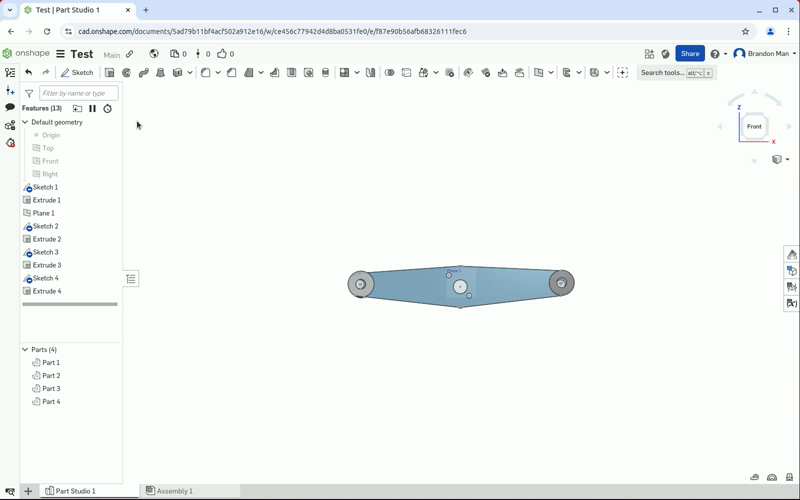
key(left, 2)
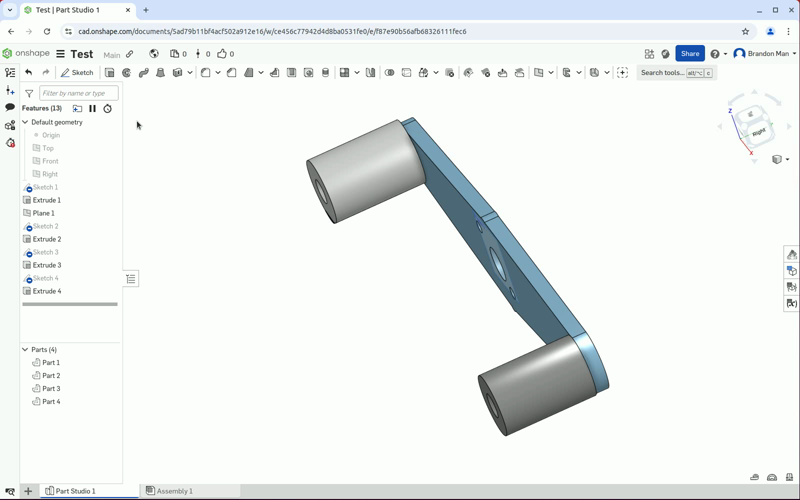
key(down, 2)
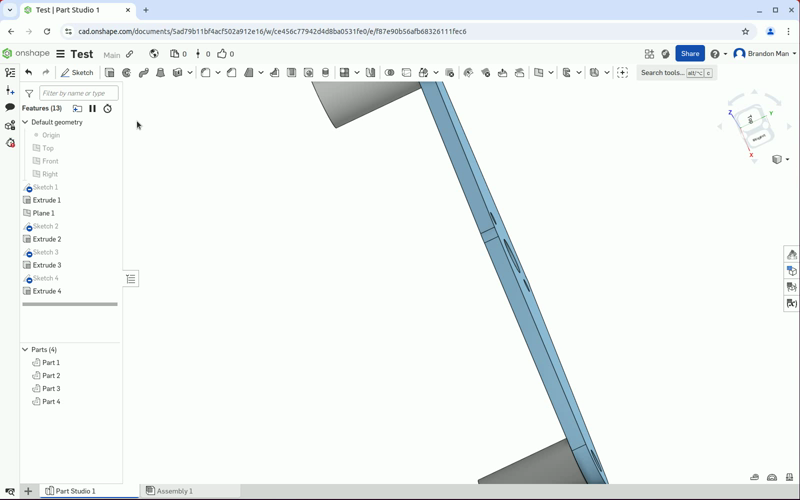
key(up, 2)
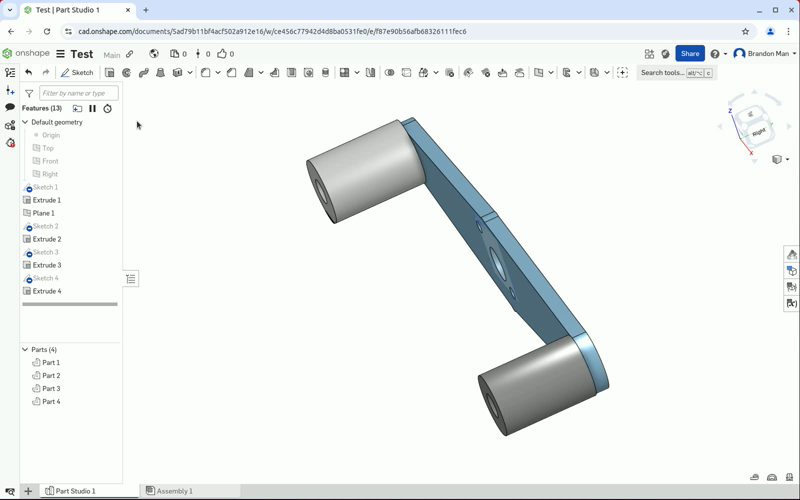
key(right, 2)
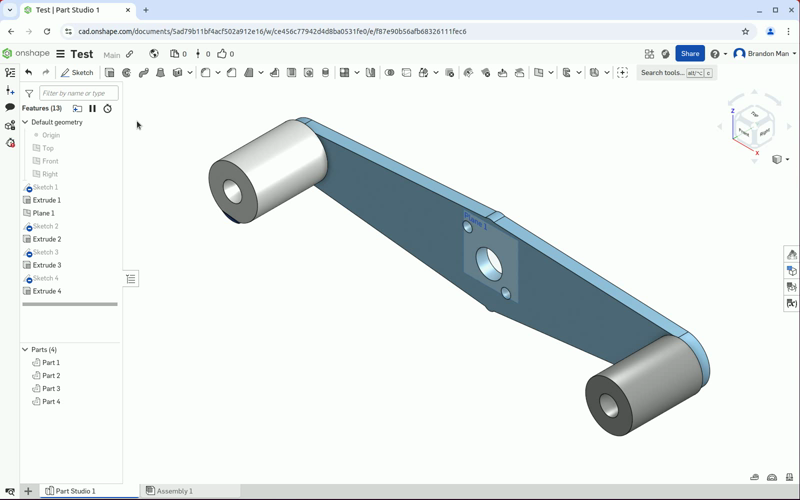
mouse_move(73, 189)
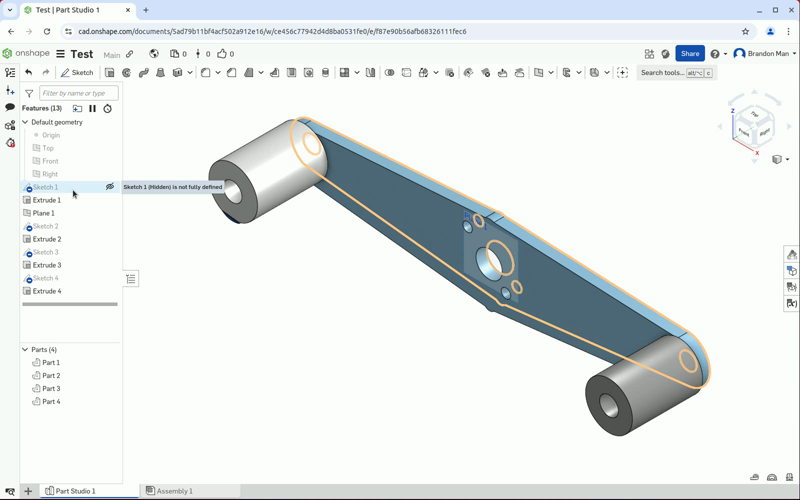
click(73, 189)